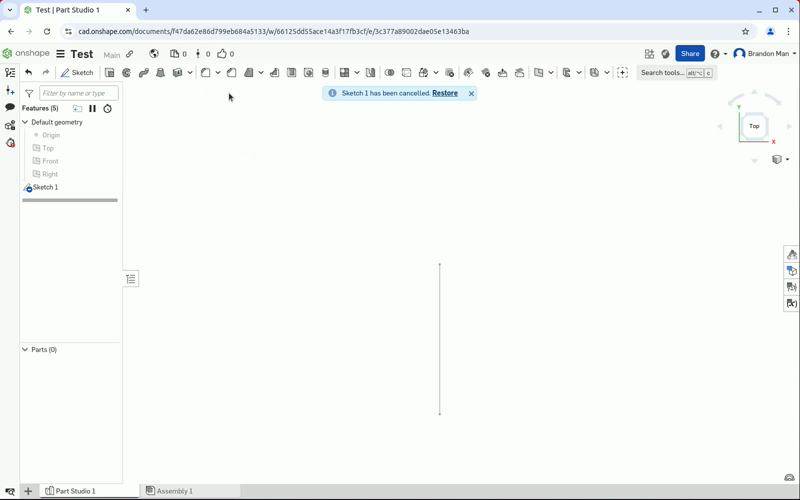
key(shift+h)
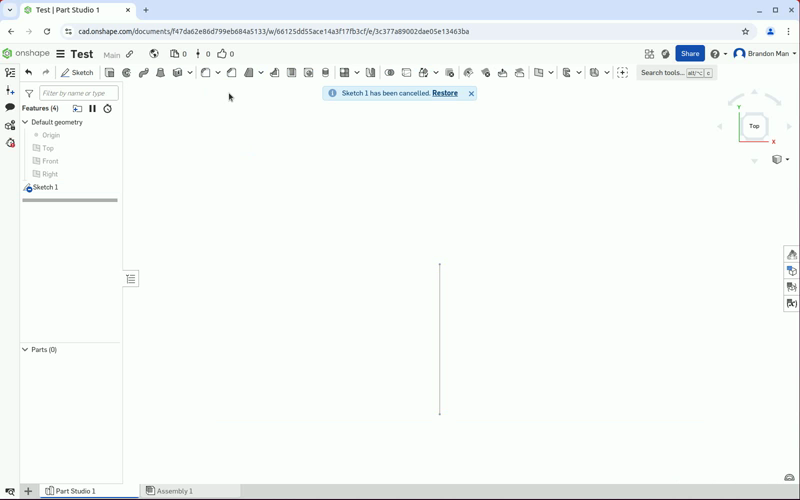
key(shift+s)
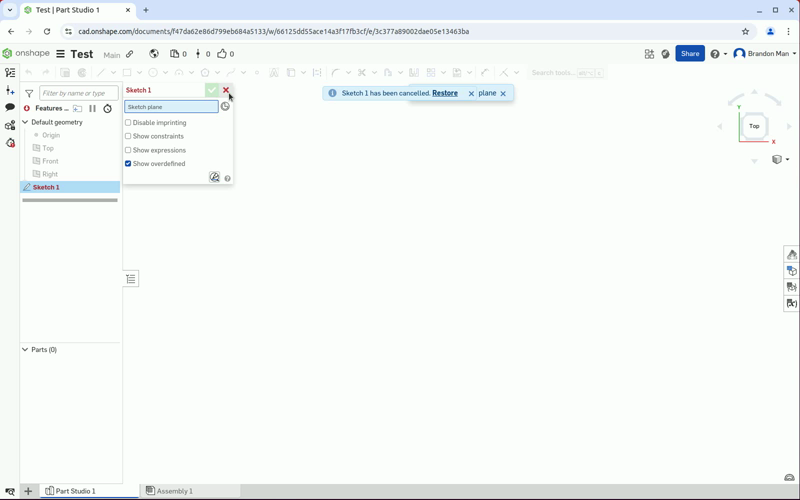
mouse_move(73, 150)
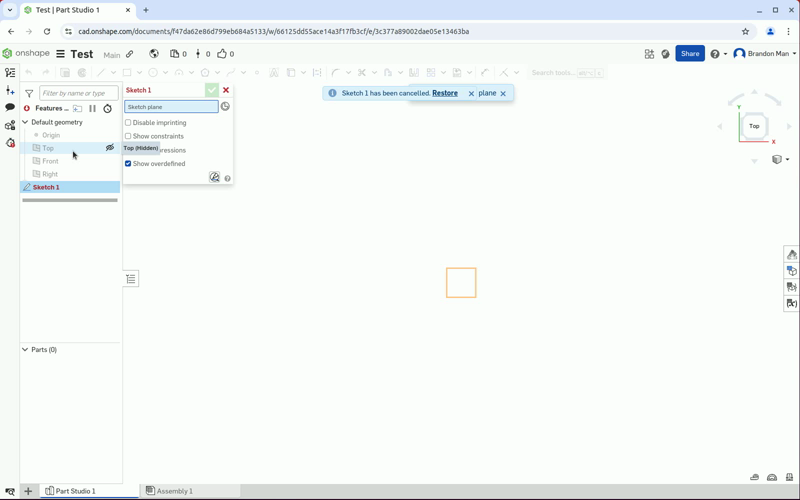
click(73, 150)
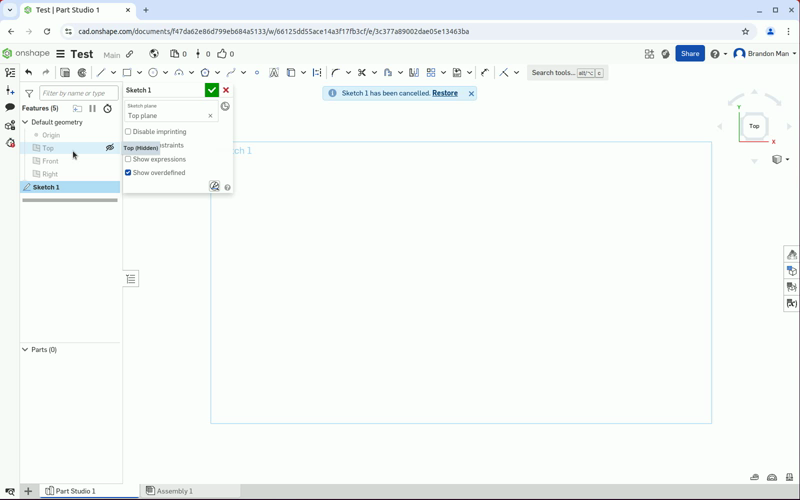
mouse_move(73, 352)
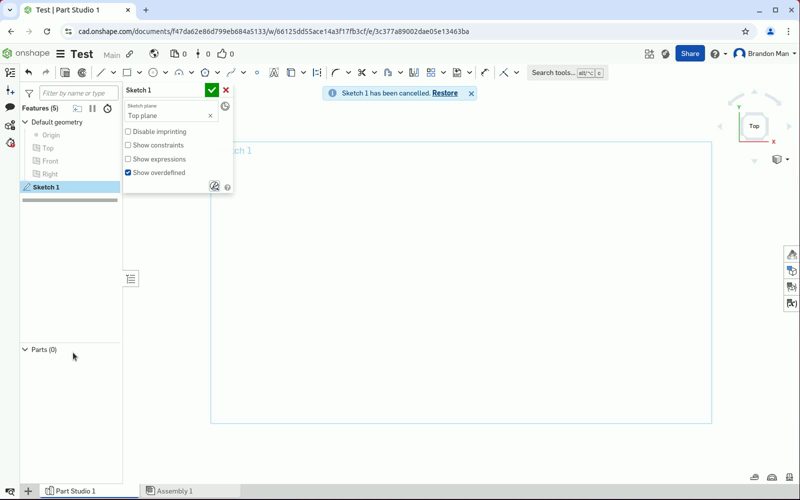
key(y)
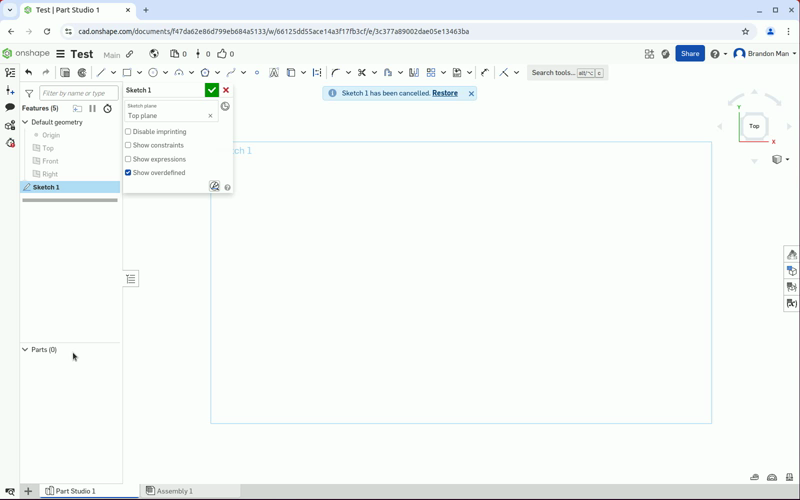
key(l)
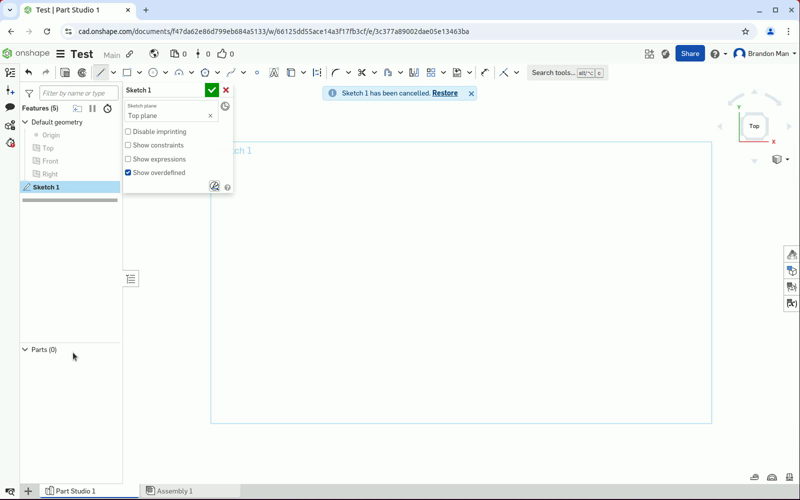
key_down(shift)
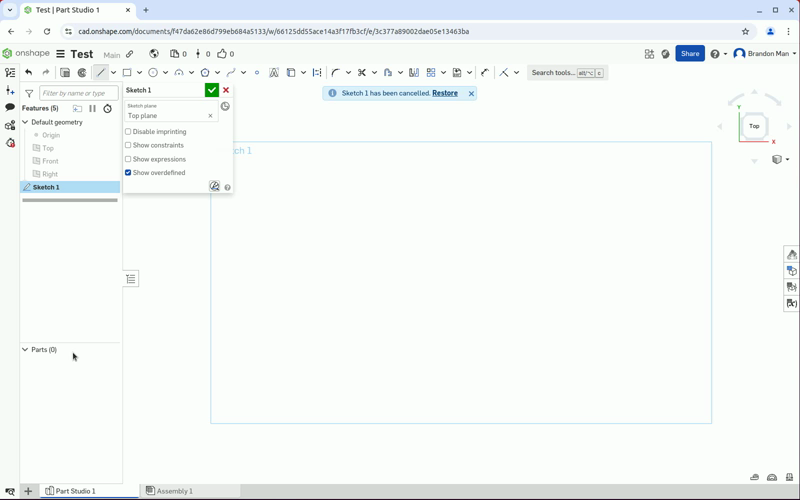
mouse_move(351, 335)
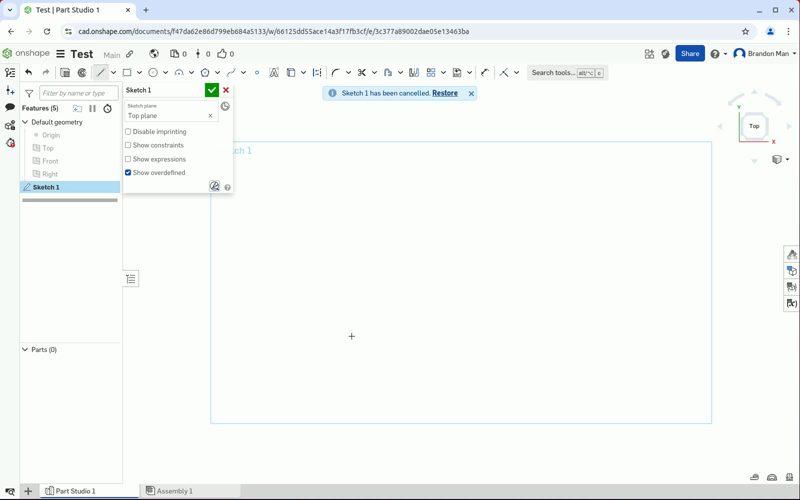
click(351, 335)
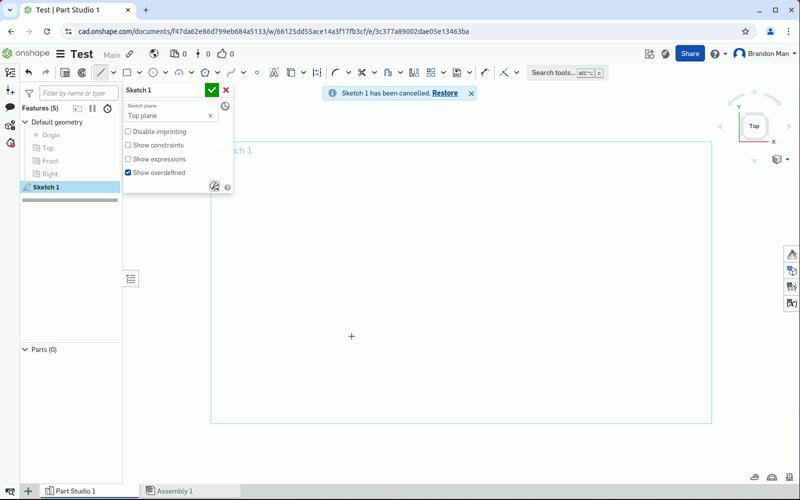
key_up(shift)
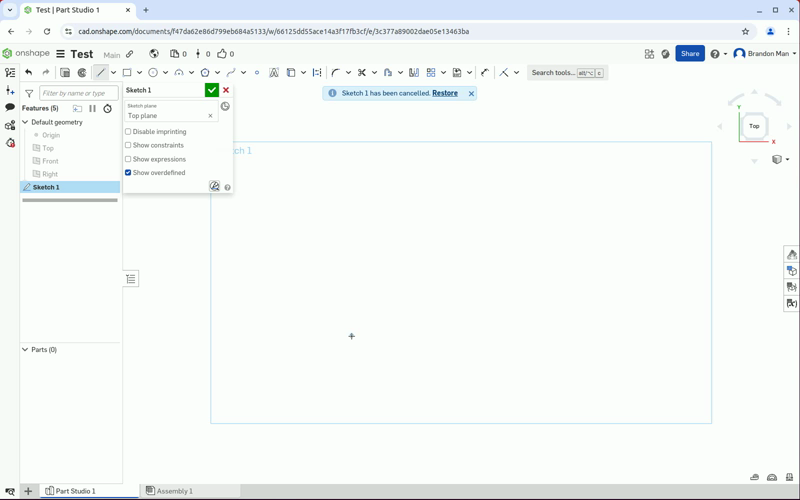
key_down(shift)
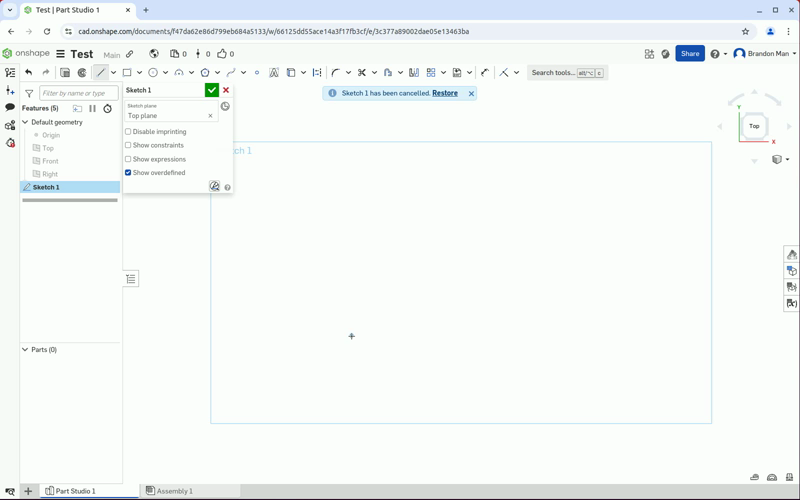
mouse_move(569, 335)
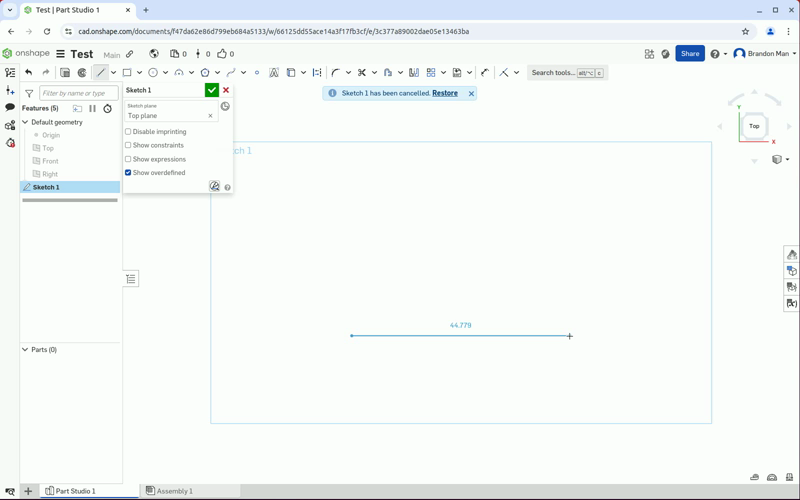
click(569, 335)
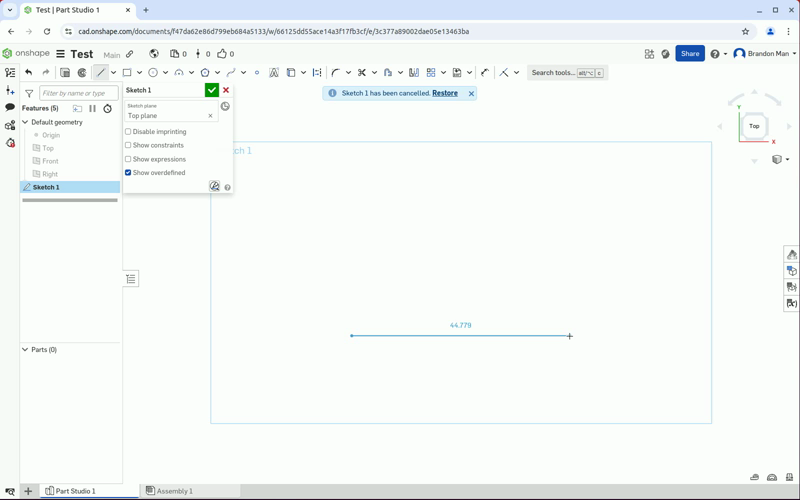
key_up(shift)
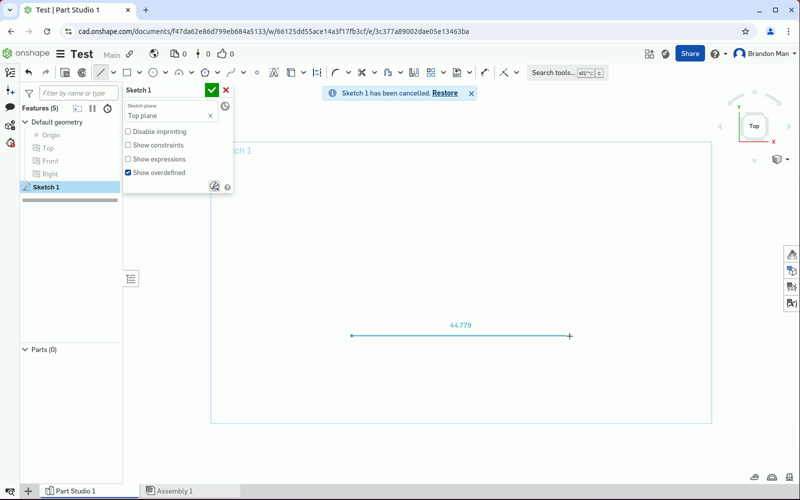
key_down(shift)
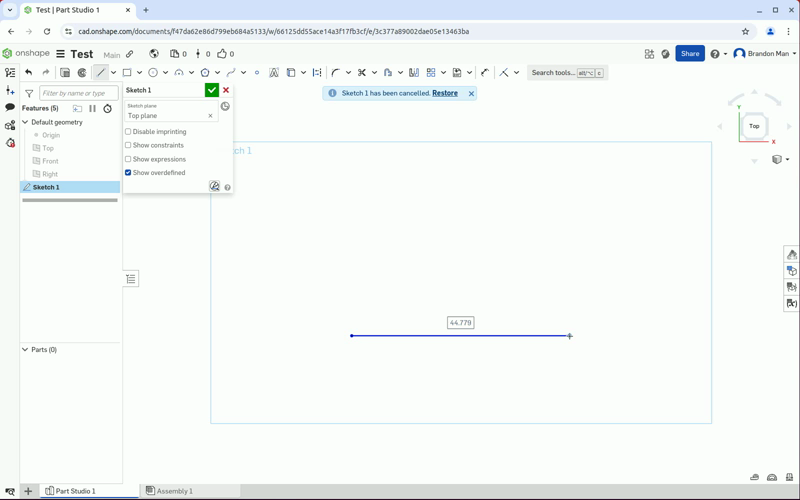
mouse_move(569, 230)
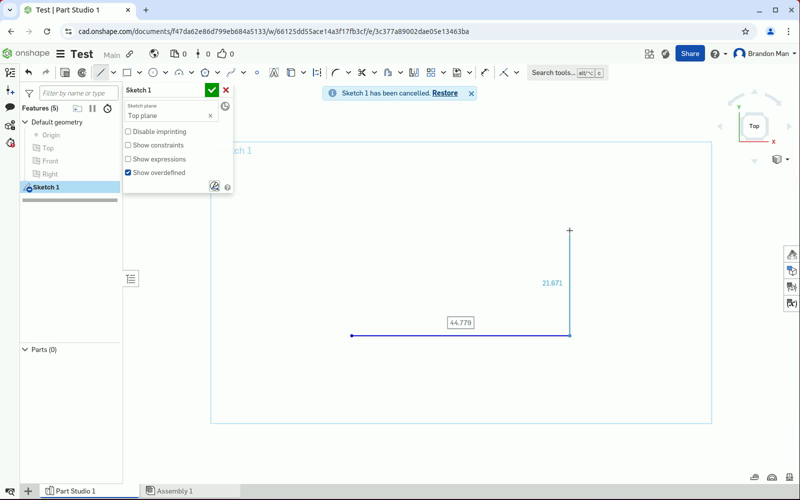
click(569, 230)
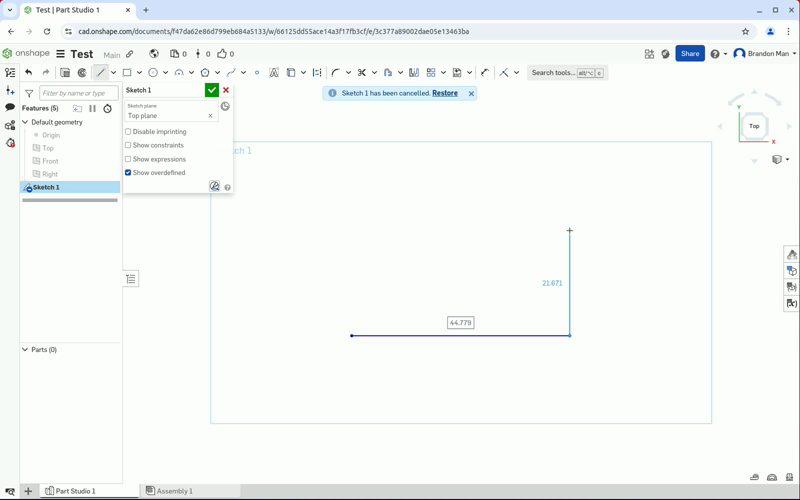
key_up(shift)
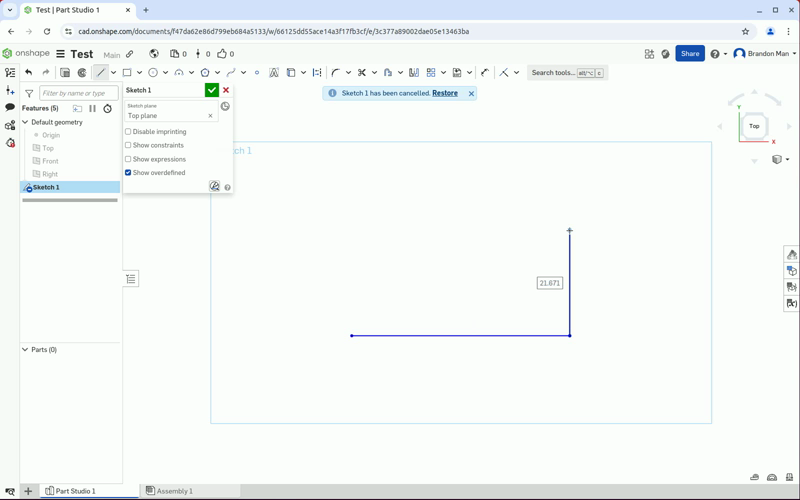
key_down(shift)
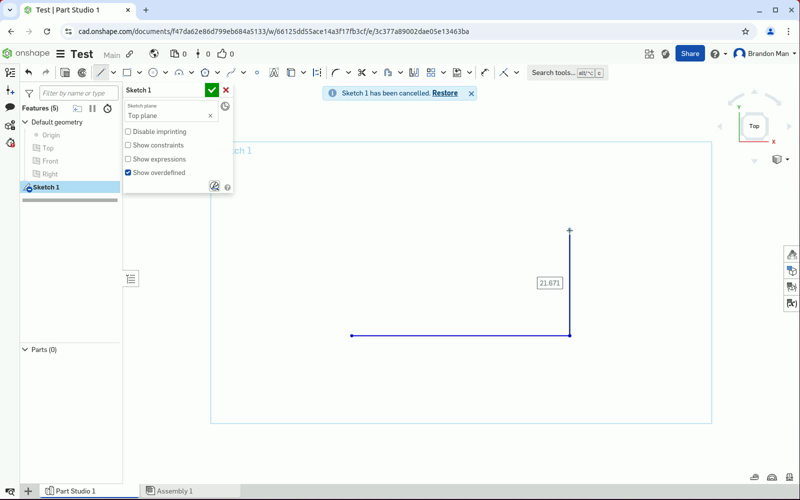
mouse_move(351, 230)
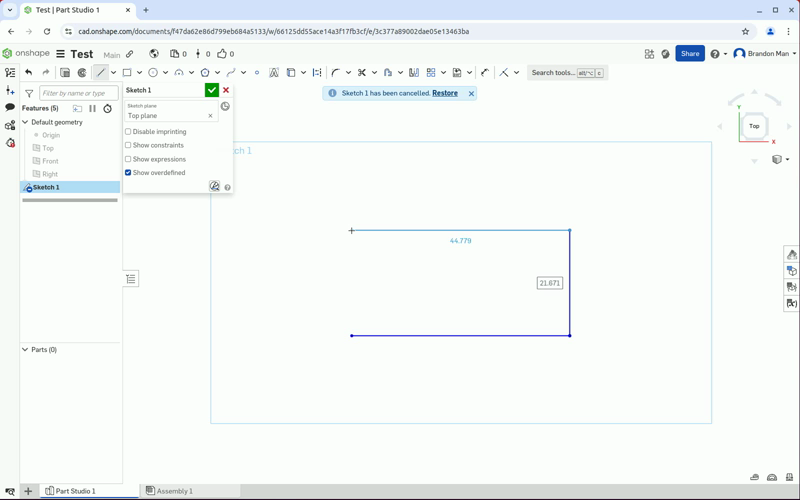
click(351, 230)
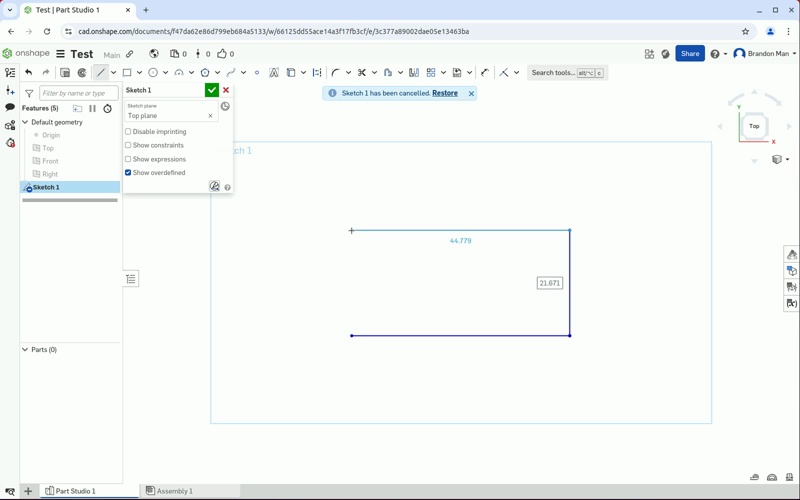
key_up(shift)
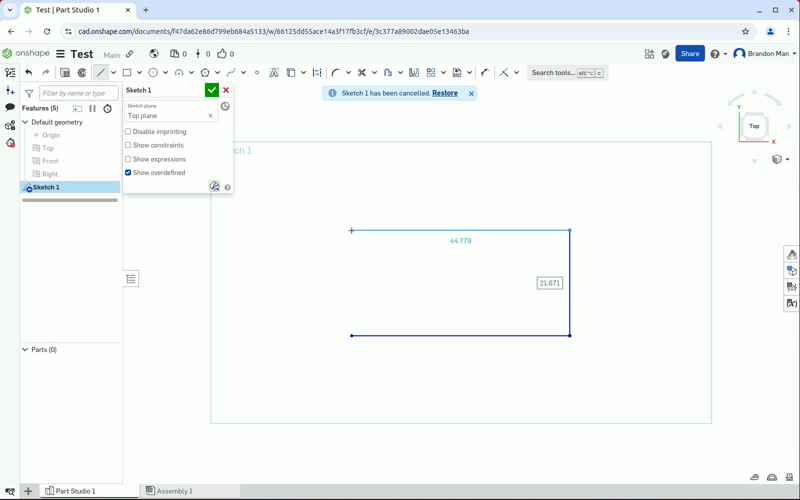
key_down(shift)
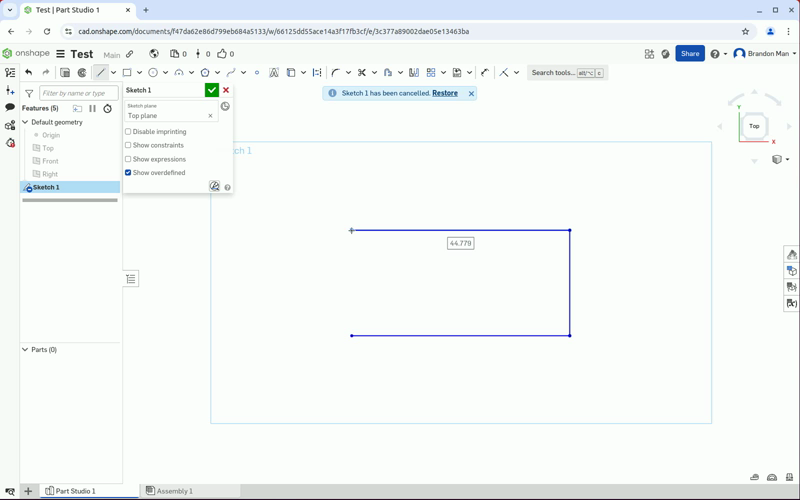
mouse_move(351, 335)
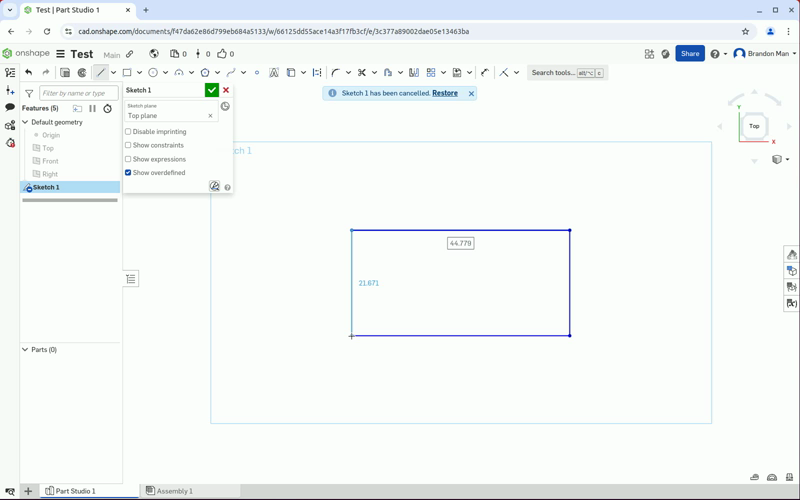
key_up(shift)
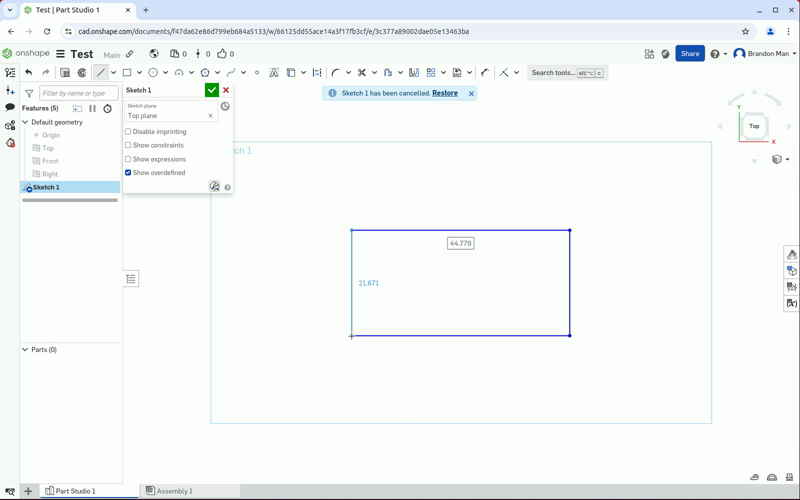
click(351, 335)
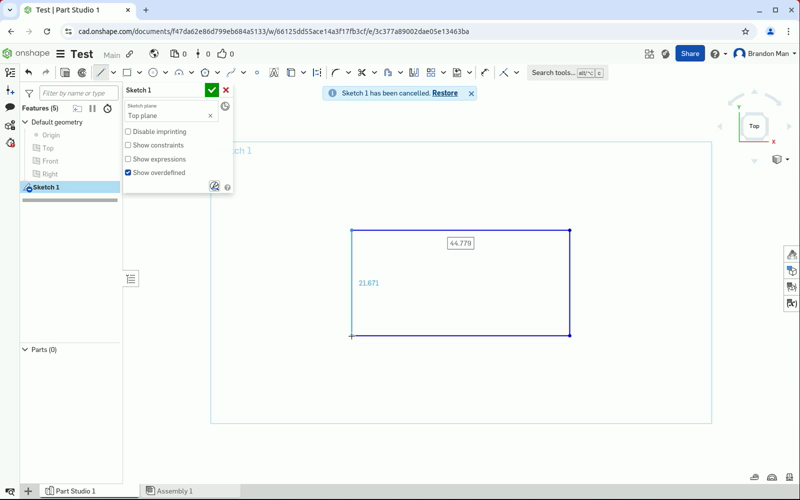
key(esc)
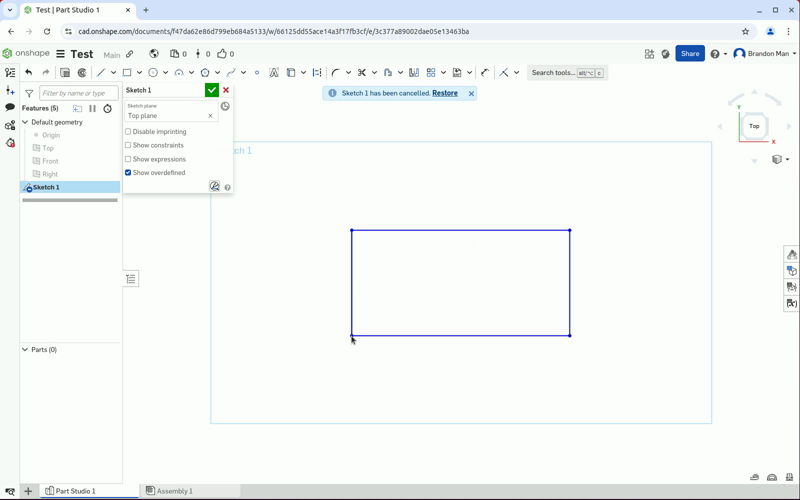
mouse_move(466, 313)
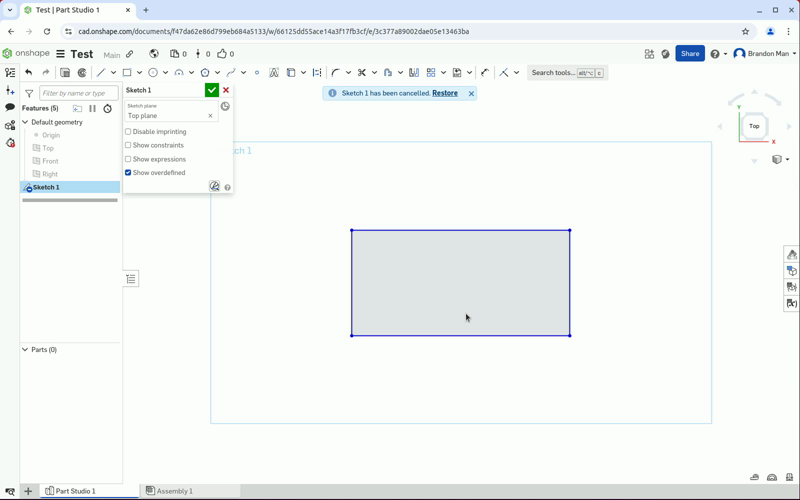
click(466, 313)
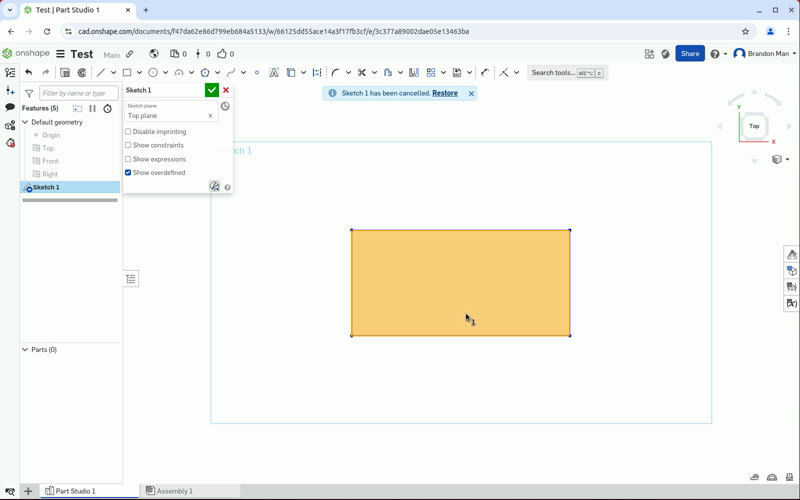
mouse_move(73, 352)
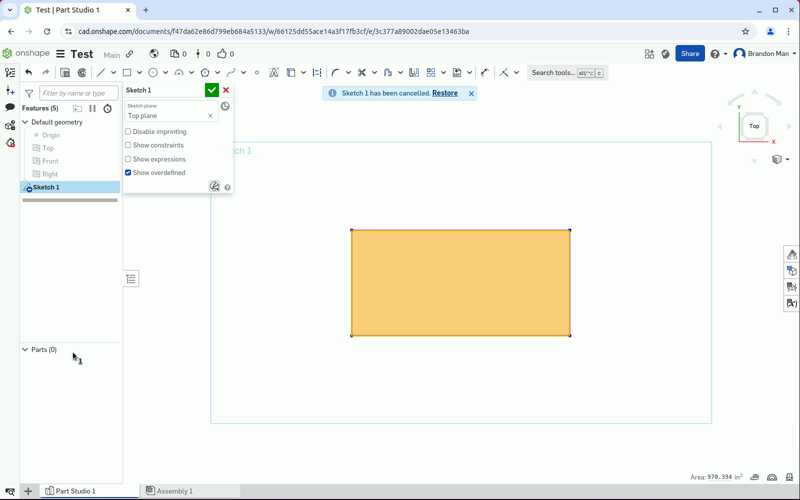
key(shift+y)
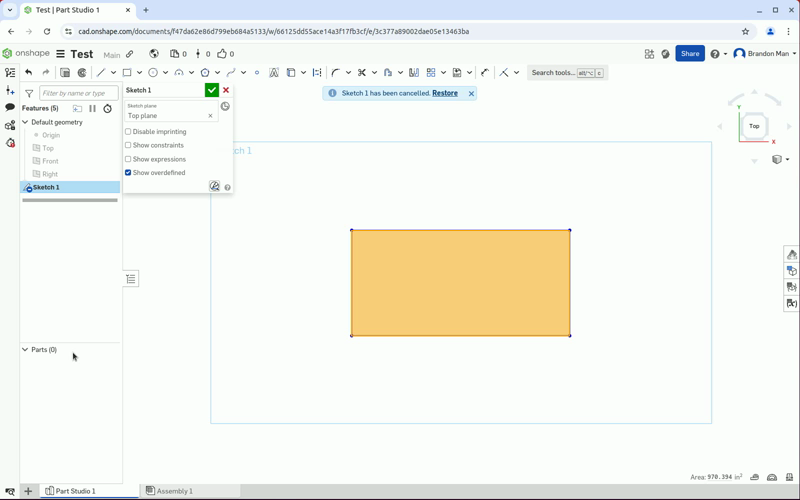
key(shift+e)
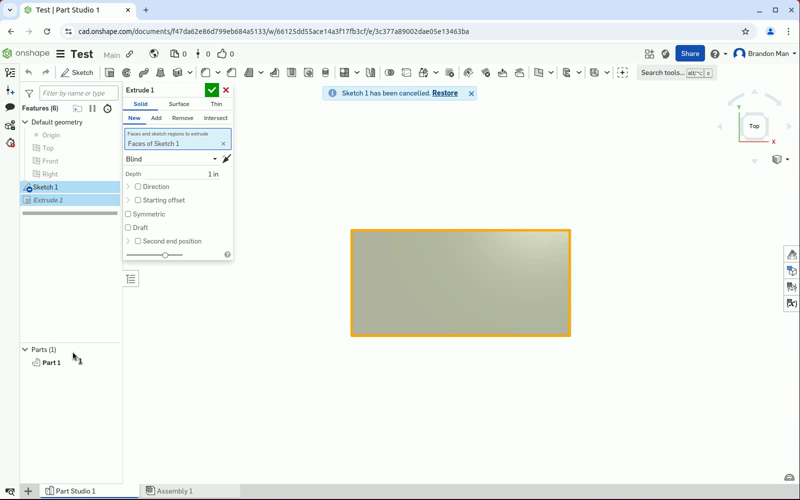
mouse_move(143, 106)
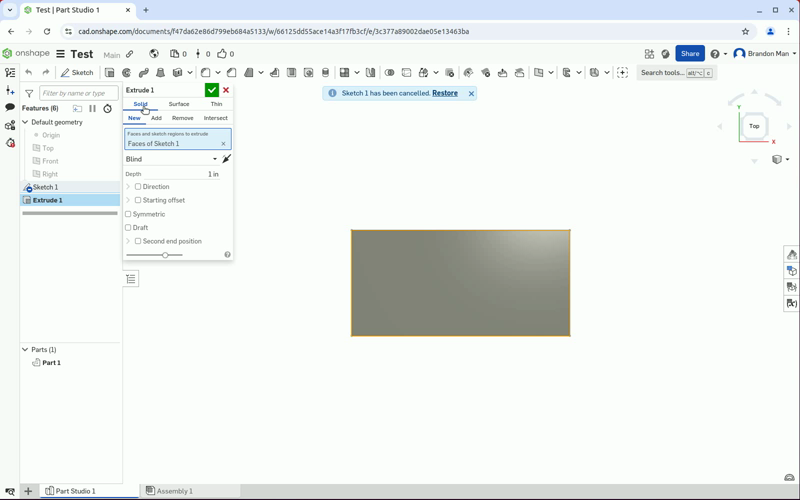
click(143, 106)
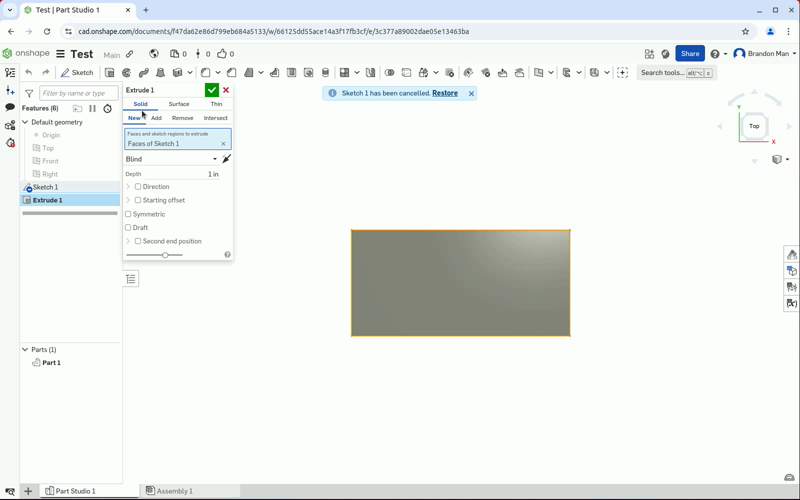
mouse_move(137, 120)
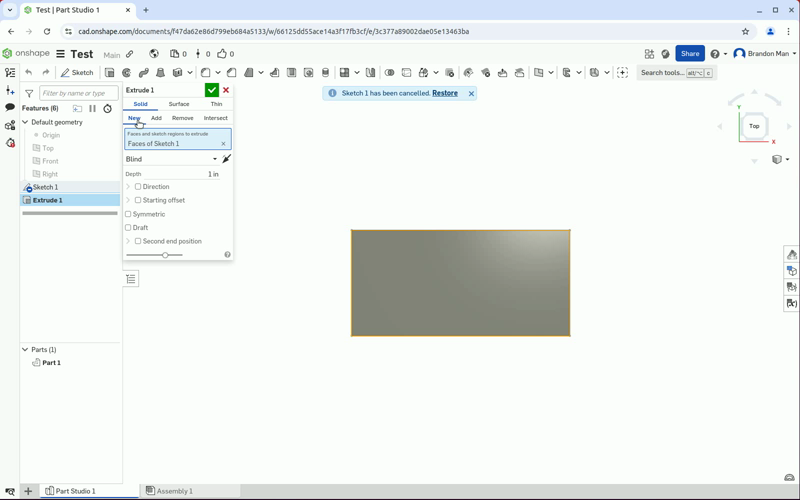
click(137, 120)
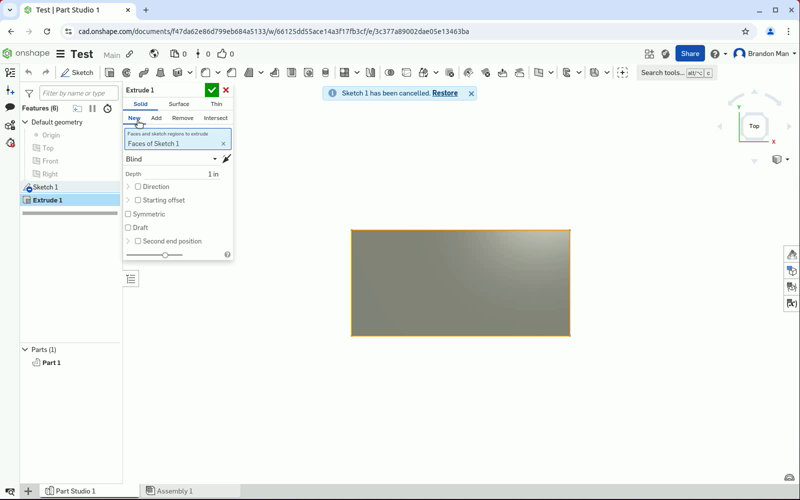
key(tab, 4)
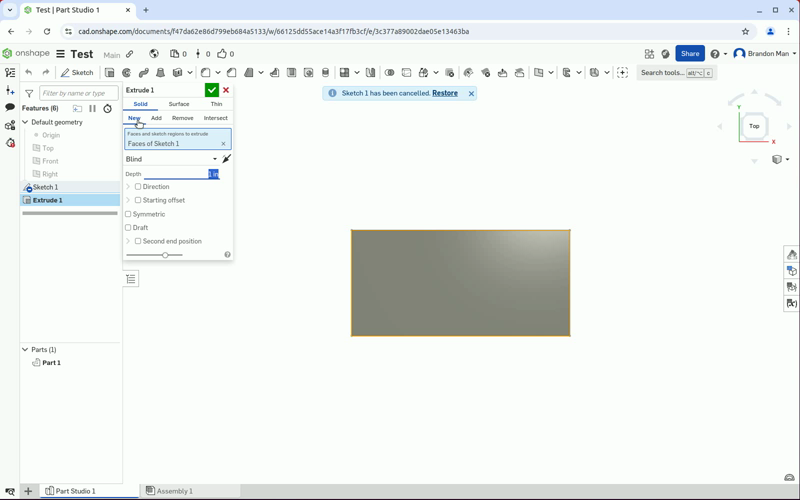
text(4.574)
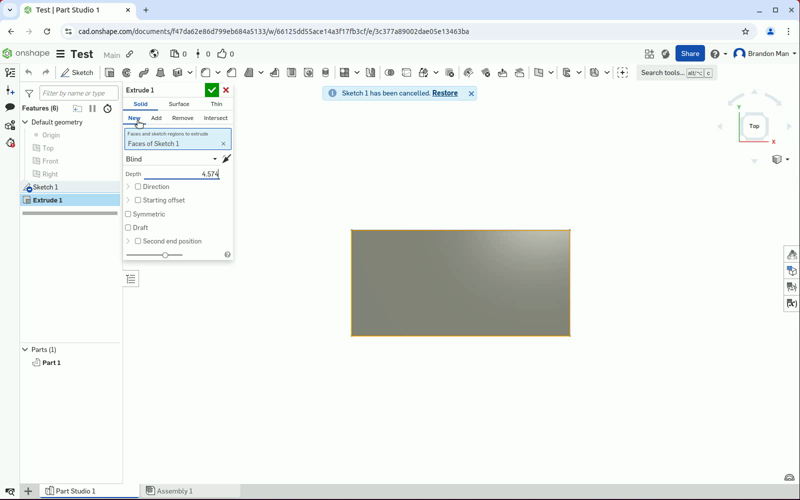
key(enter)
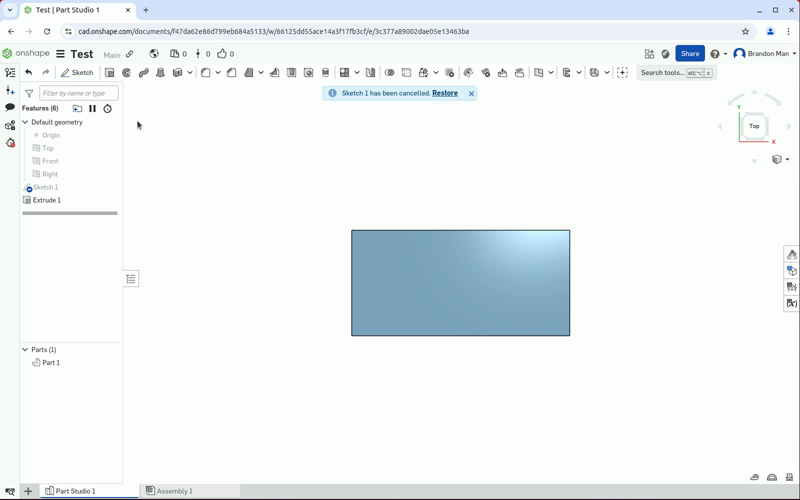
key(shift+h)
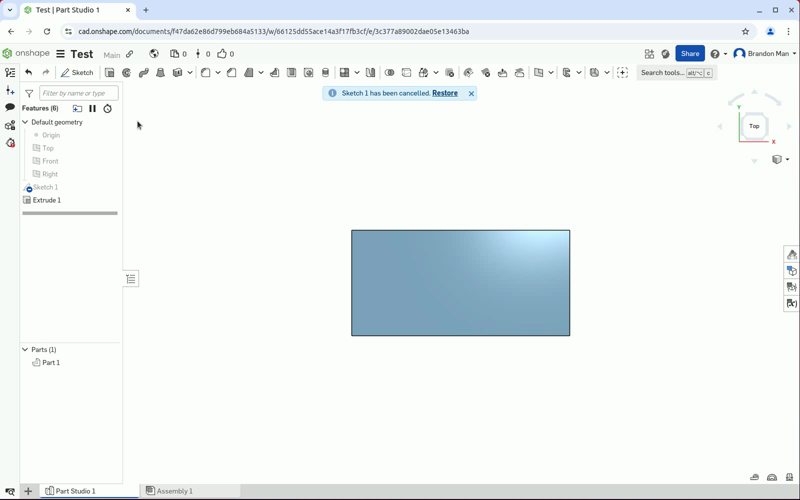
key(shift+h)
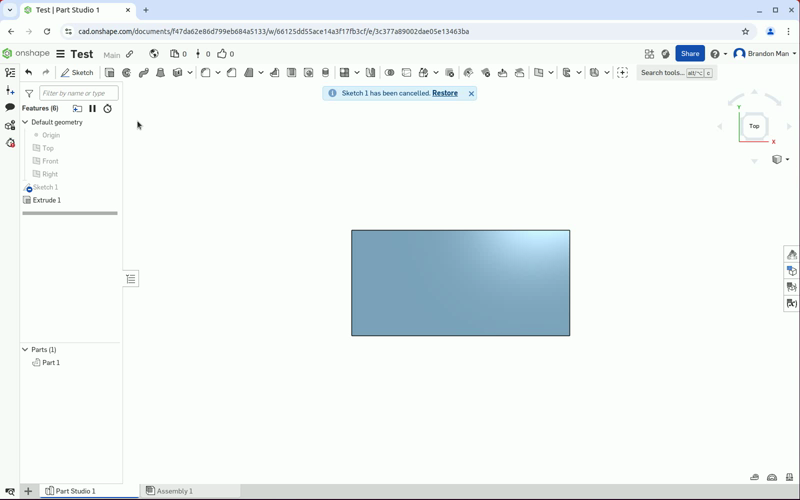
mouse_move(73, 189)
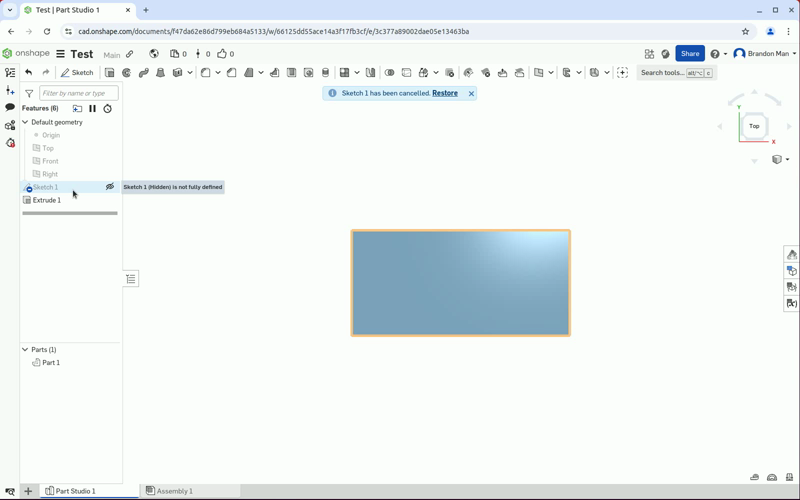
click(73, 189)
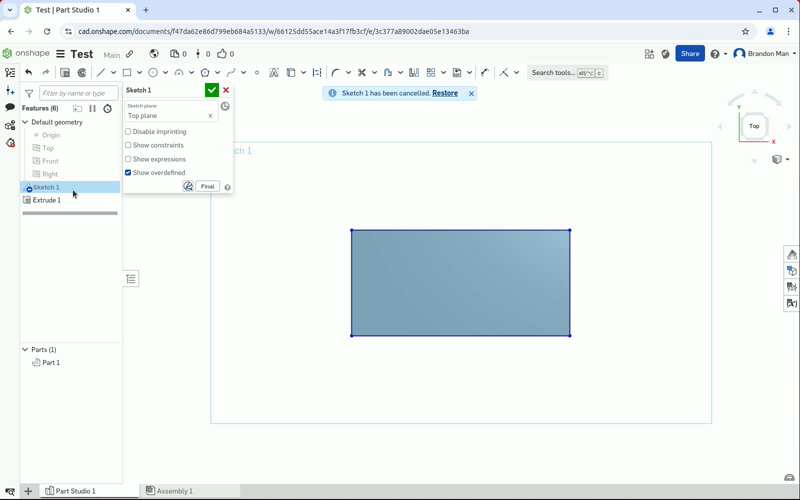
mouse_move(229, 92)
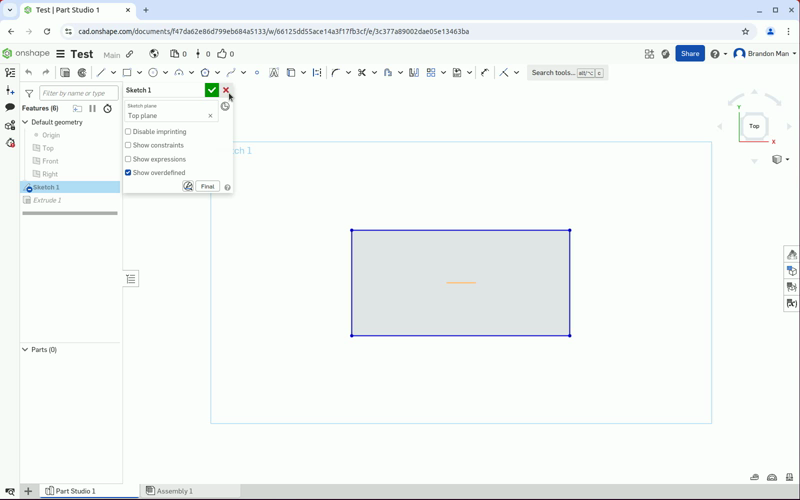
click(229, 92)
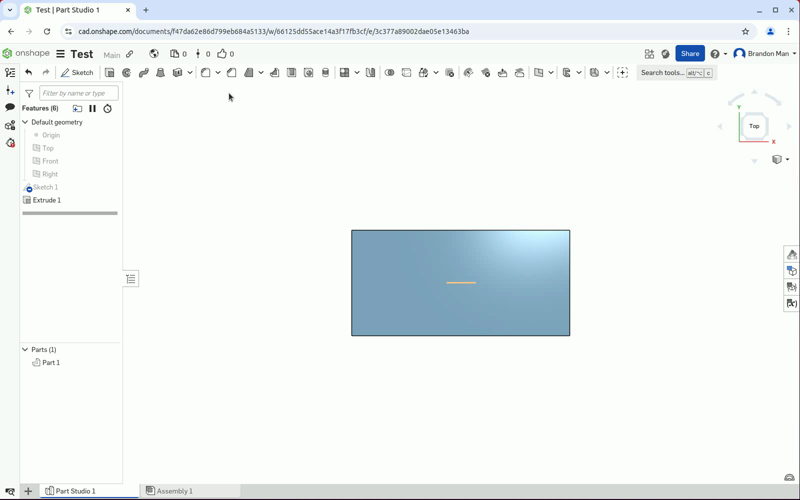
mouse_move(73, 352)
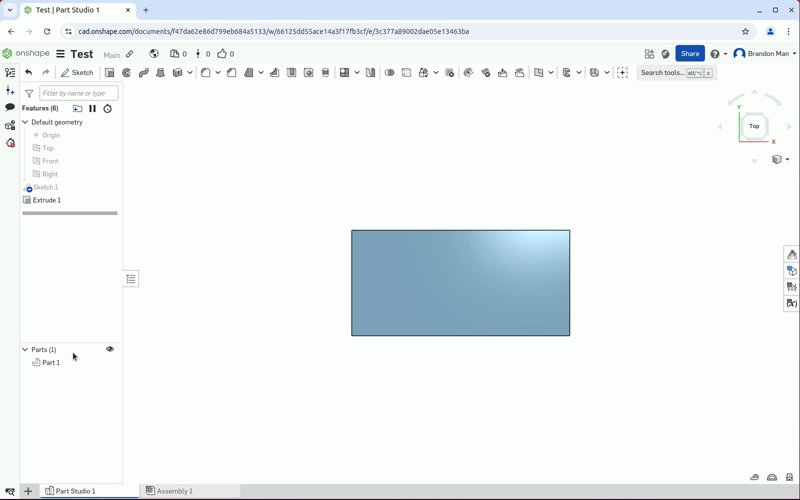
key(y)
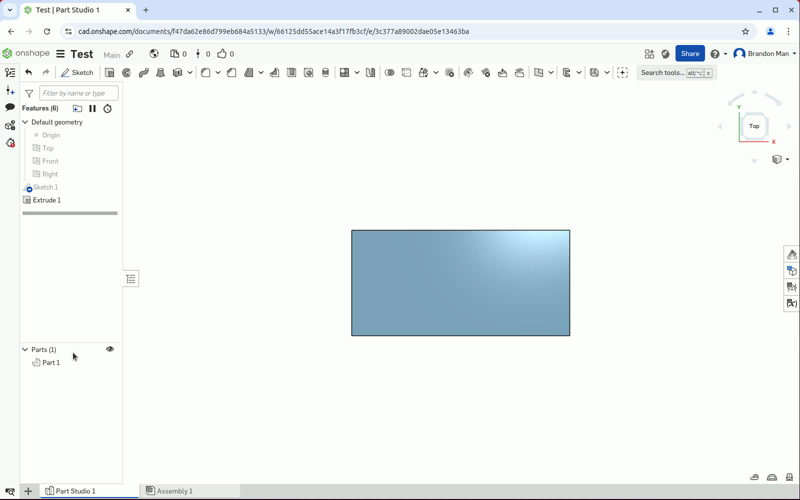
key(shift+p)
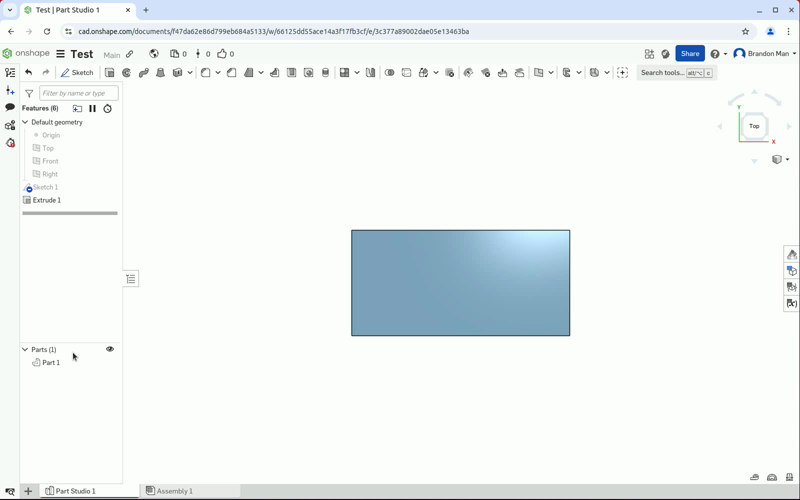
key(space)
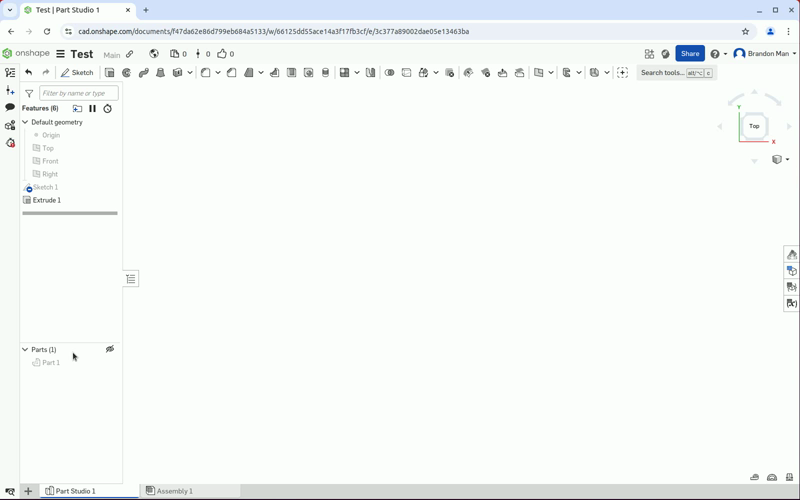
key_down(shift)
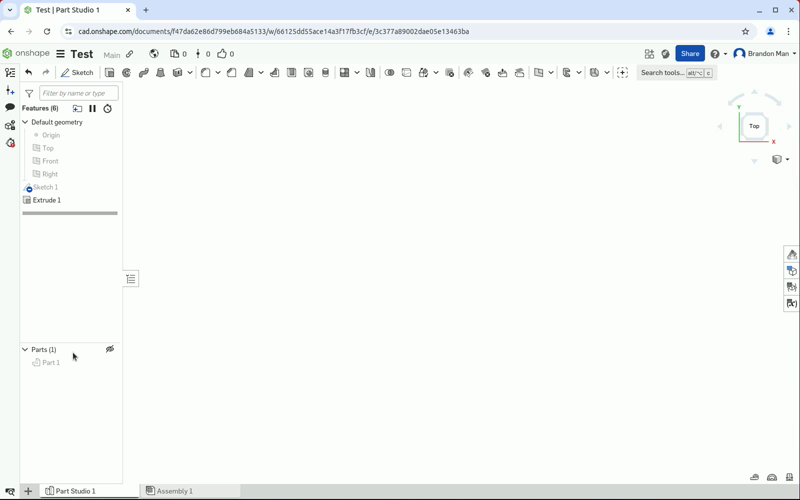
key(up)
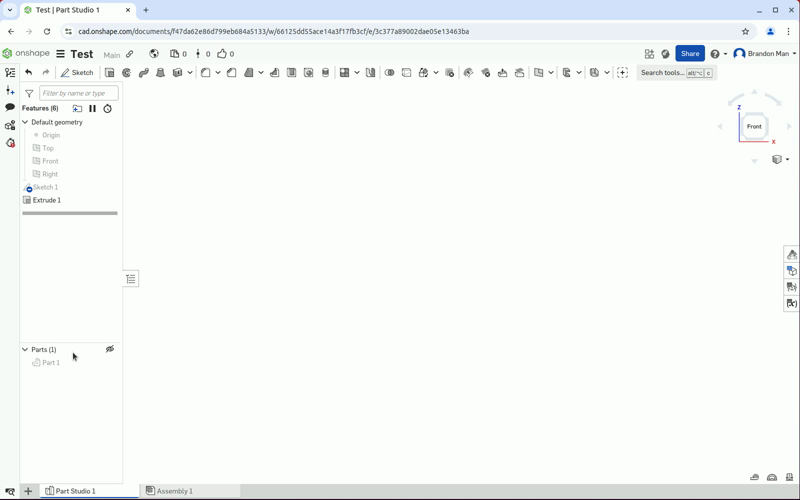
key_up(shift)
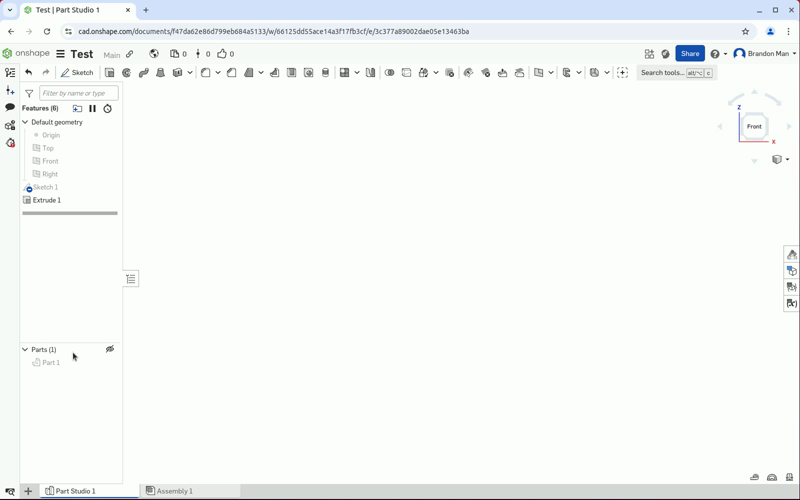
key(space)
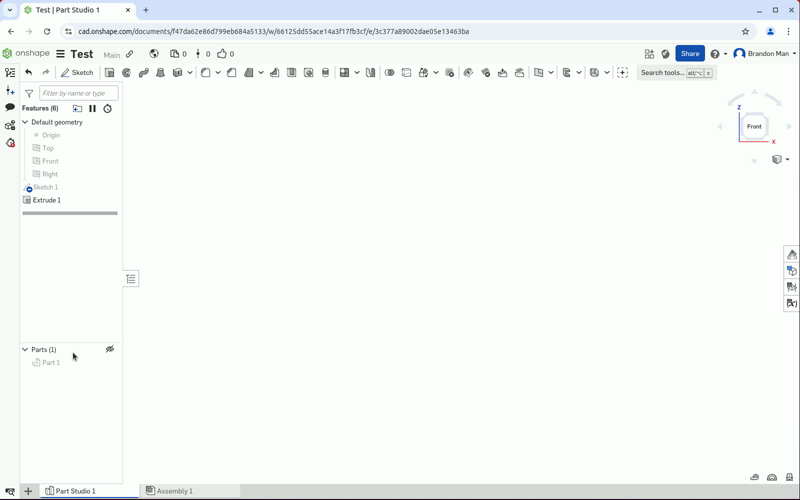
key_down(shift)
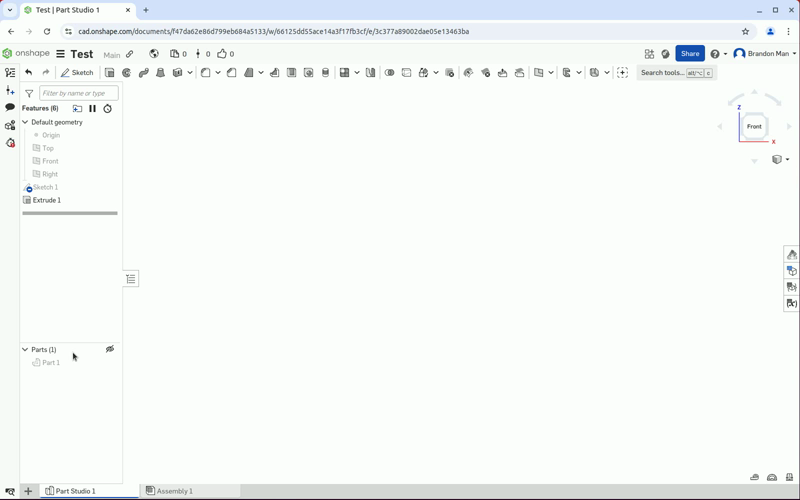
key(left)
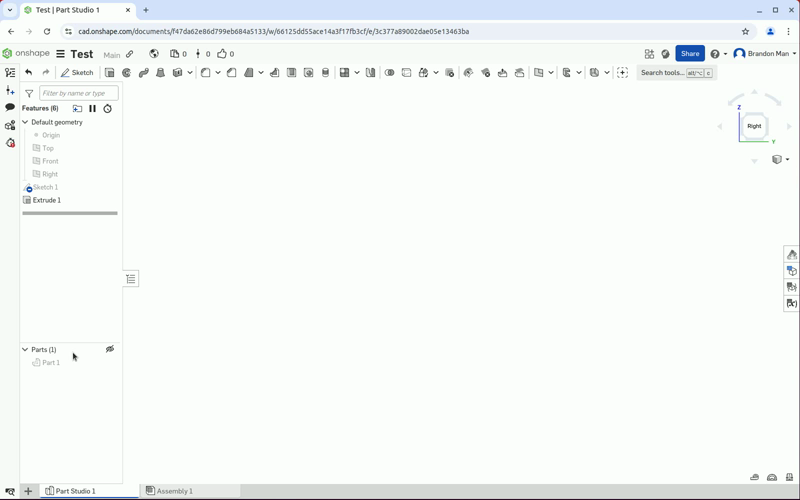
key_up(shift)
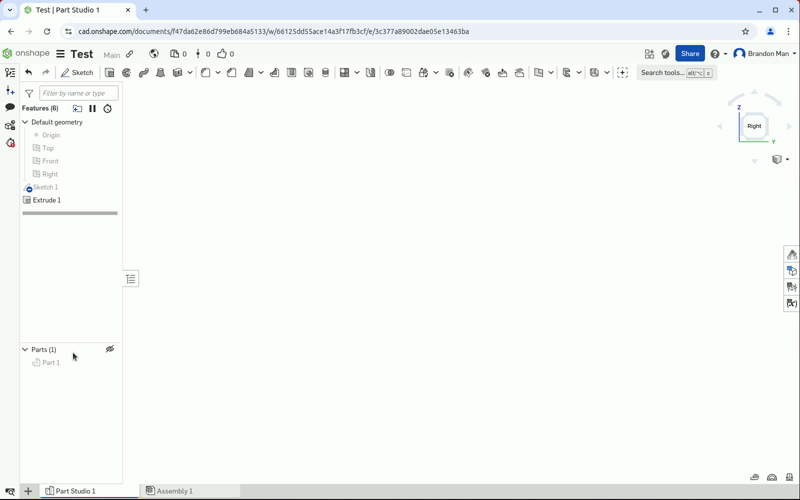
mouse_move(73, 352)
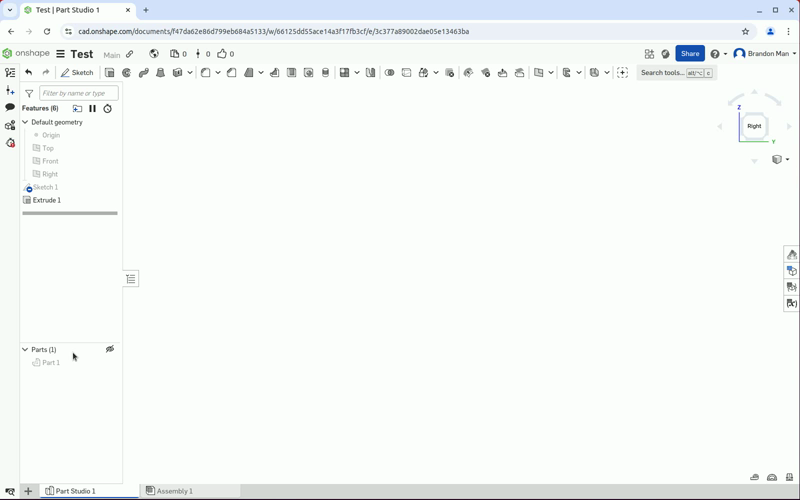
key(shift+y)
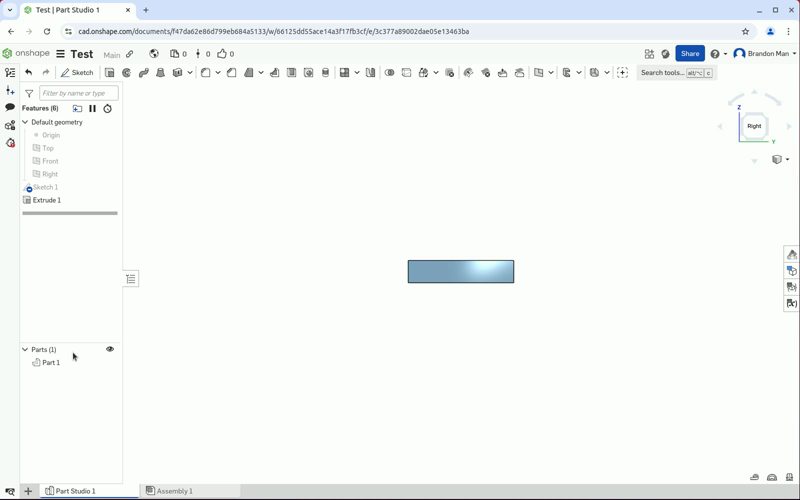
mouse_move(541, 75)
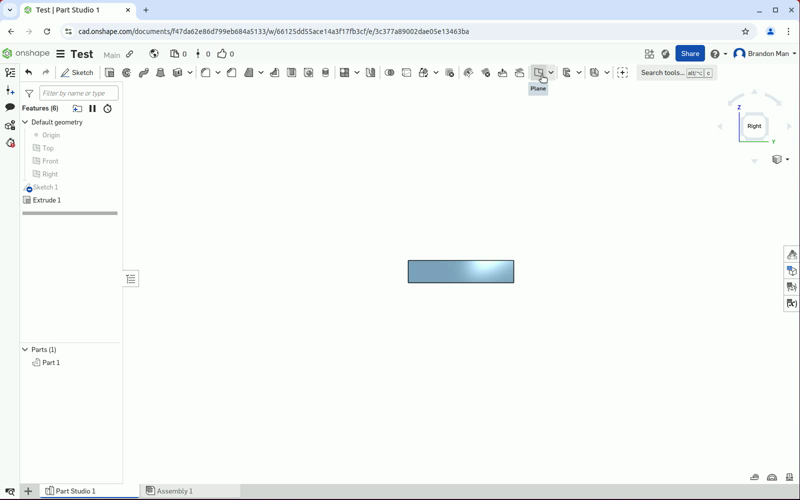
click(541, 75)
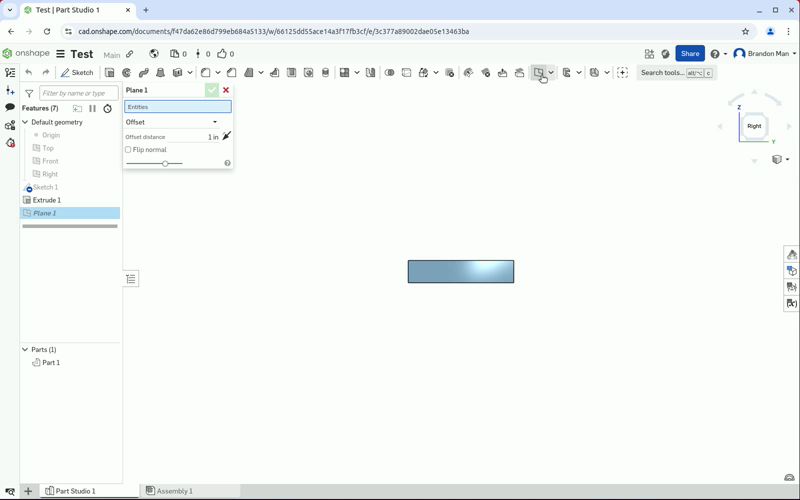
mouse_move(73, 176)
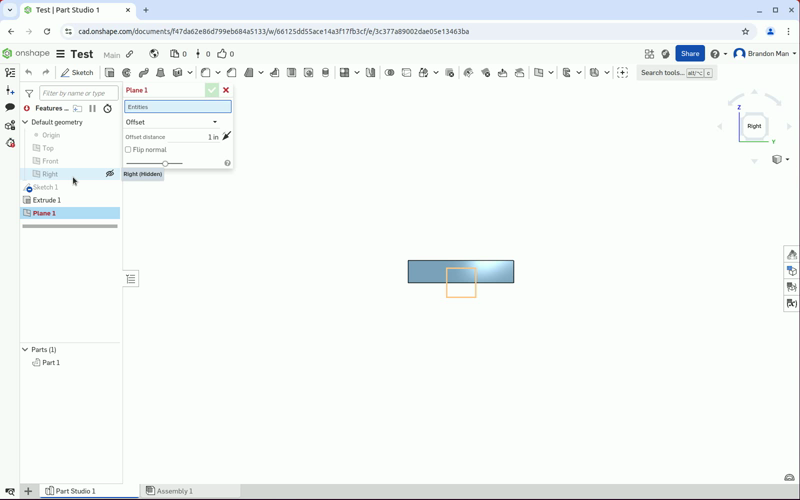
click(73, 176)
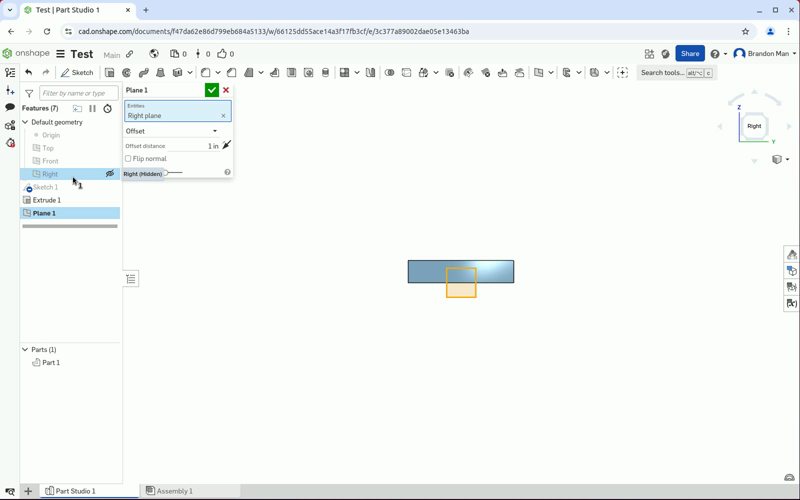
key(tab, 2)
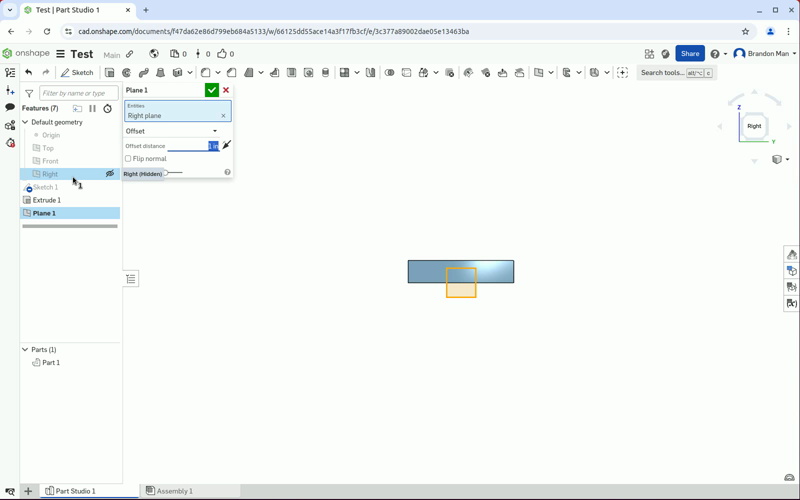
text(22.4)
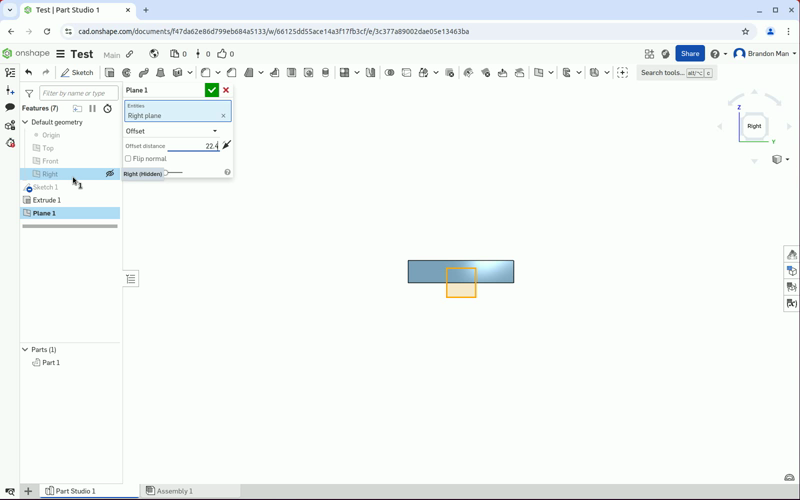
key(enter, 2)
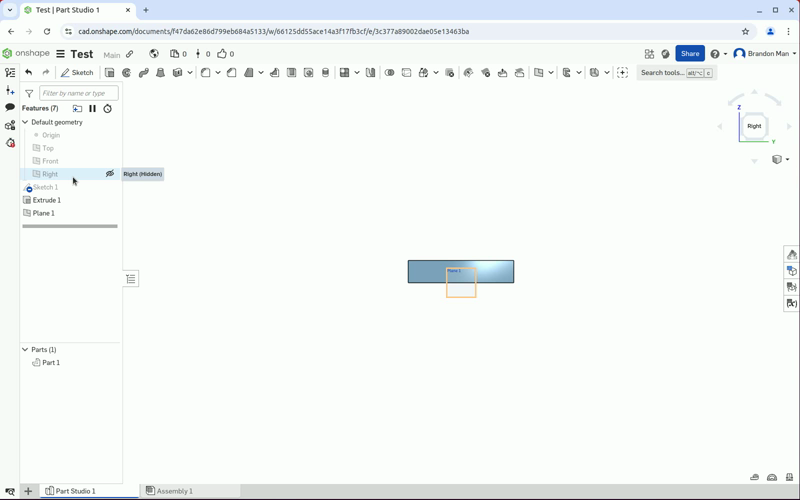
key(shift+s)
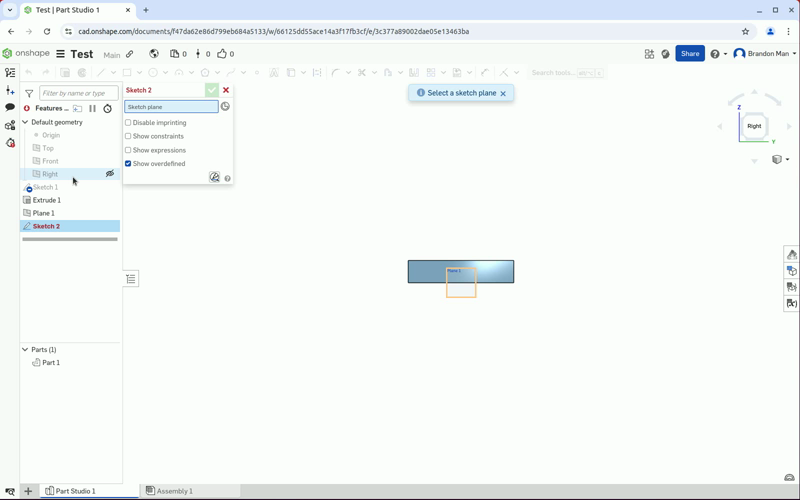
mouse_move(73, 215)
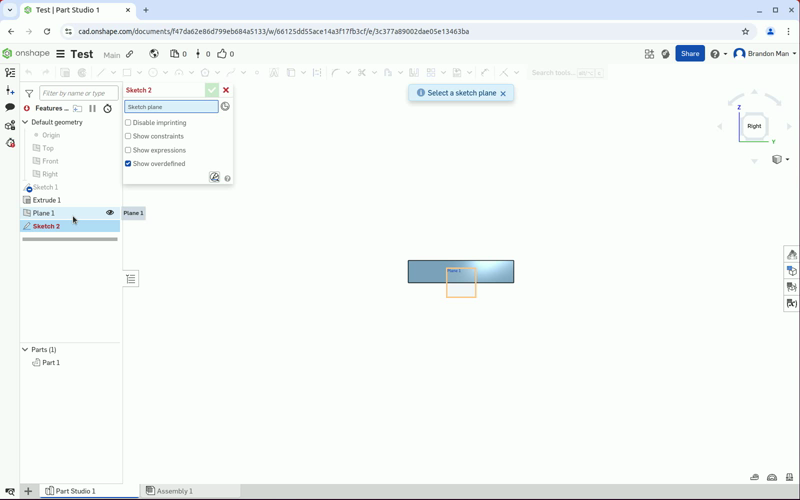
click(73, 215)
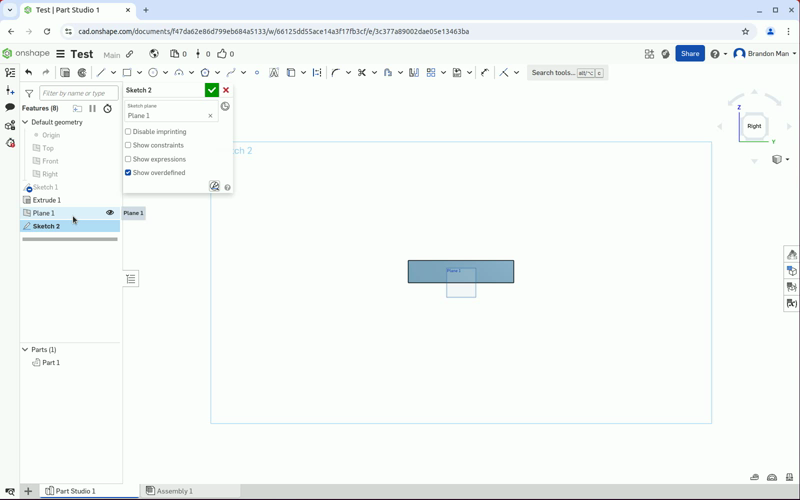
mouse_move(73, 352)
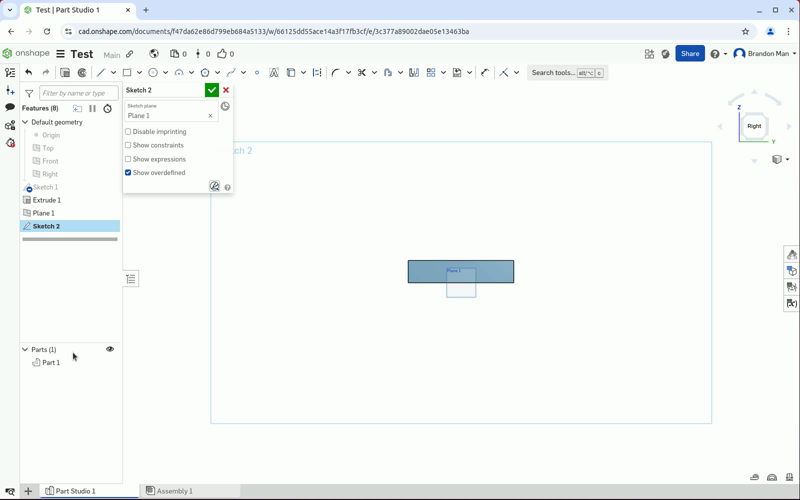
key(y)
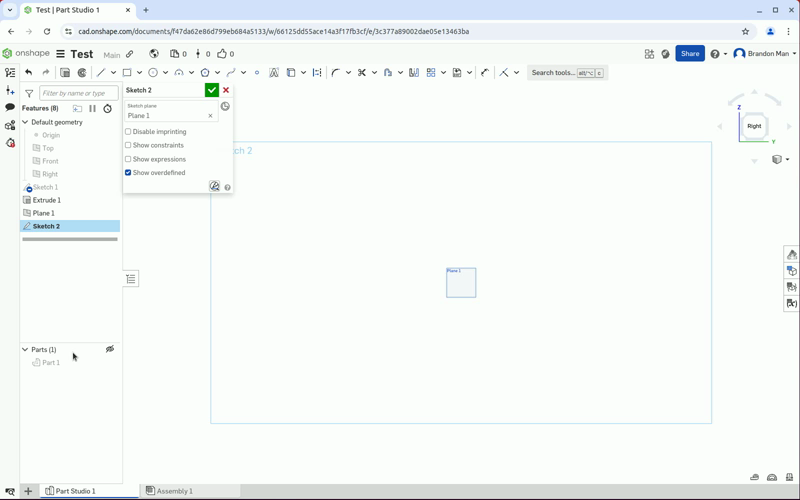
key(l)
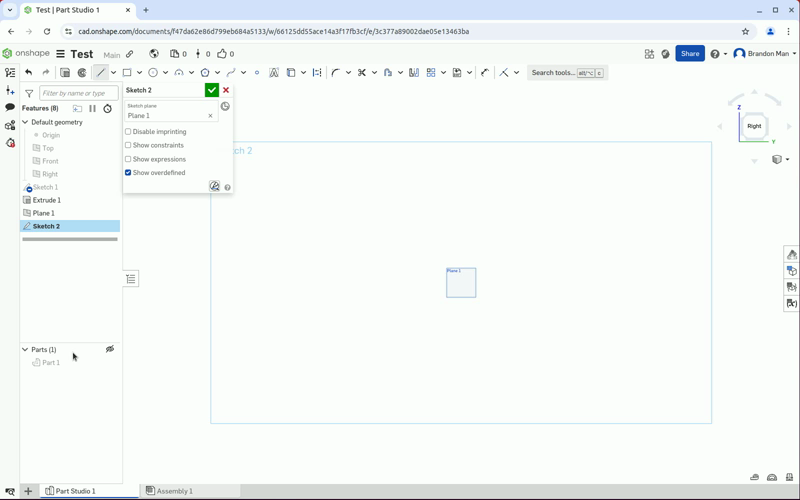
key_down(shift)
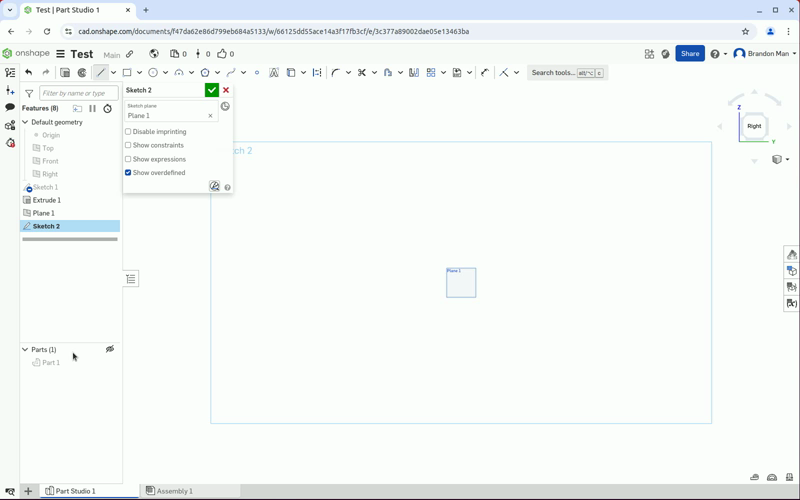
mouse_move(407, 282)
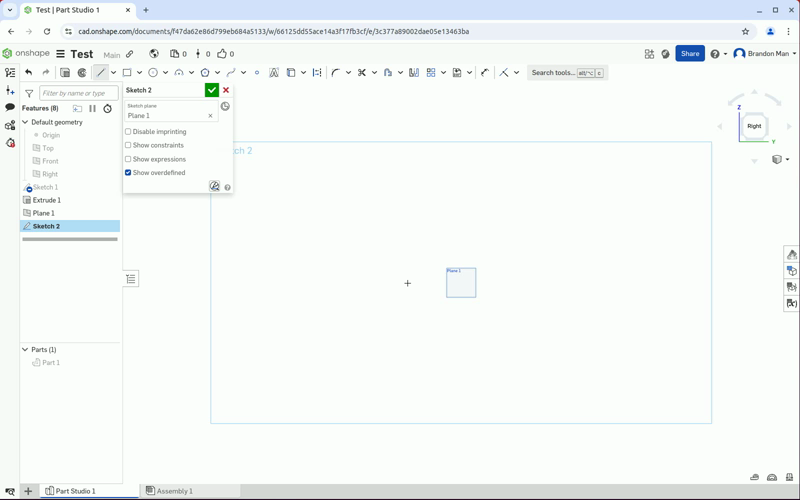
click(407, 282)
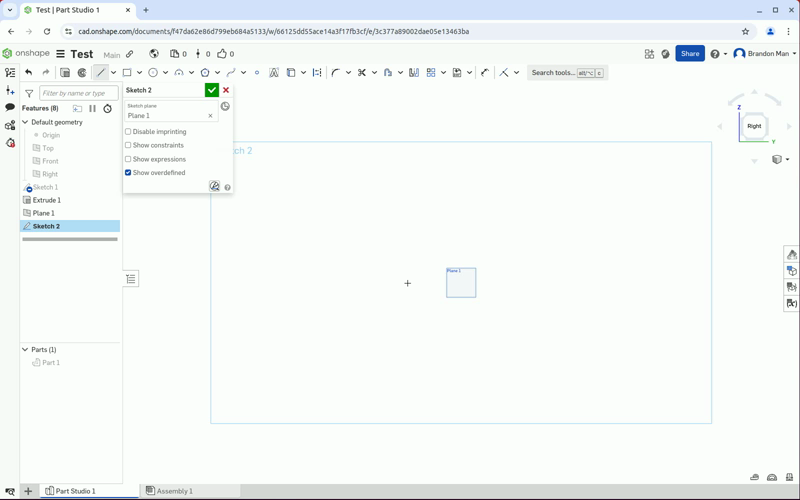
key_up(shift)
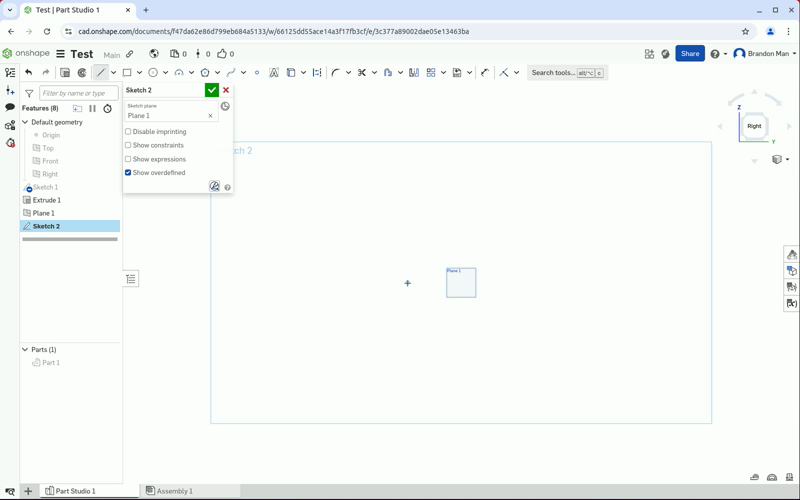
key_down(shift)
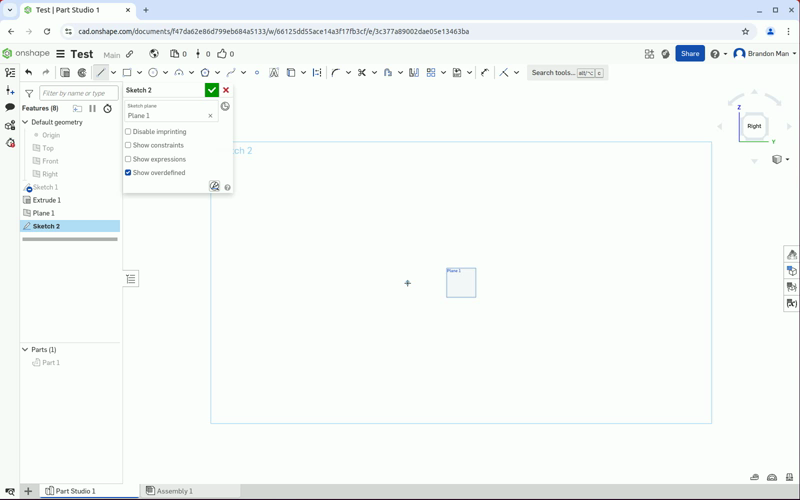
mouse_move(513, 282)
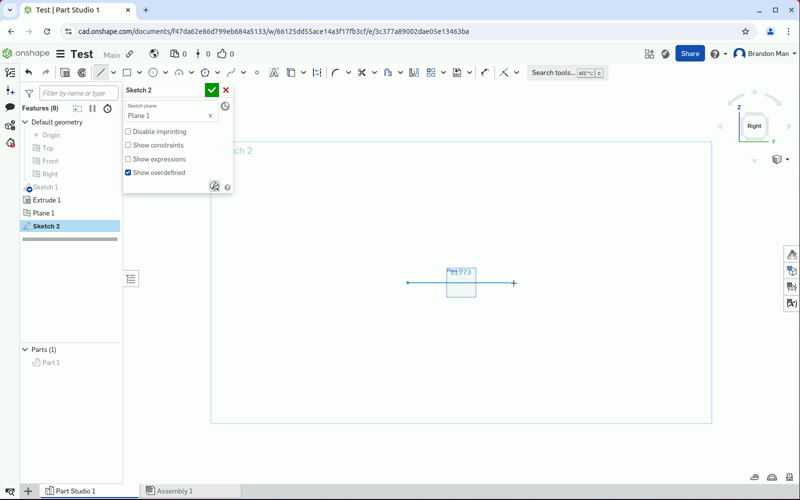
click(513, 282)
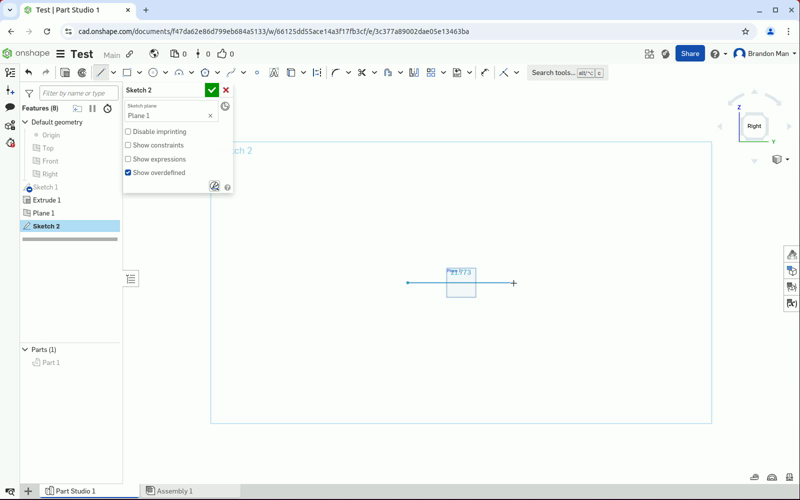
key_up(shift)
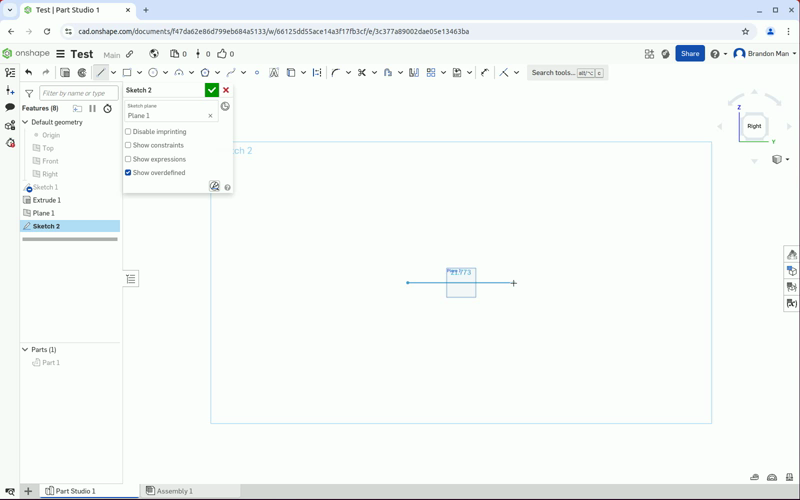
key_down(shift)
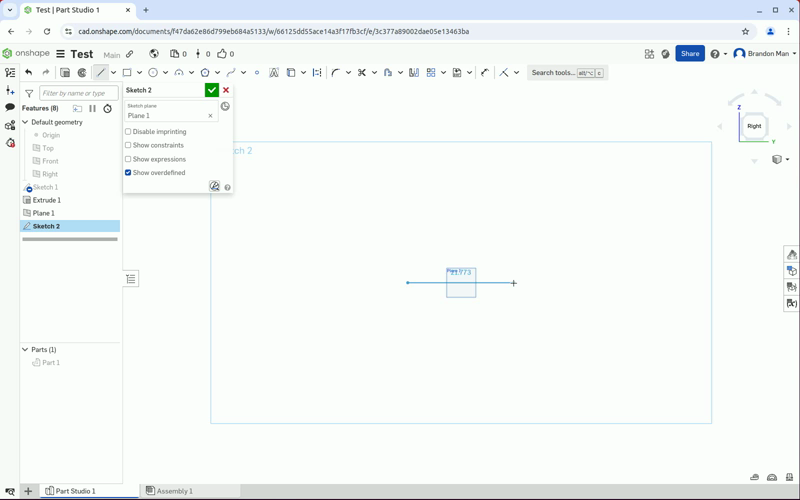
mouse_move(543, 282)
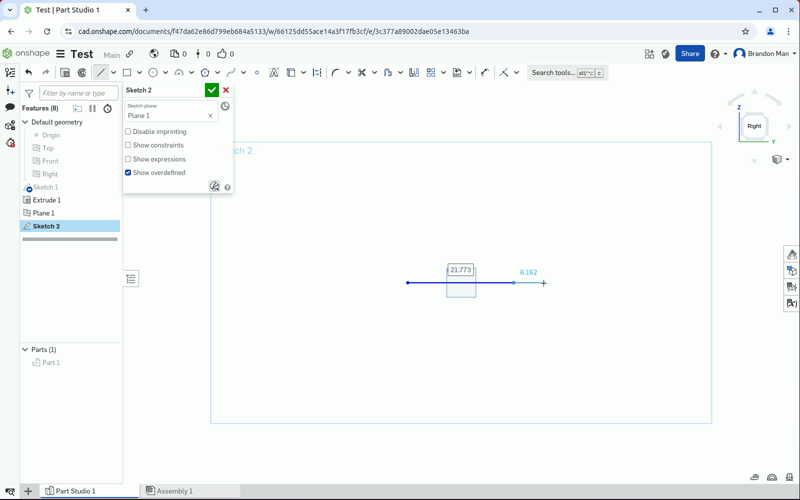
mouse_move(513, 260)
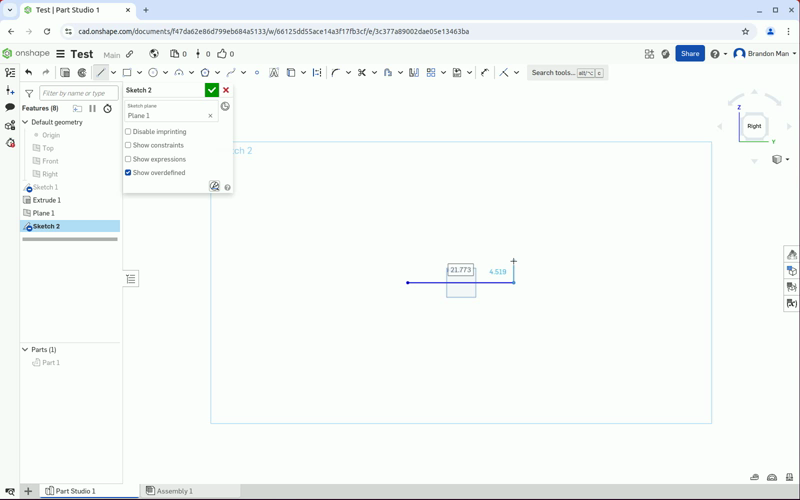
click(513, 260)
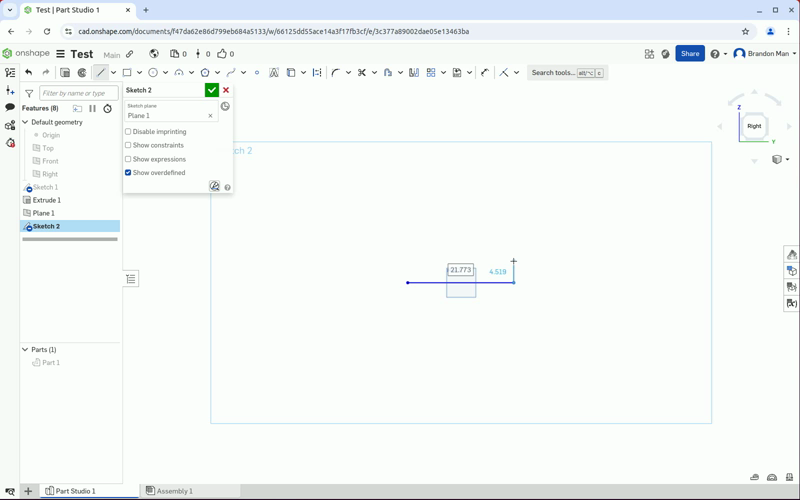
key_up(shift)
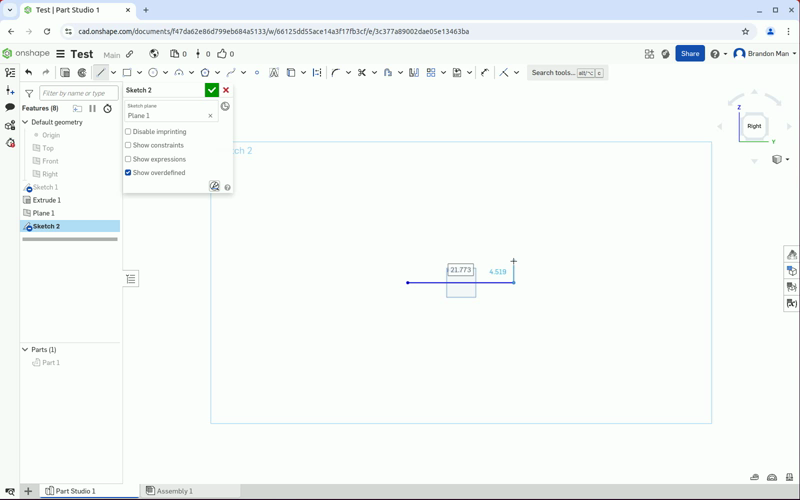
key_down(shift)
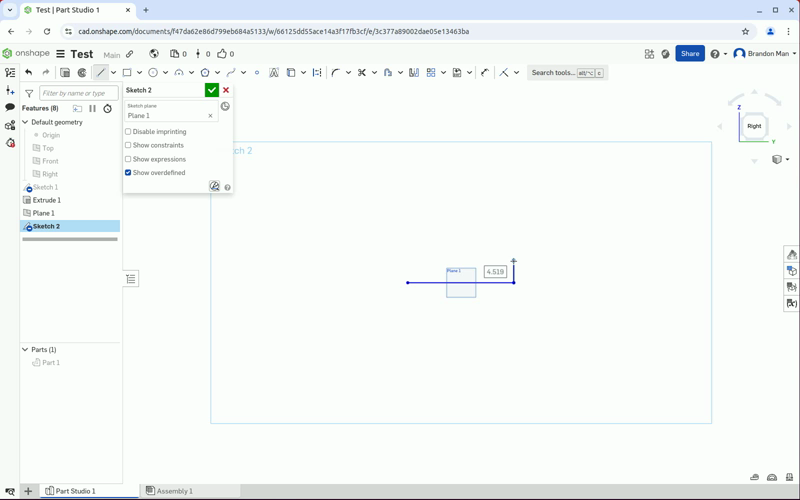
mouse_move(407, 260)
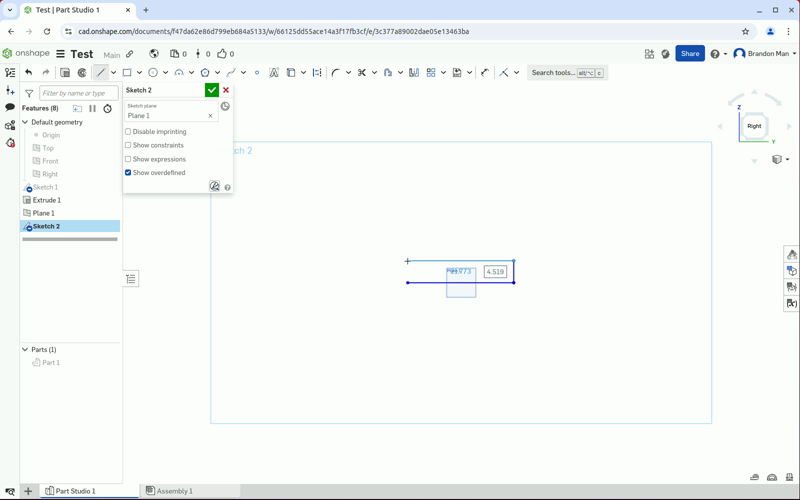
click(407, 260)
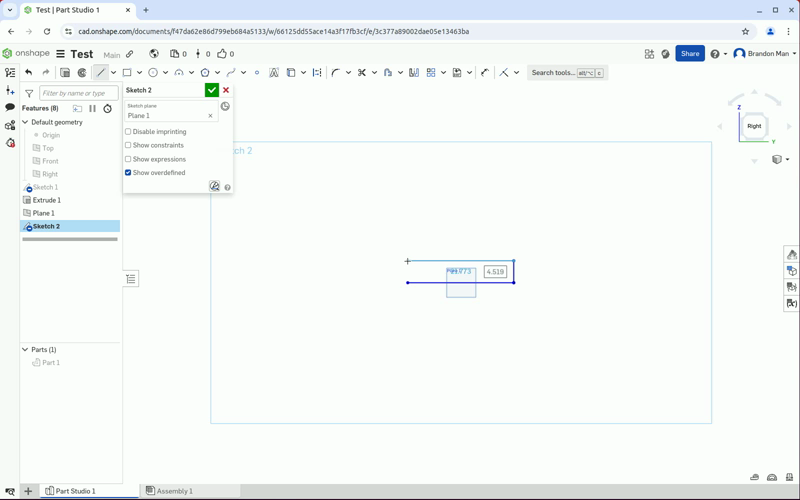
key_up(shift)
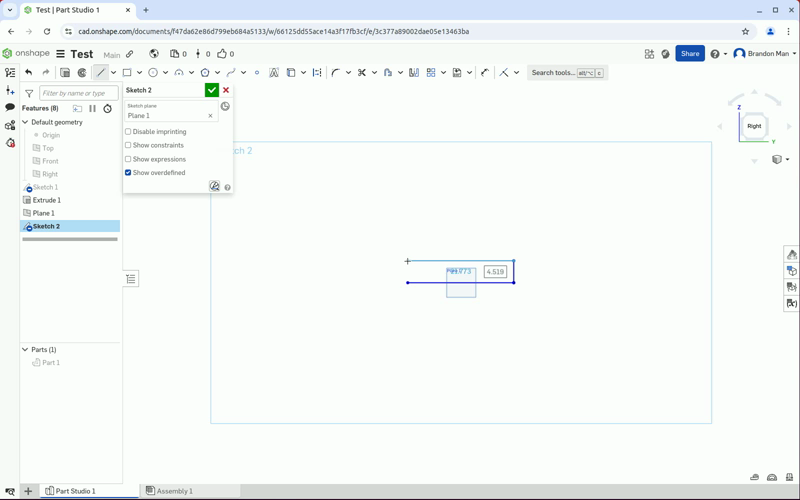
mouse_move(437, 260)
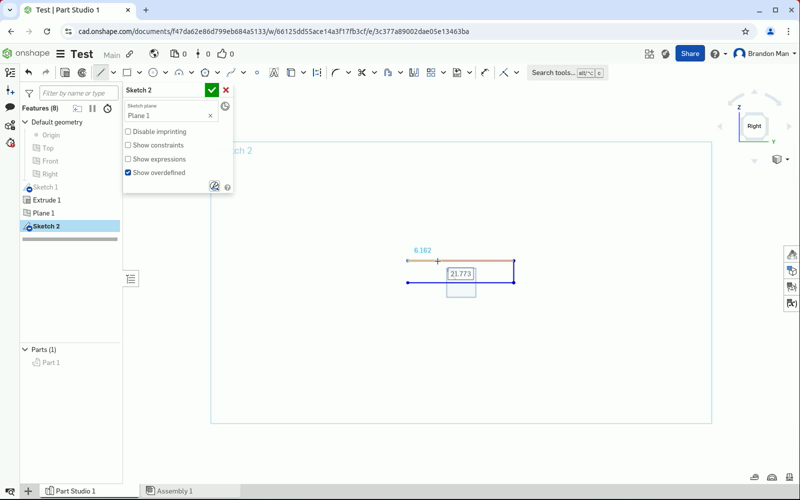
key_down(shift)
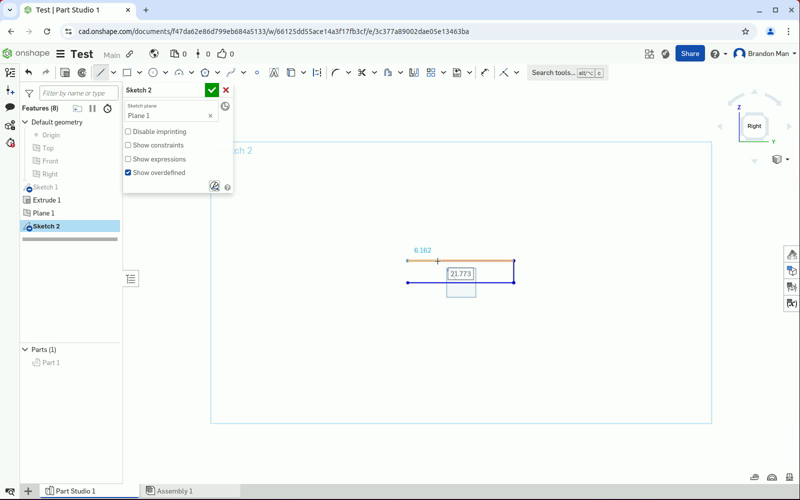
mouse_move(407, 282)
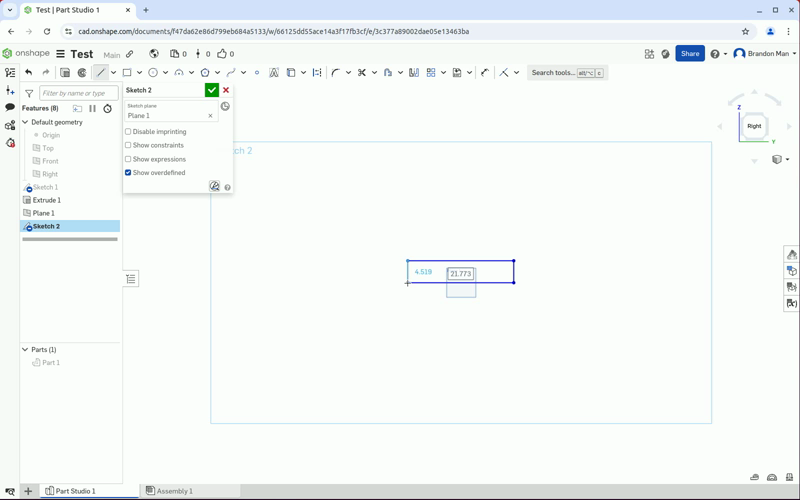
key_up(shift)
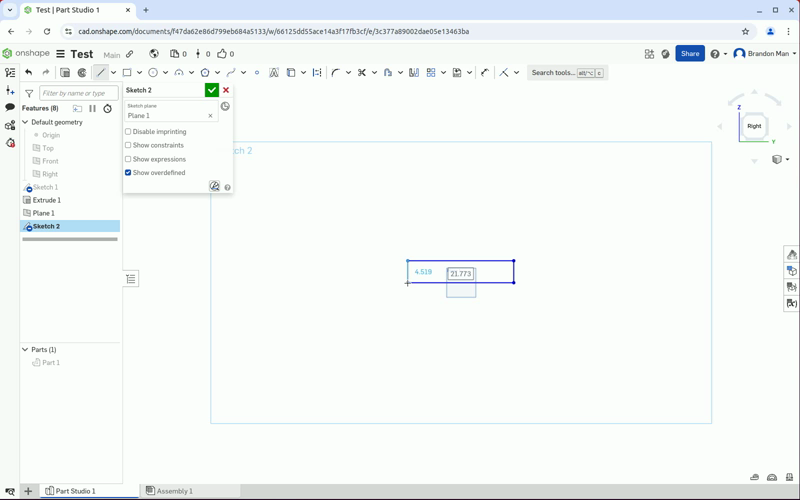
click(407, 282)
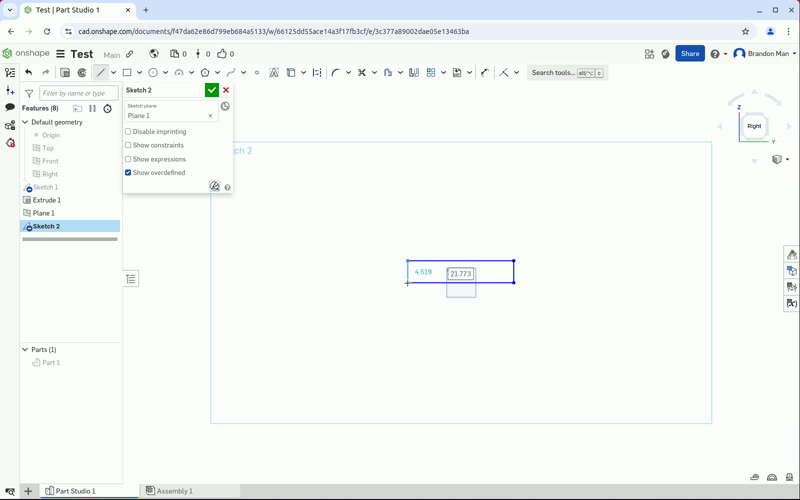
key(esc)
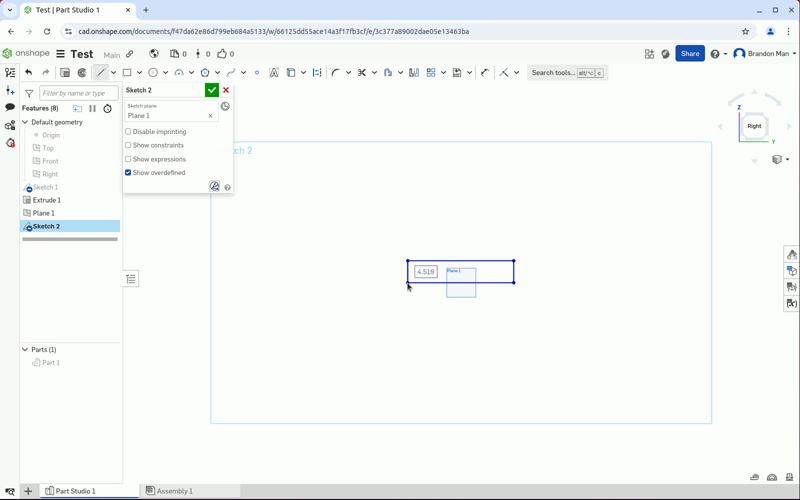
mouse_move(490, 270)
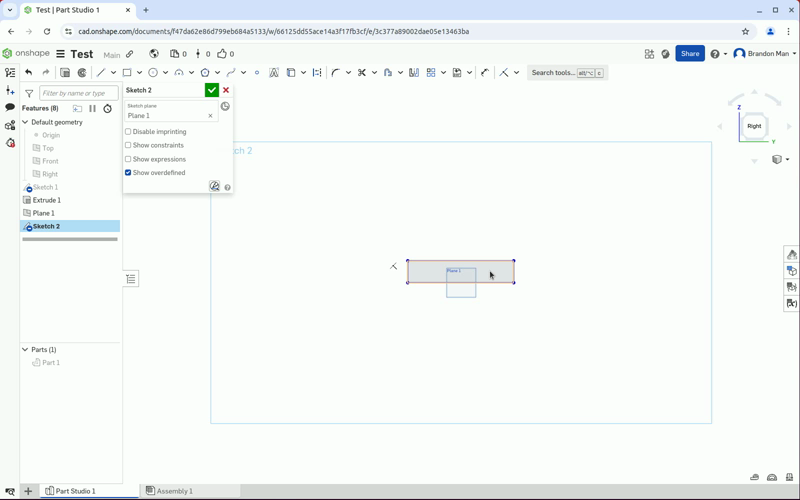
click(490, 270)
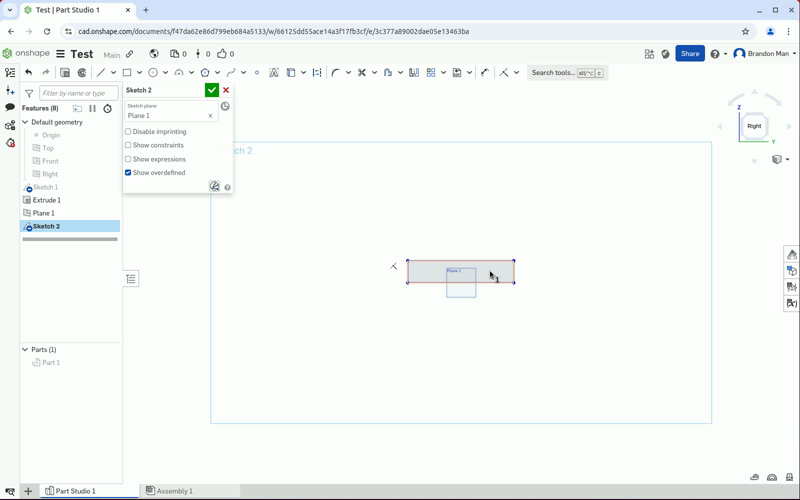
mouse_move(73, 352)
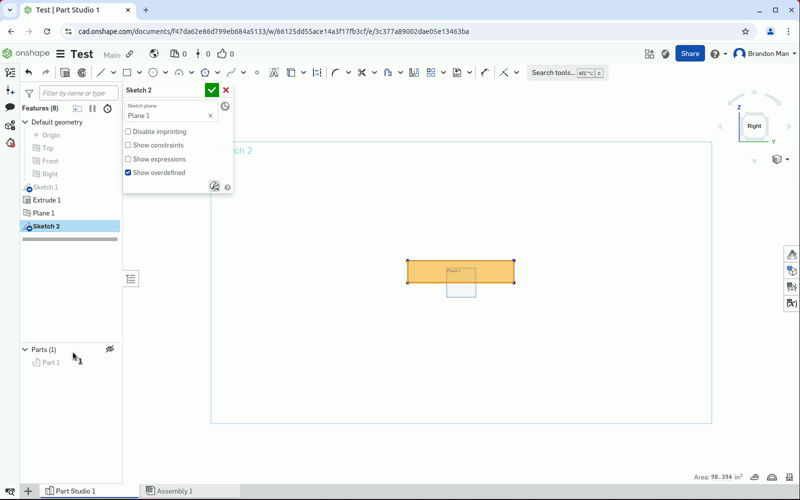
key(shift+y)
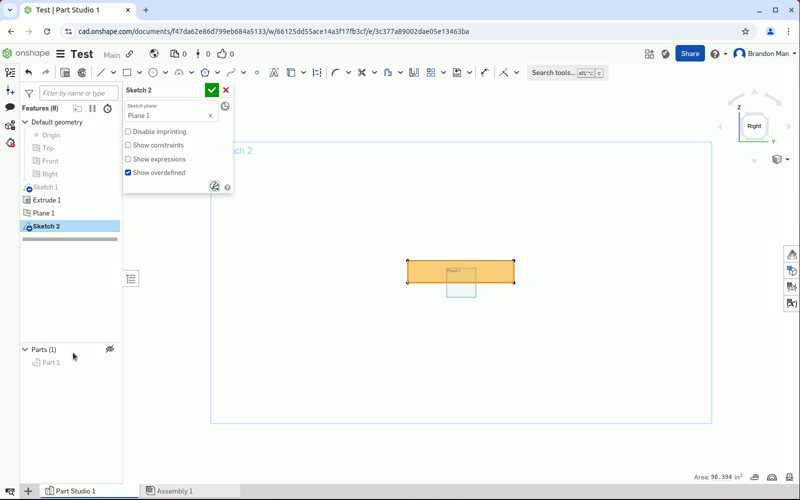
key(shift+e)
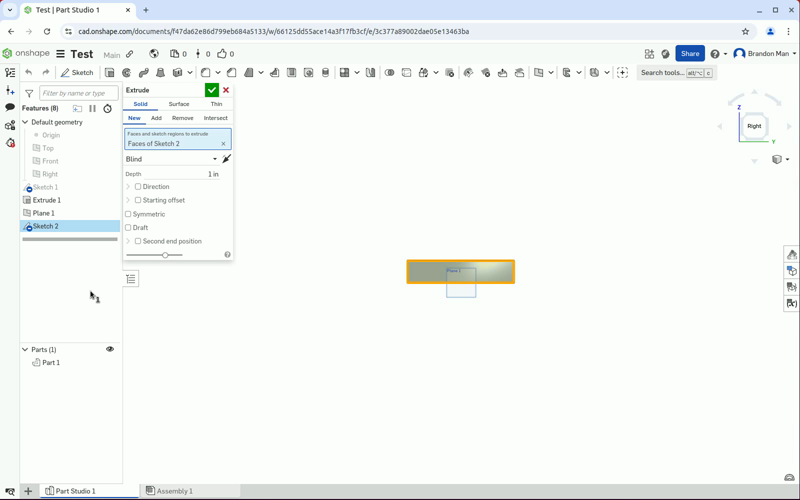
mouse_move(143, 106)
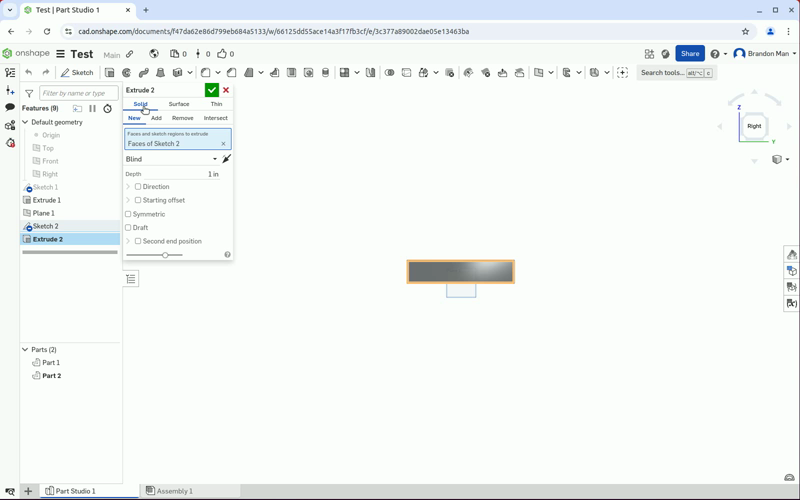
click(143, 106)
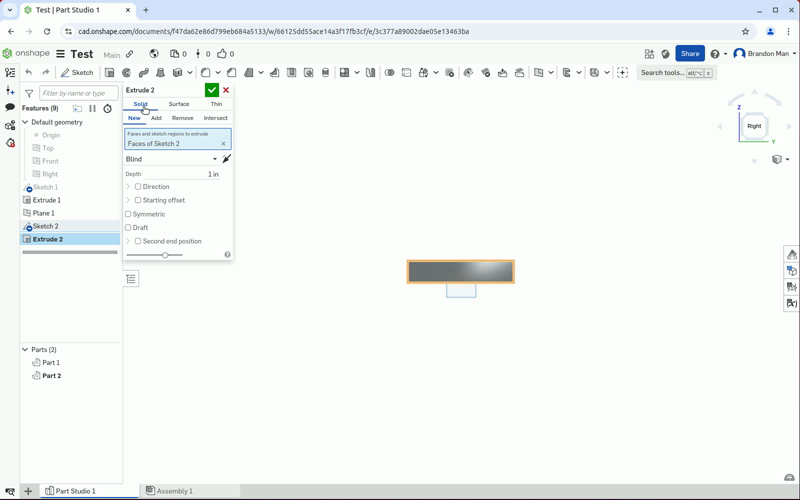
mouse_move(137, 120)
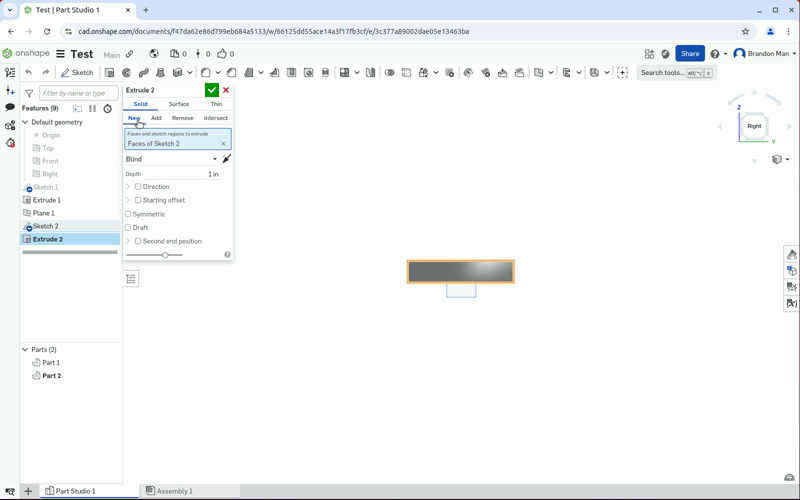
click(137, 120)
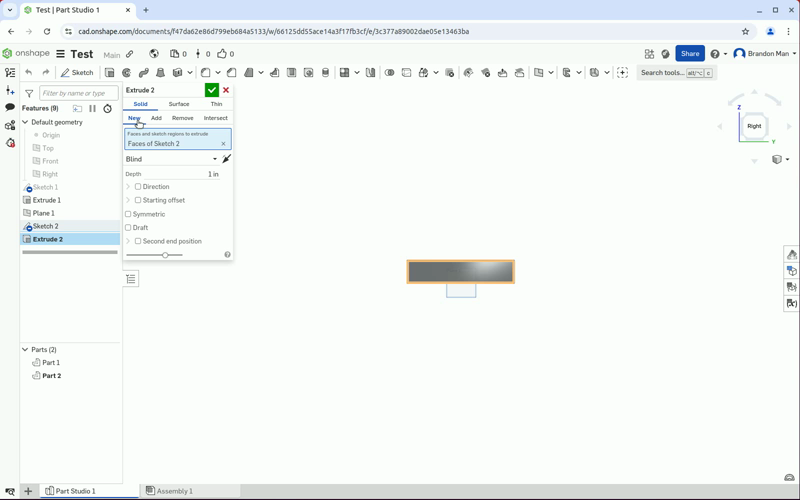
key(tab, 4)
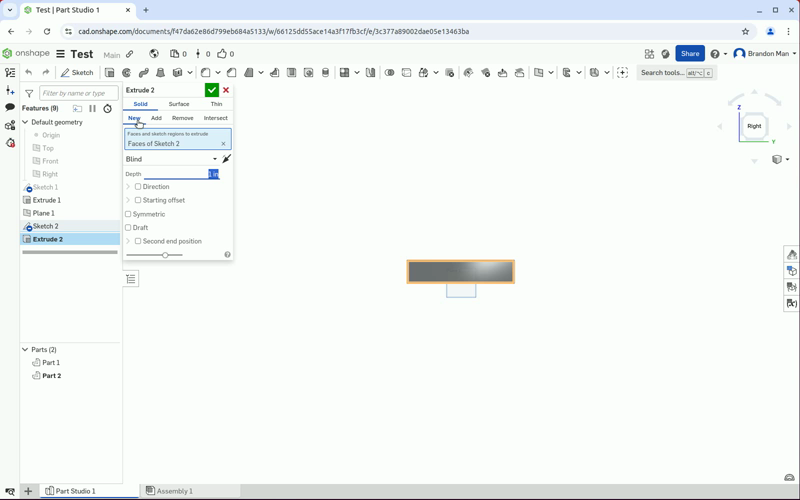
text(0.722)
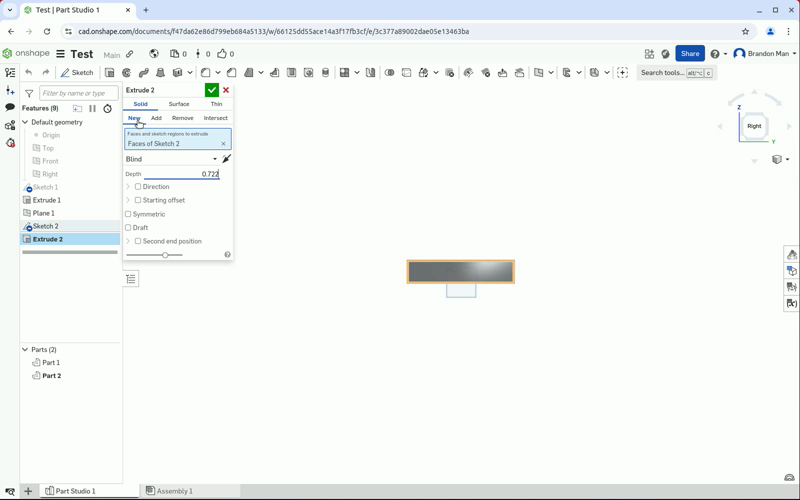
key(enter)
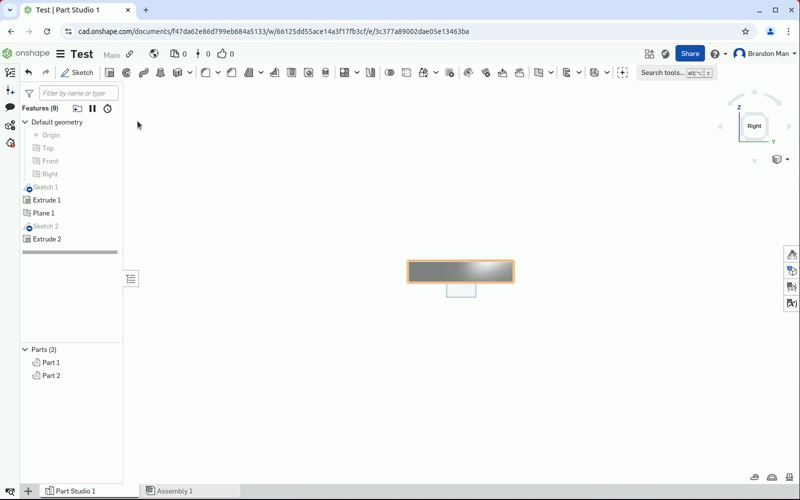
key(shift+h)
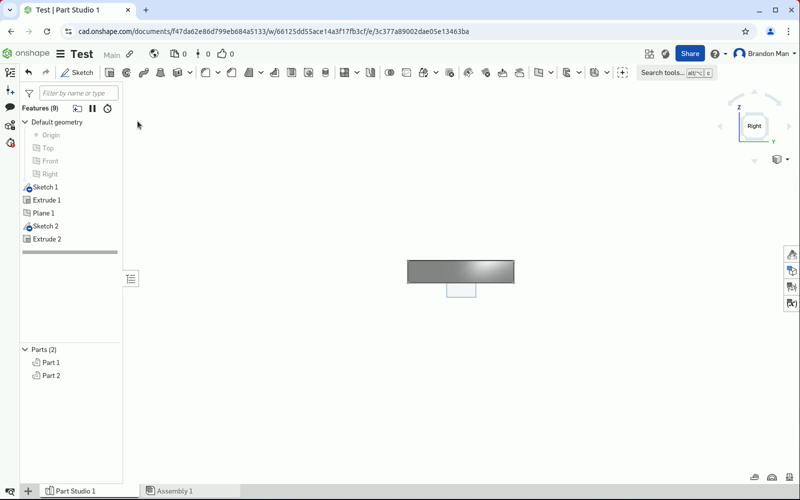
key(shift+h)
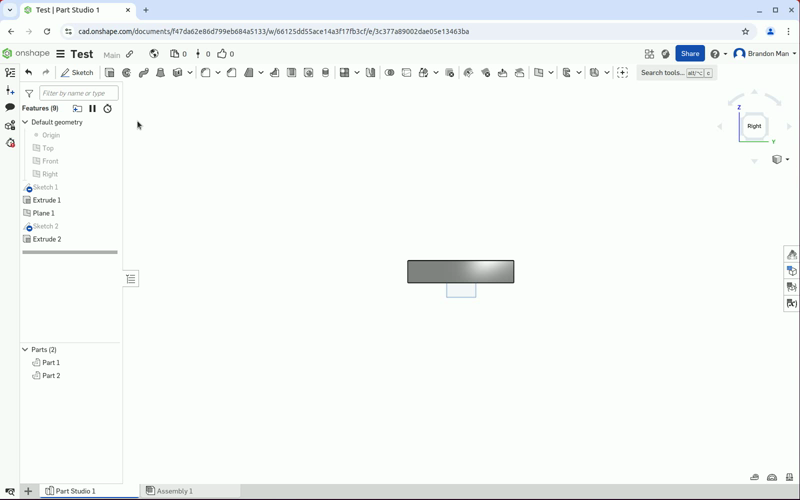
mouse_move(73, 189)
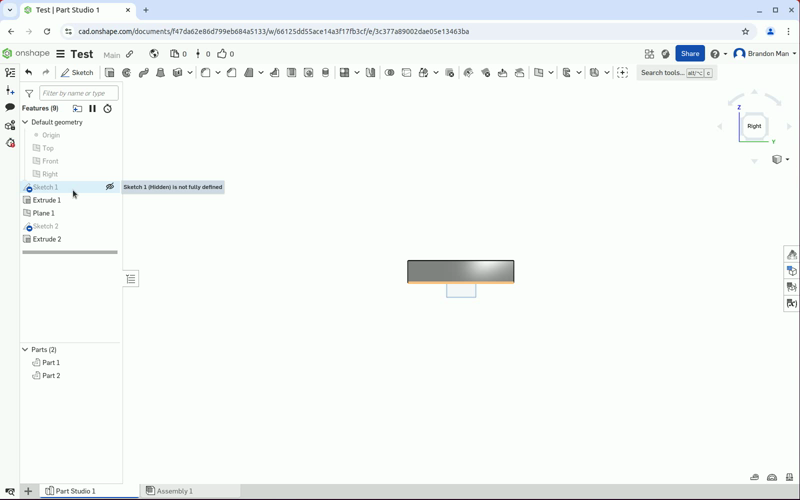
click(73, 189)
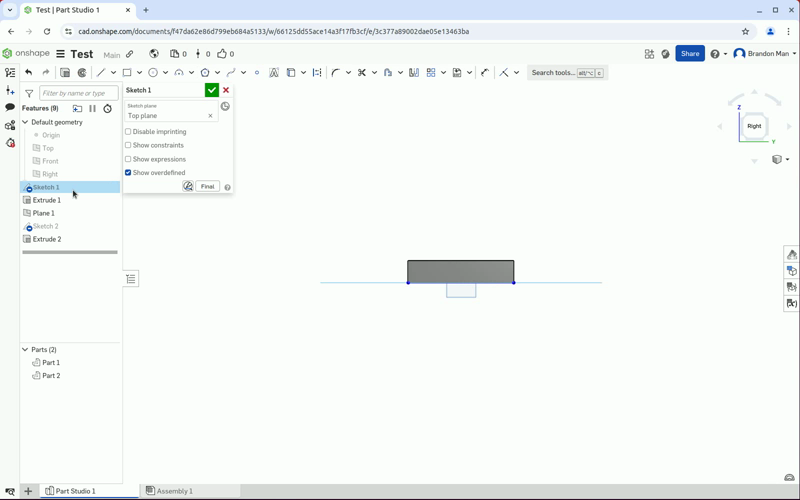
mouse_move(229, 92)
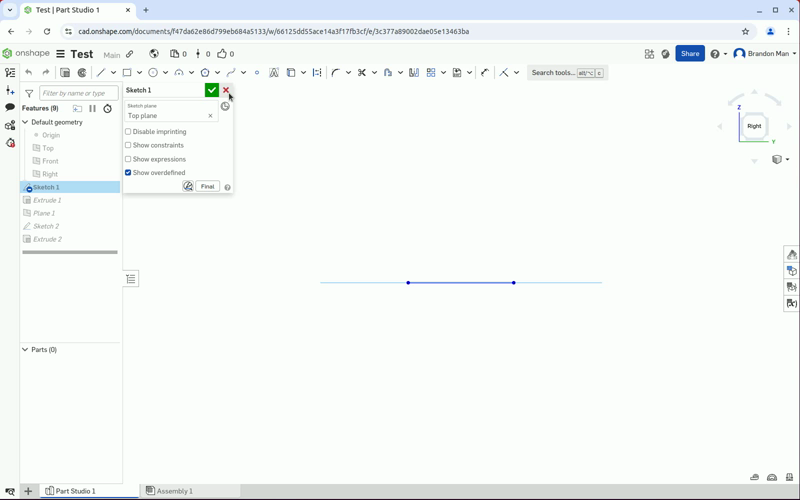
click(229, 92)
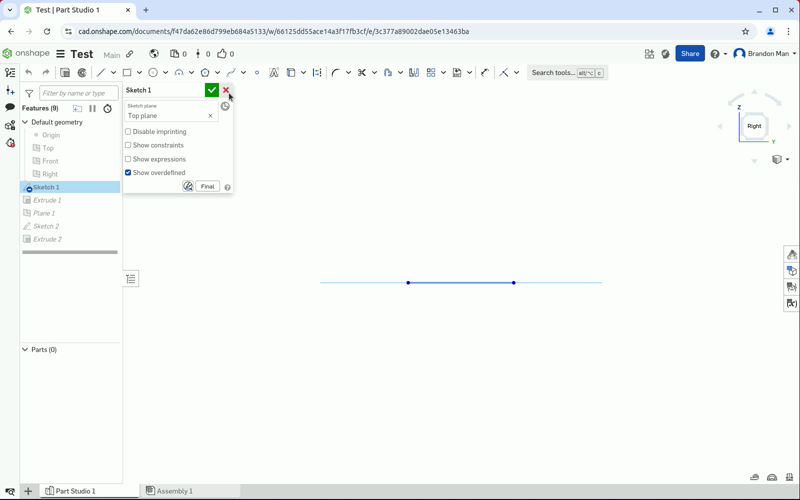
key(shift+s)
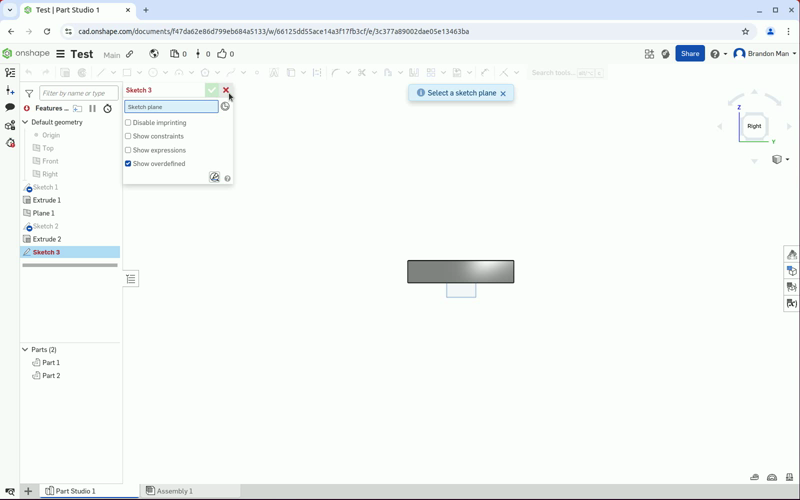
mouse_move(73, 215)
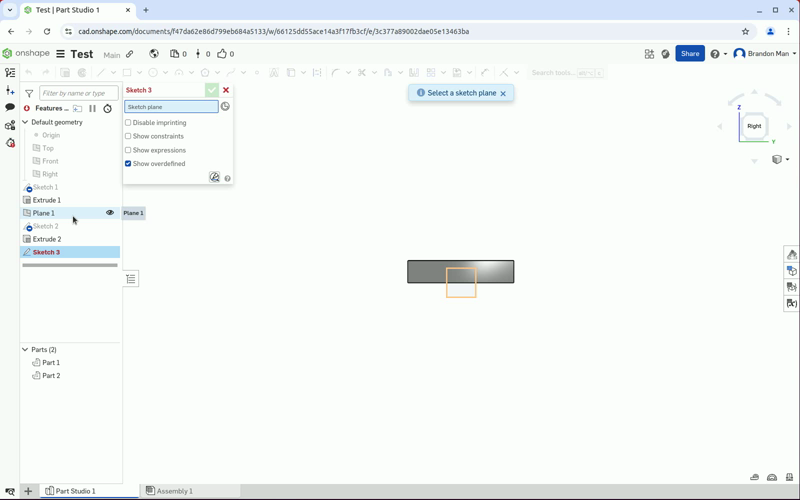
click(73, 215)
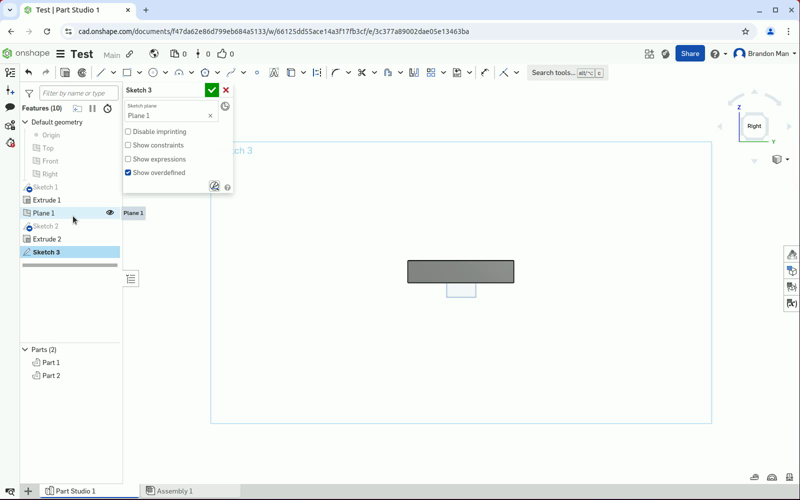
mouse_move(73, 352)
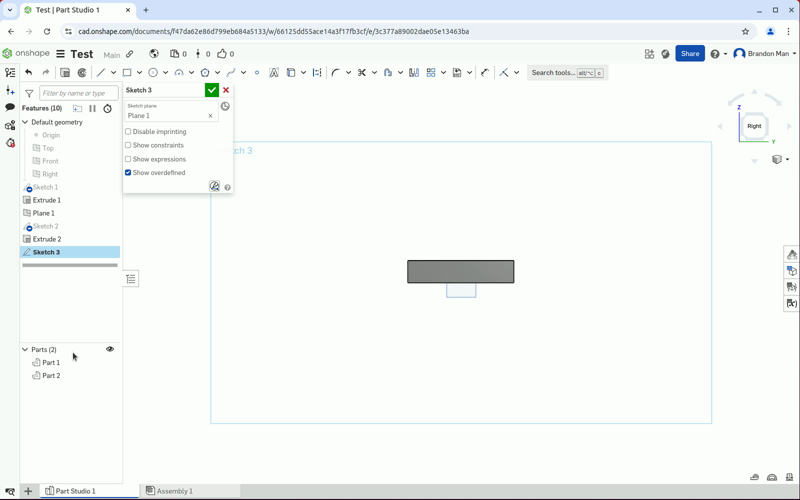
key(y)
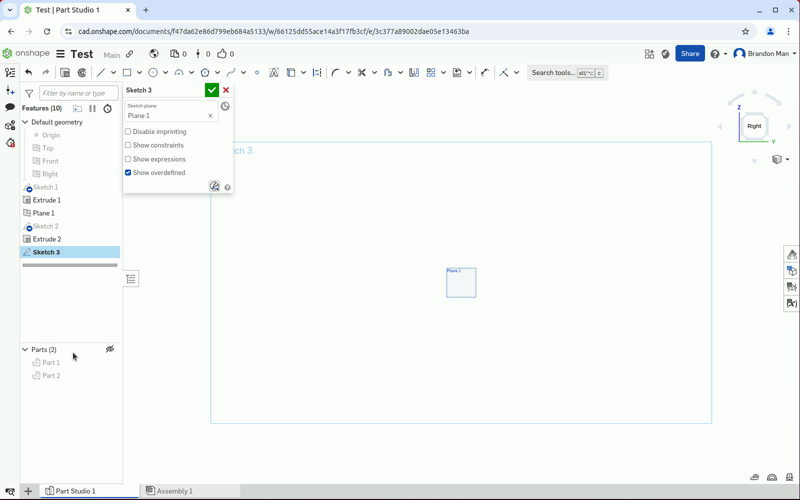
key(l)
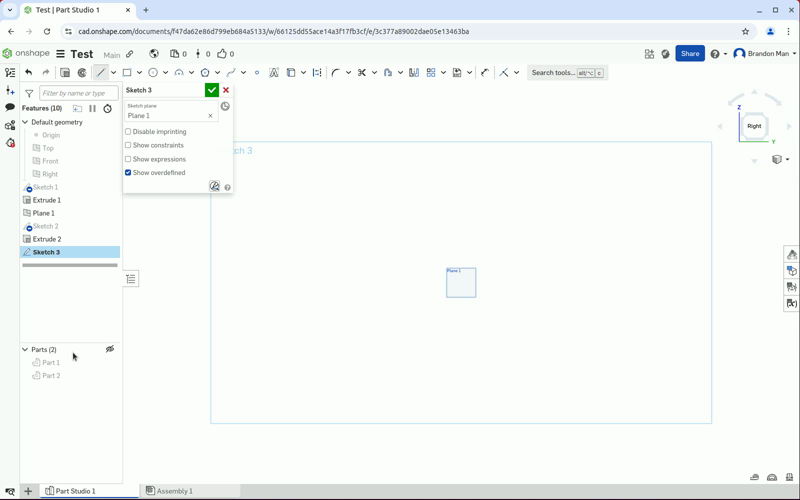
key_down(shift)
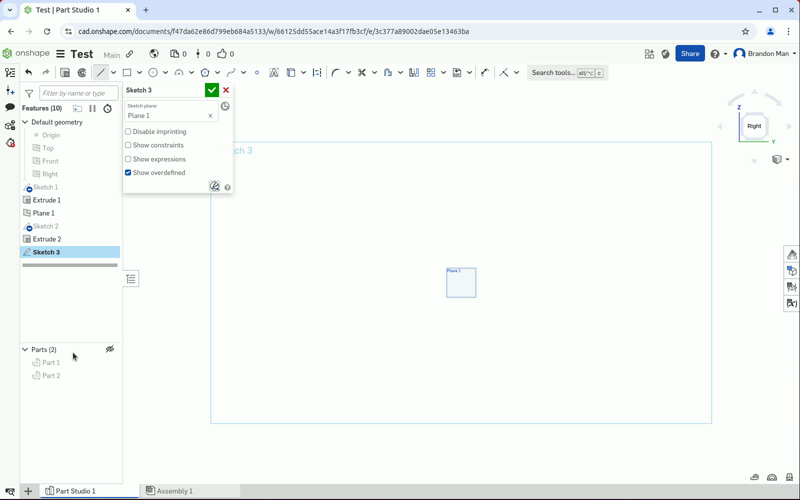
mouse_move(407, 260)
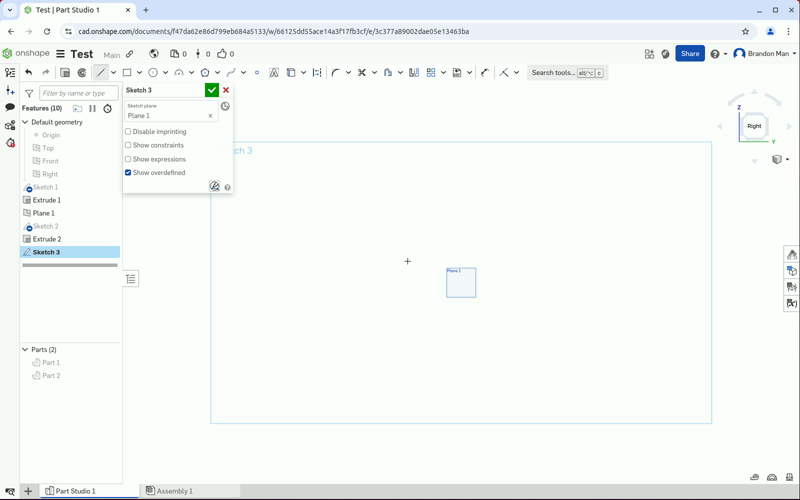
click(407, 260)
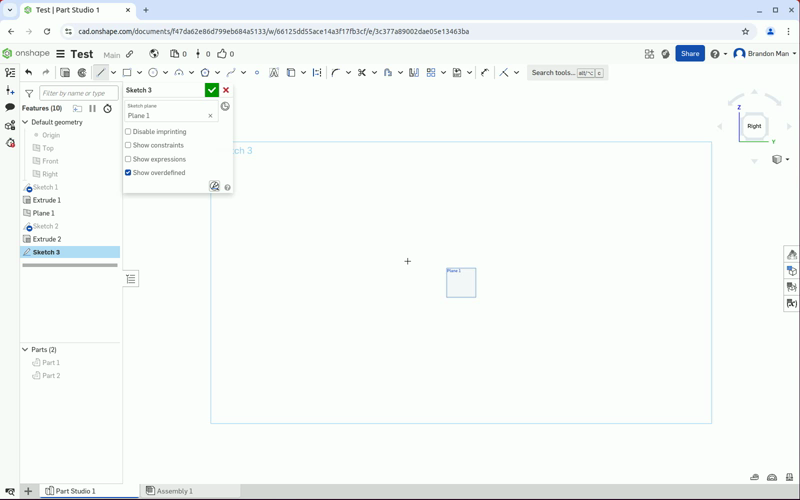
key_up(shift)
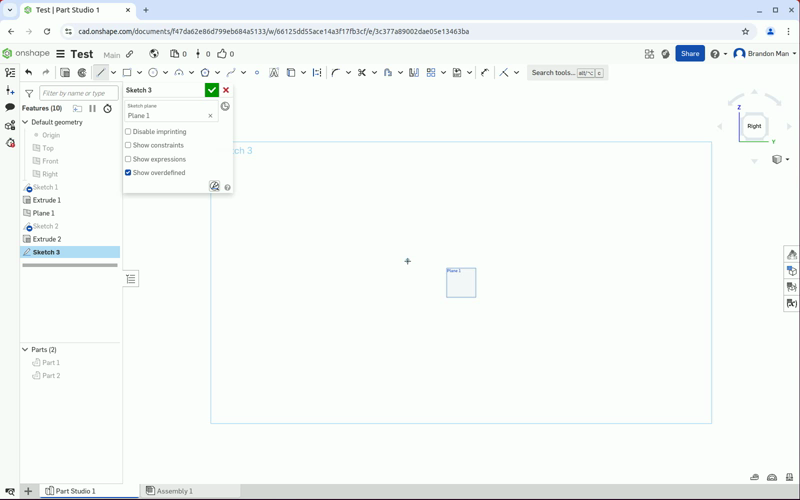
key_down(shift)
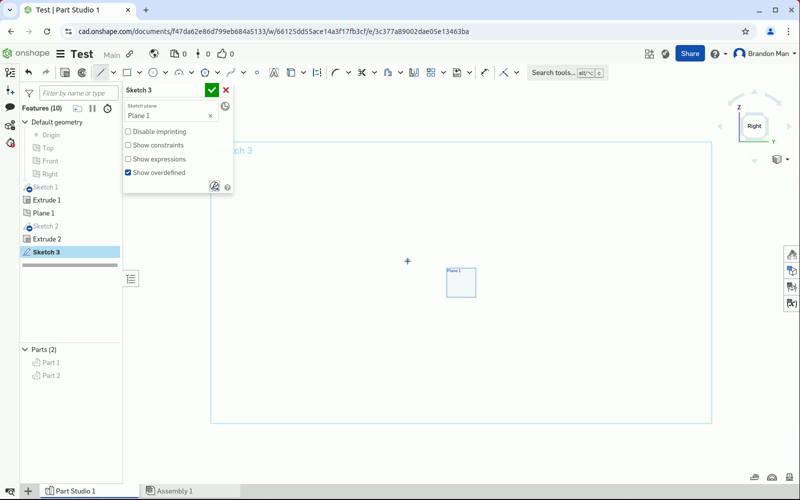
mouse_move(513, 260)
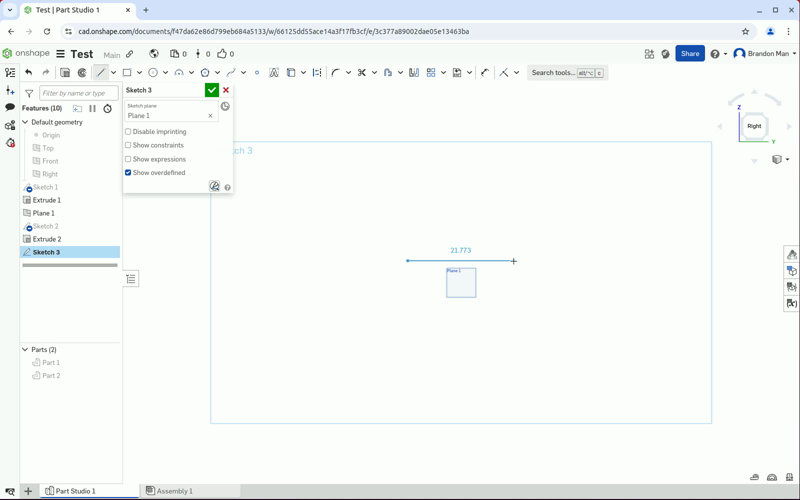
click(513, 260)
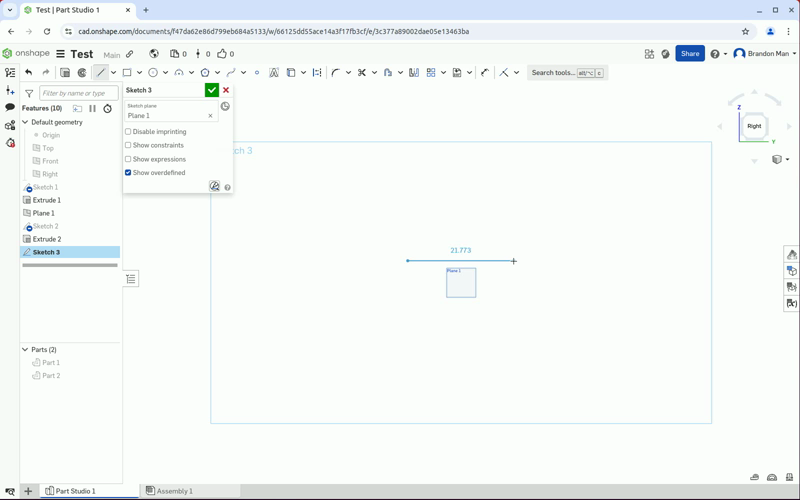
key_up(shift)
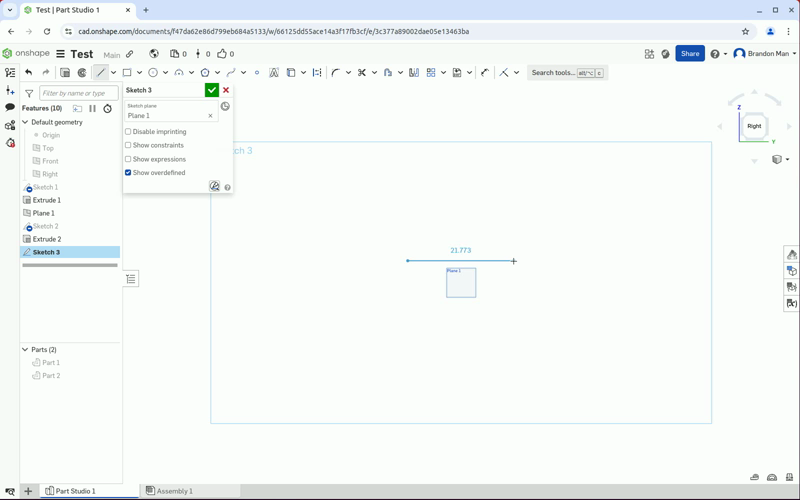
key_down(shift)
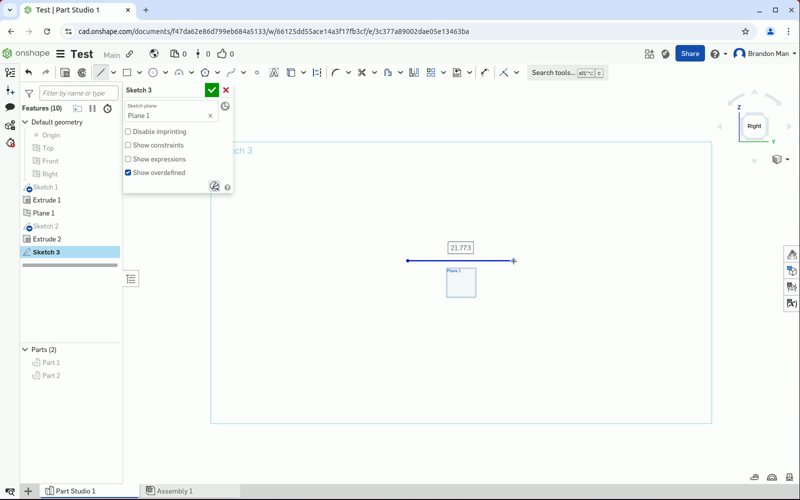
mouse_move(543, 260)
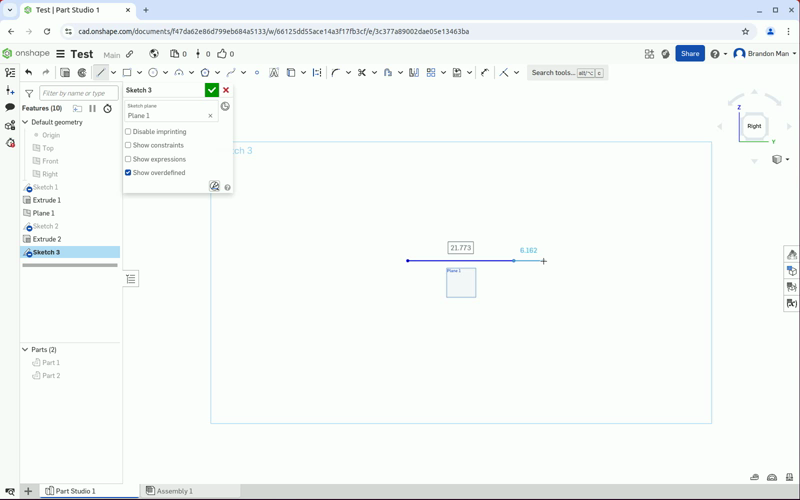
mouse_move(513, 257)
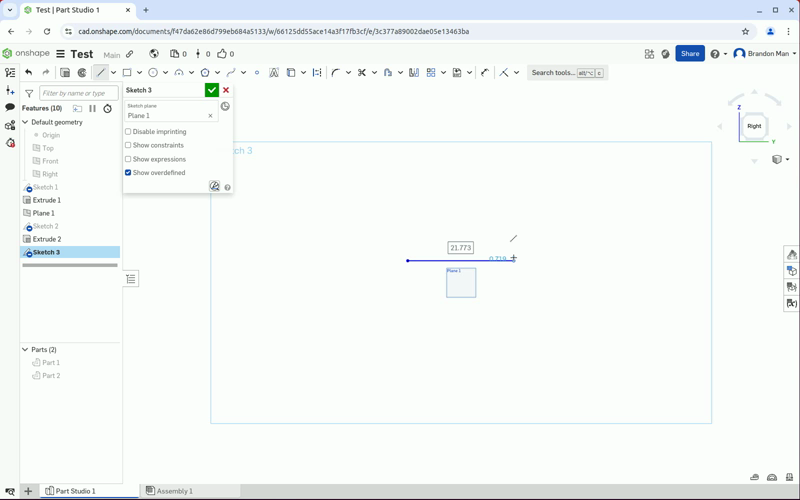
scroll(6)
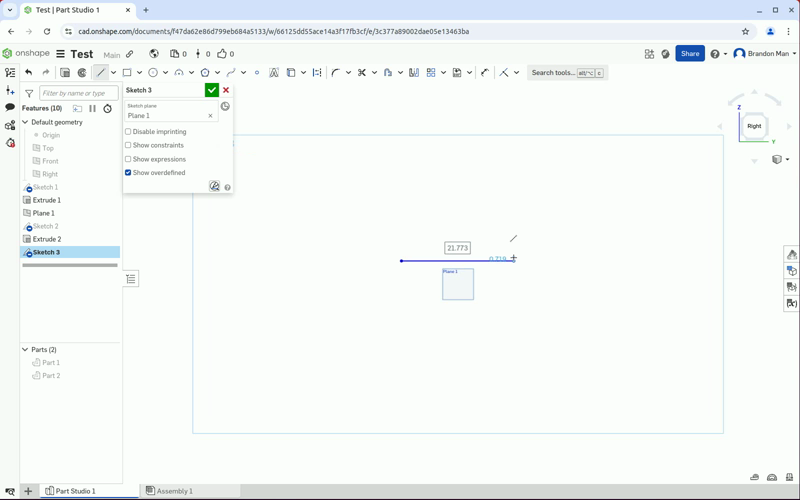
scroll(6)
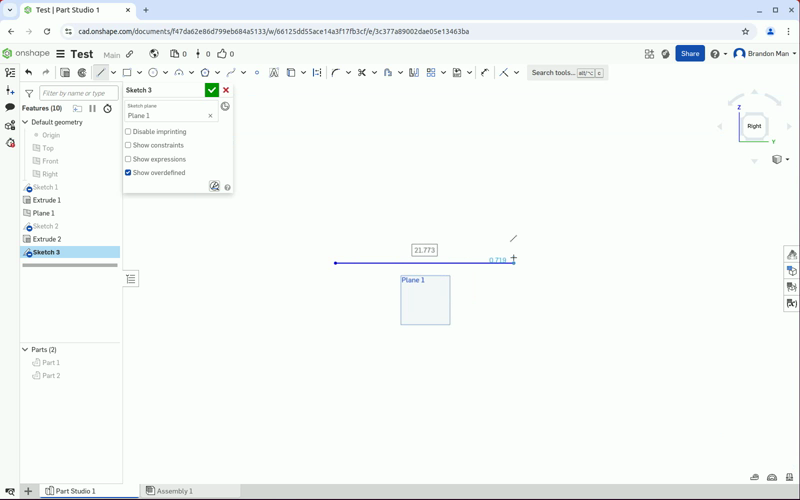
scroll(6)
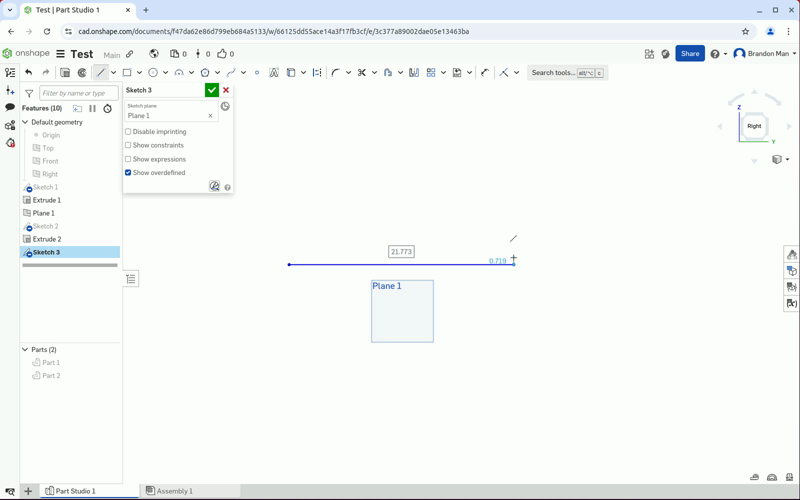
scroll(6)
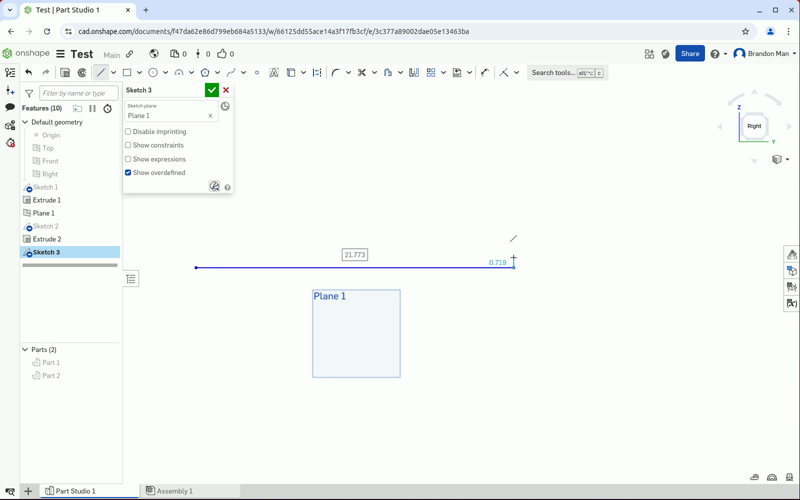
scroll(6)
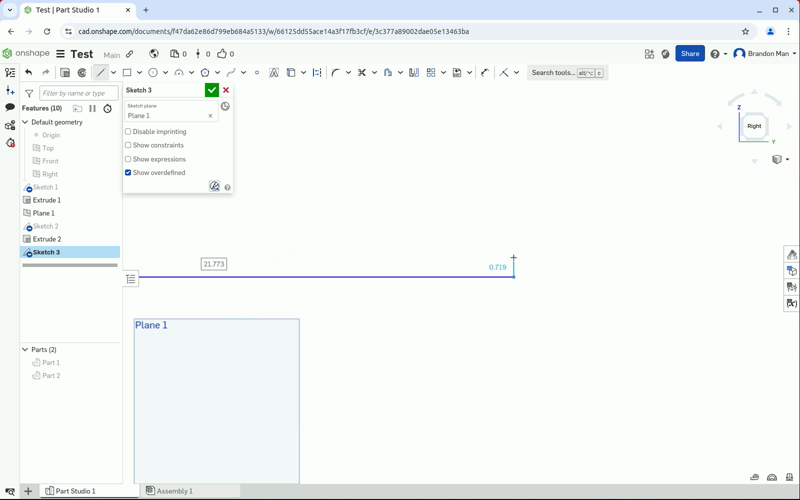
scroll(6)
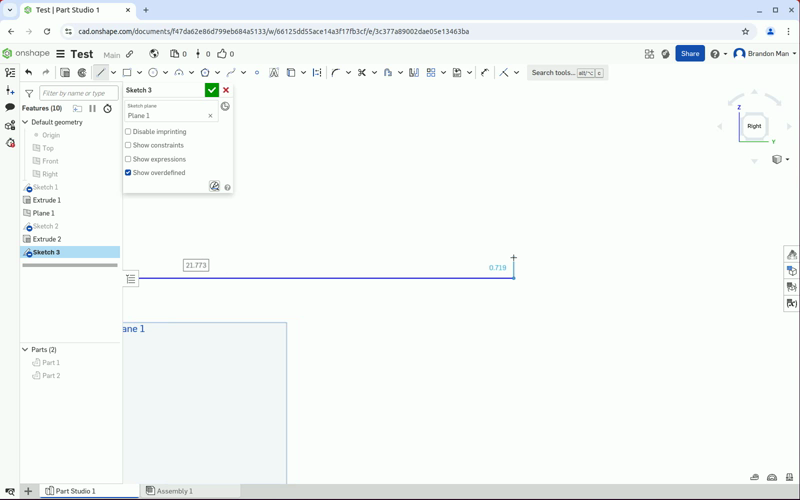
scroll(6)
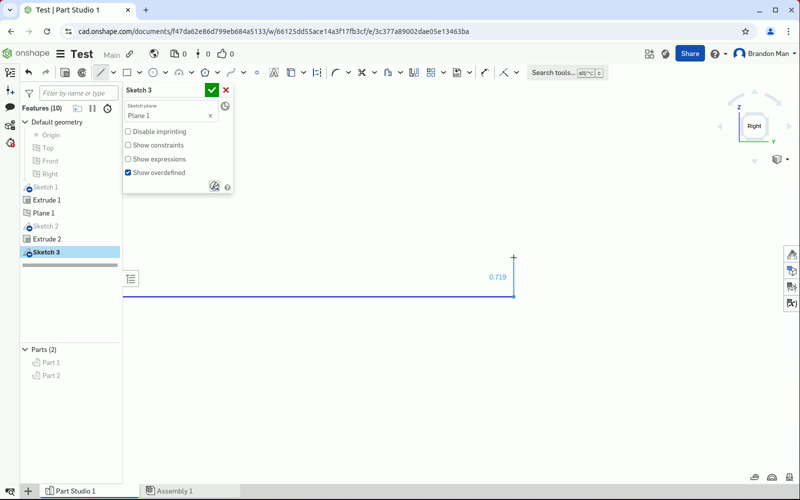
click(513, 257)
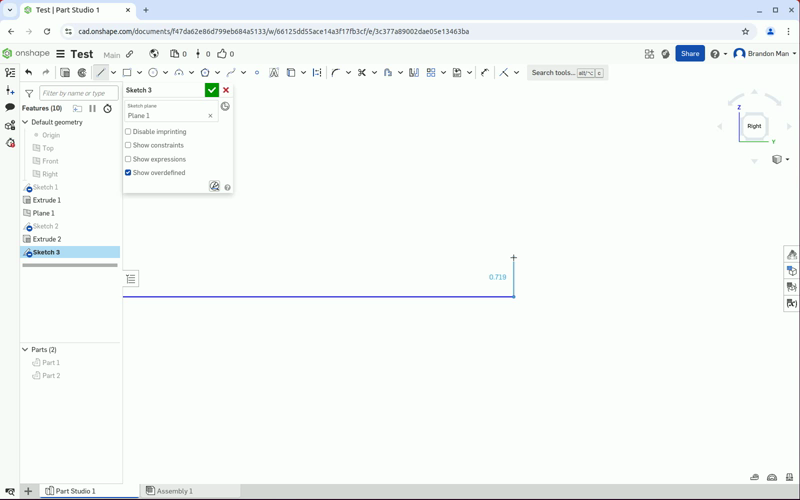
scroll(-6)
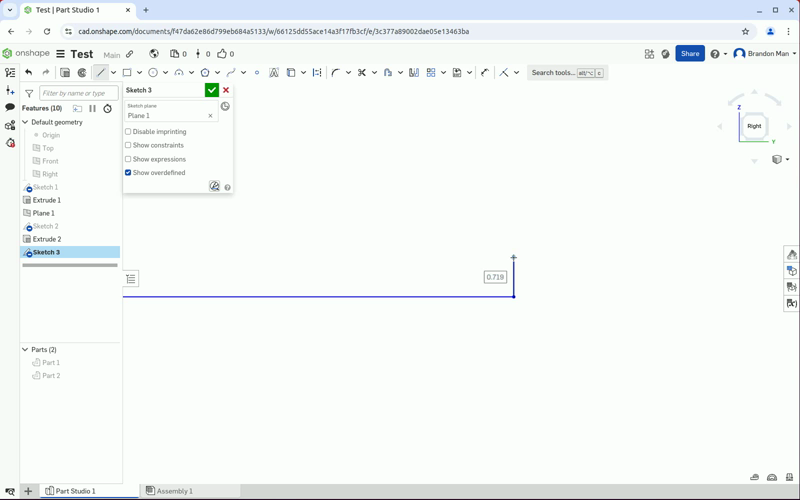
scroll(-6)
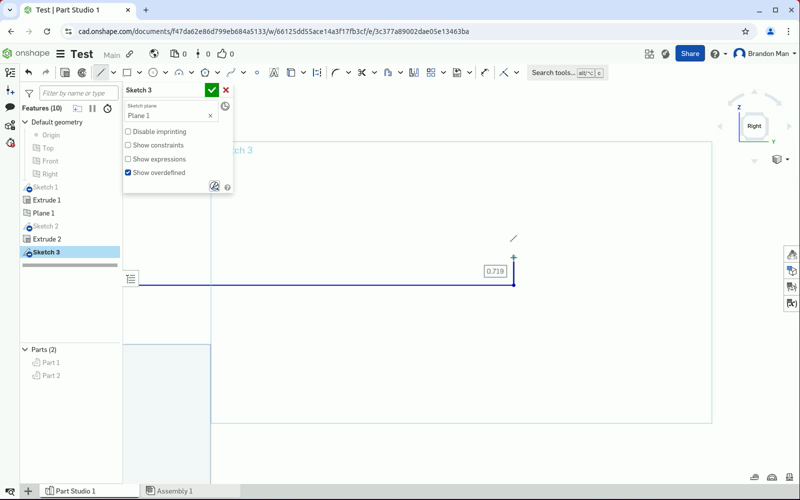
scroll(-6)
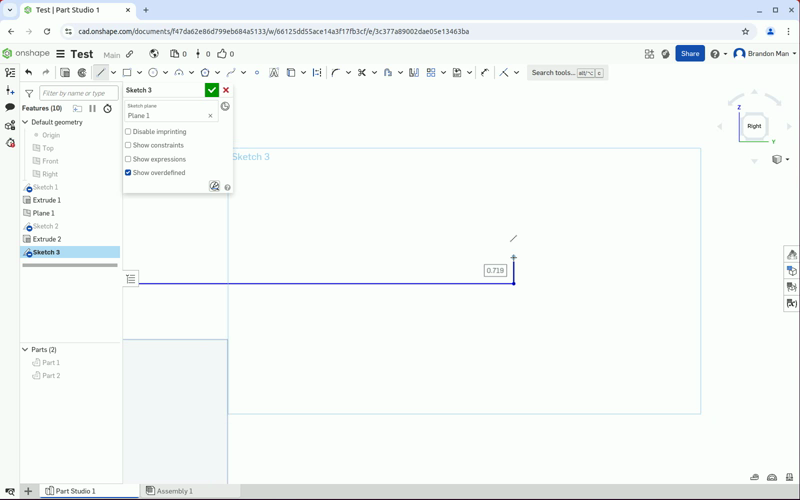
scroll(-6)
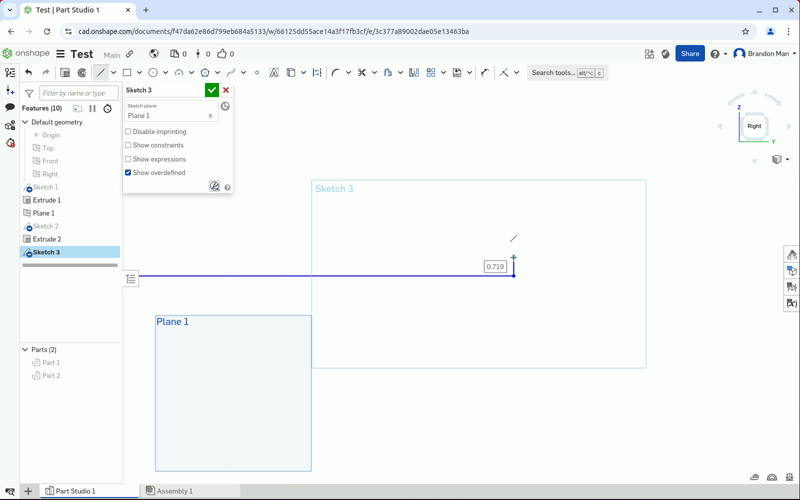
scroll(-6)
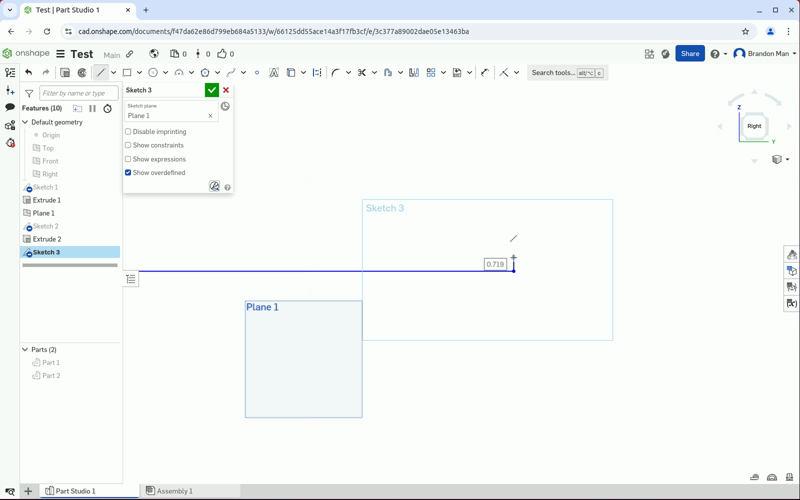
scroll(-6)
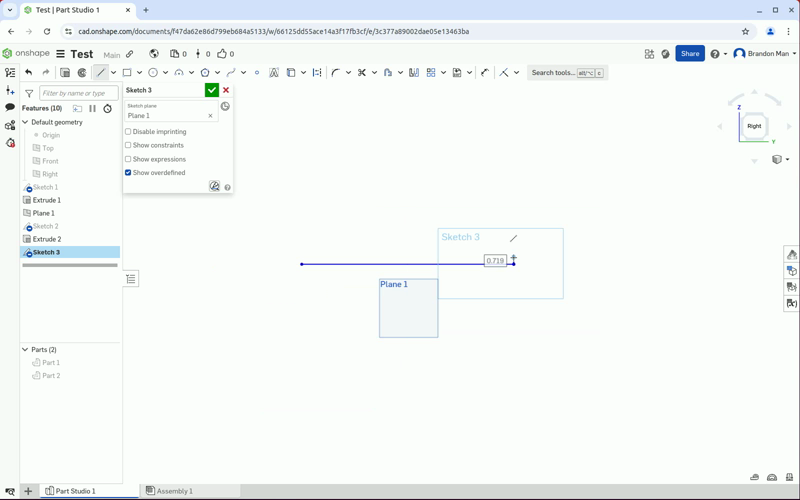
scroll(-6)
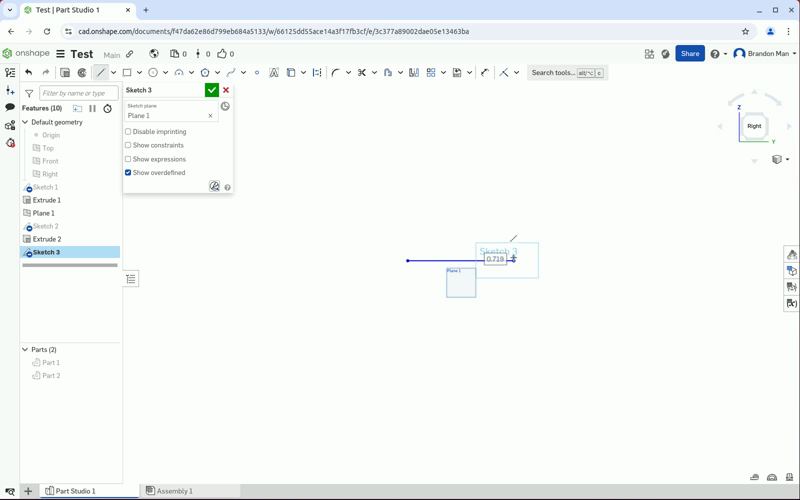
key_up(shift)
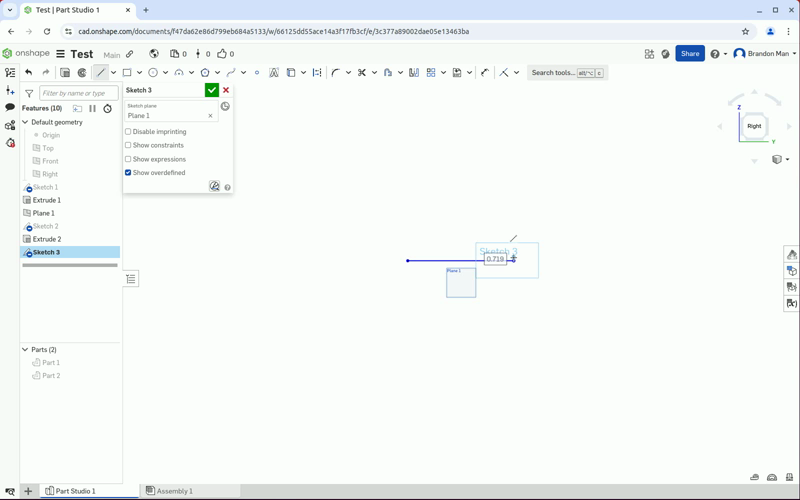
key_down(shift)
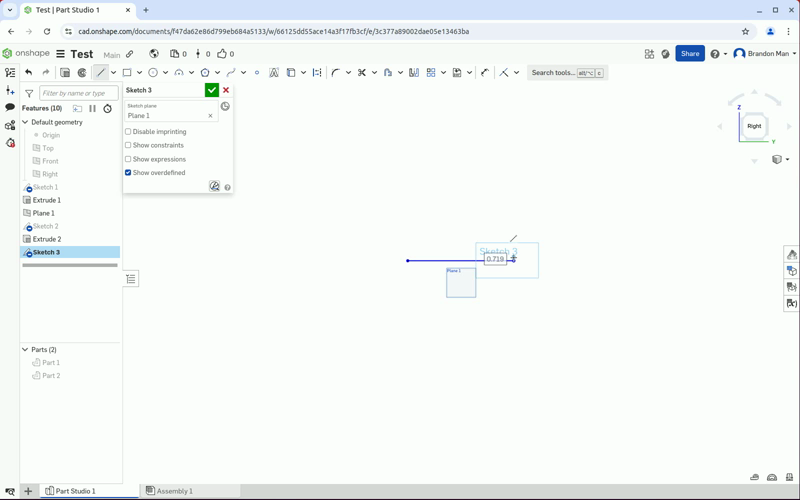
mouse_move(407, 257)
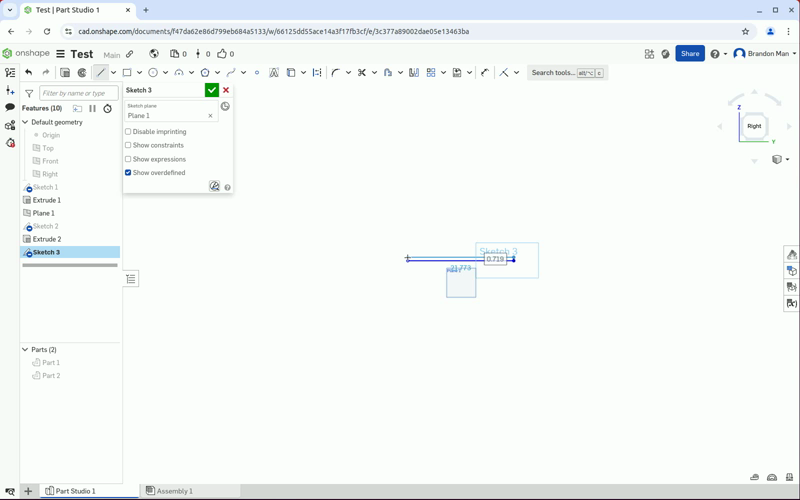
scroll(6)
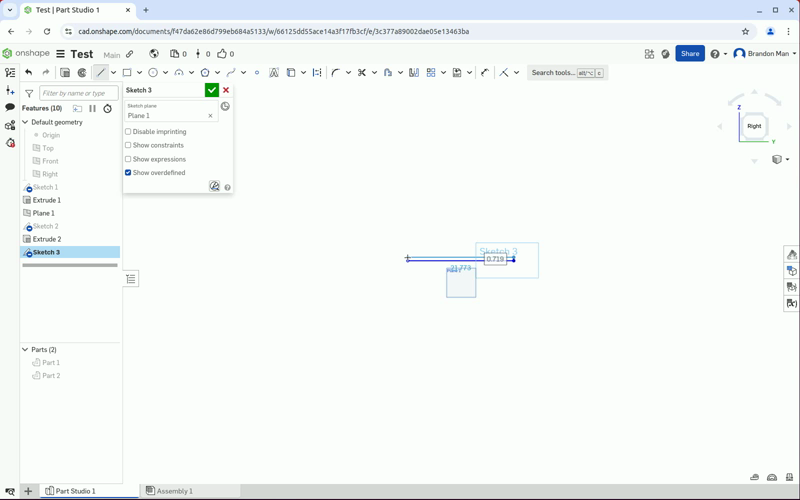
scroll(6)
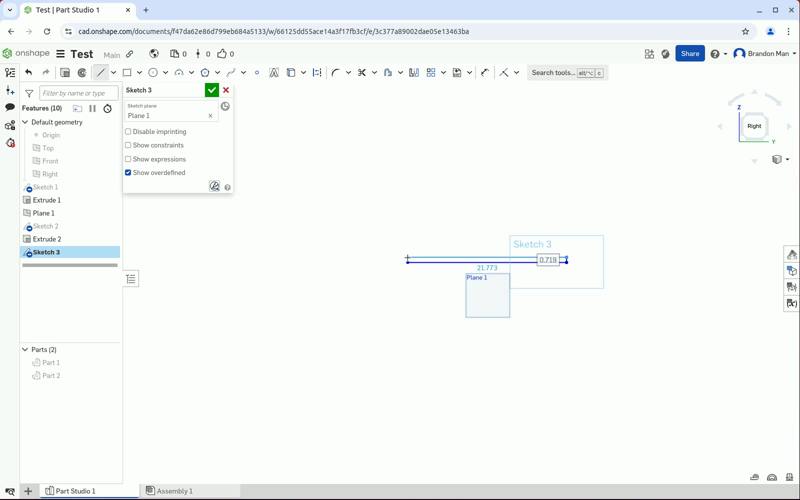
scroll(6)
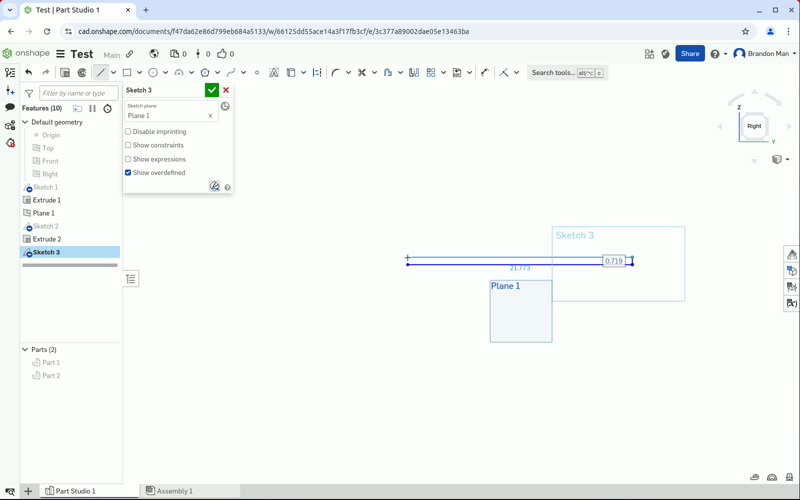
scroll(6)
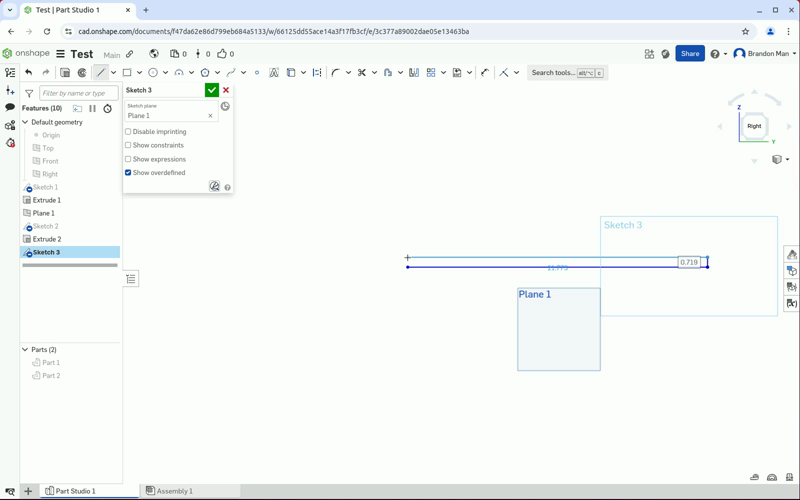
scroll(6)
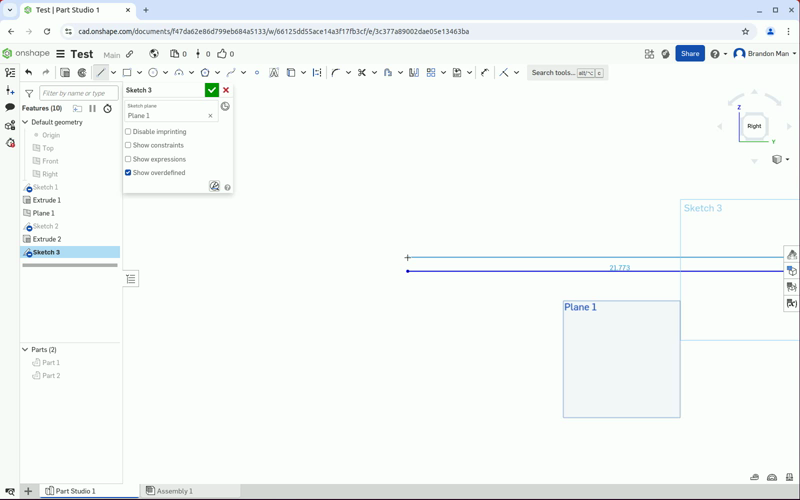
scroll(6)
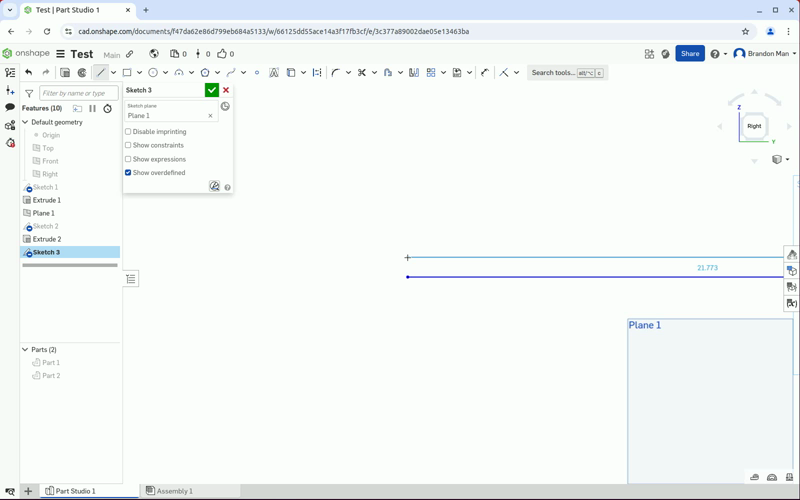
scroll(6)
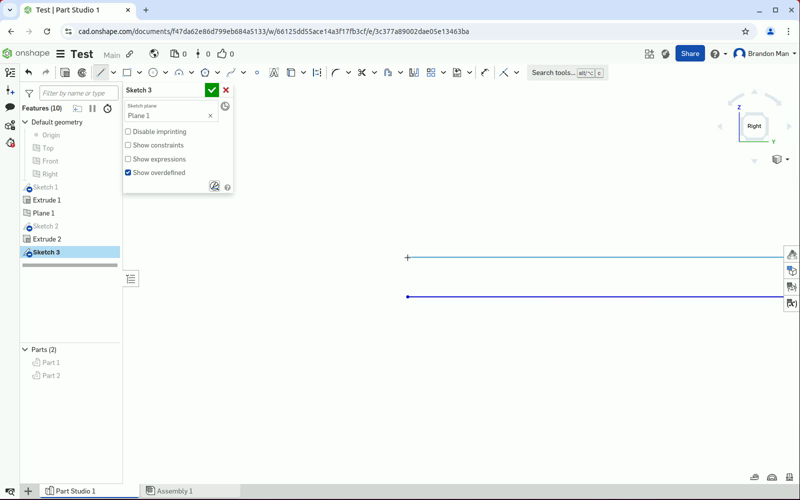
click(407, 257)
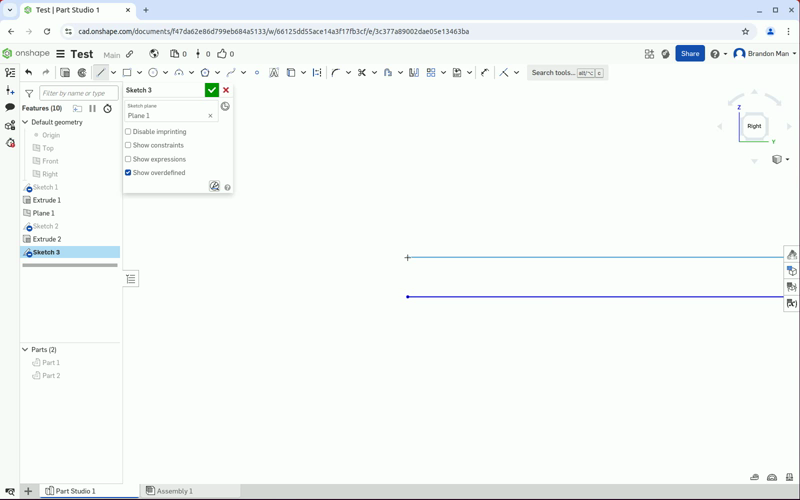
scroll(-6)
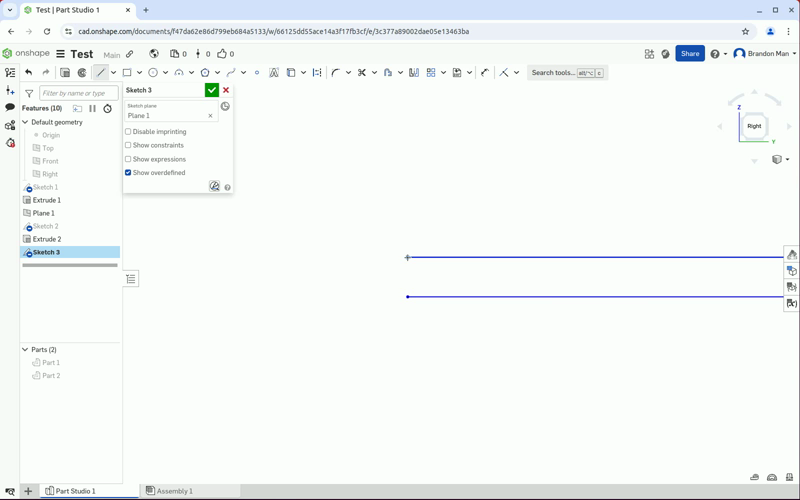
scroll(-6)
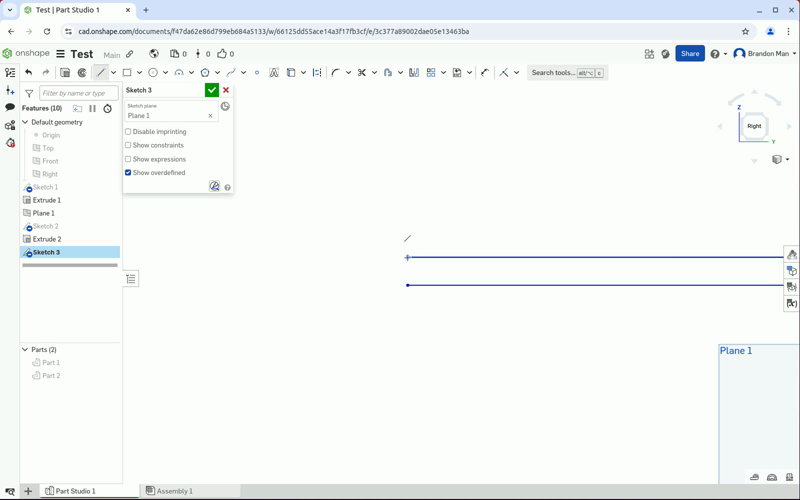
scroll(-6)
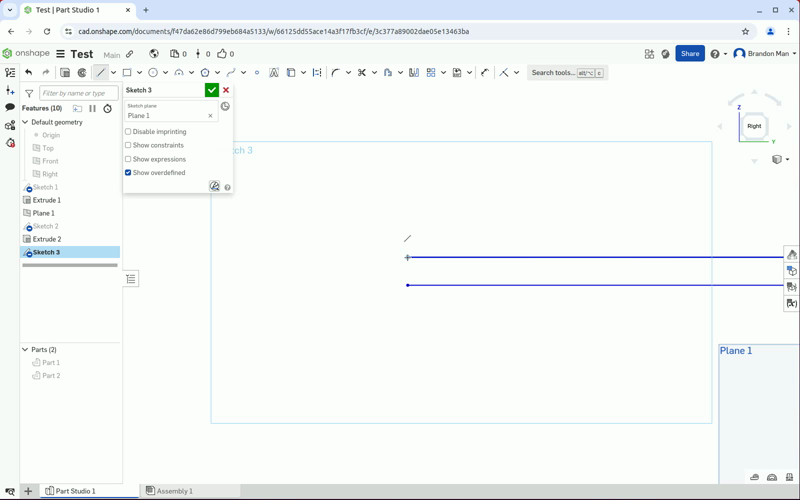
scroll(-6)
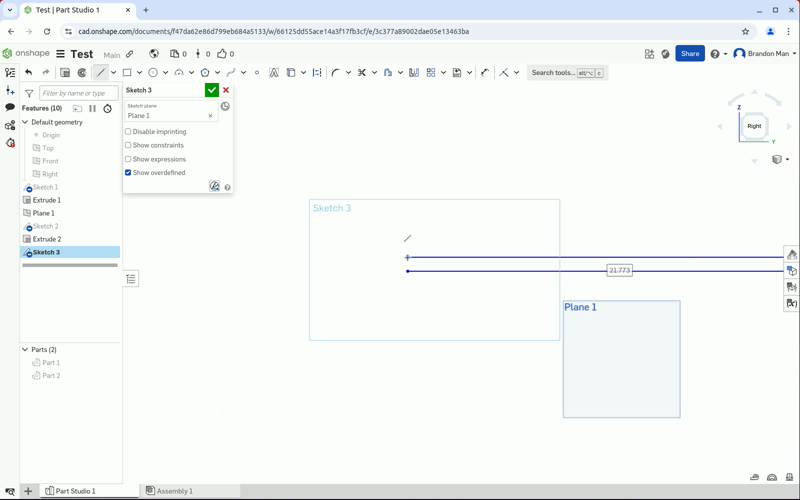
scroll(-6)
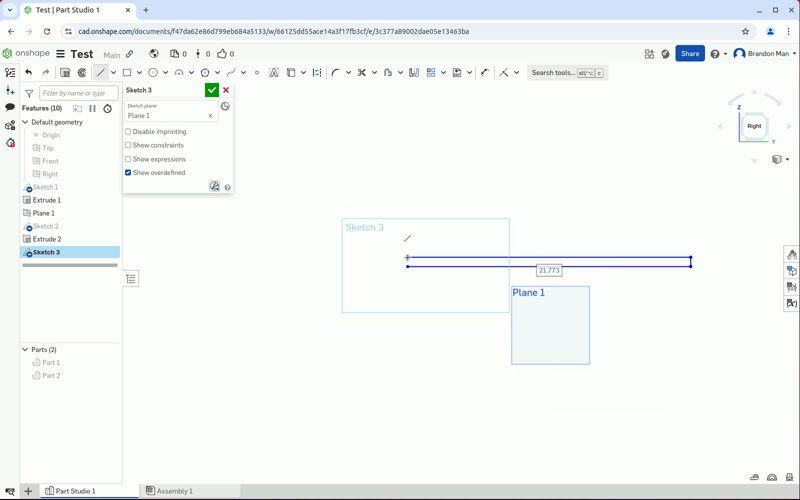
scroll(-6)
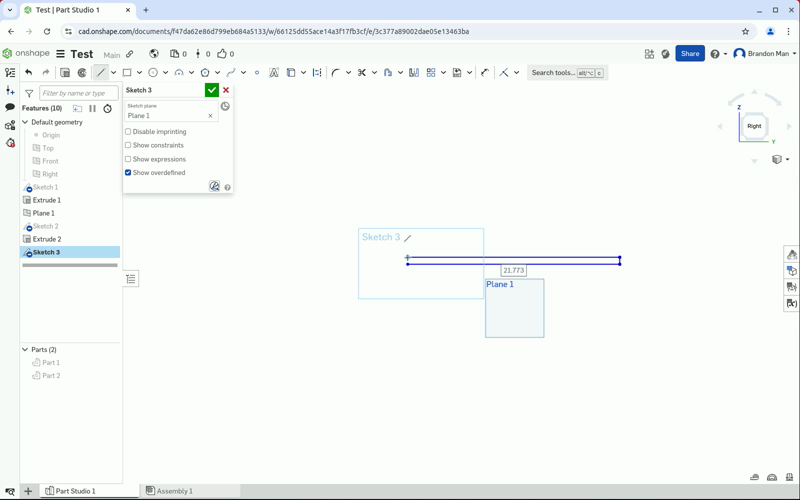
scroll(-6)
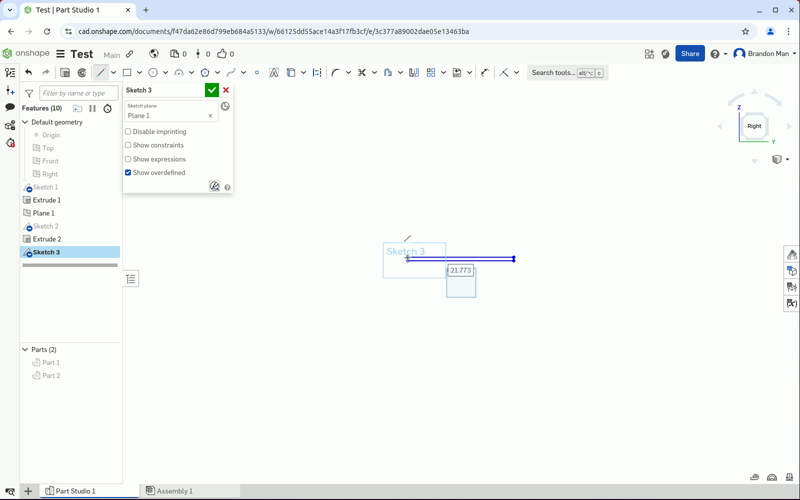
key_up(shift)
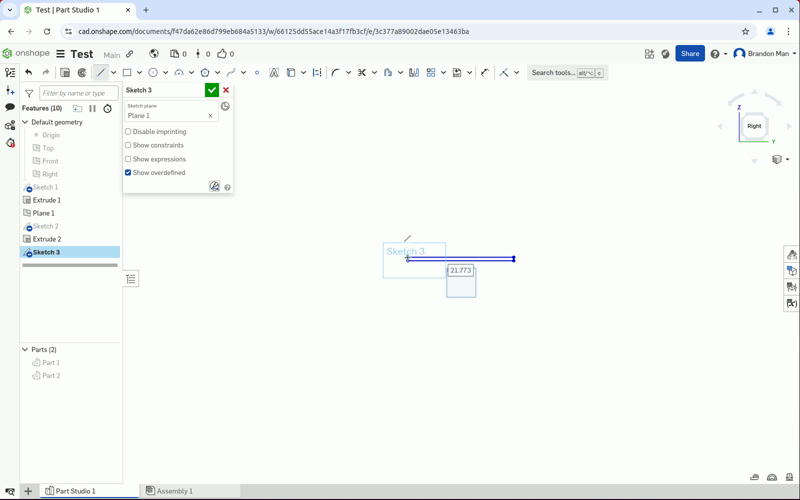
mouse_move(437, 257)
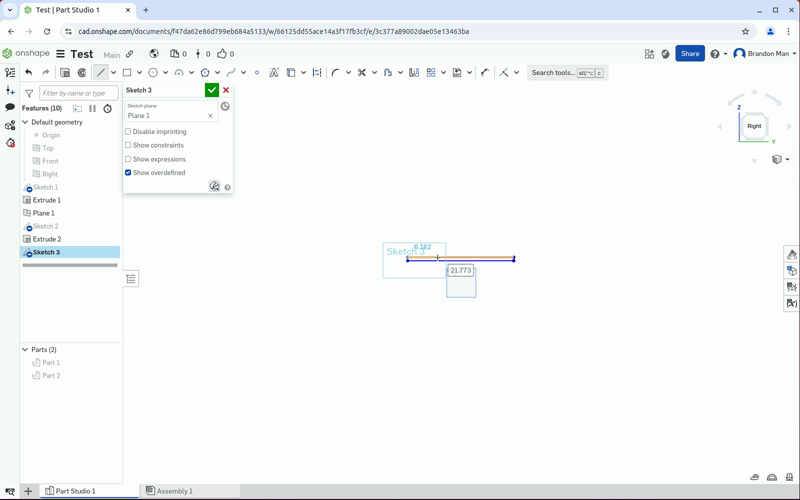
key_down(shift)
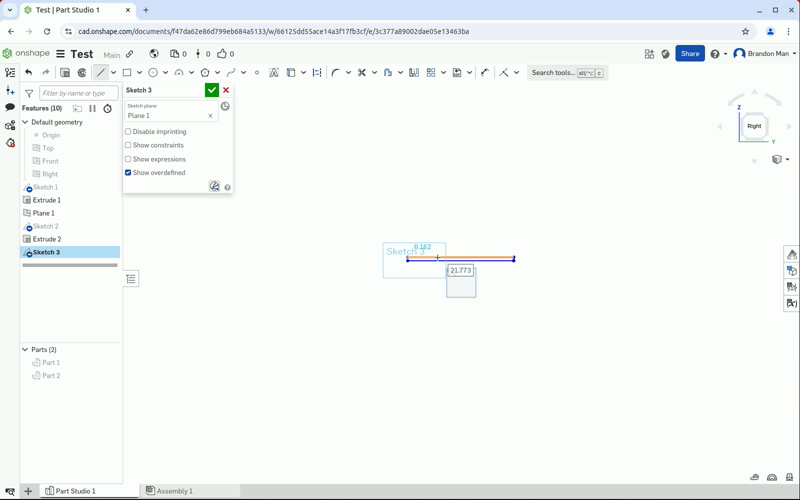
mouse_move(407, 260)
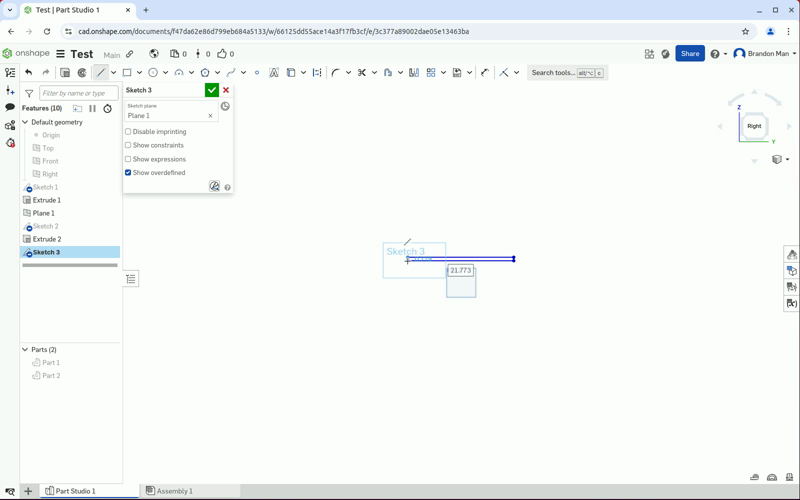
scroll(6)
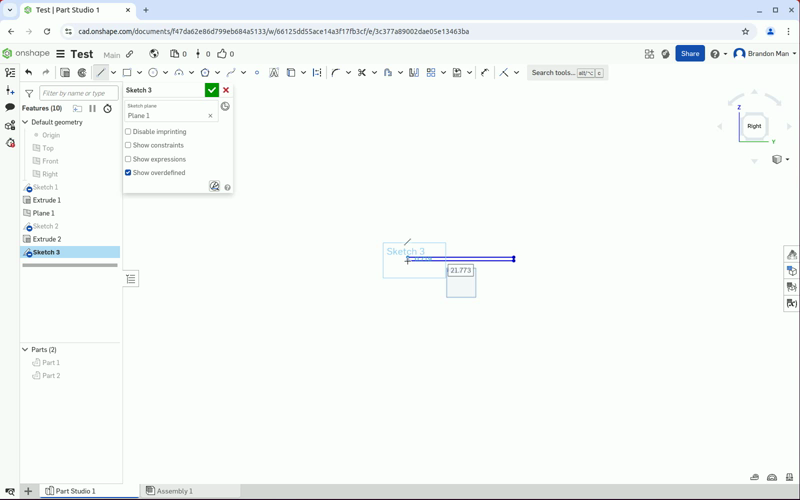
scroll(6)
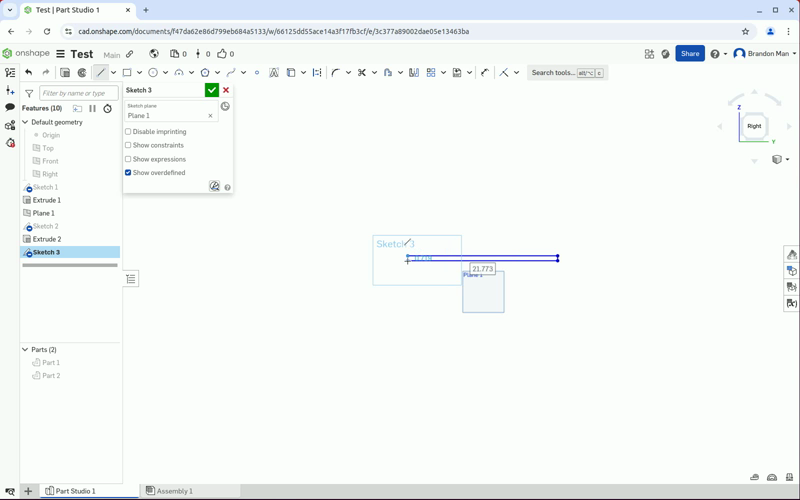
scroll(6)
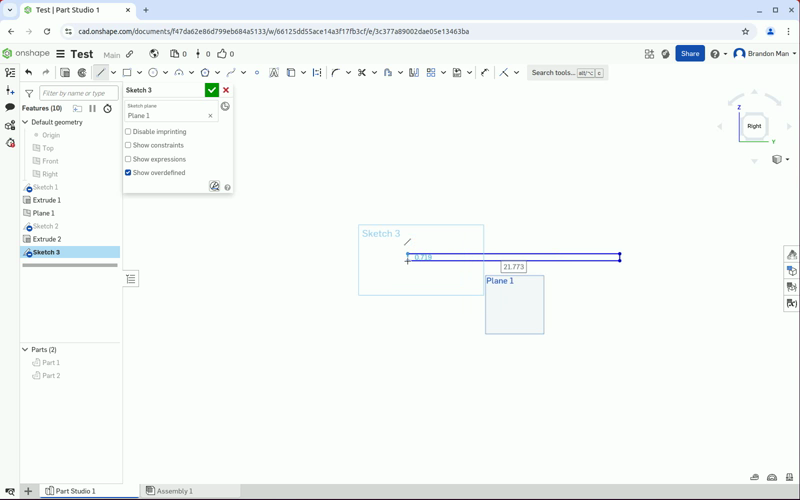
scroll(6)
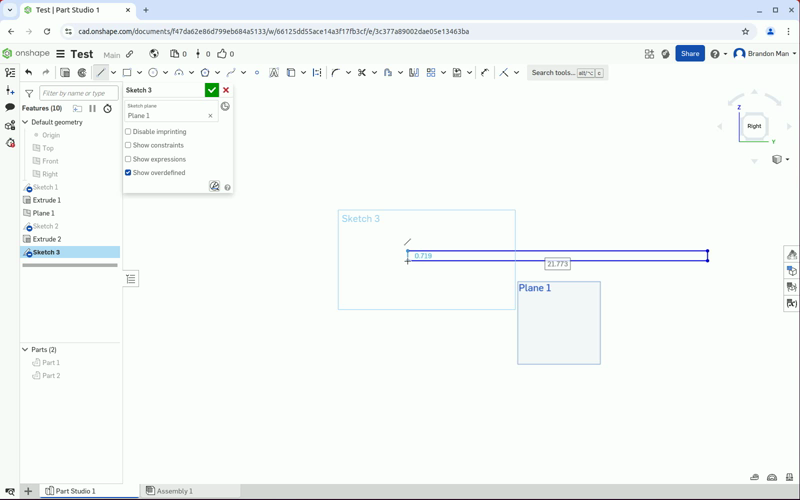
scroll(6)
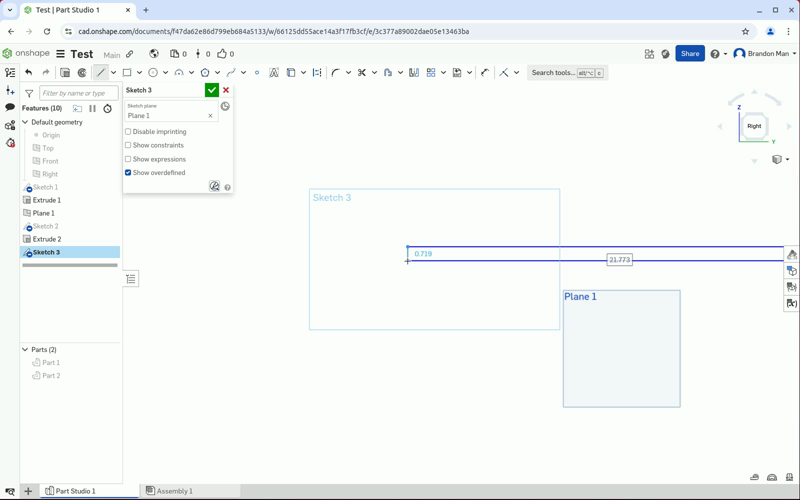
scroll(6)
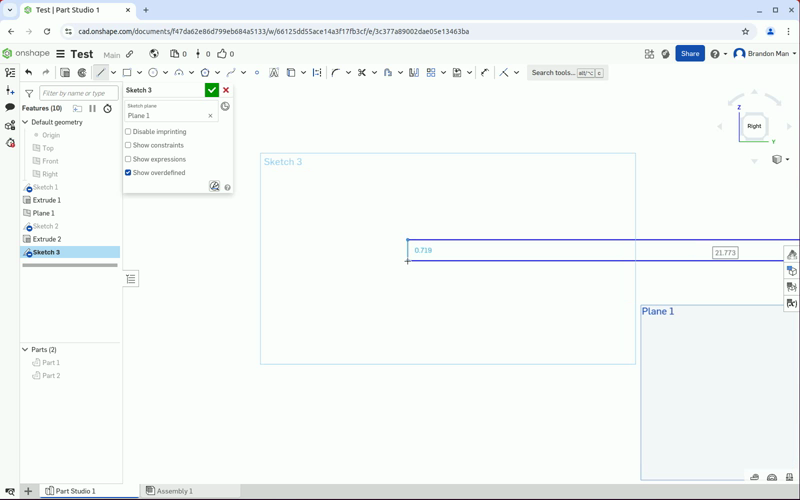
scroll(6)
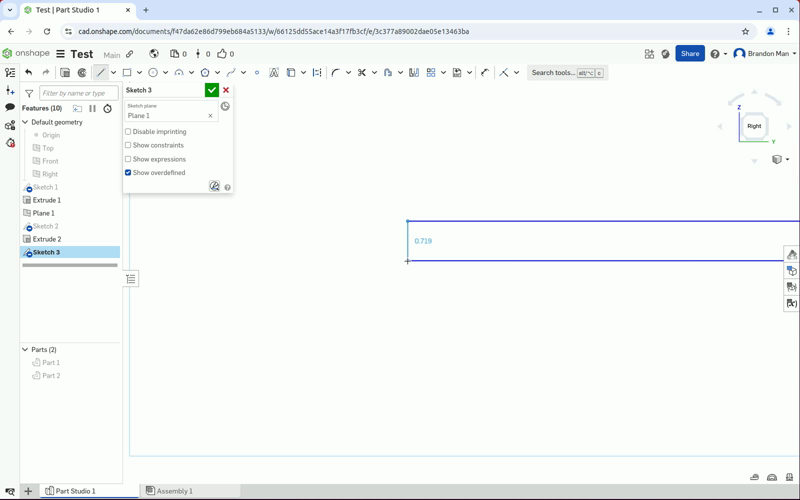
key_up(shift)
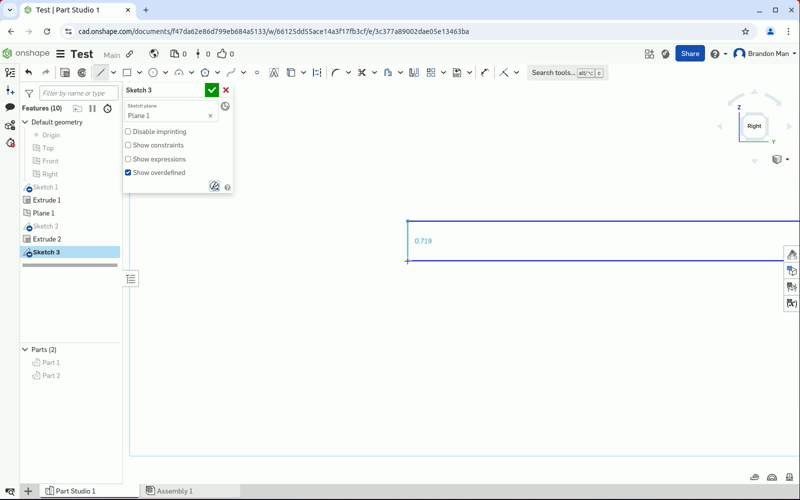
click(407, 260)
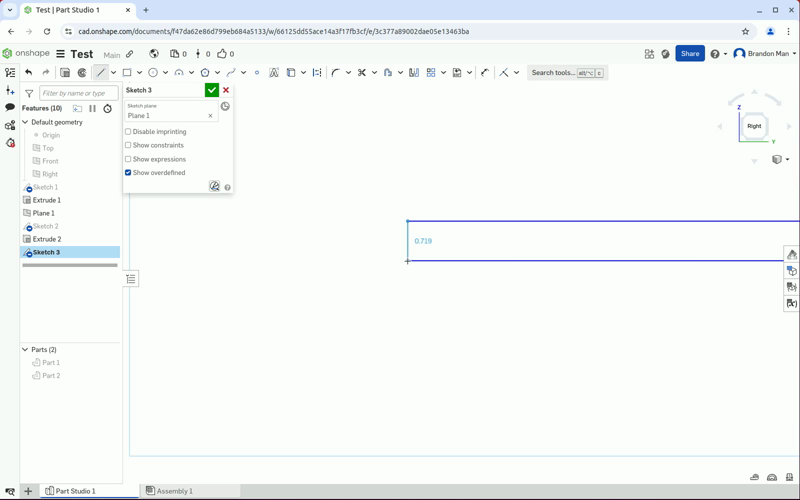
scroll(-6)
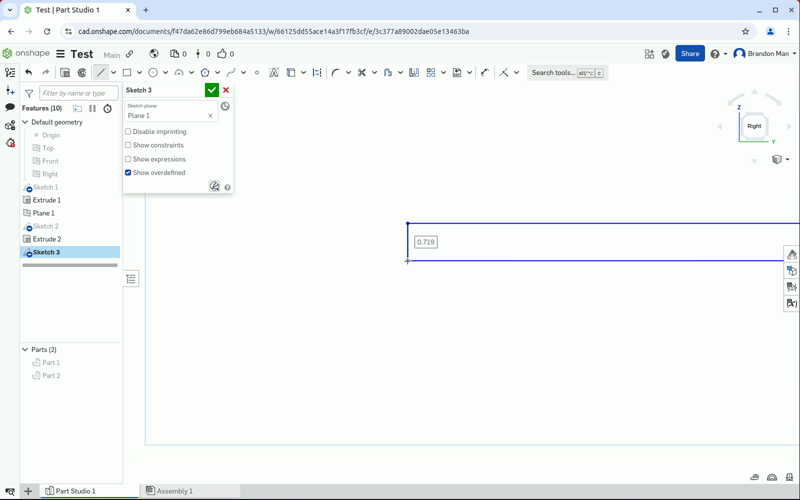
scroll(-6)
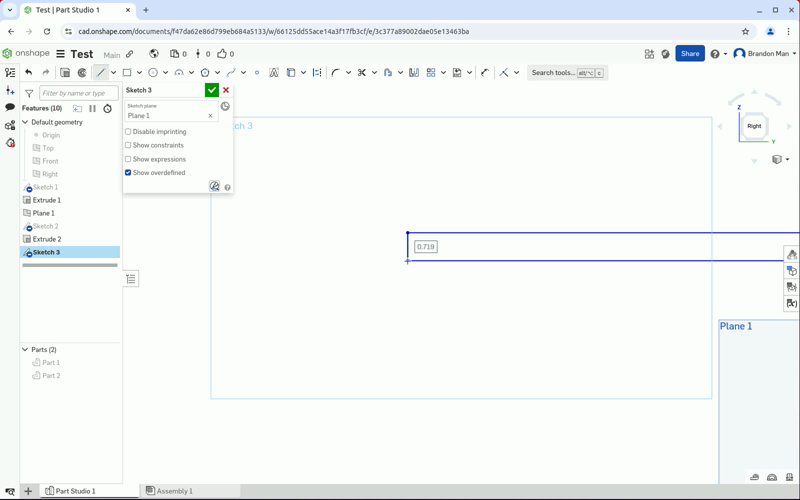
scroll(-6)
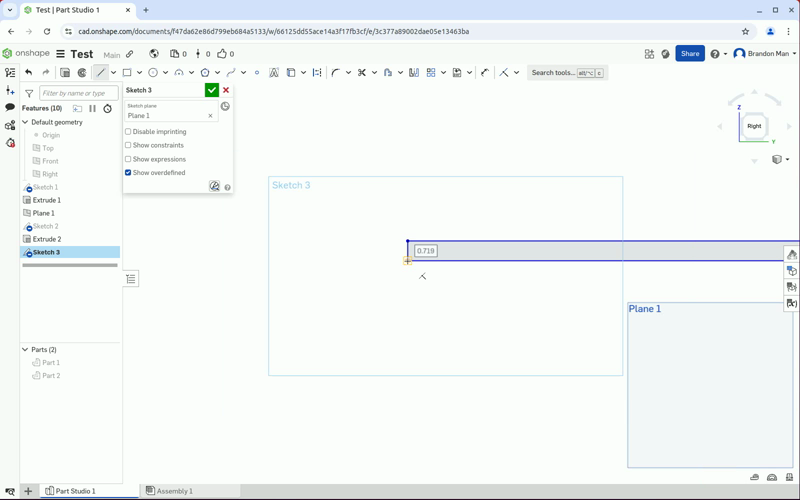
scroll(-6)
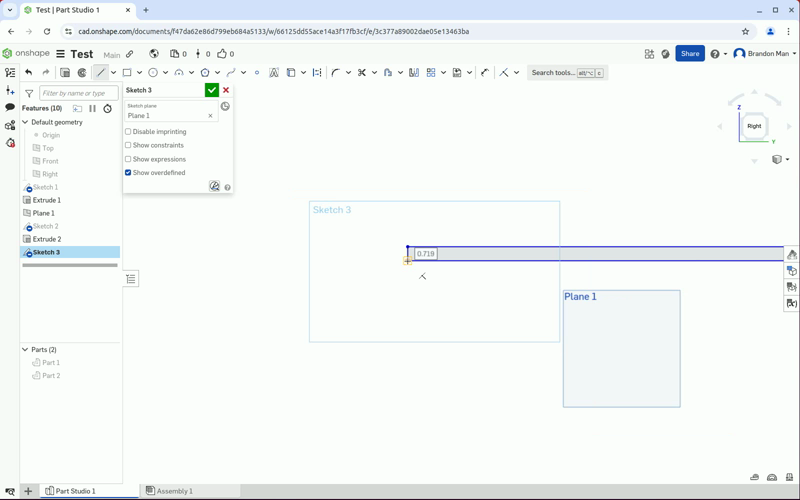
scroll(-6)
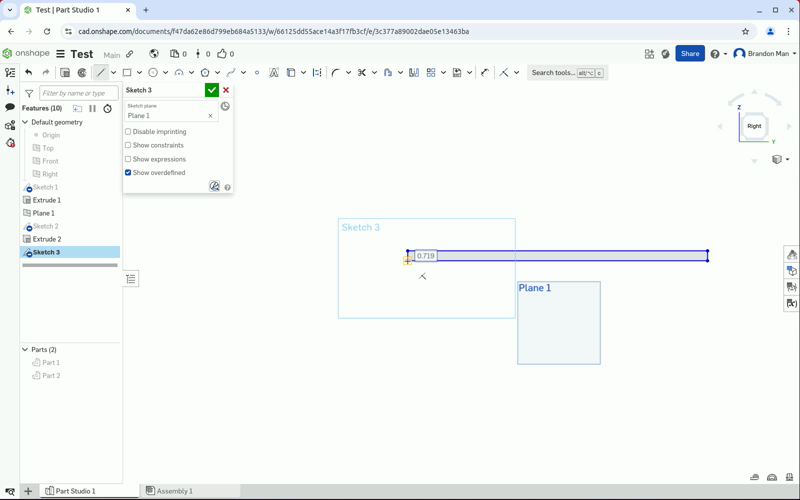
scroll(-6)
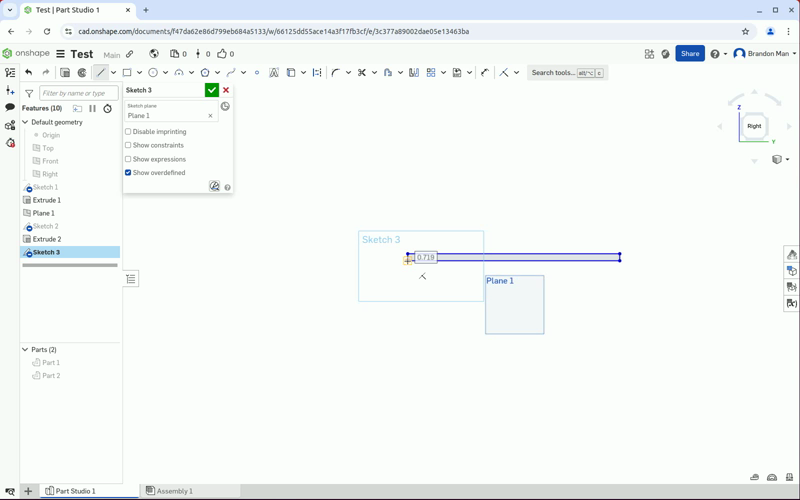
scroll(-6)
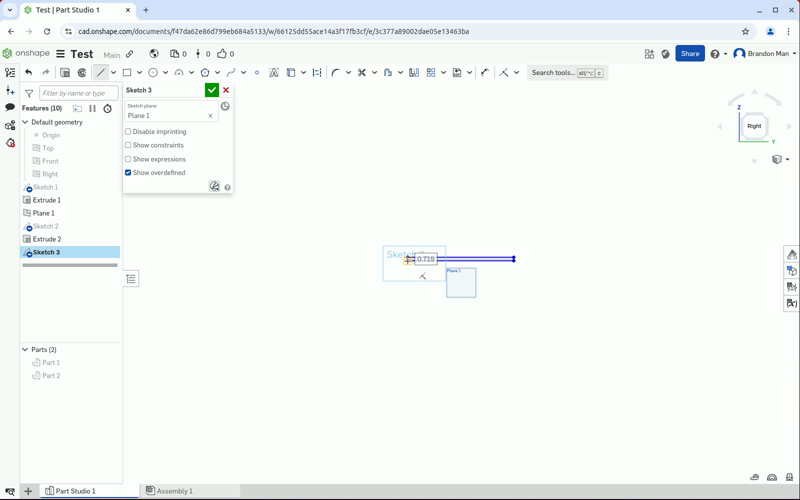
key(esc)
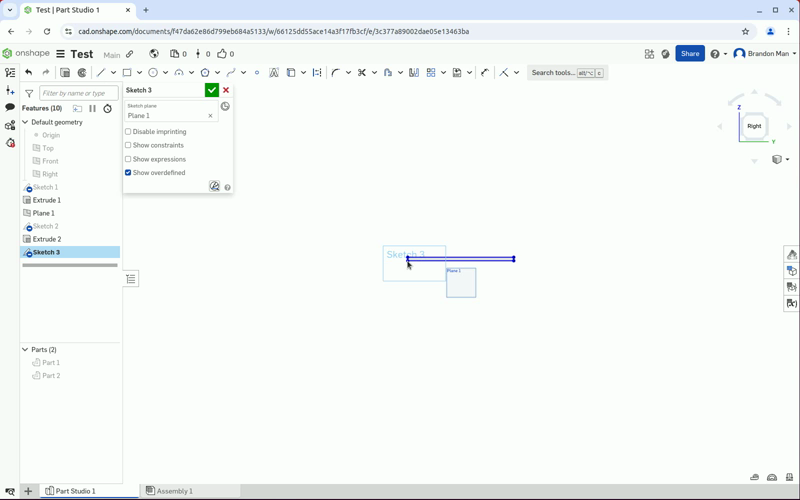
mouse_move(505, 258)
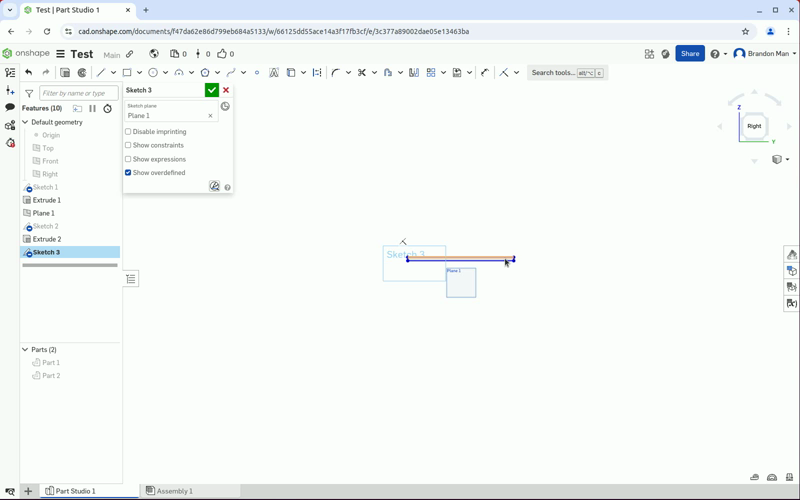
scroll(6)
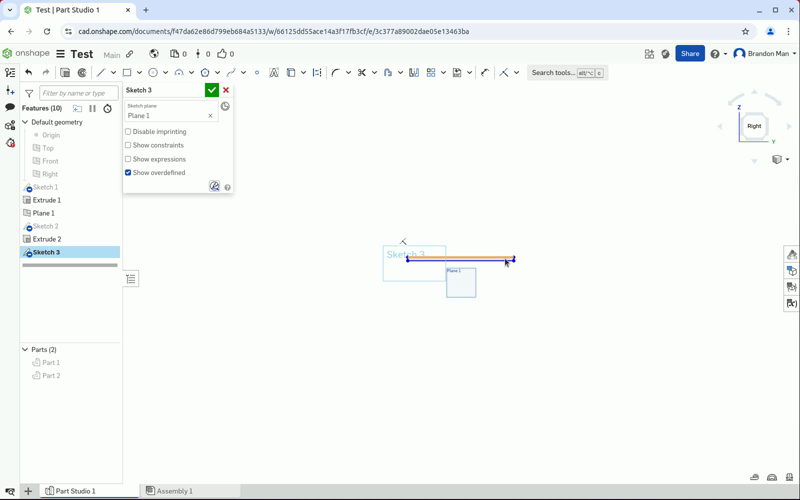
scroll(6)
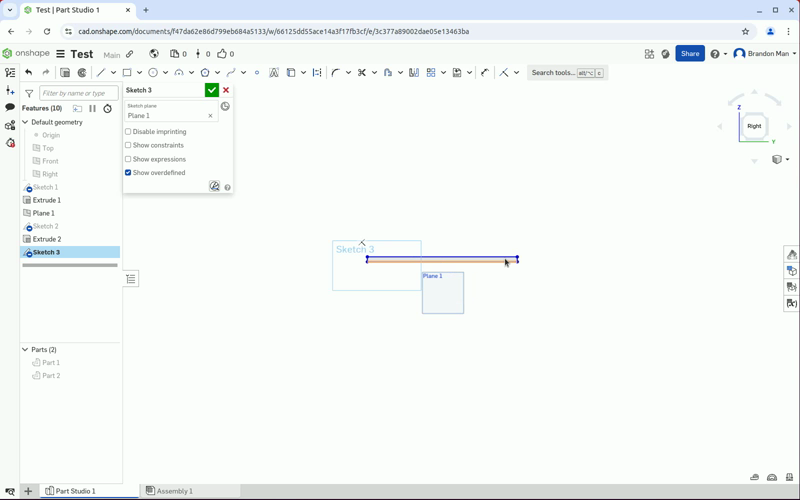
scroll(6)
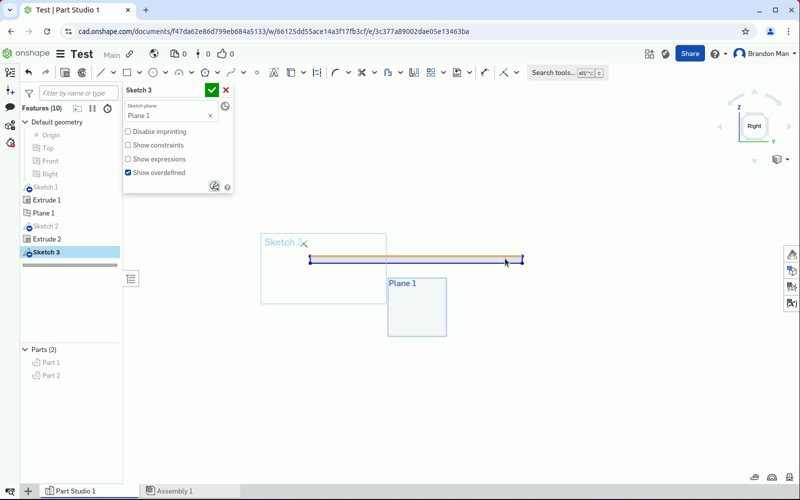
scroll(6)
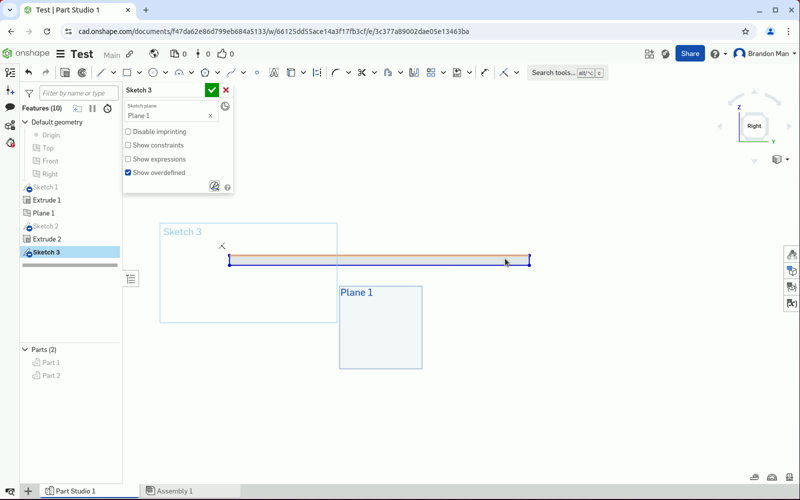
scroll(6)
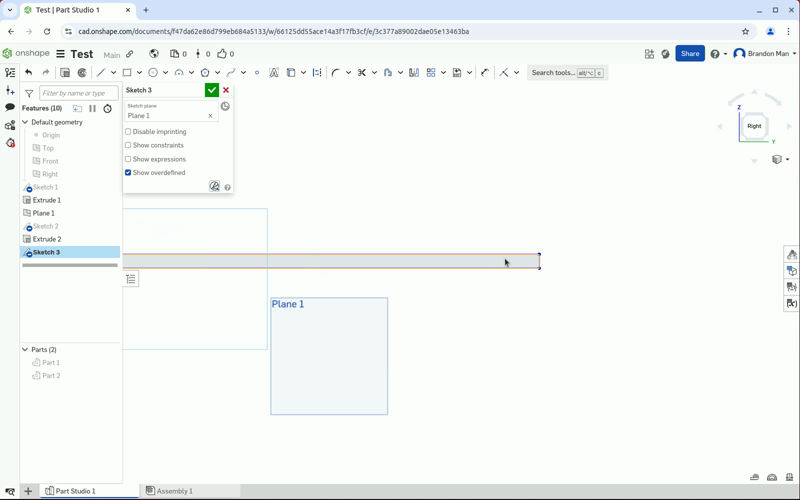
scroll(6)
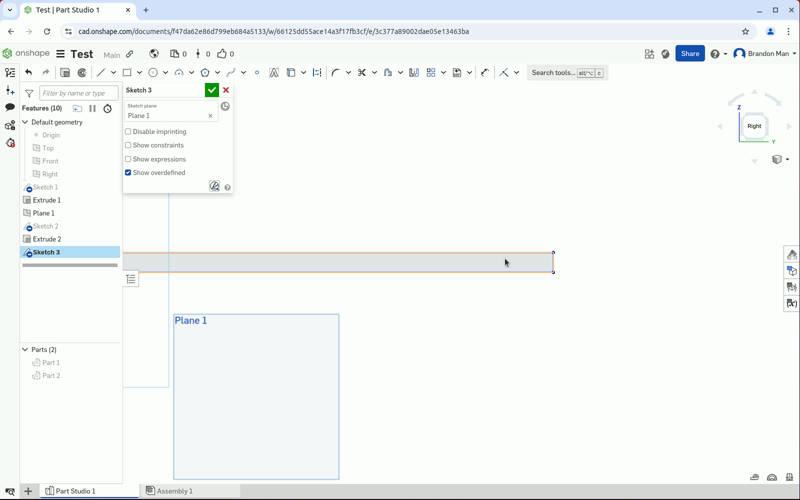
scroll(6)
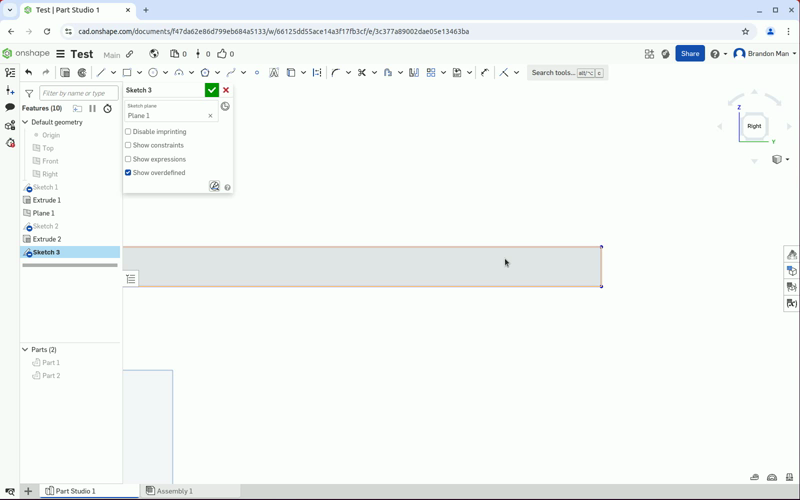
click(505, 258)
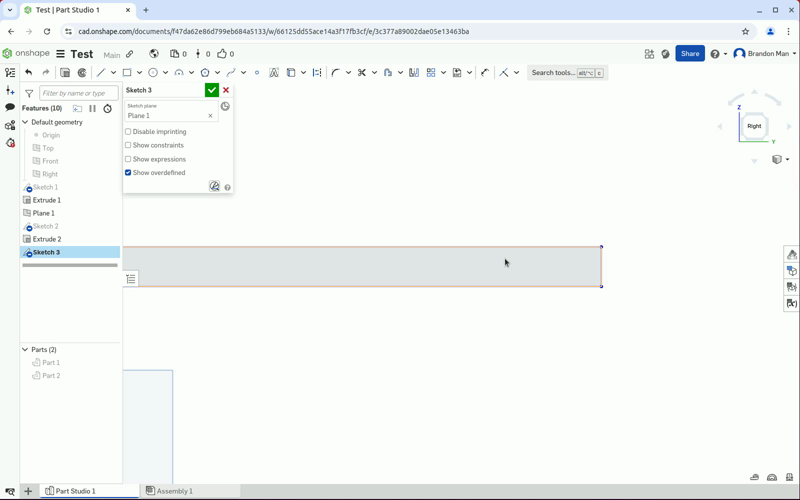
scroll(-6)
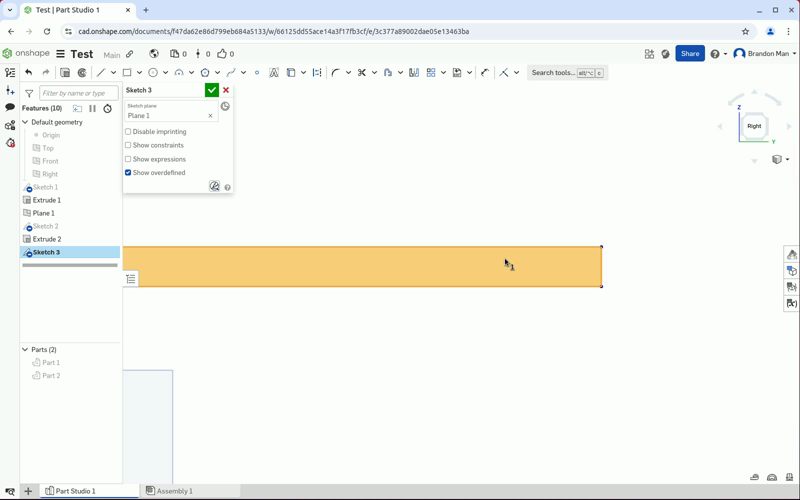
scroll(-6)
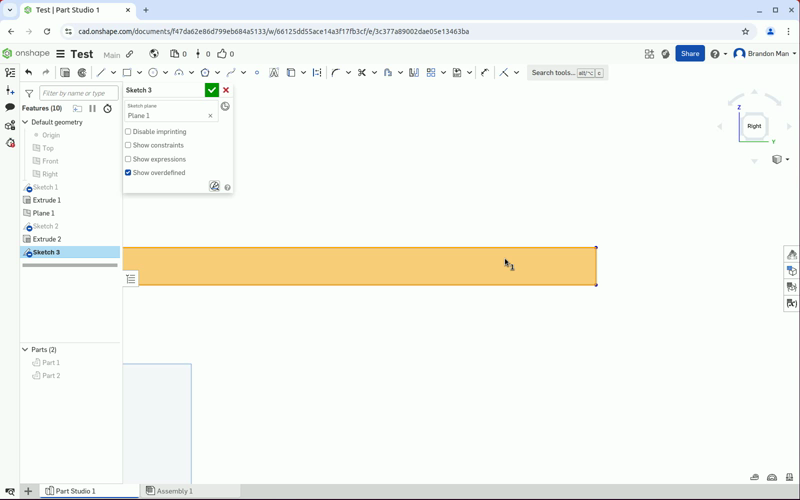
scroll(-6)
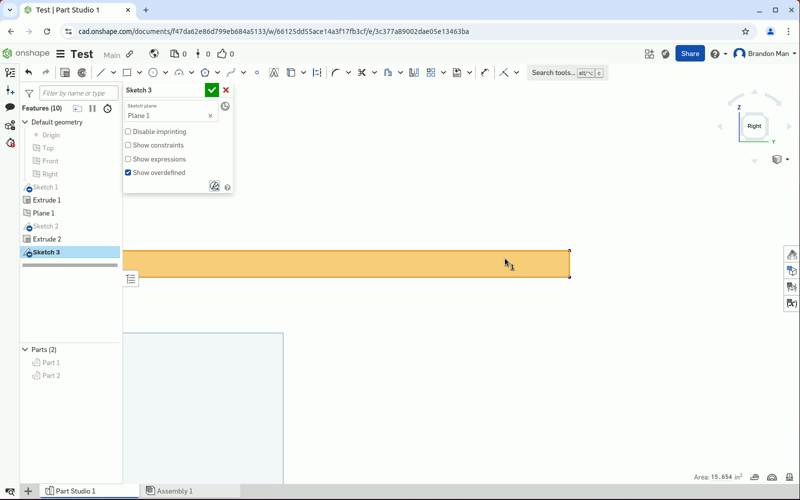
scroll(-6)
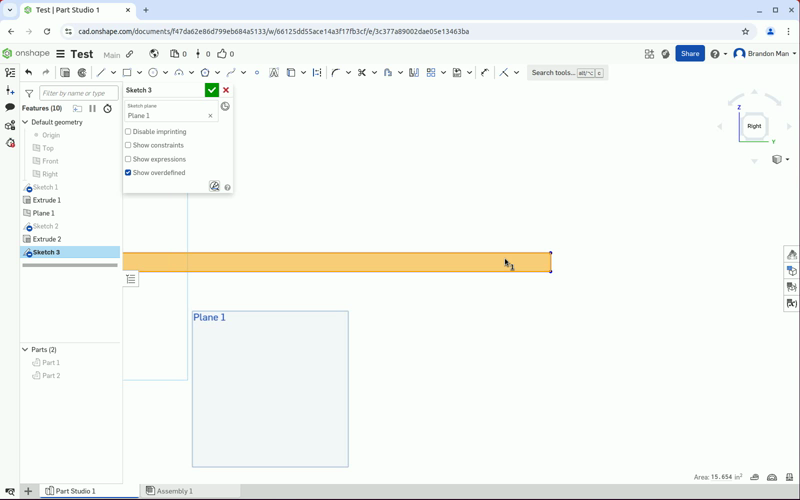
scroll(-6)
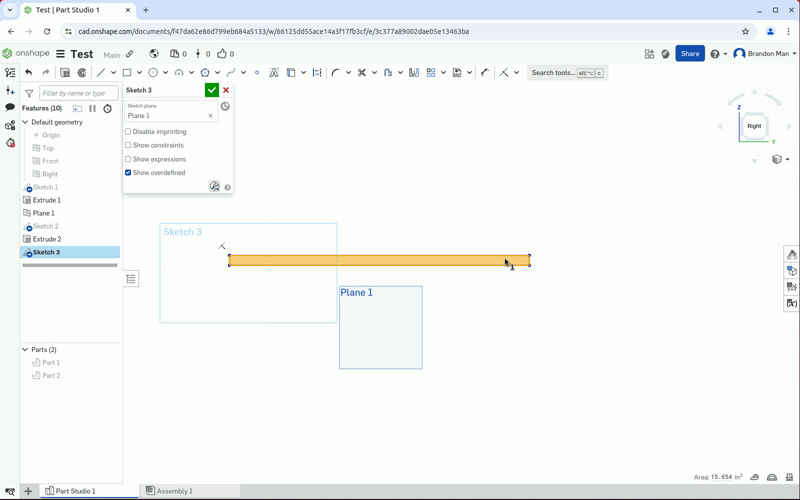
scroll(-6)
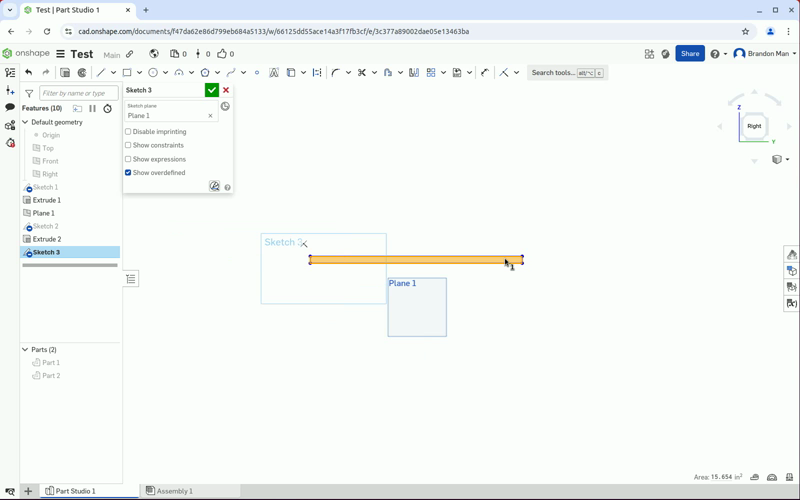
scroll(-6)
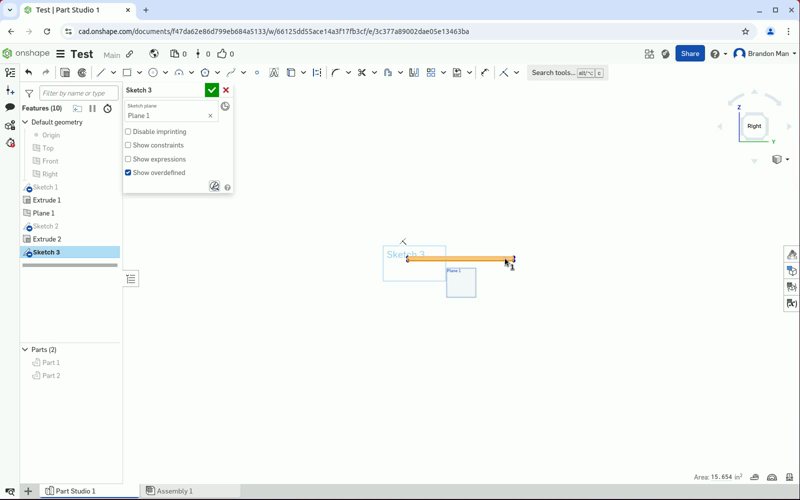
mouse_move(73, 352)
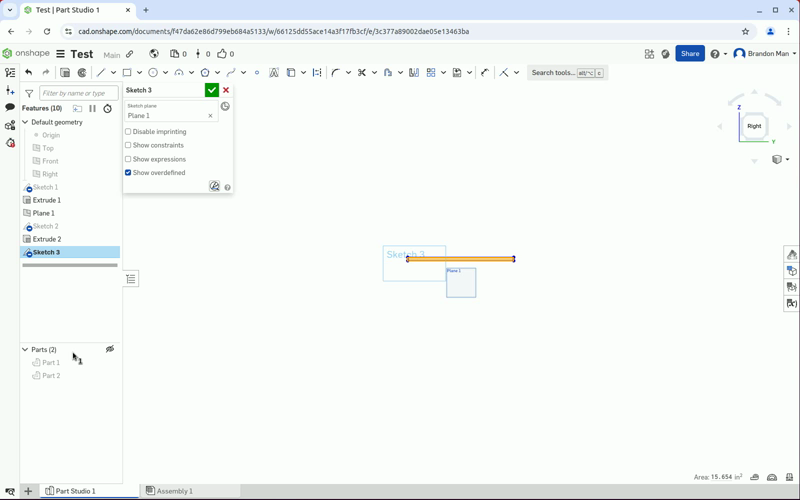
key(shift+y)
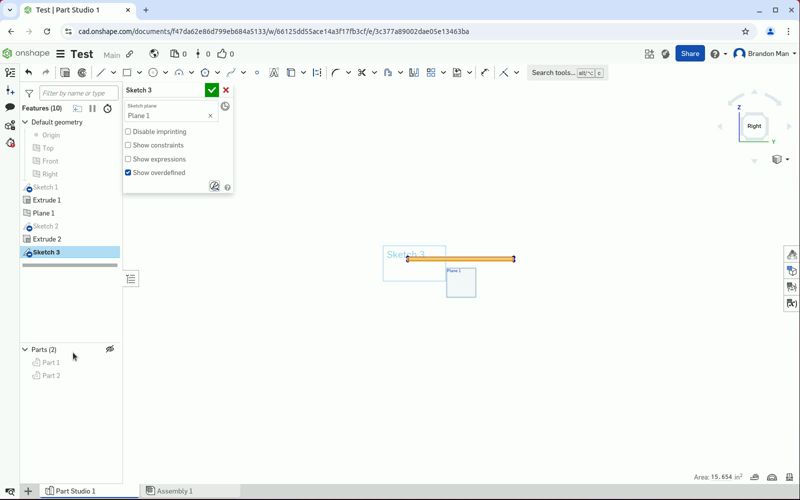
key(shift+e)
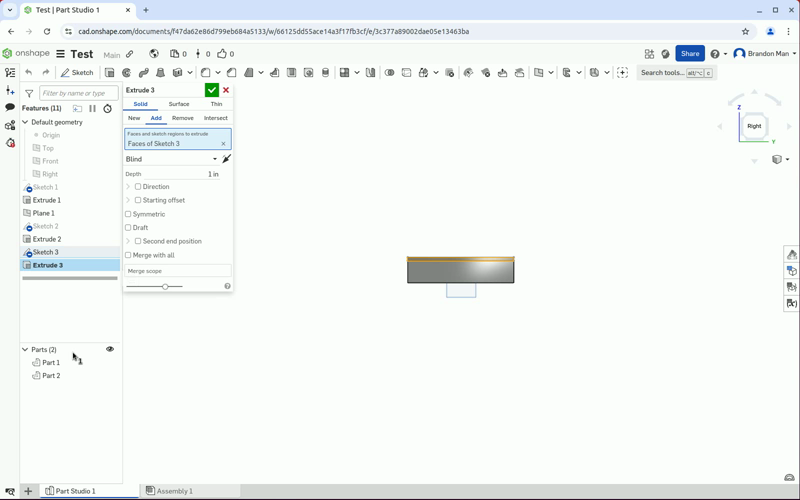
mouse_move(143, 106)
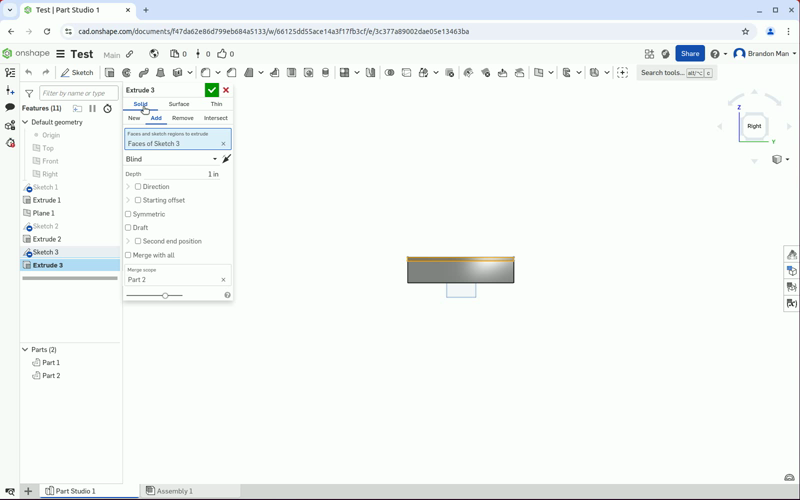
click(143, 106)
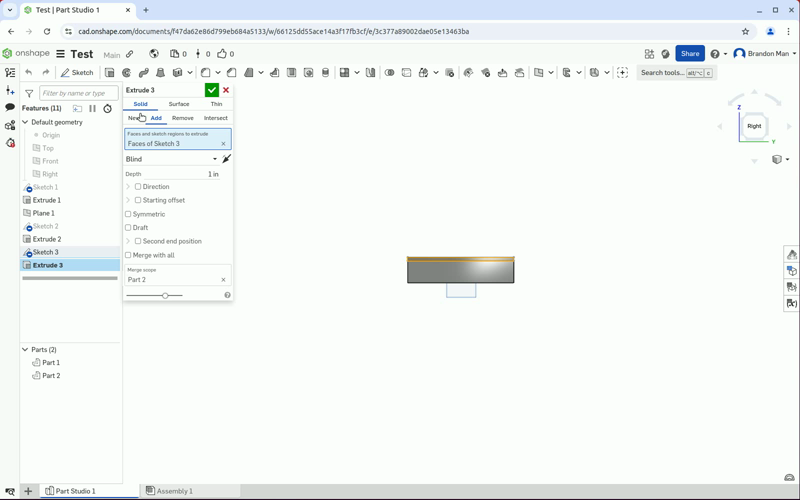
mouse_move(137, 120)
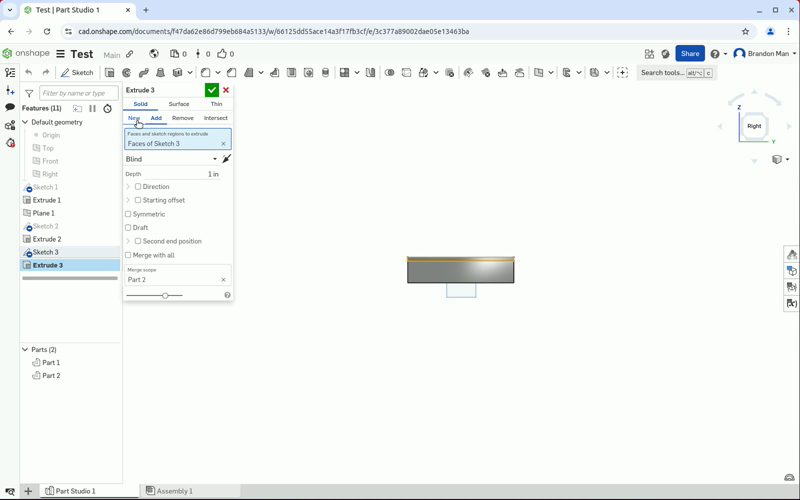
click(137, 120)
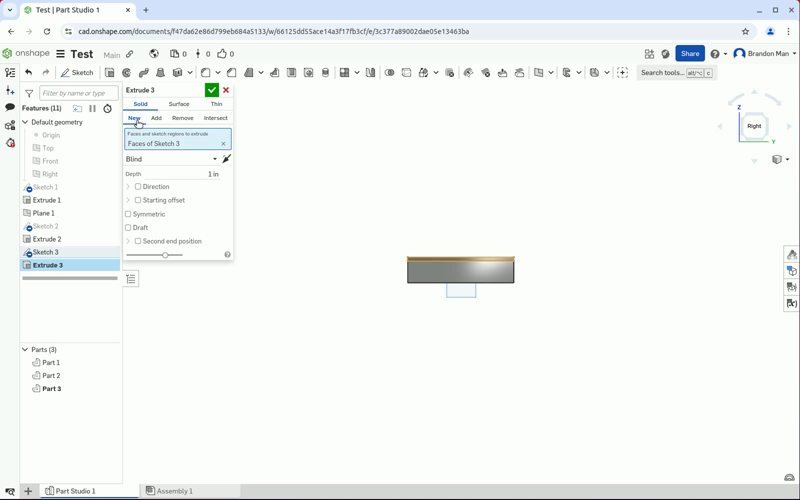
key(tab, 4)
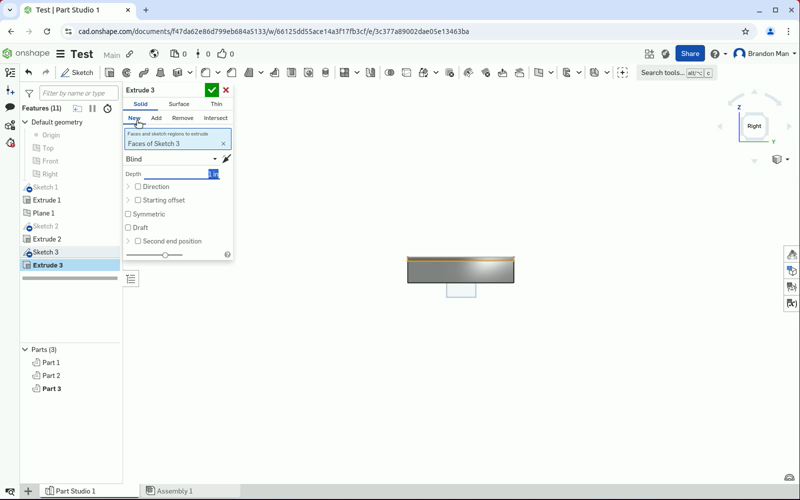
text(0.722)
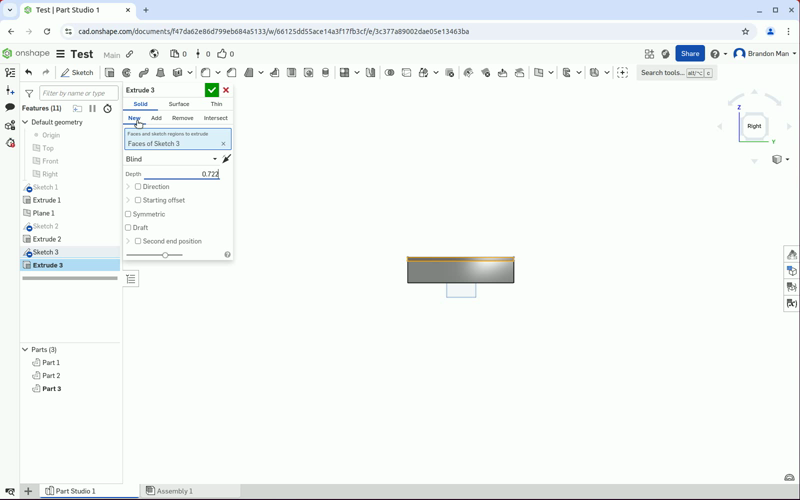
key(enter)
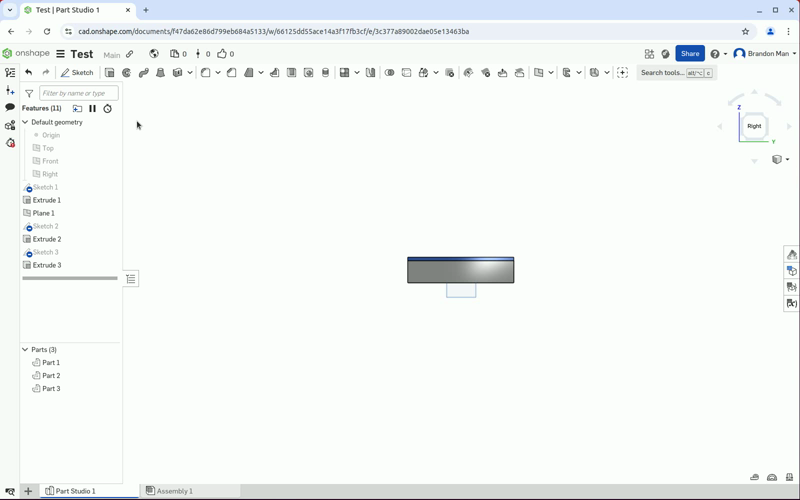
key(shift+h)
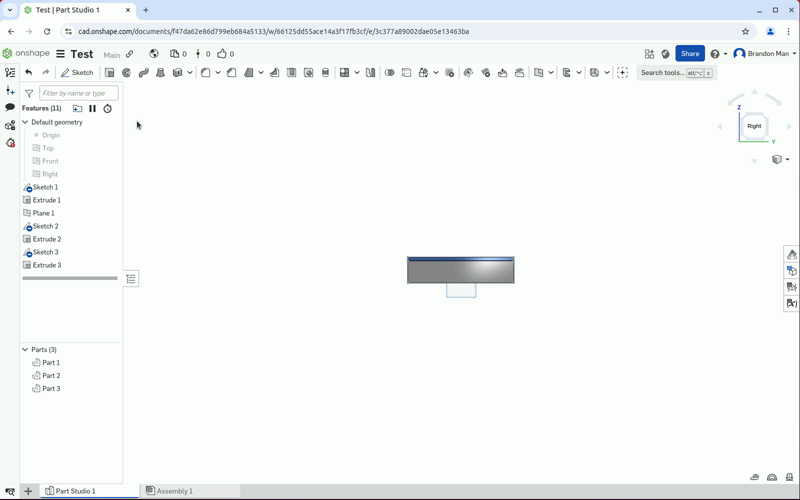
key(shift+h)
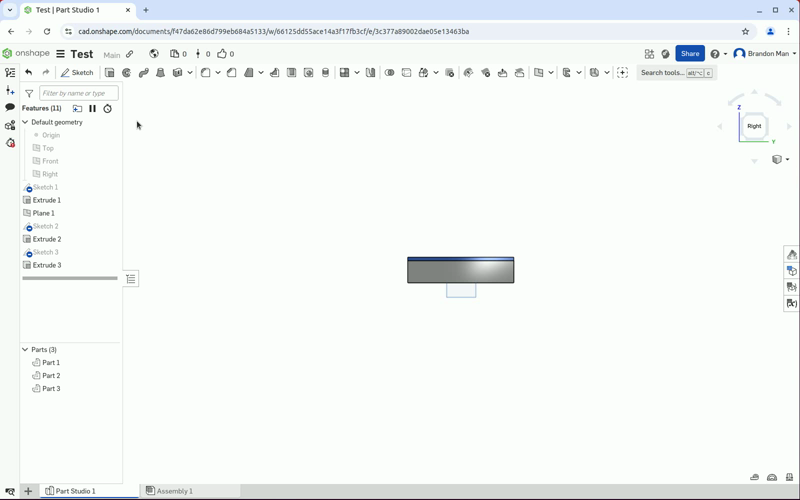
mouse_move(73, 189)
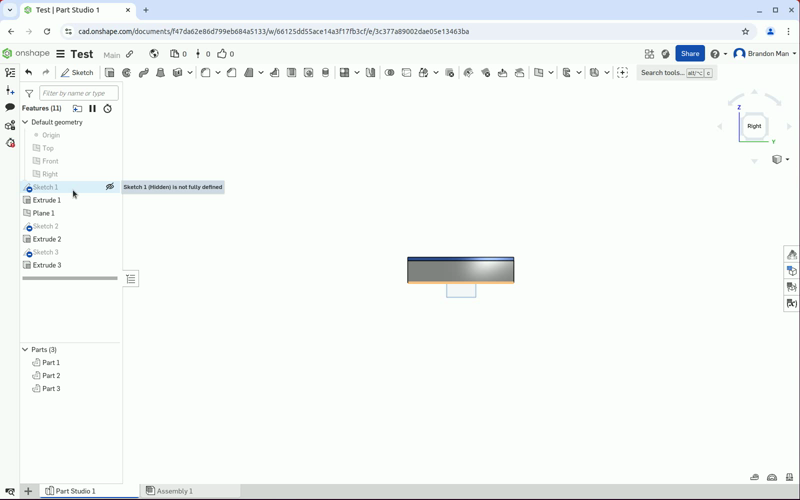
click(73, 189)
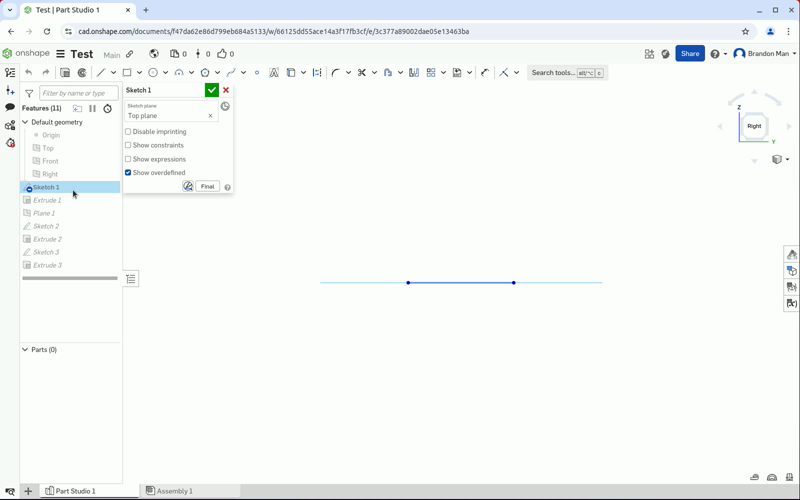
mouse_move(229, 92)
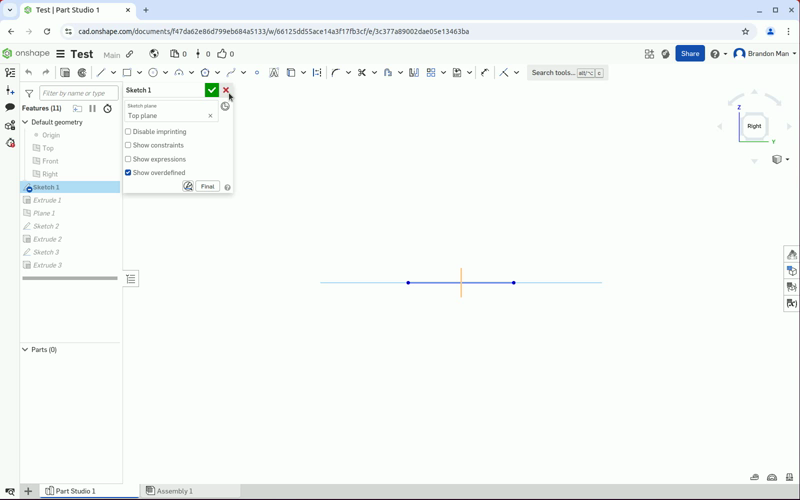
click(229, 92)
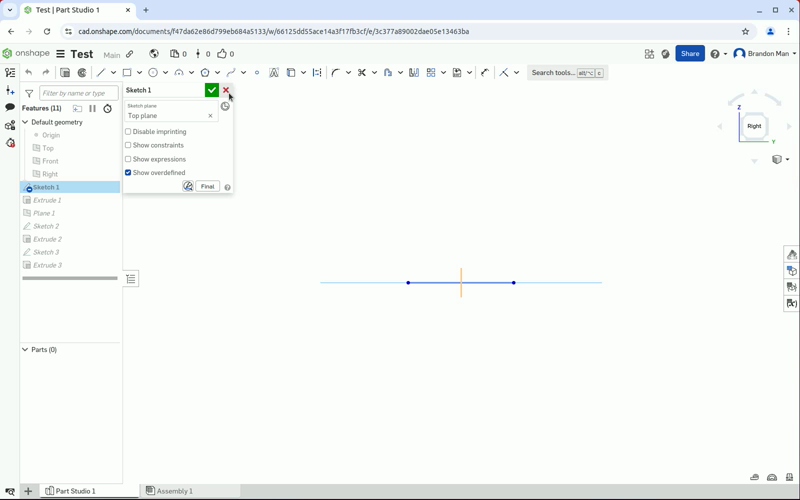
mouse_move(73, 352)
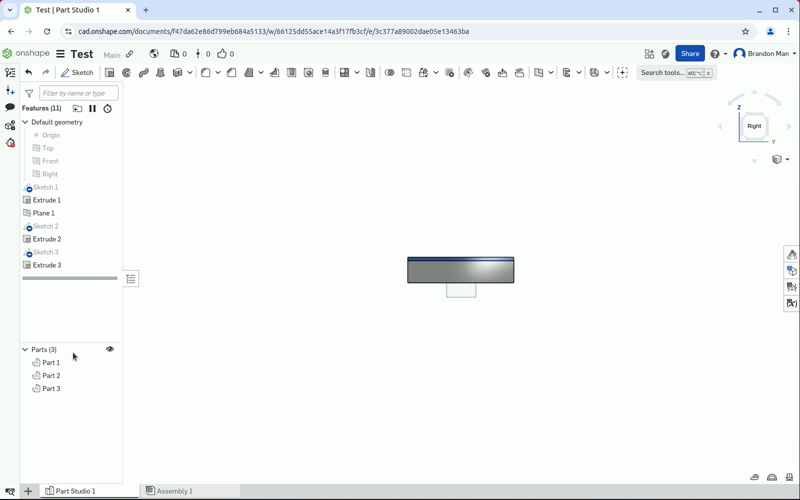
key(y)
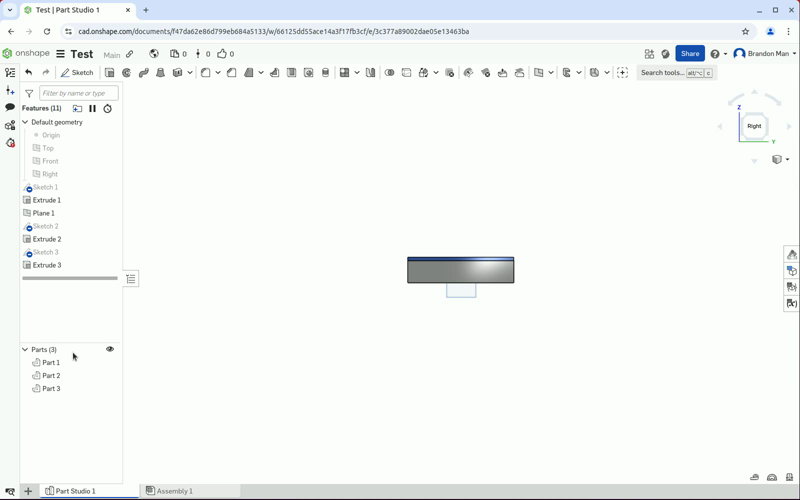
key(shift+p)
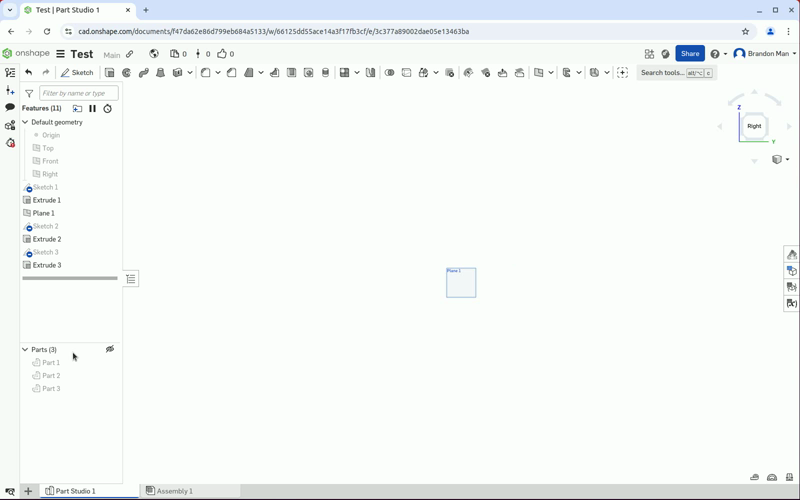
key(space)
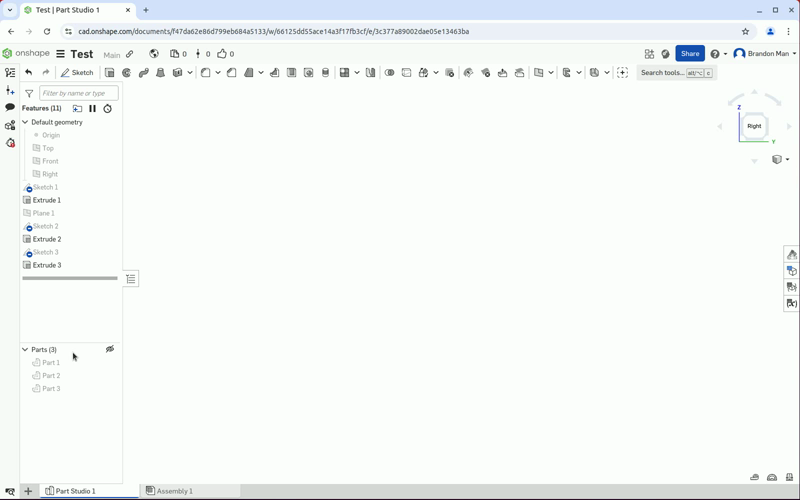
key_down(shift)
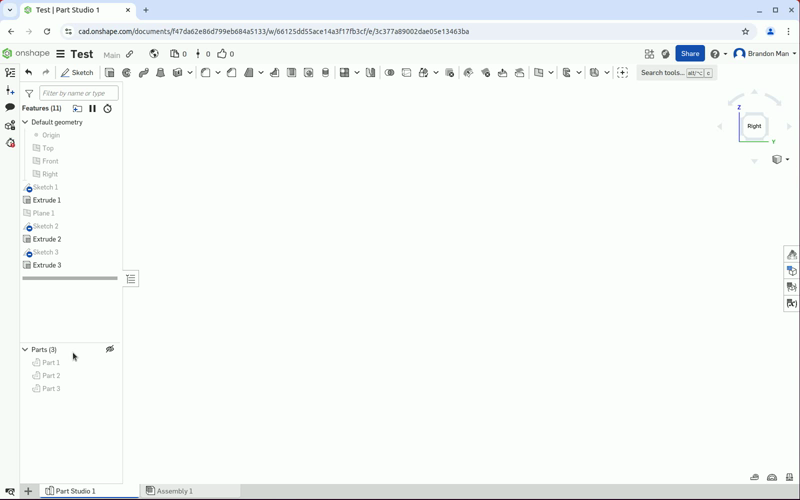
key(right)
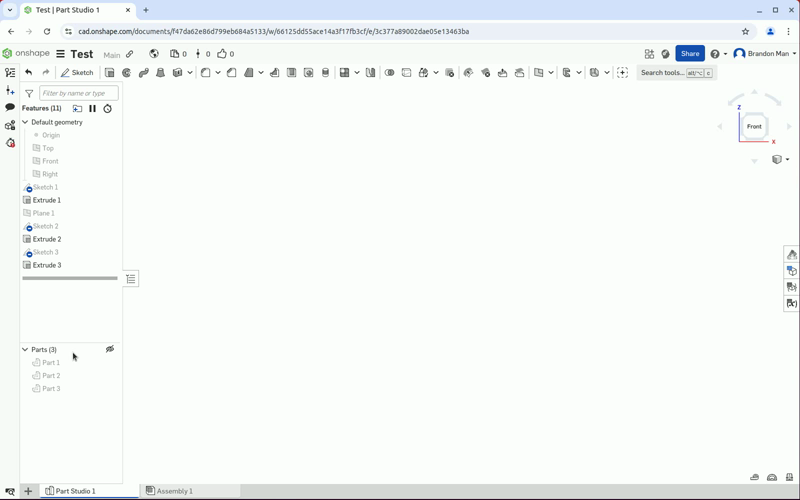
key_up(shift)
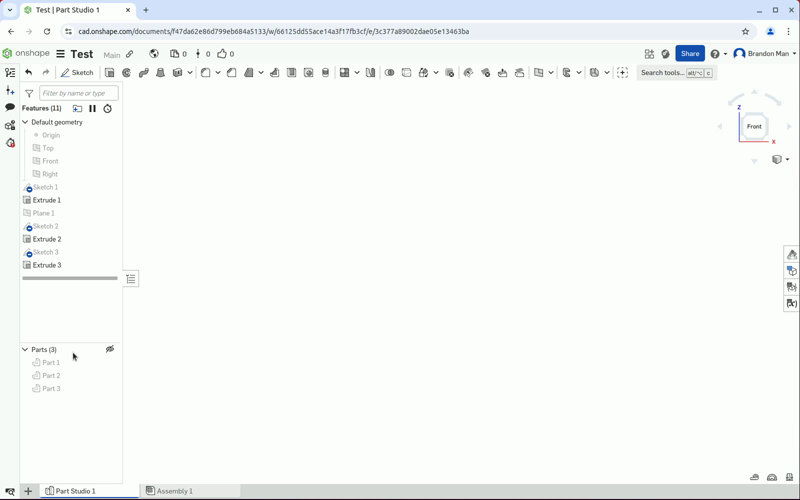
mouse_move(73, 352)
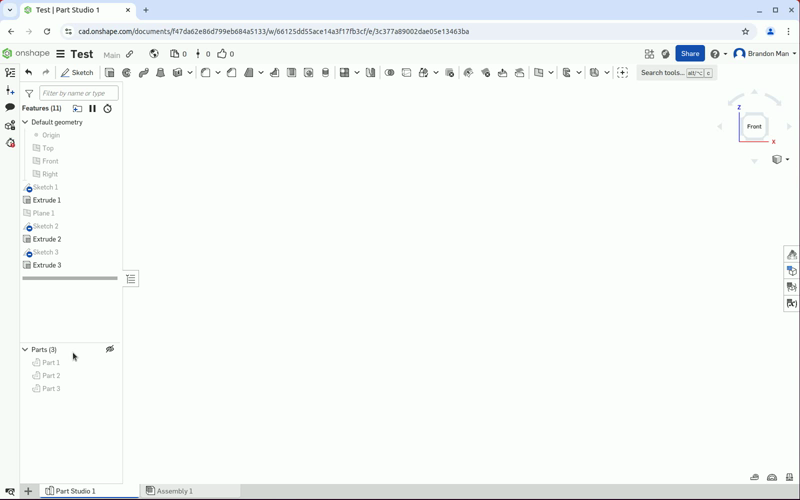
key(shift+y)
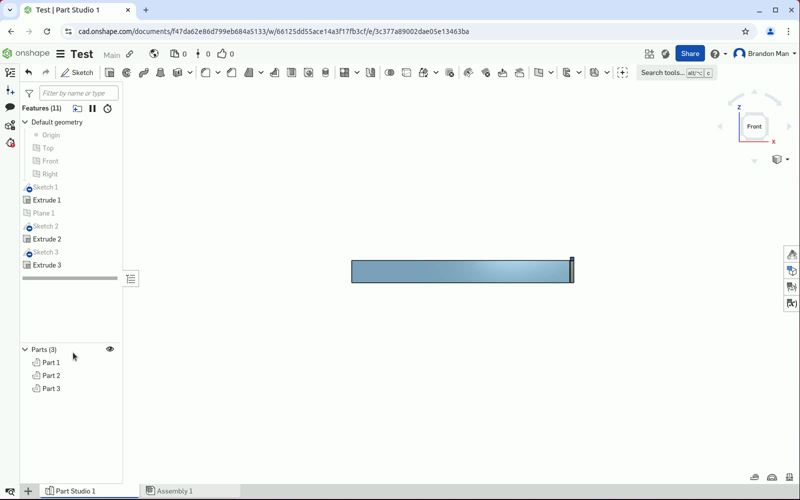
mouse_move(541, 75)
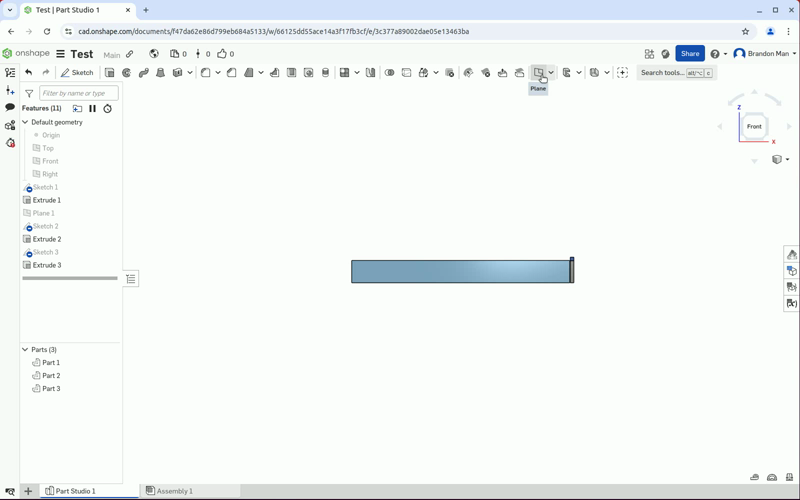
click(541, 75)
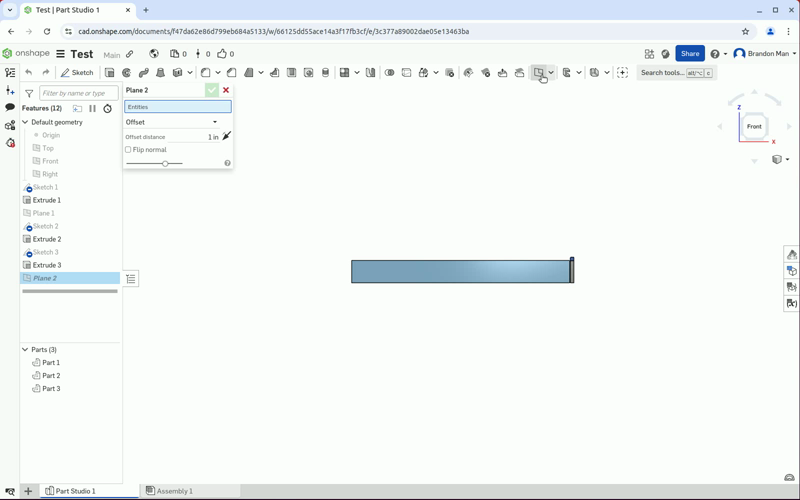
mouse_move(73, 163)
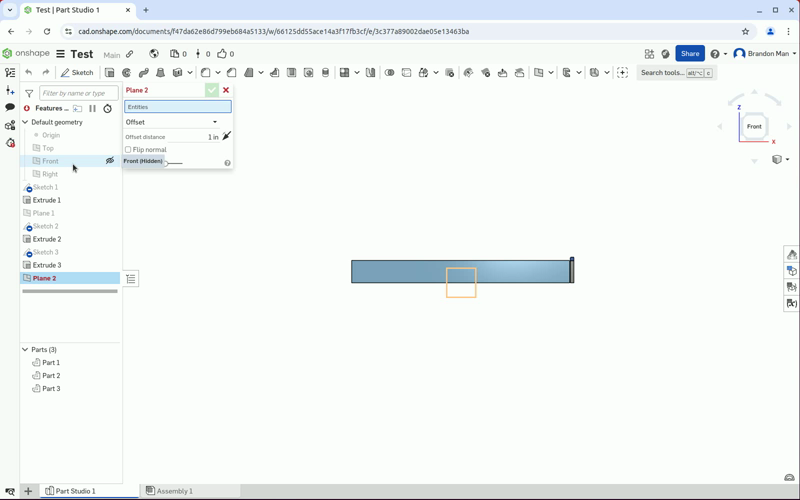
click(73, 163)
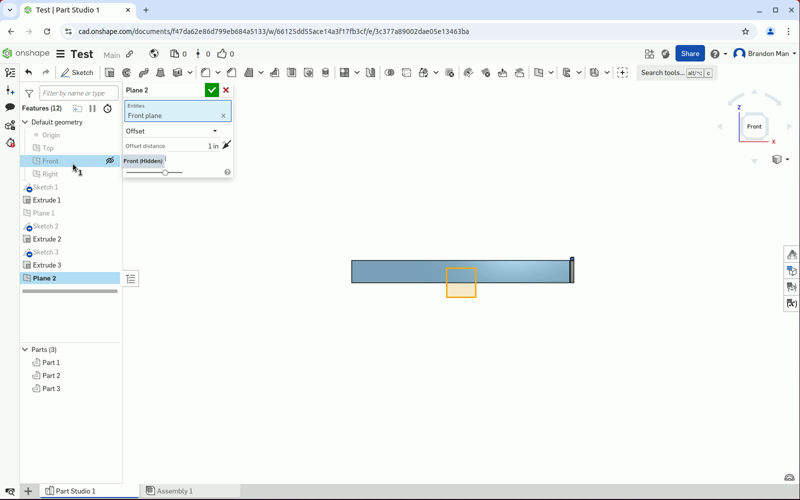
key(tab, 2)
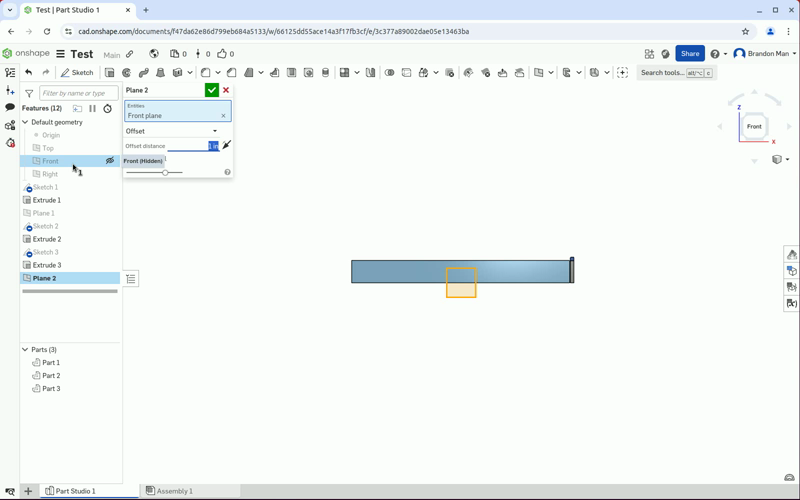
text(10.845)
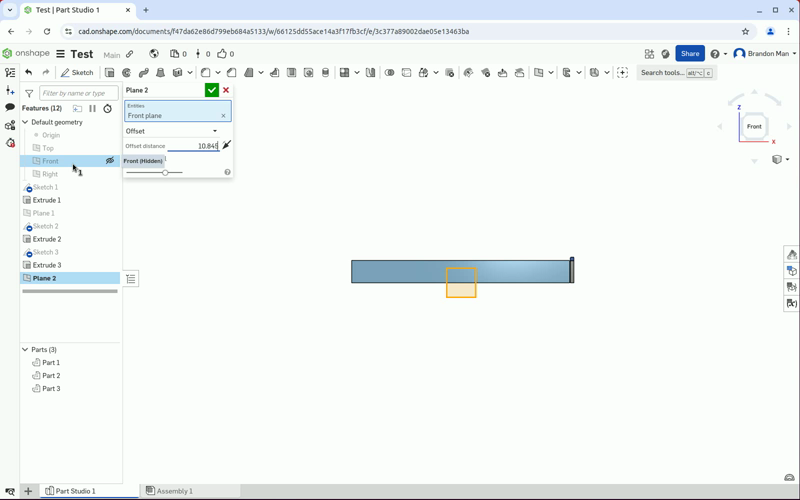
key(enter, 2)
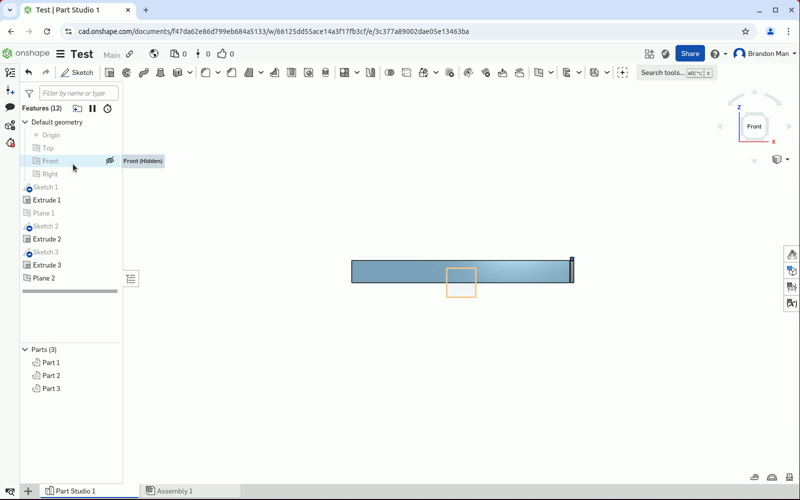
key(shift+s)
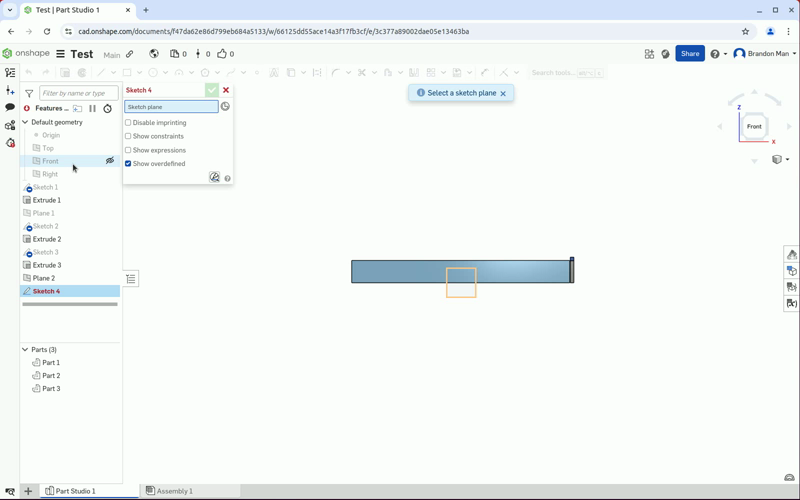
mouse_move(73, 280)
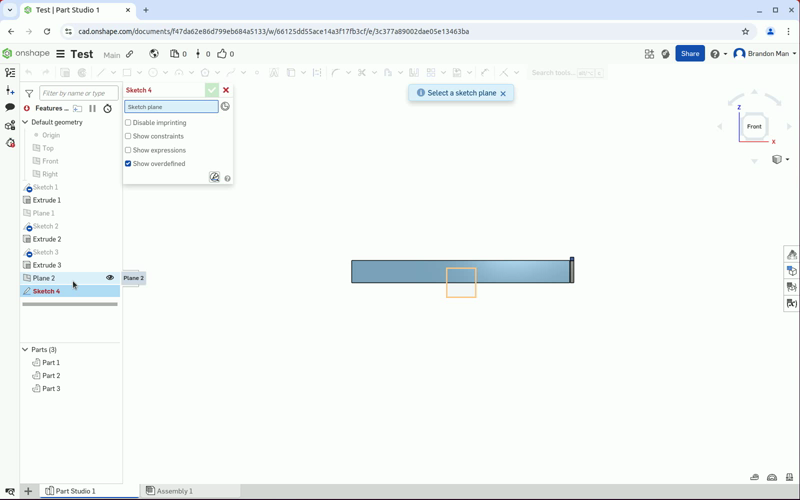
click(73, 280)
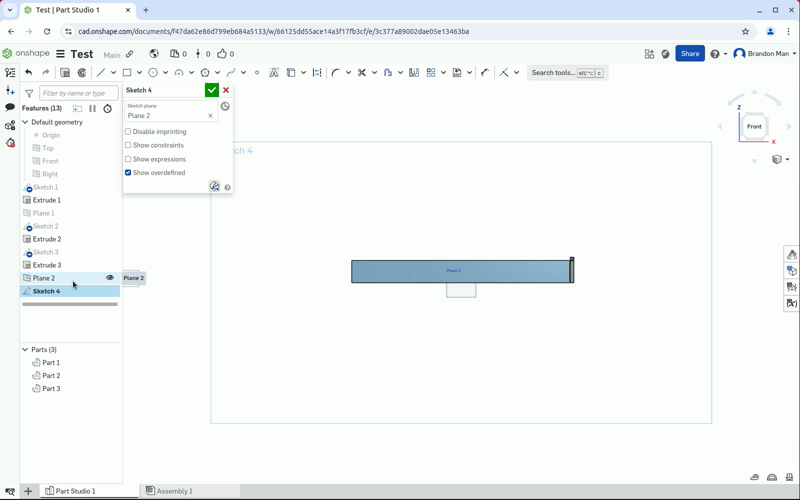
mouse_move(73, 352)
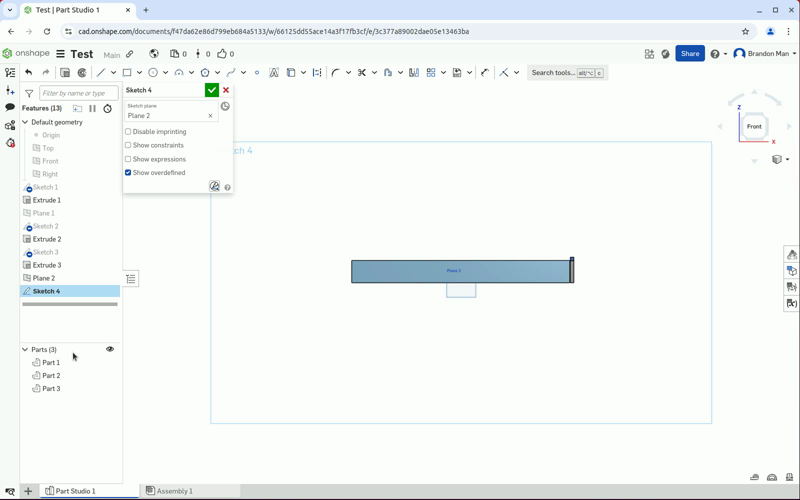
key(y)
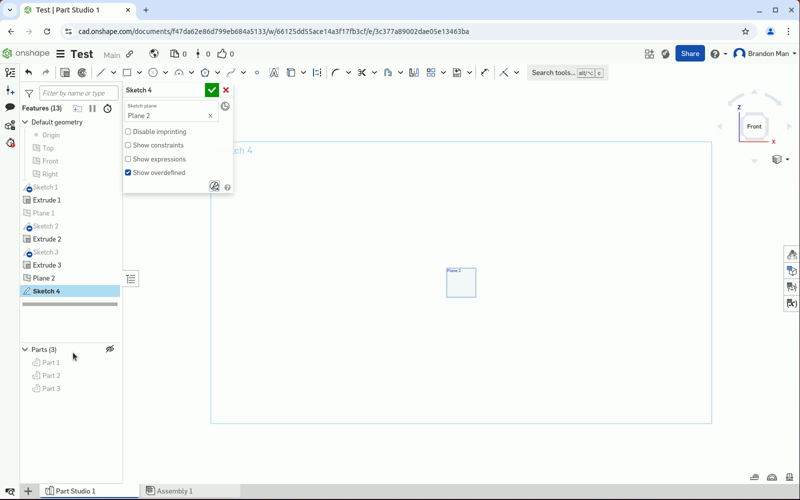
key(l)
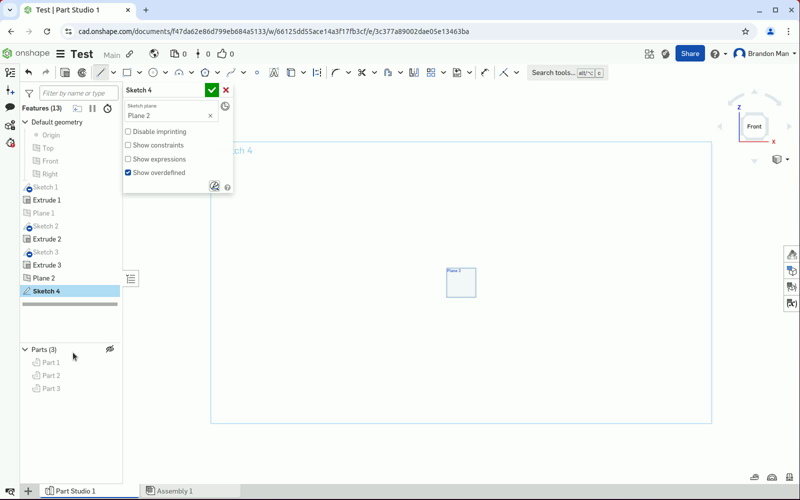
key_down(shift)
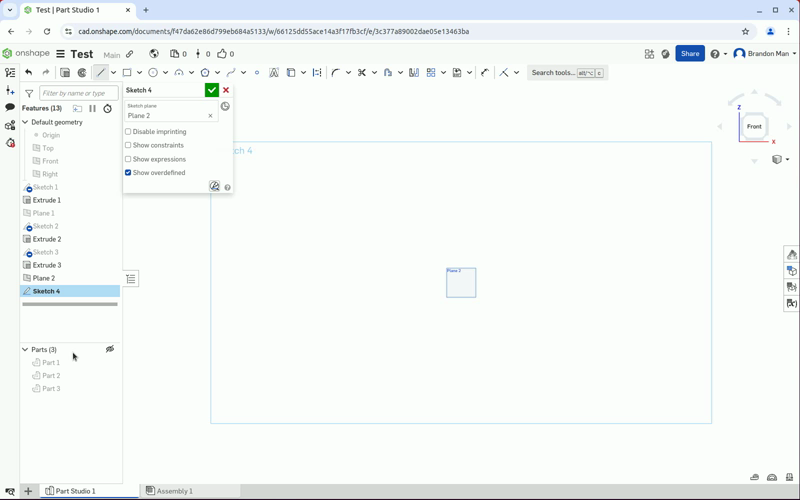
mouse_move(348, 282)
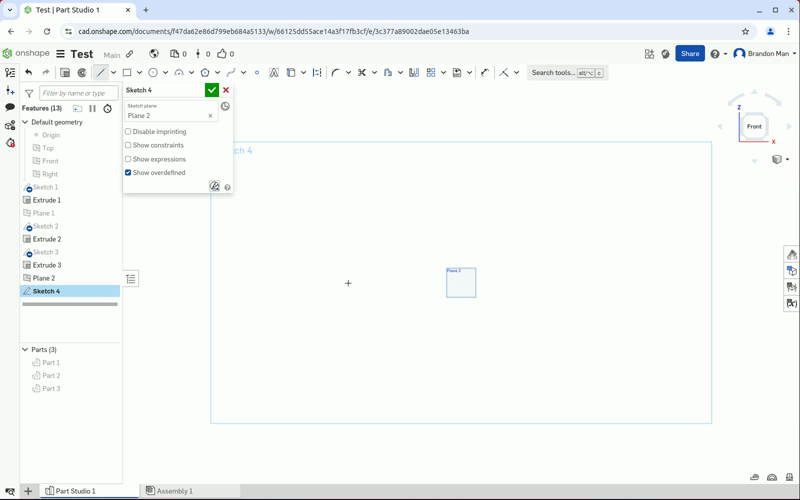
click(348, 282)
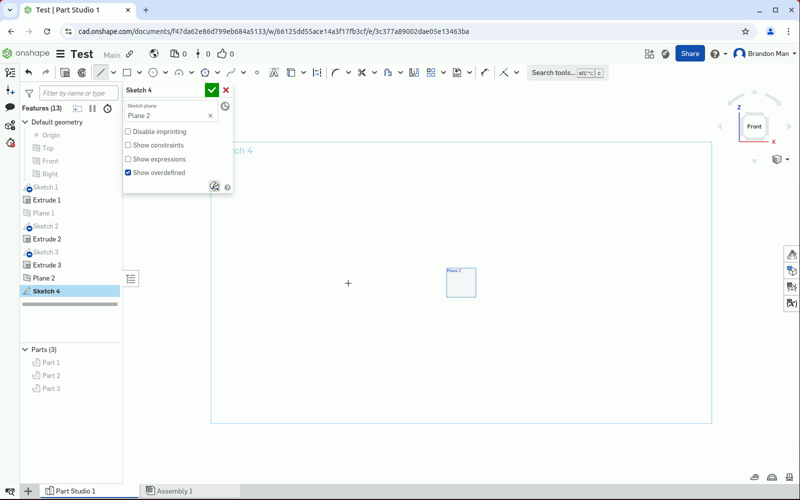
key_up(shift)
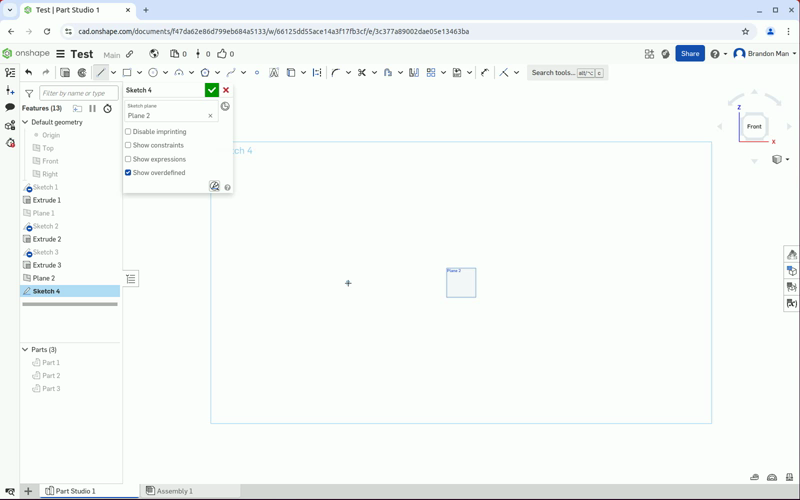
key_down(shift)
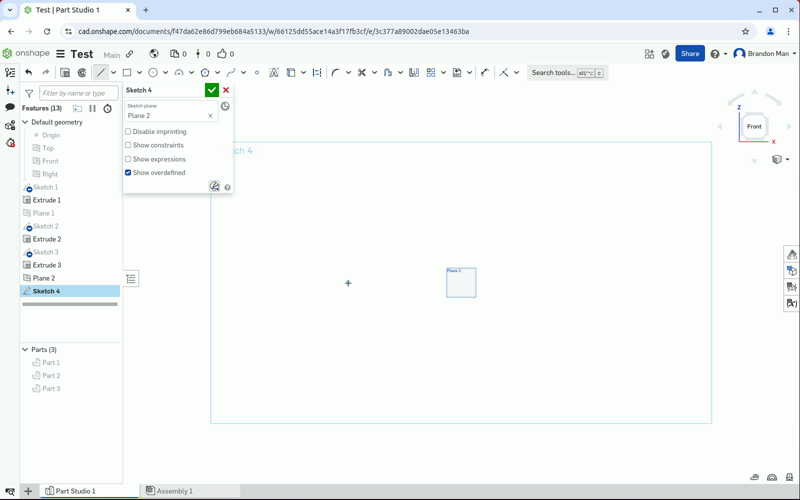
mouse_move(378, 282)
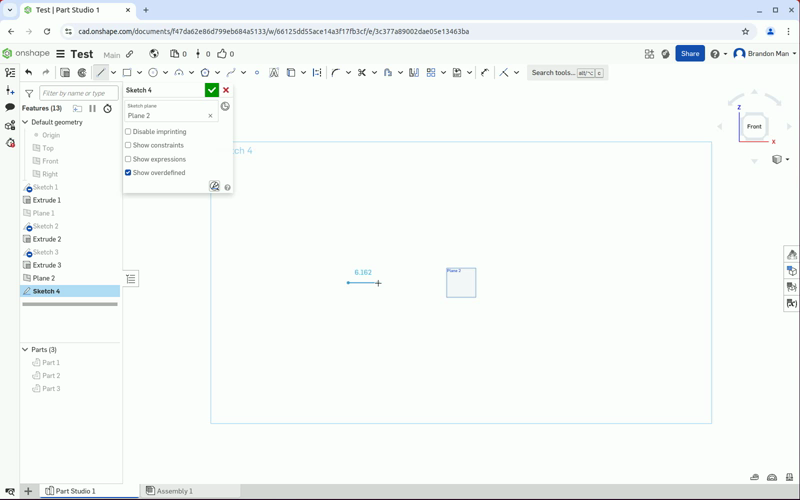
mouse_move(350, 282)
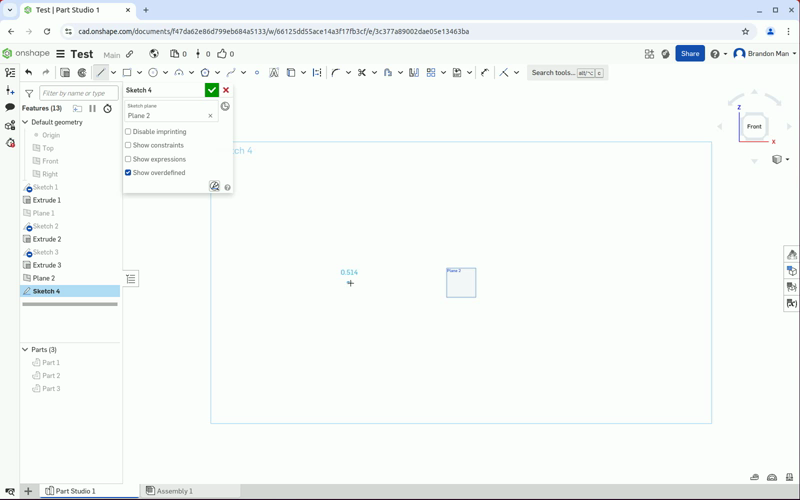
scroll(6)
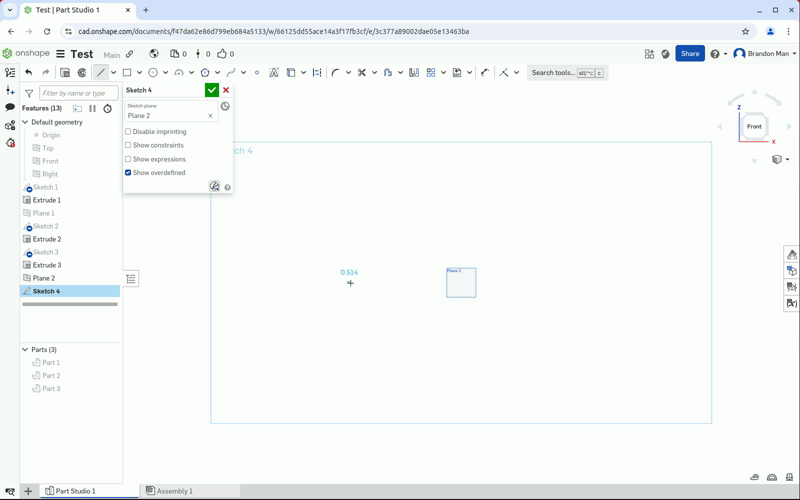
scroll(6)
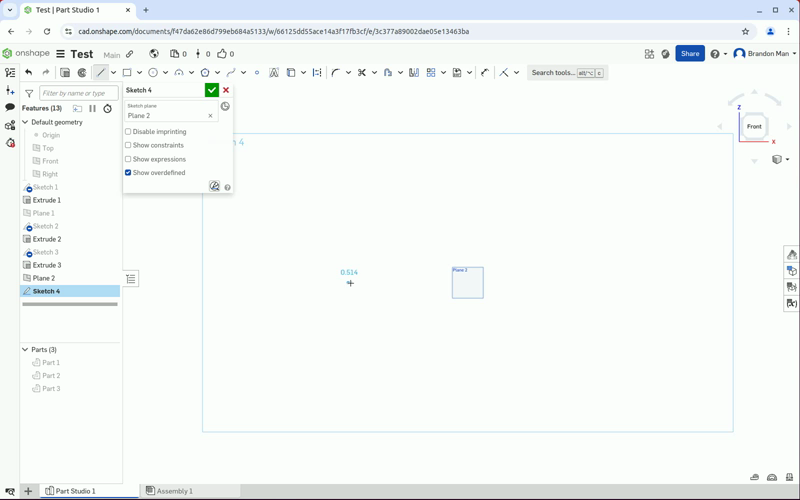
scroll(6)
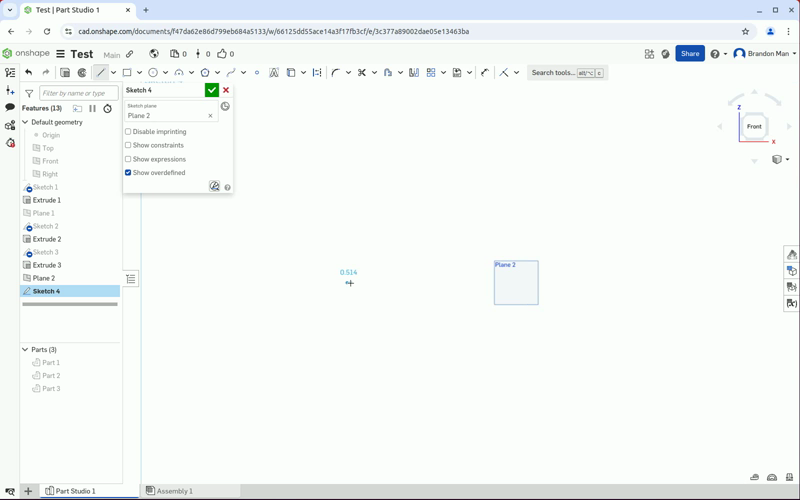
scroll(6)
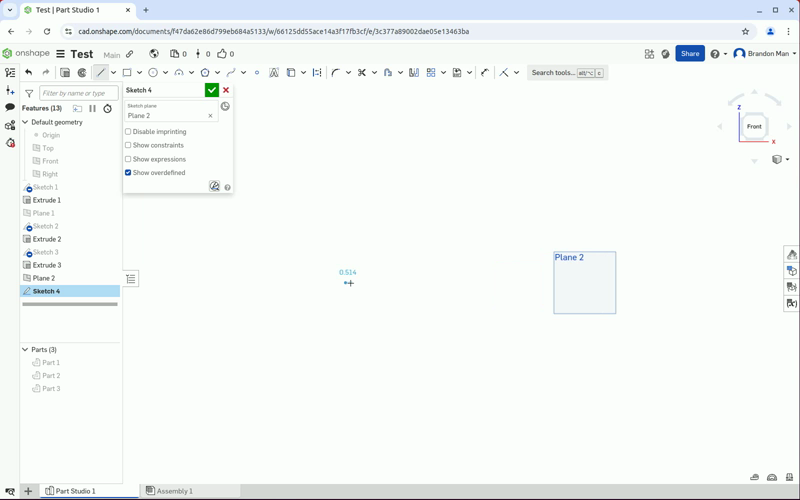
scroll(6)
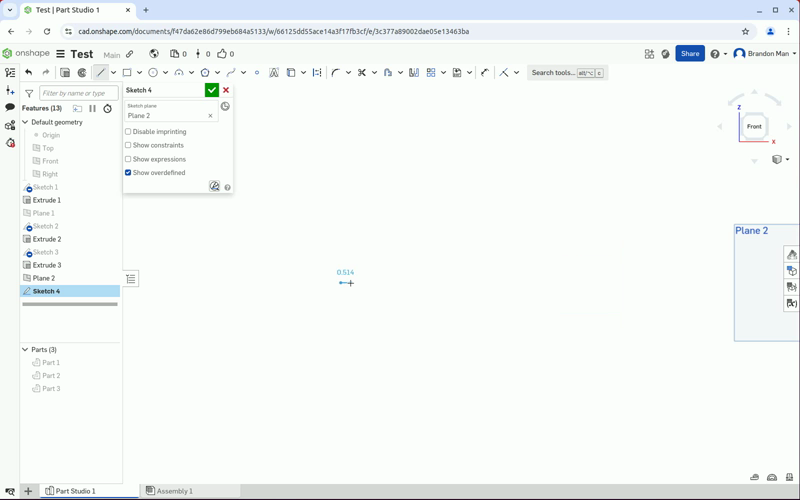
scroll(6)
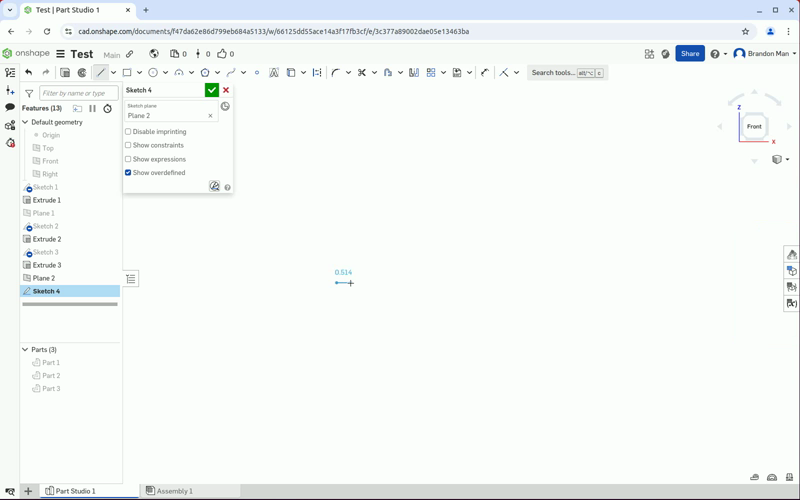
scroll(6)
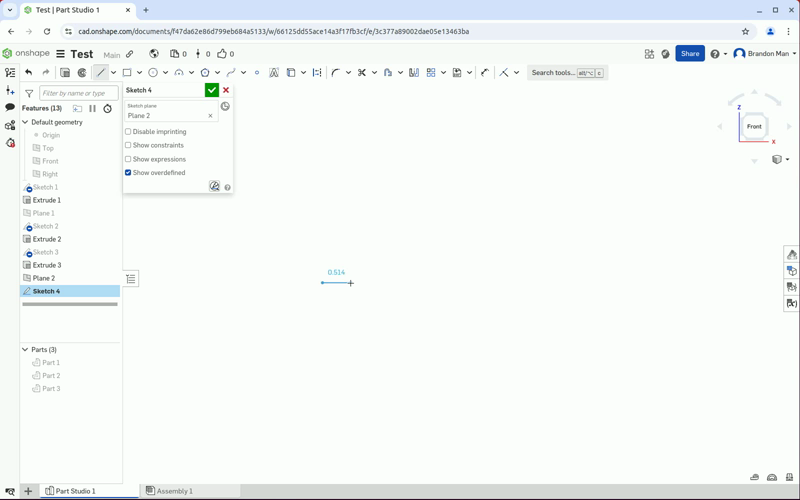
click(350, 282)
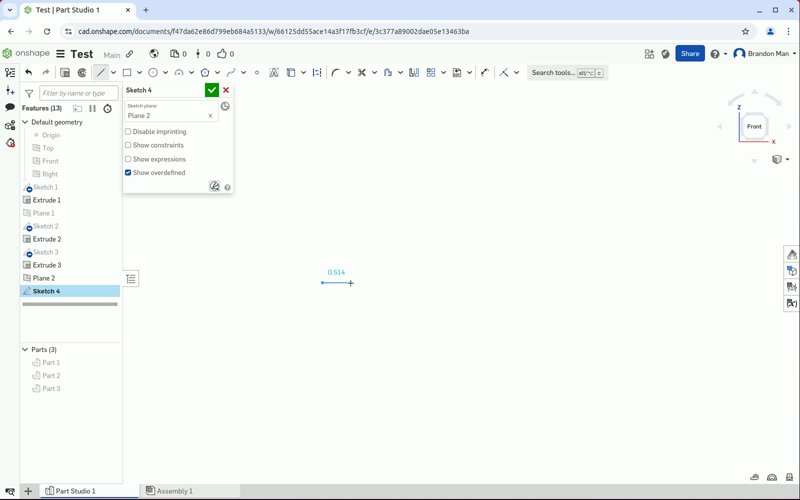
scroll(-6)
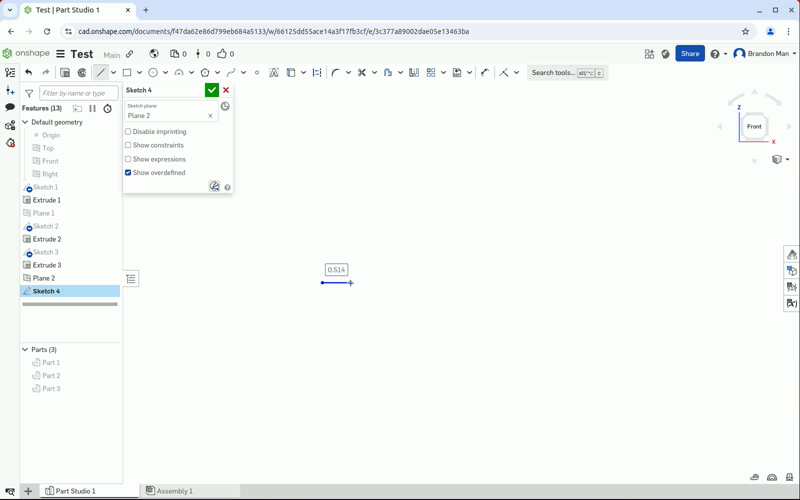
scroll(-6)
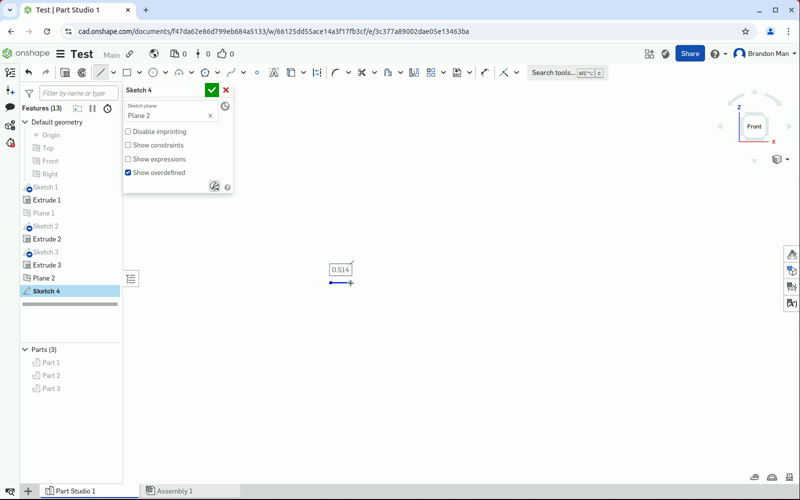
scroll(-6)
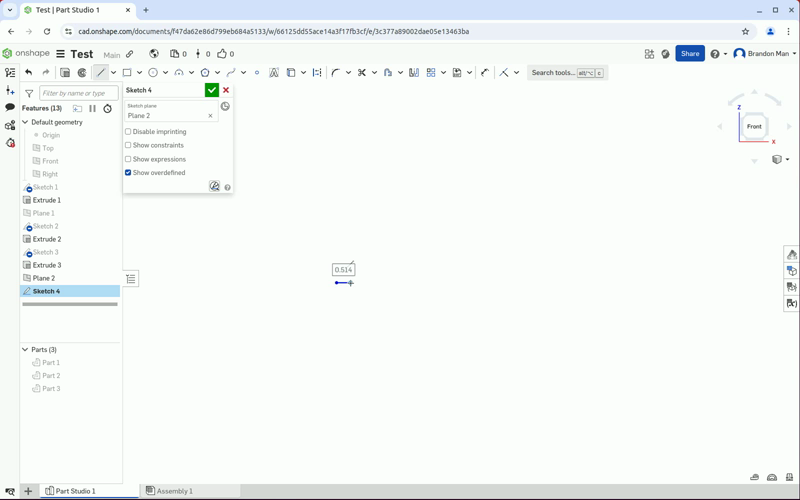
scroll(-6)
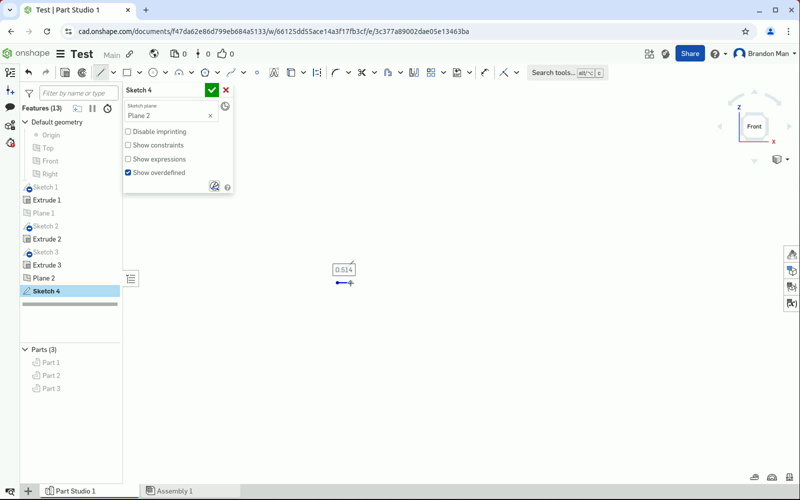
scroll(-6)
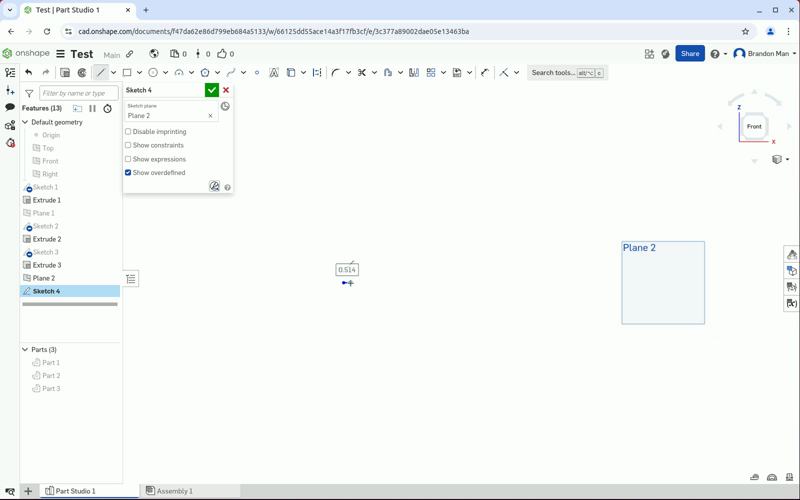
scroll(-6)
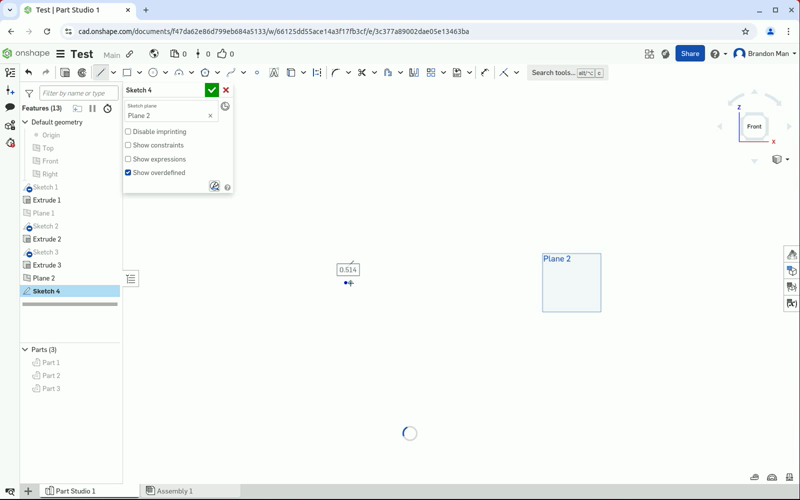
scroll(-6)
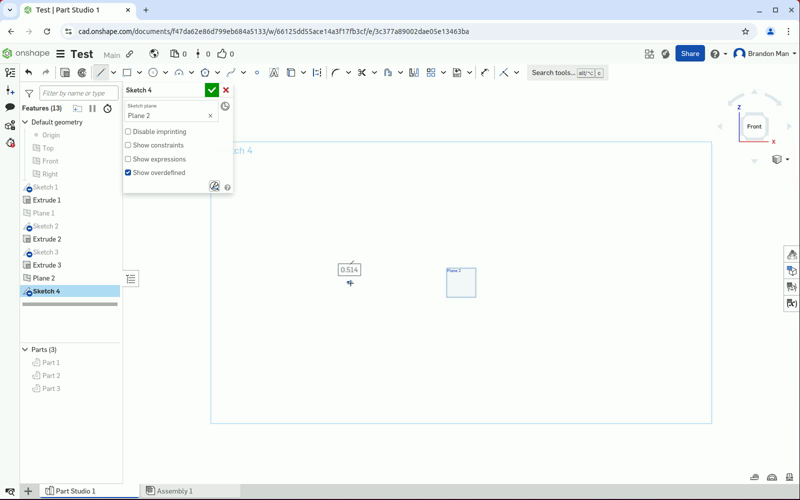
key_up(shift)
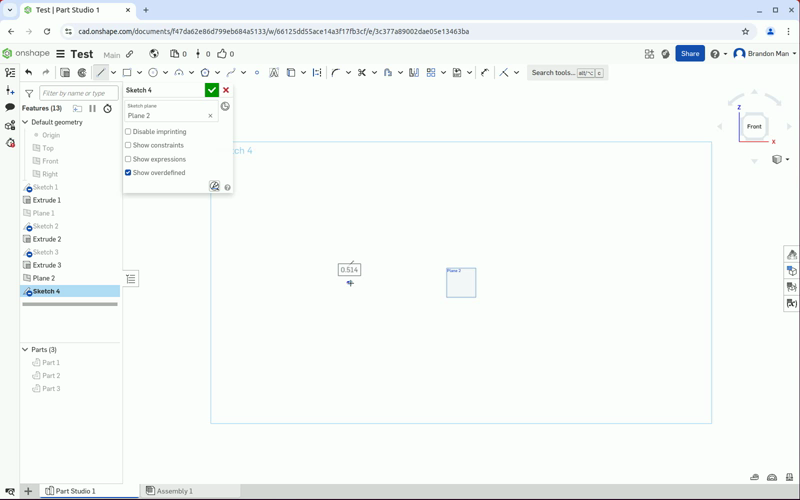
key_down(shift)
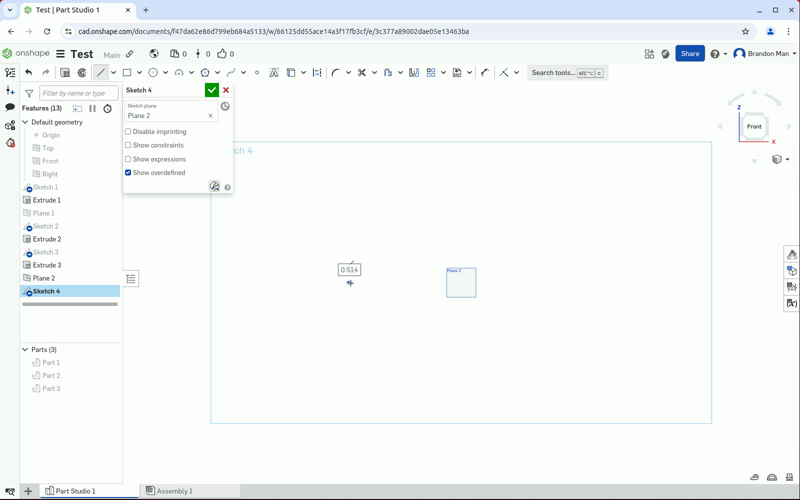
mouse_move(380, 282)
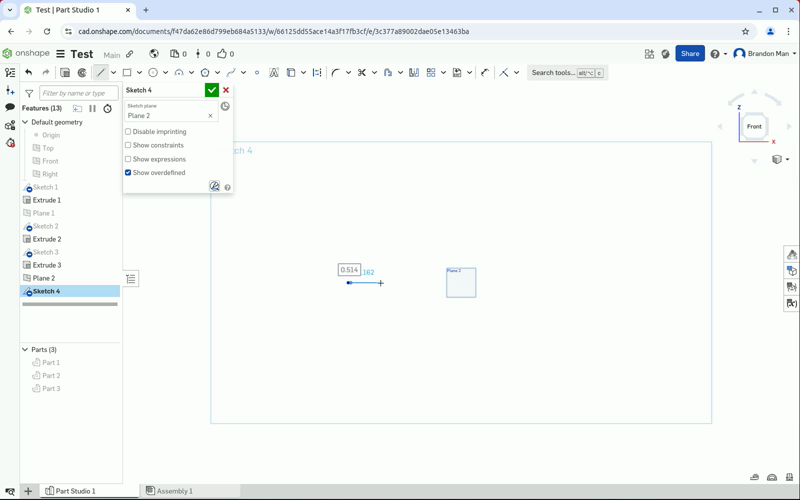
mouse_move(350, 259)
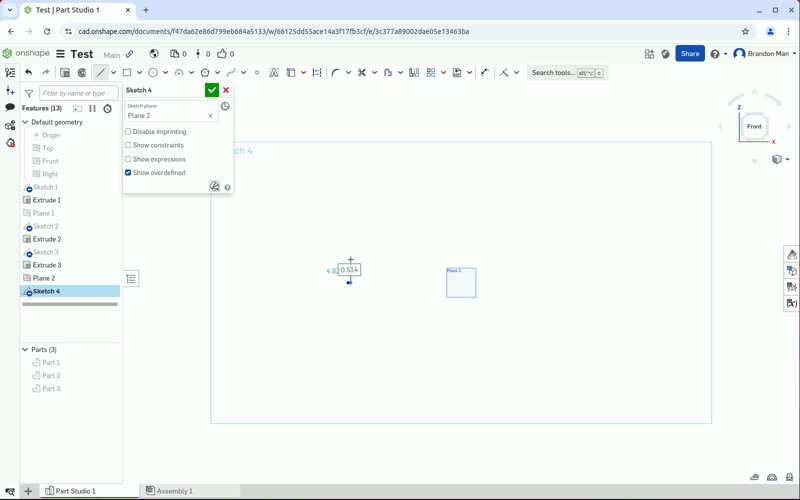
click(350, 259)
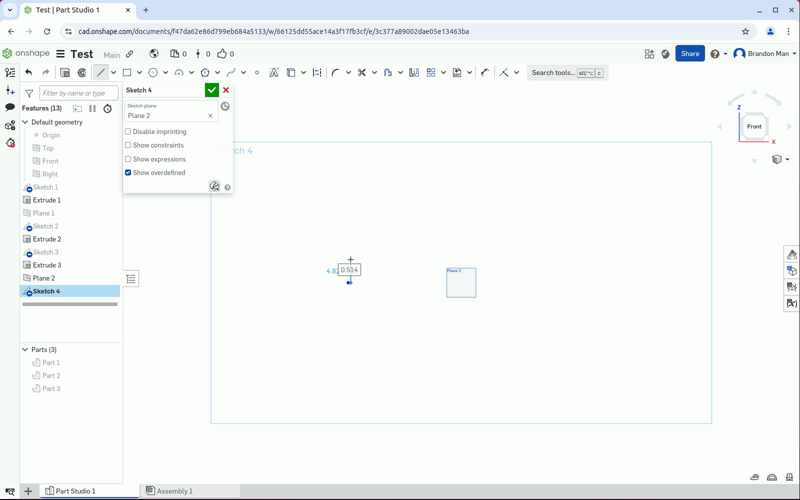
key_up(shift)
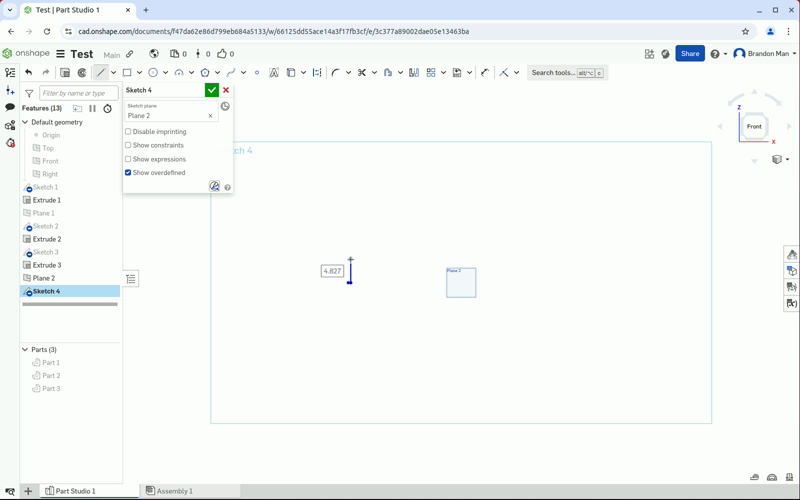
key_down(shift)
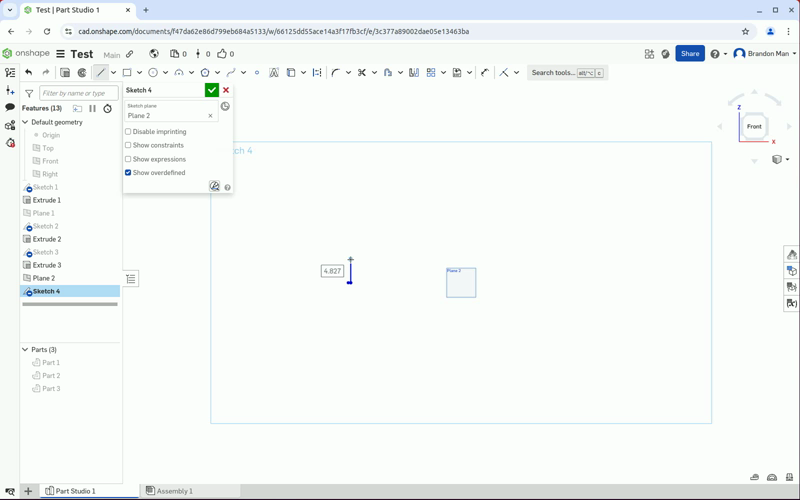
mouse_move(569, 259)
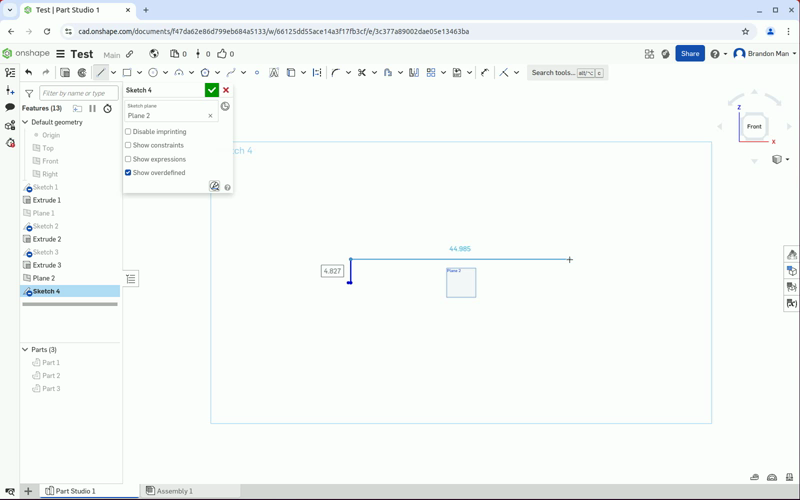
click(569, 259)
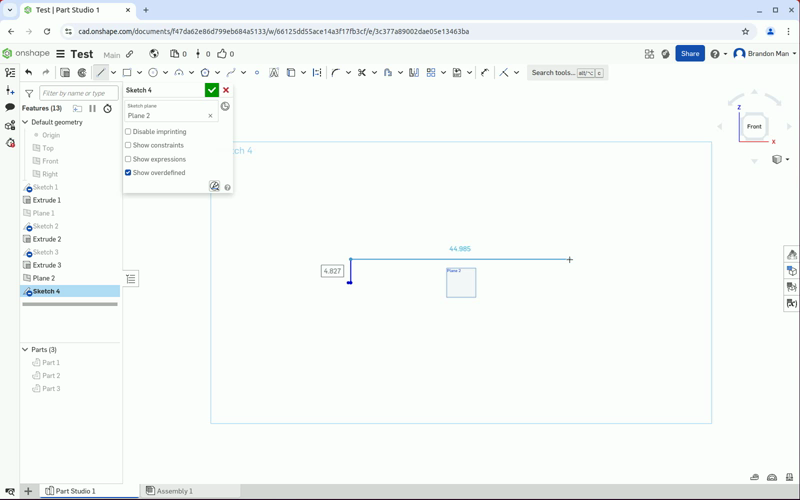
key_up(shift)
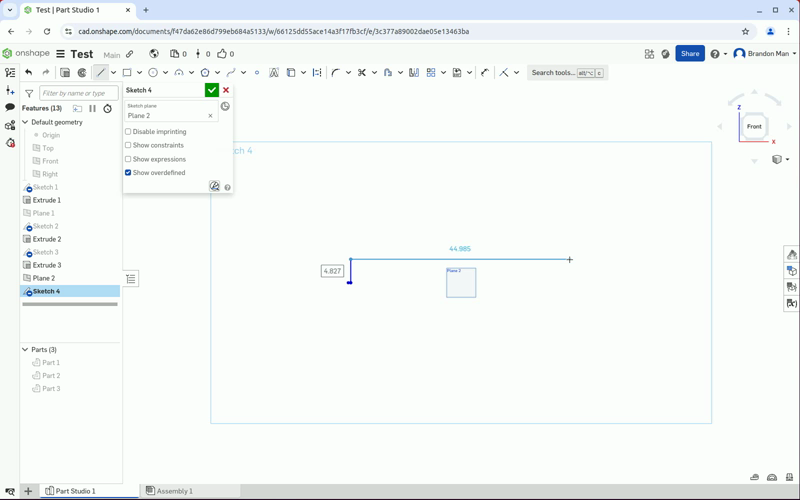
key_down(shift)
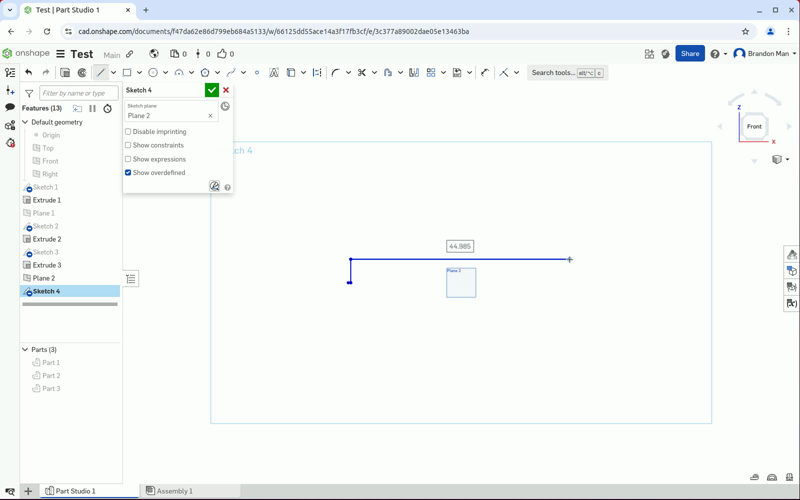
mouse_move(589, 259)
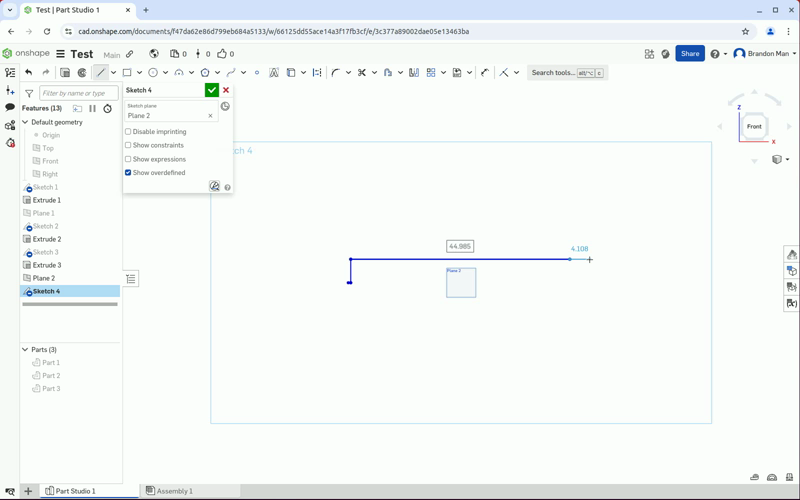
mouse_move(569, 282)
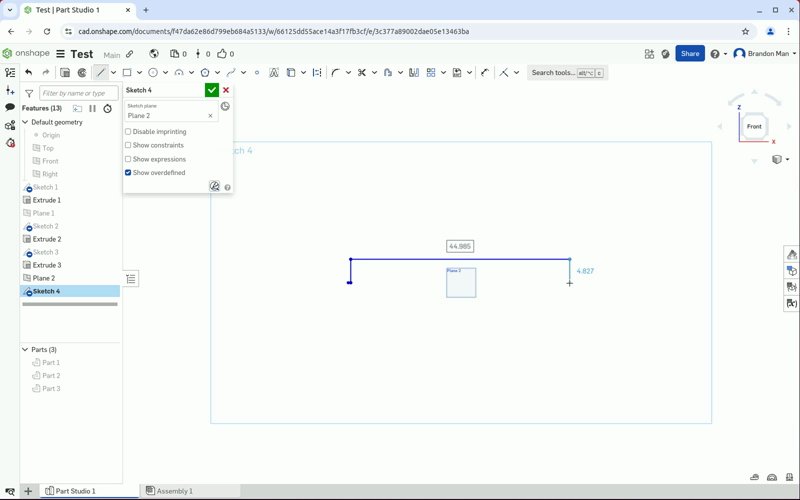
click(569, 282)
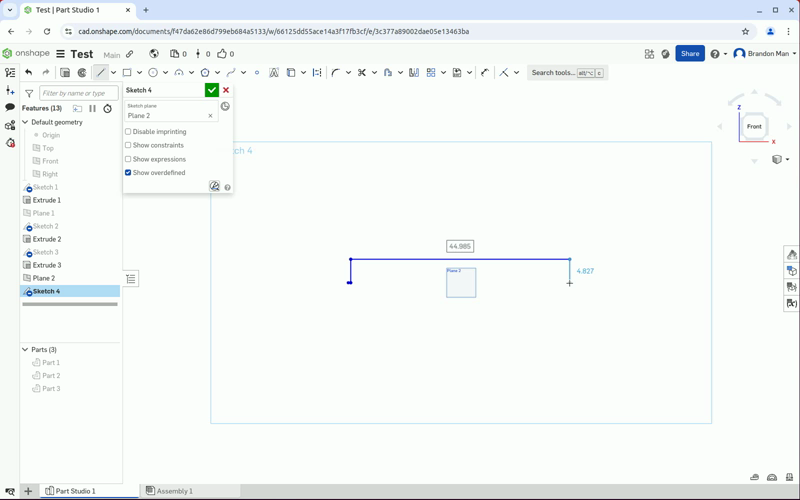
key_up(shift)
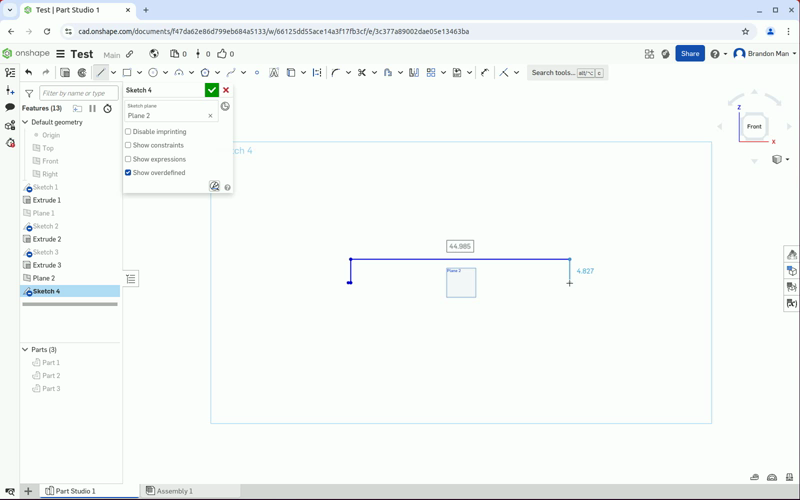
key_down(shift)
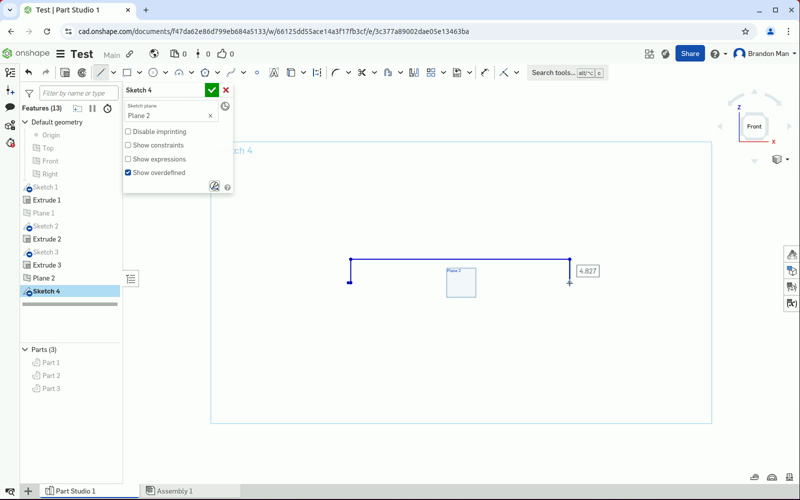
mouse_move(589, 282)
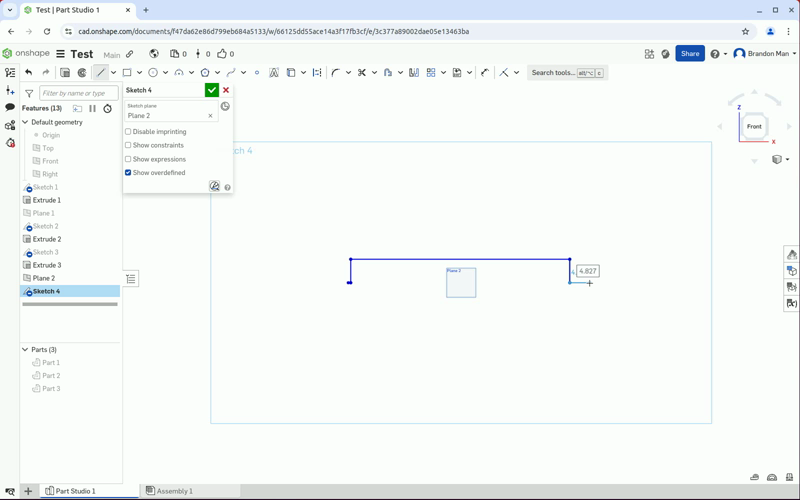
mouse_move(572, 282)
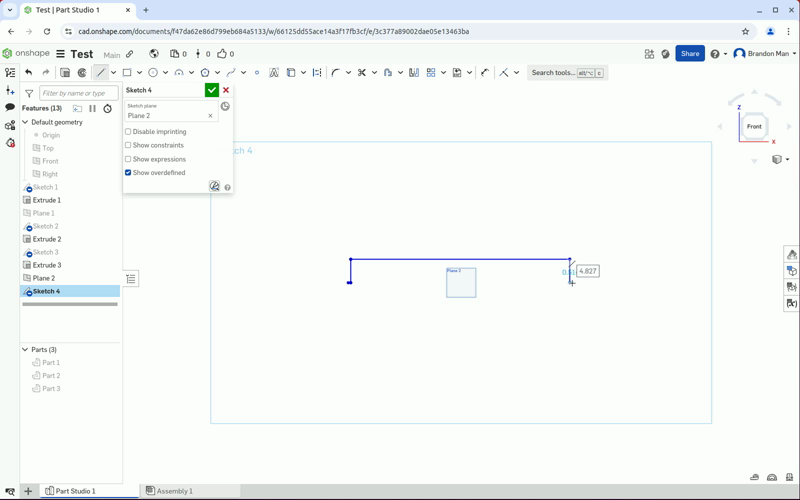
scroll(6)
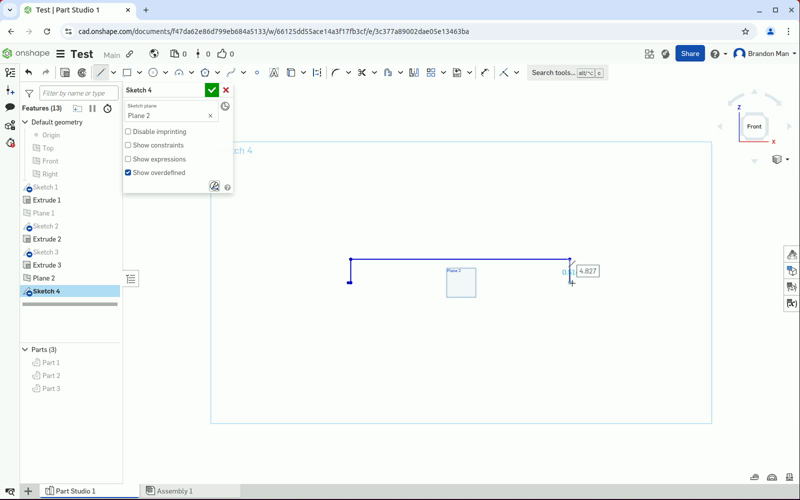
scroll(6)
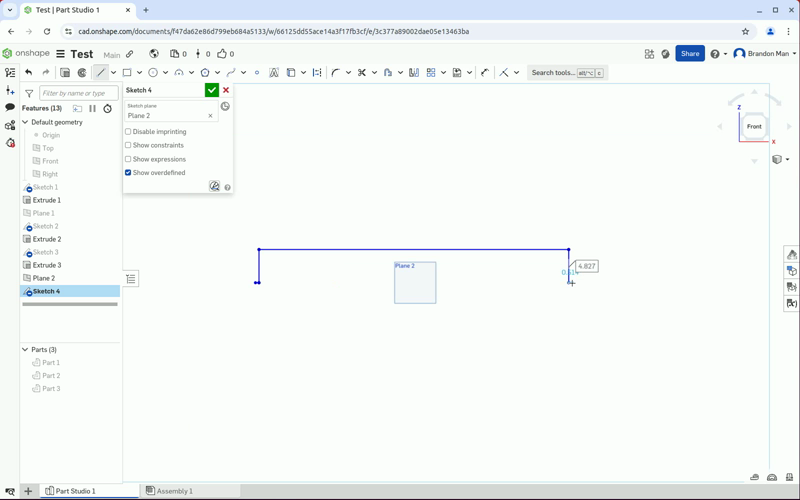
scroll(6)
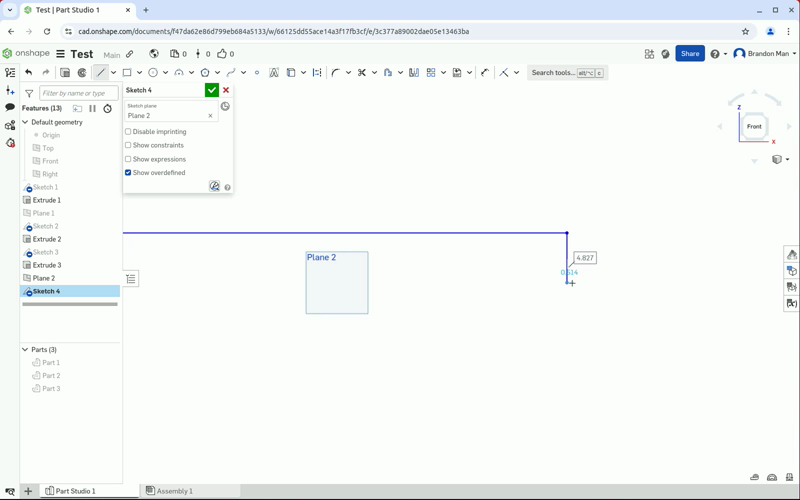
scroll(6)
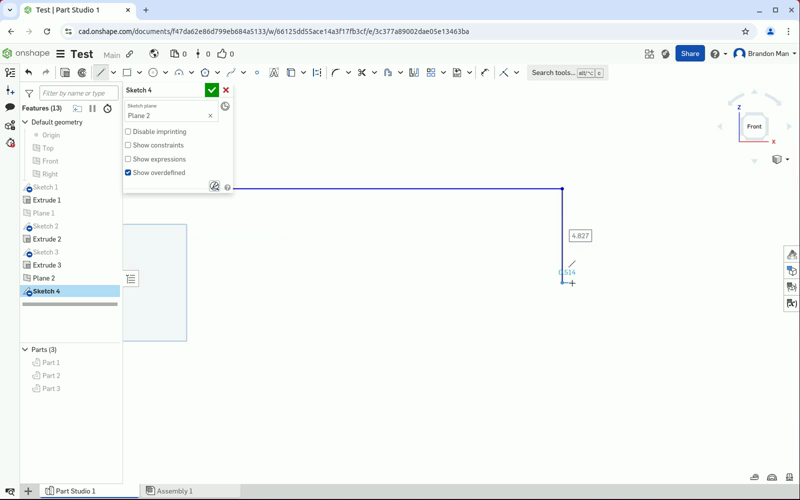
scroll(6)
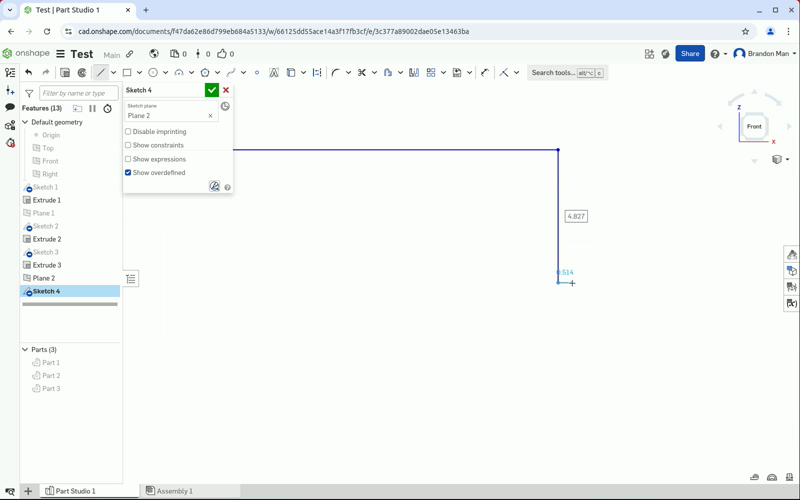
scroll(6)
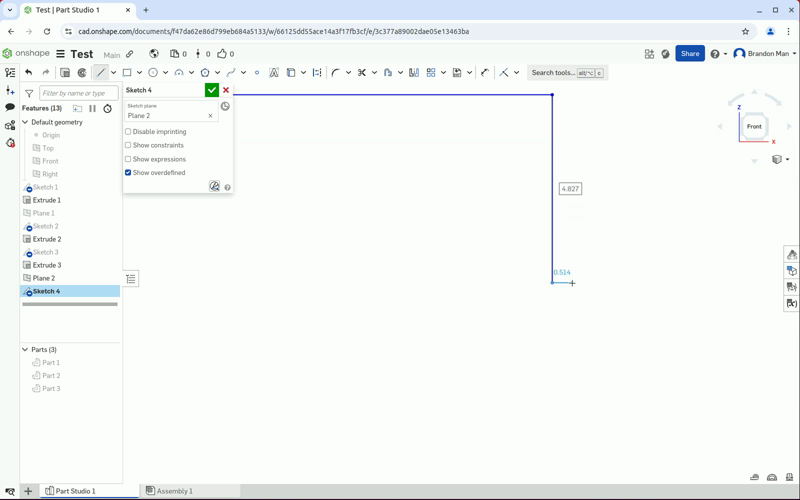
scroll(6)
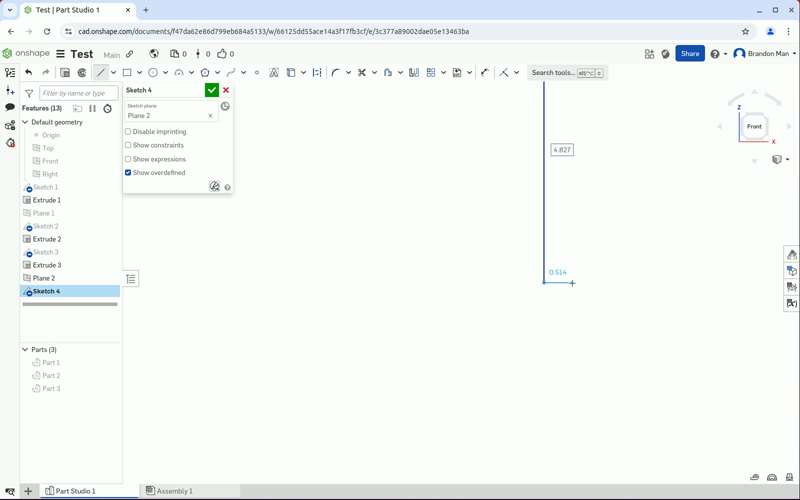
click(572, 282)
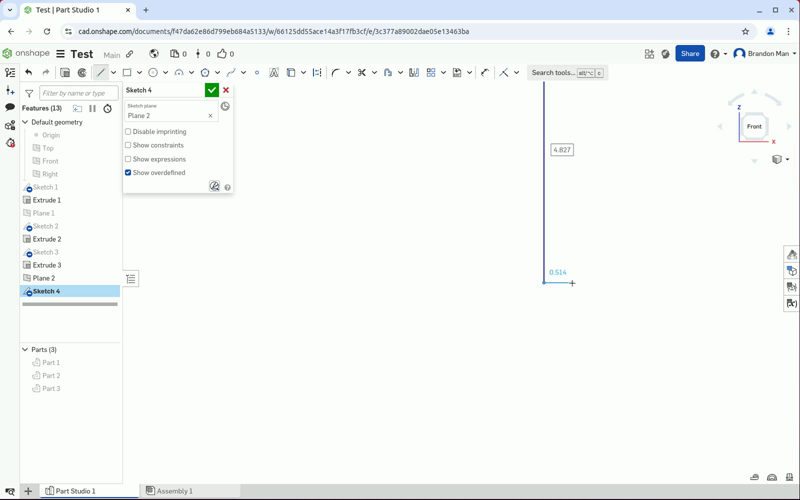
scroll(-6)
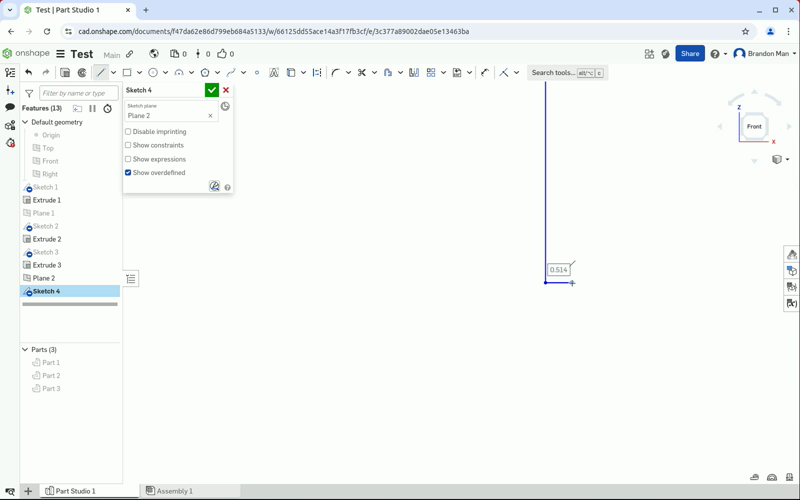
scroll(-6)
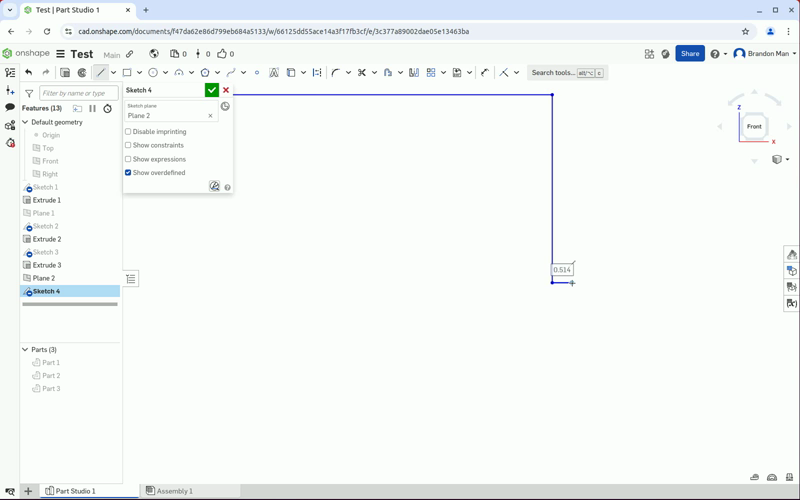
scroll(-6)
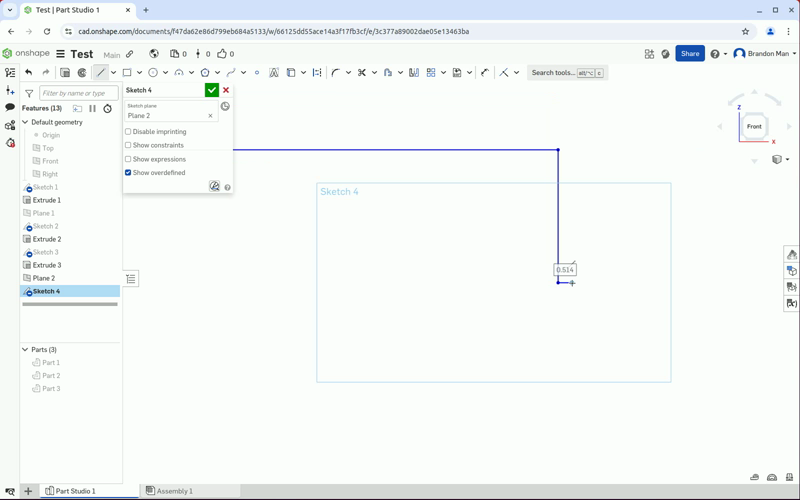
scroll(-6)
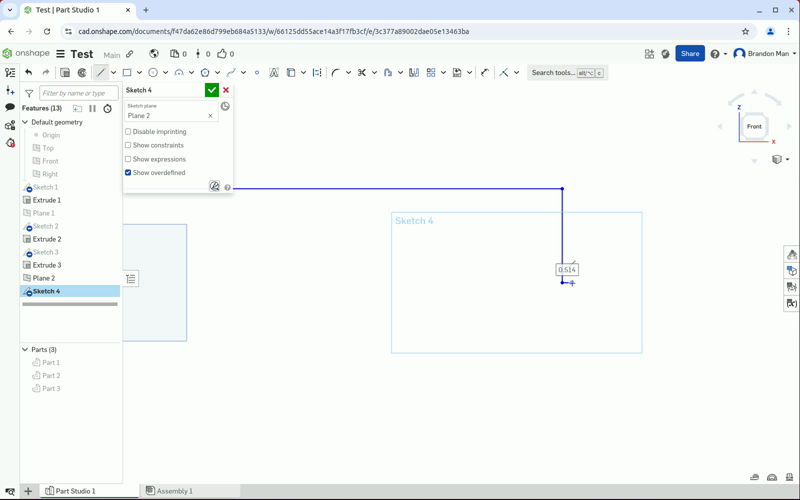
scroll(-6)
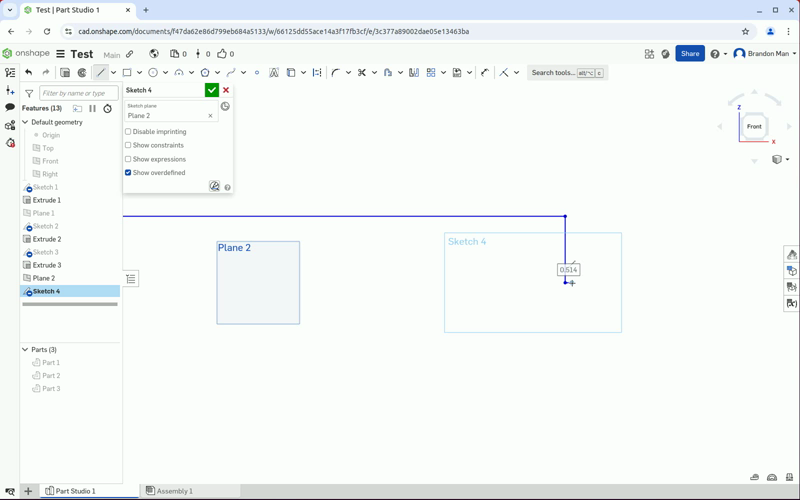
scroll(-6)
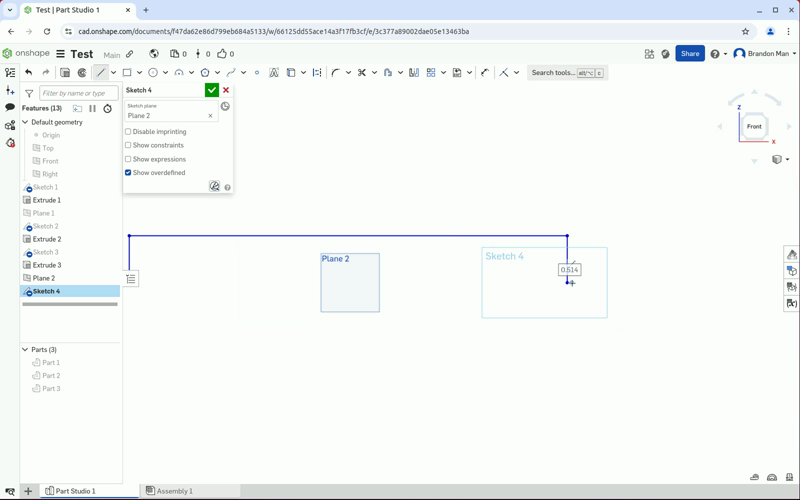
scroll(-6)
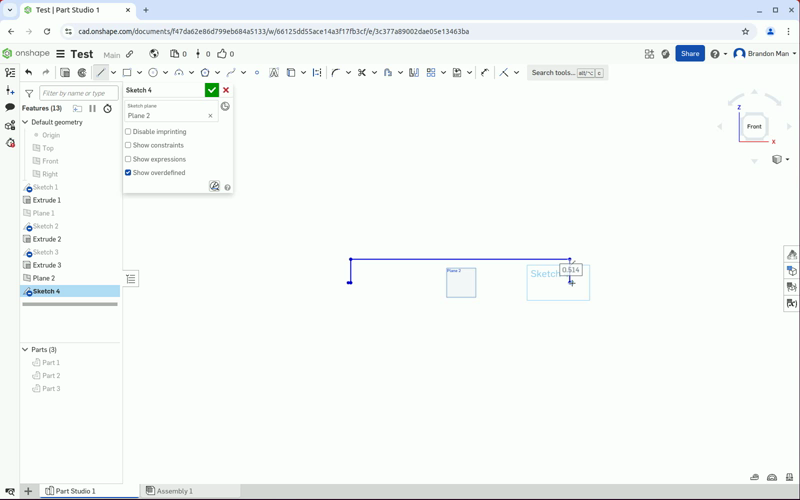
key_up(shift)
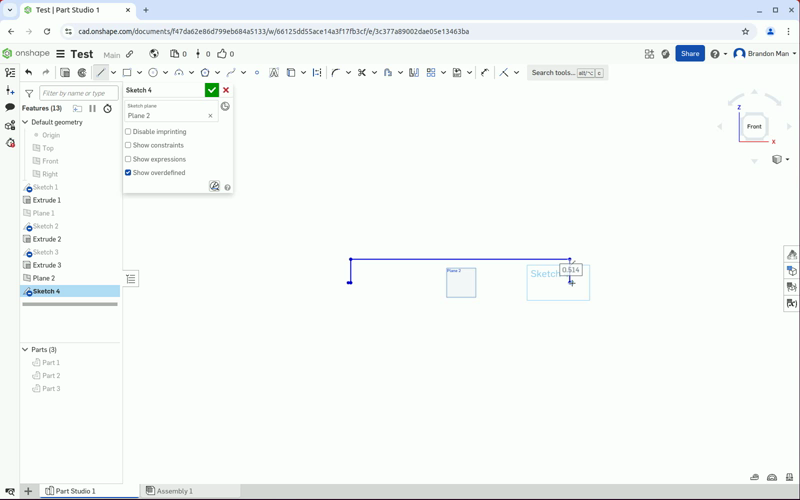
key_down(shift)
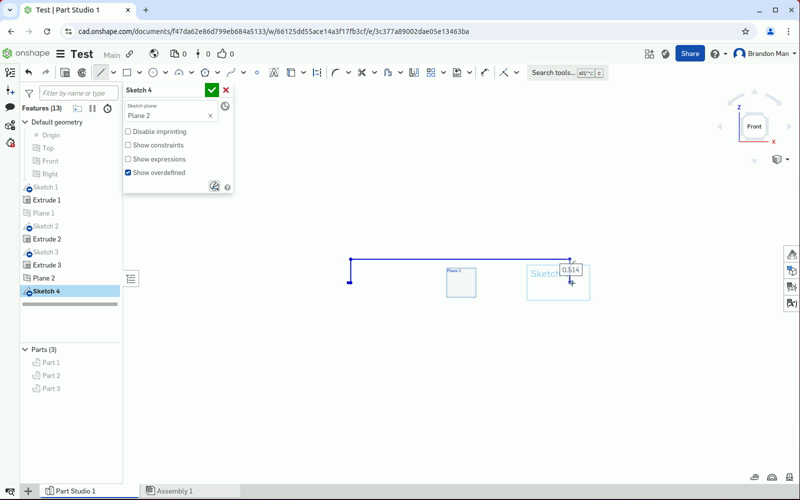
mouse_move(589, 282)
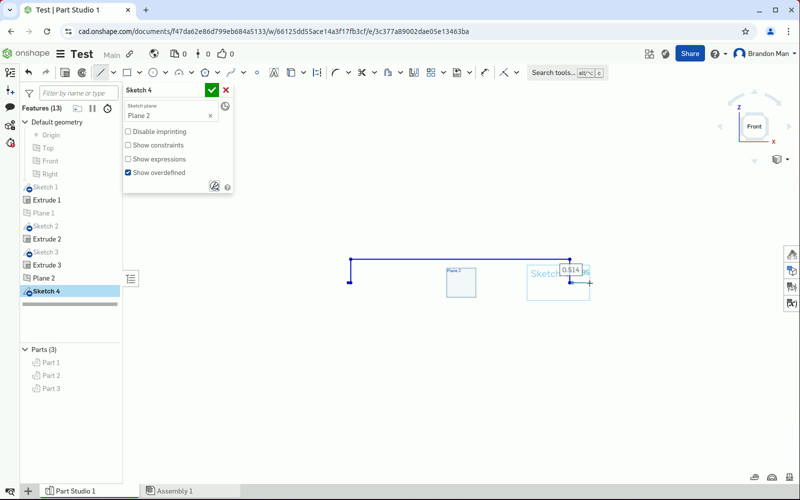
mouse_move(572, 257)
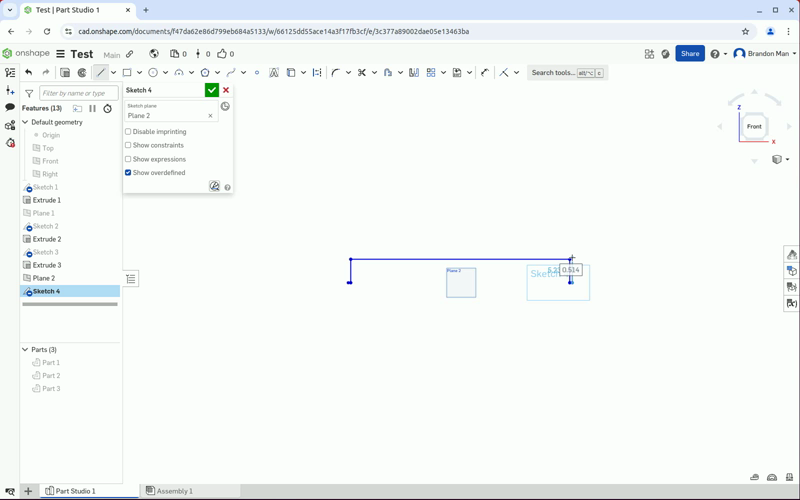
scroll(6)
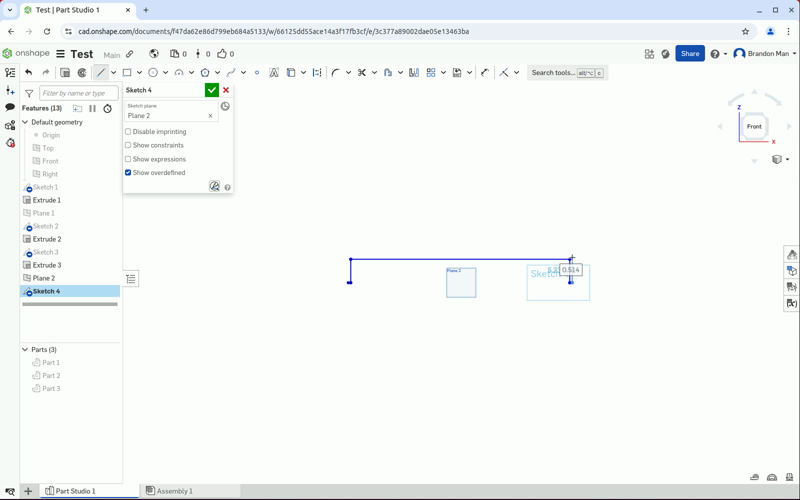
scroll(6)
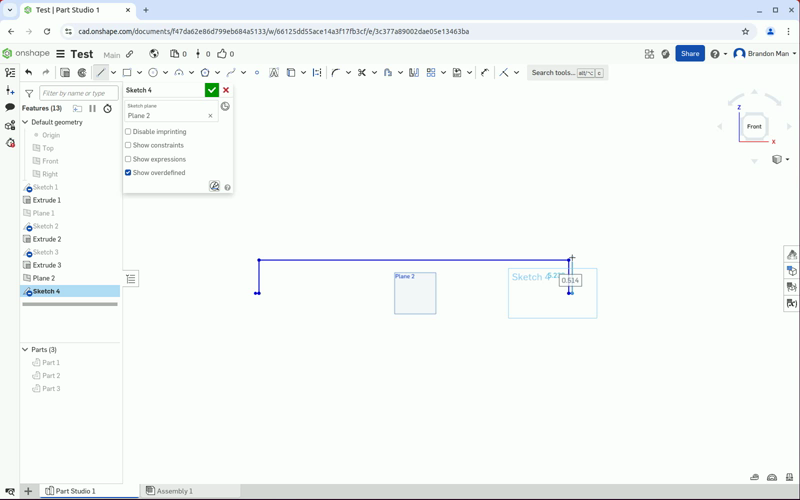
scroll(6)
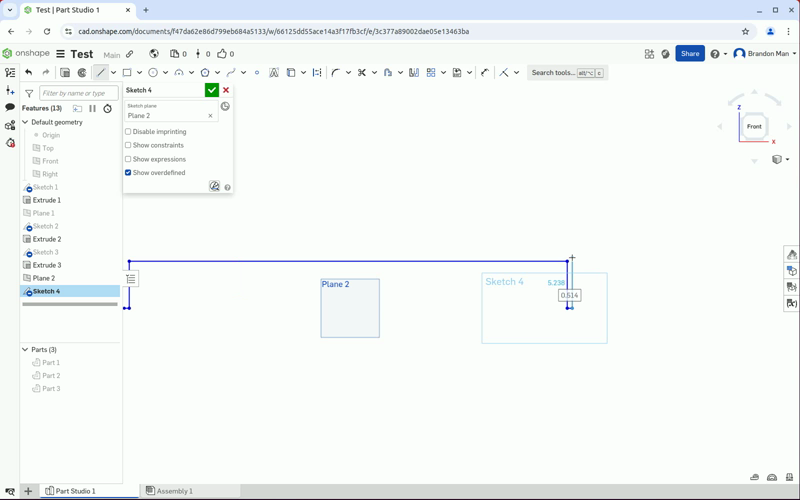
scroll(6)
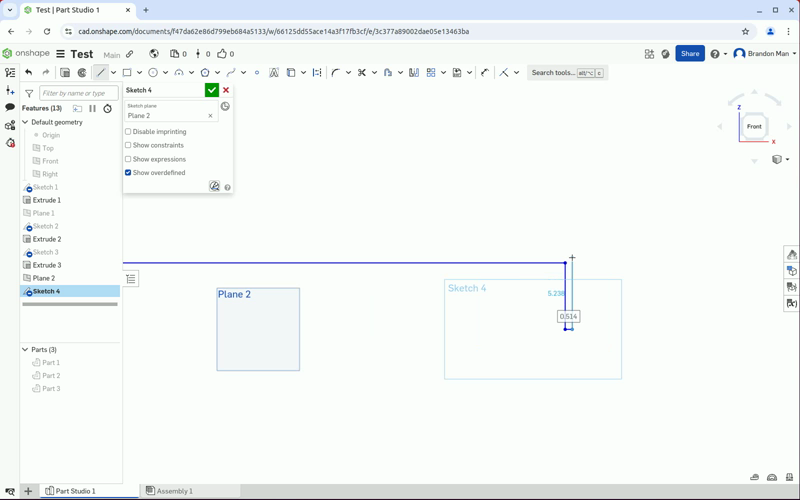
scroll(6)
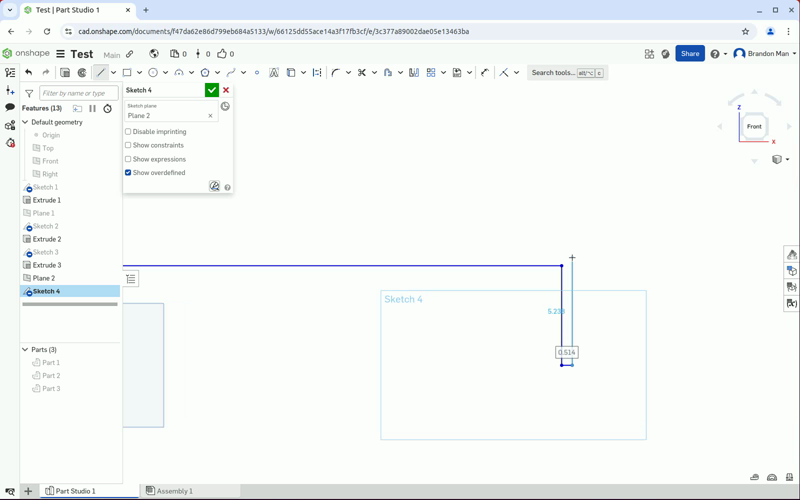
scroll(6)
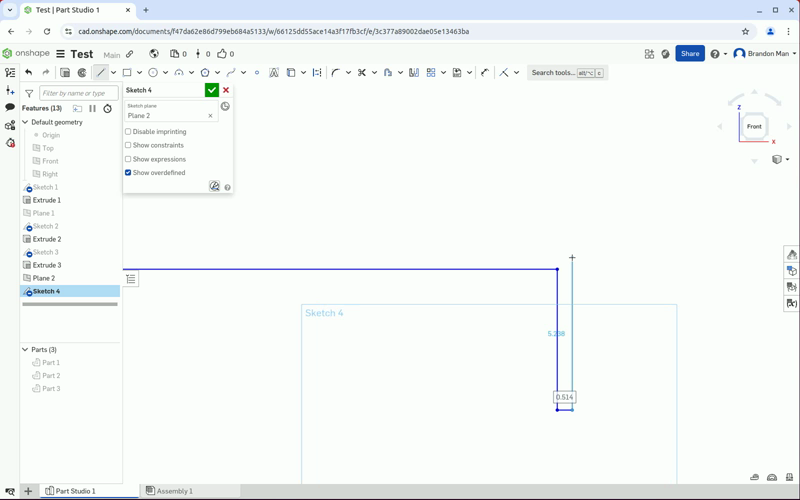
scroll(6)
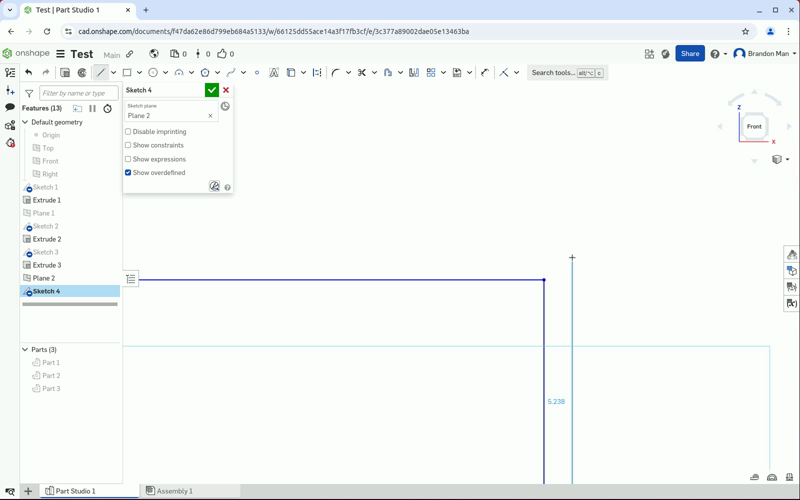
click(572, 257)
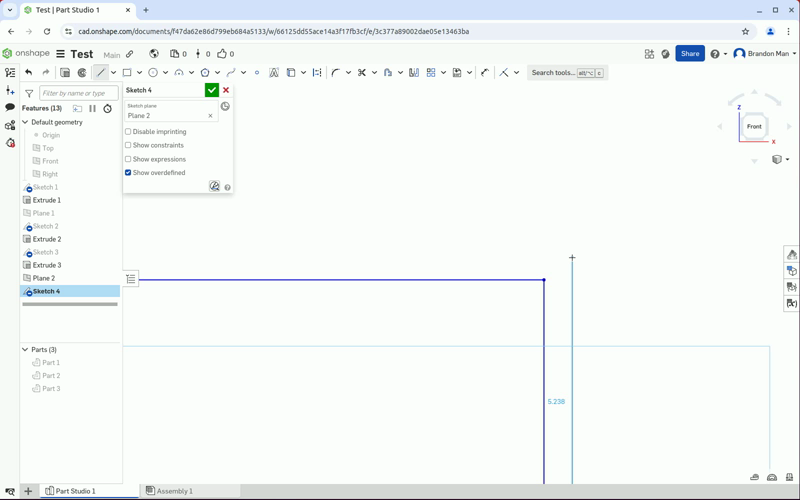
scroll(-6)
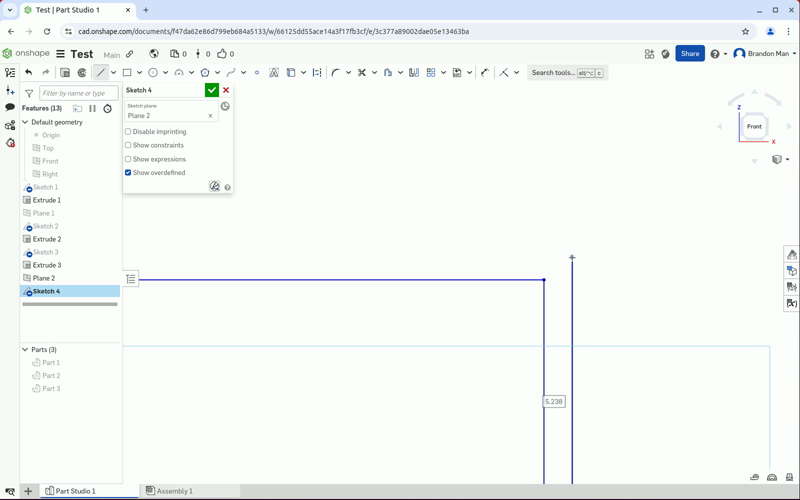
scroll(-6)
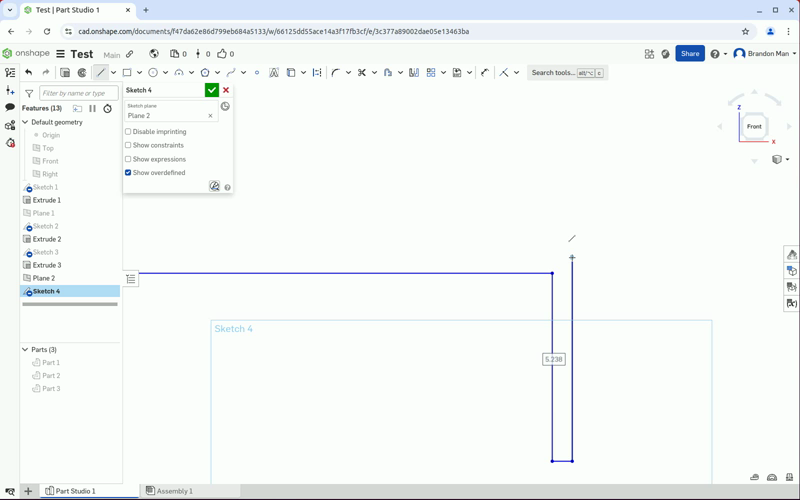
scroll(-6)
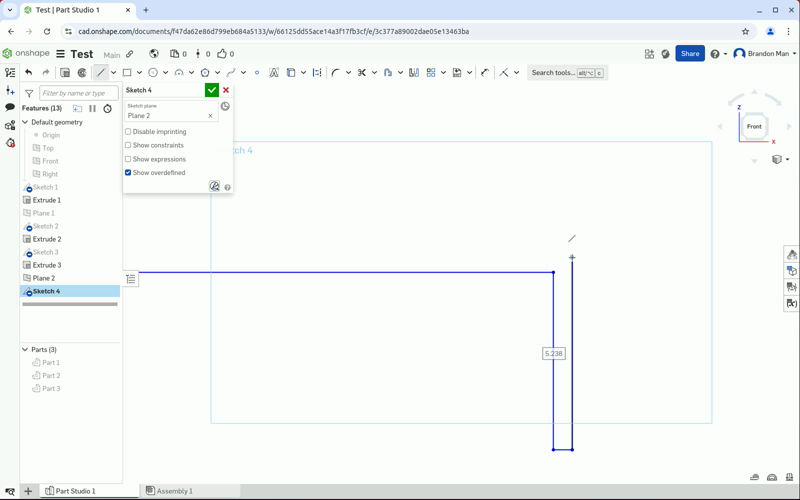
scroll(-6)
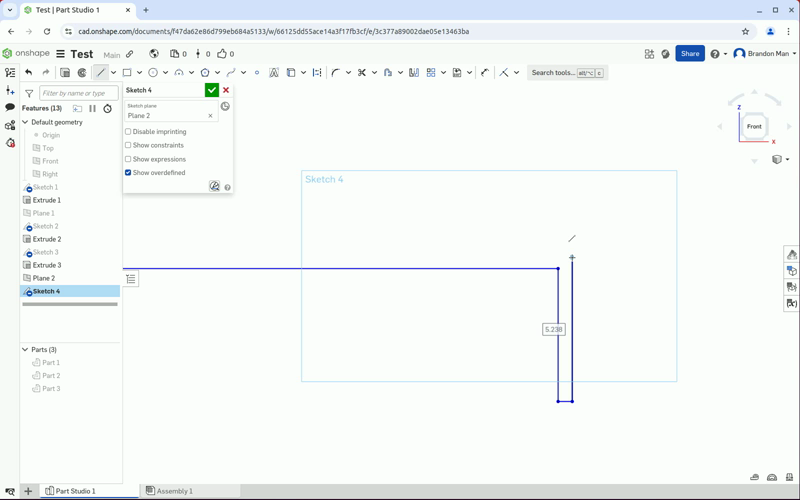
scroll(-6)
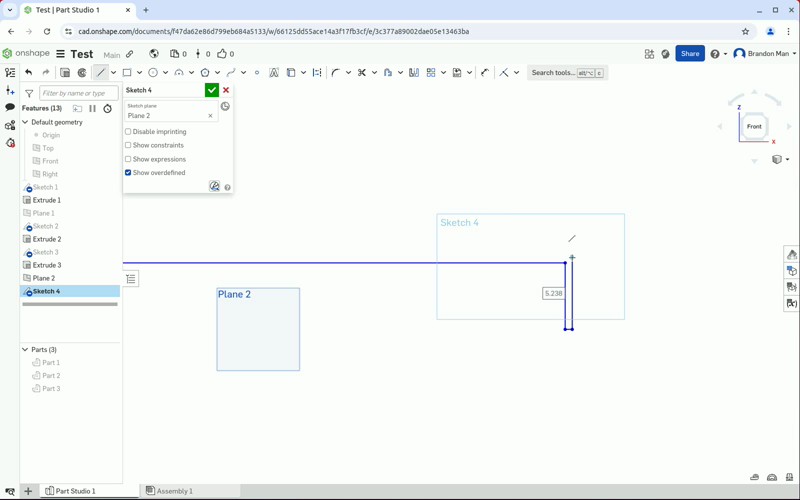
scroll(-6)
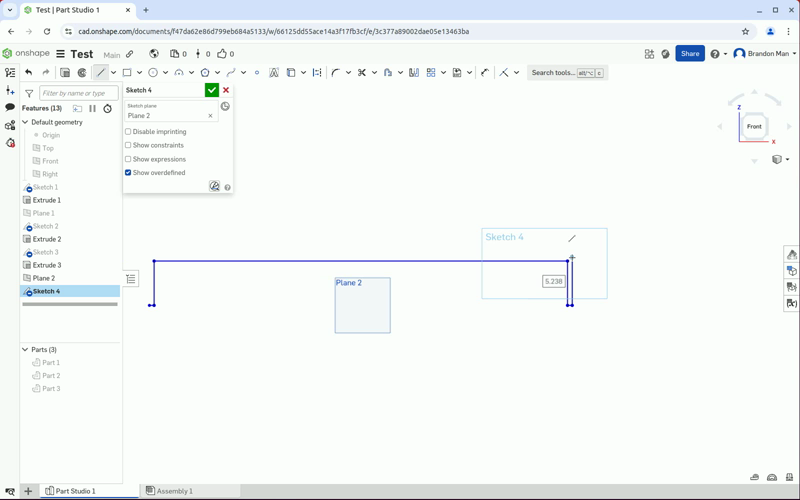
scroll(-6)
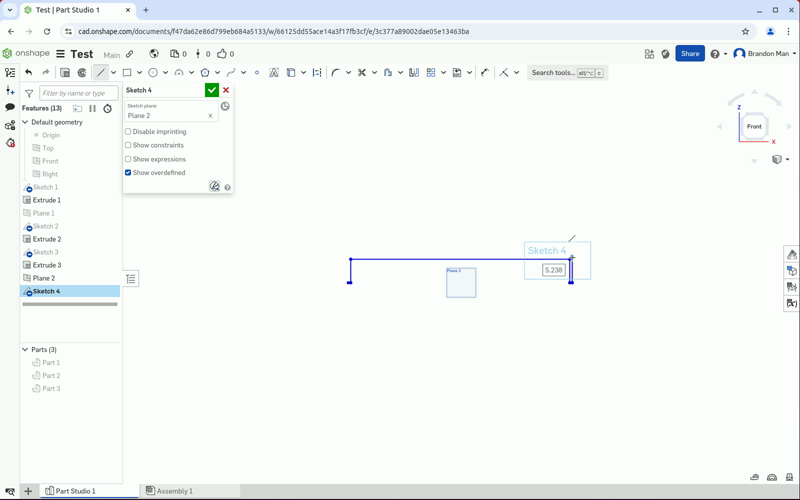
key_up(shift)
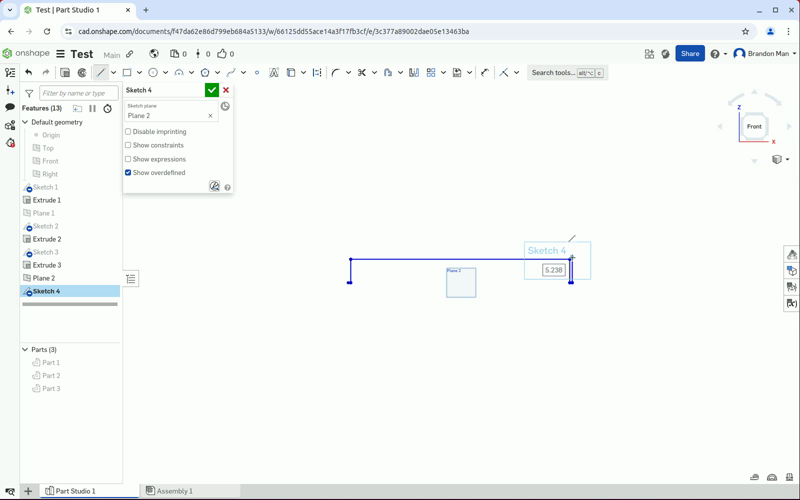
key_down(shift)
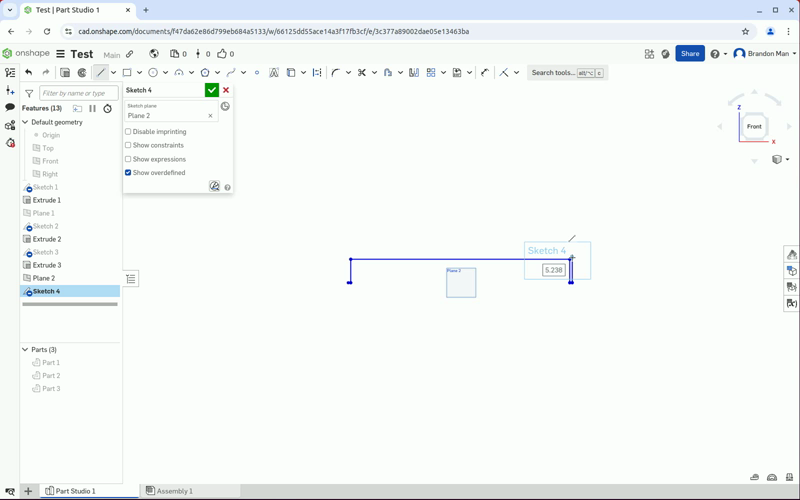
mouse_move(348, 257)
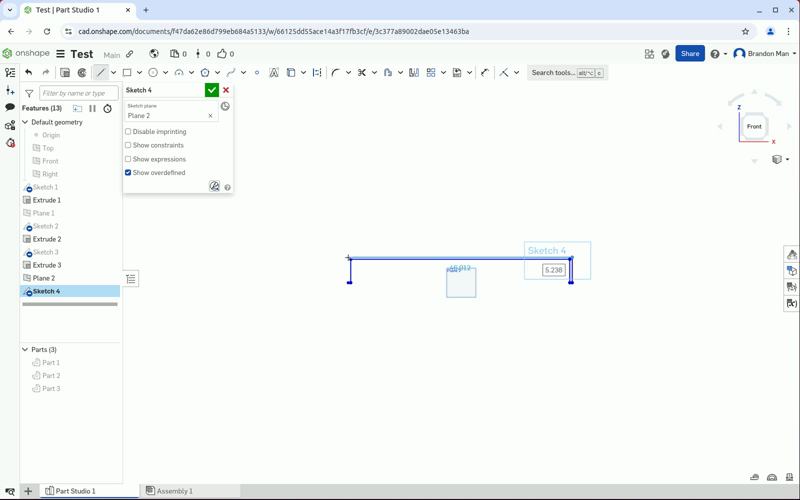
scroll(6)
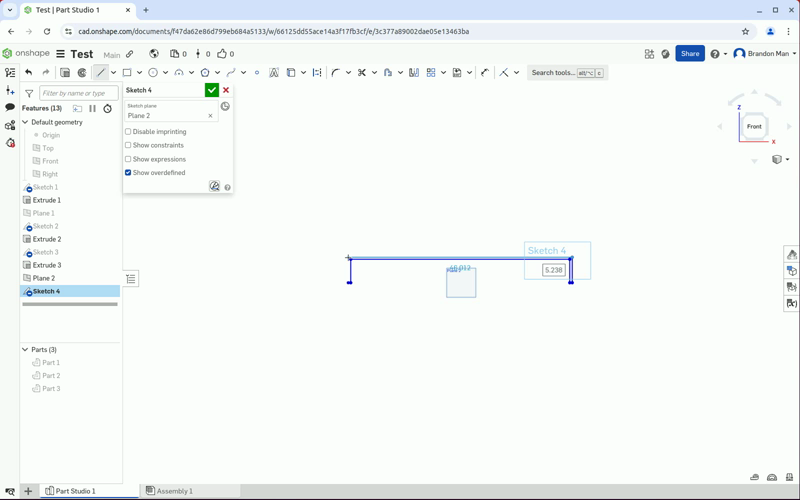
scroll(6)
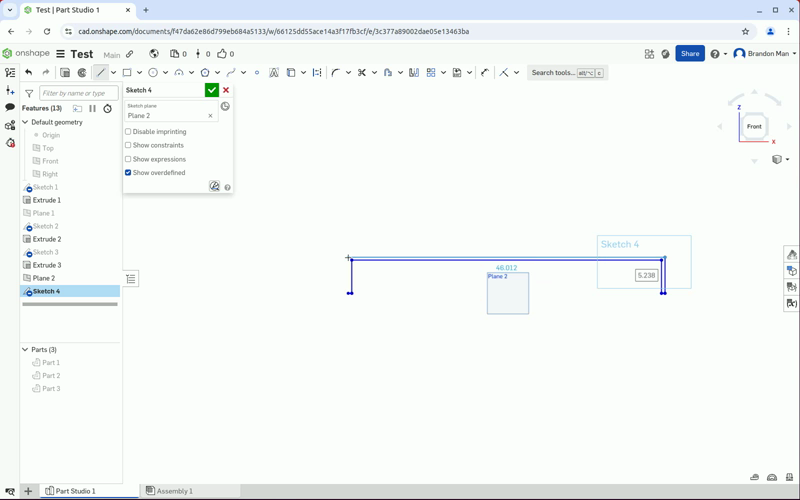
scroll(6)
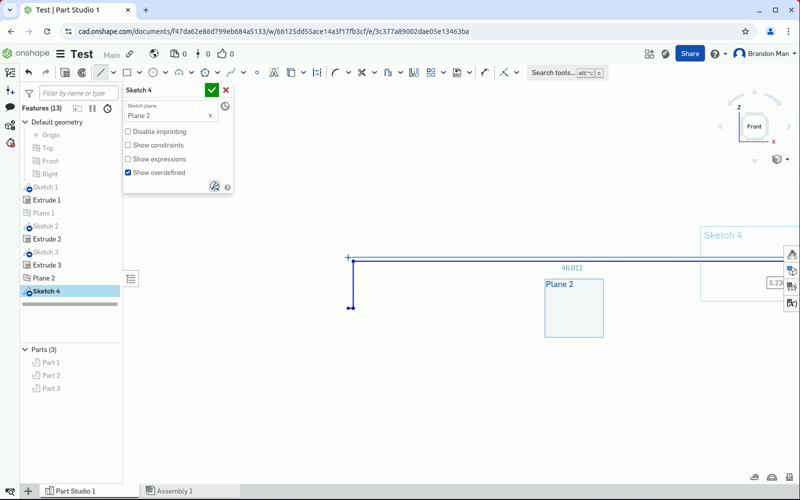
scroll(6)
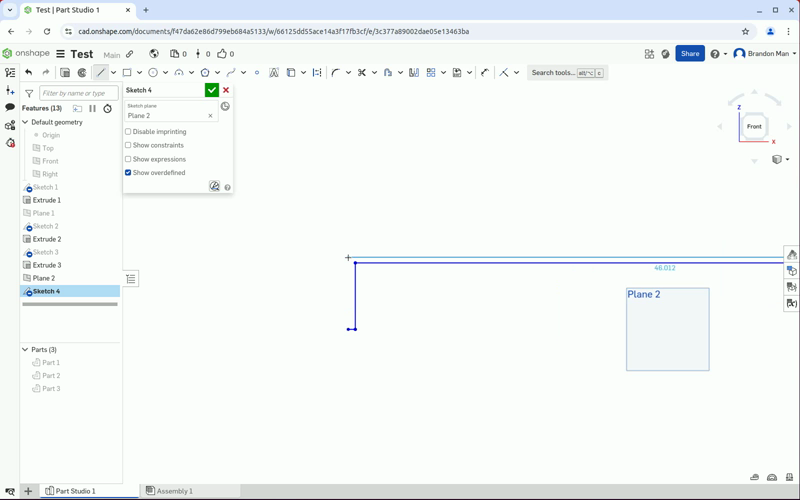
scroll(6)
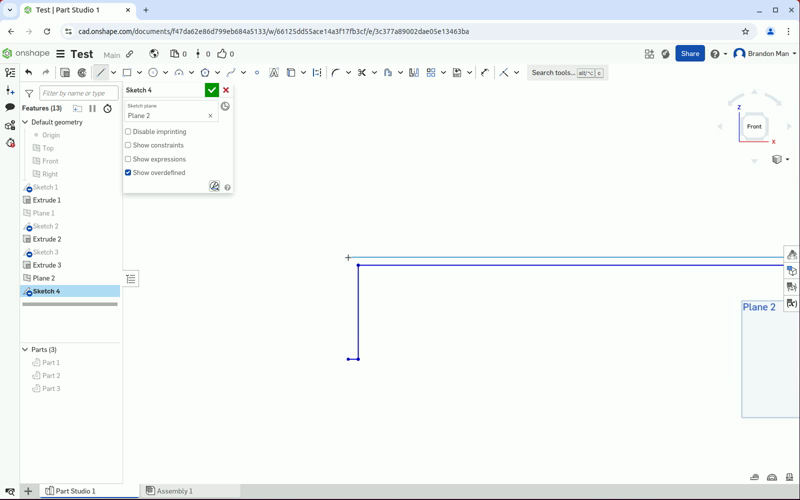
scroll(6)
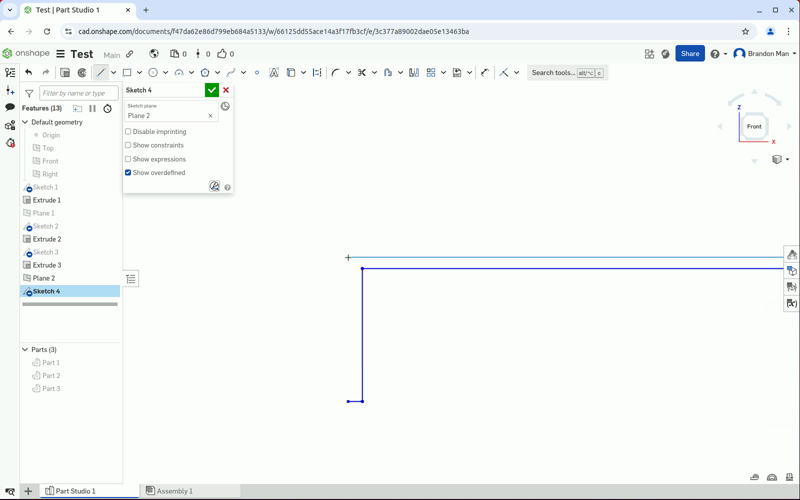
scroll(6)
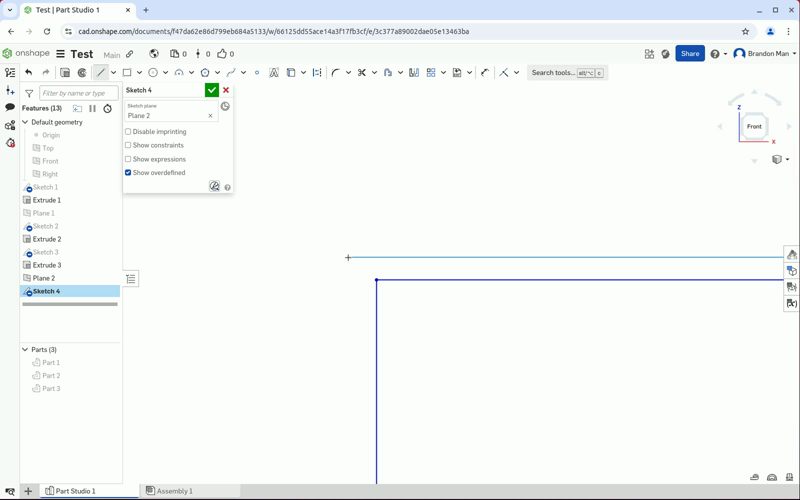
click(348, 257)
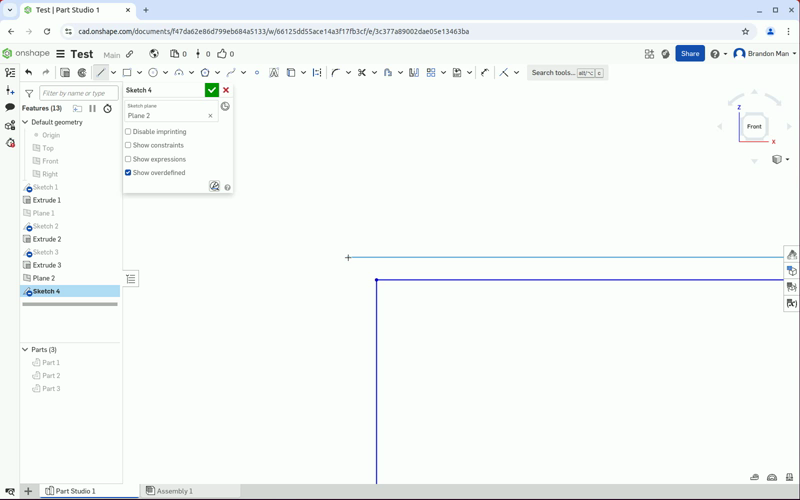
scroll(-6)
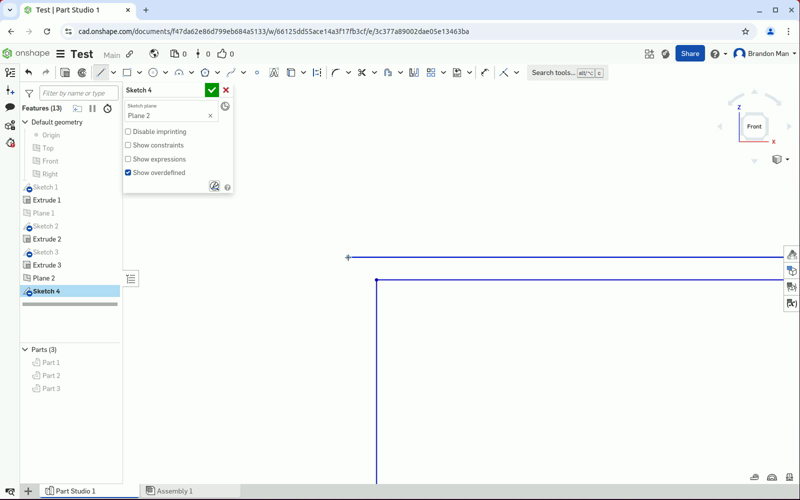
scroll(-6)
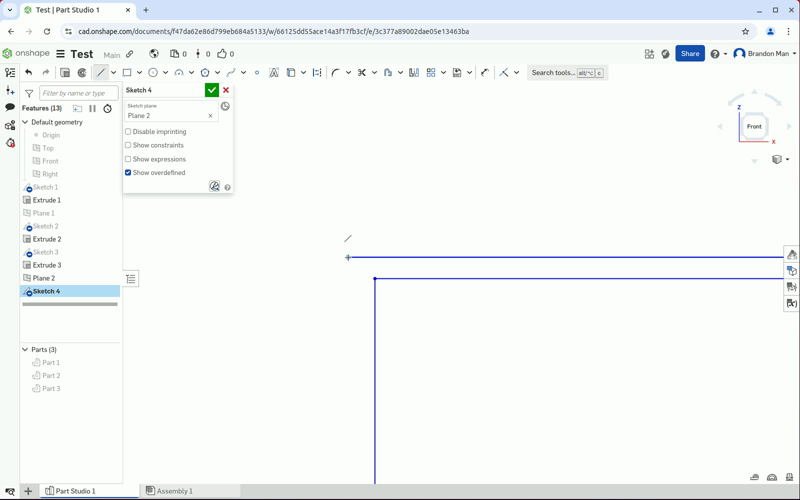
scroll(-6)
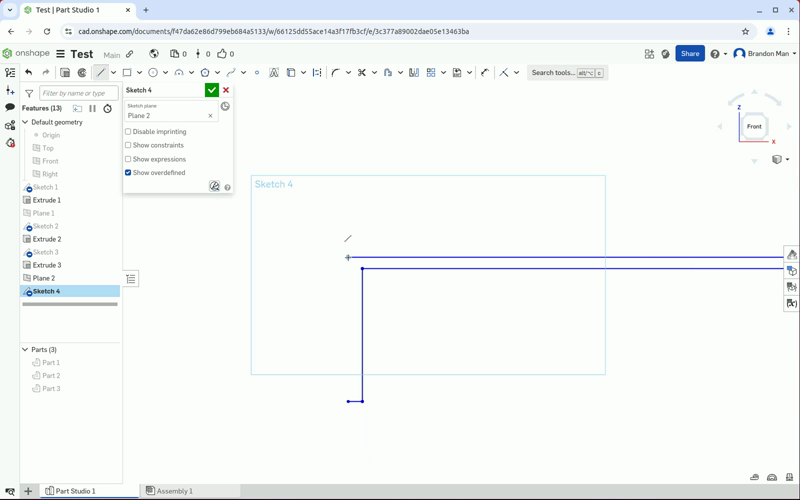
scroll(-6)
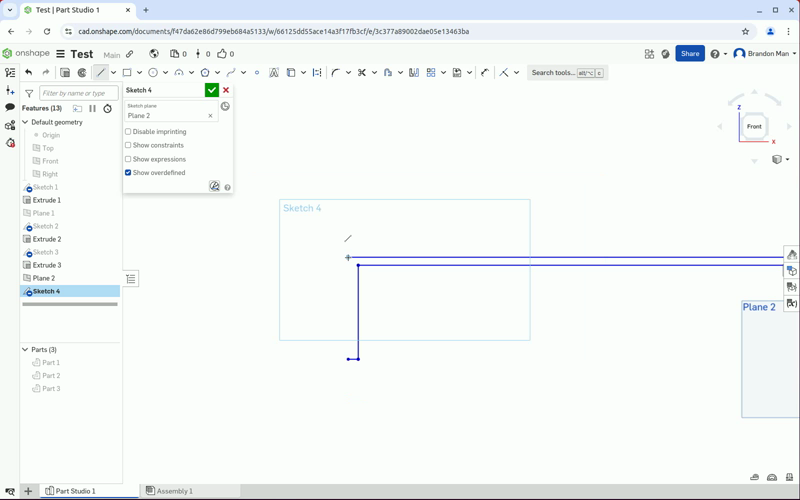
scroll(-6)
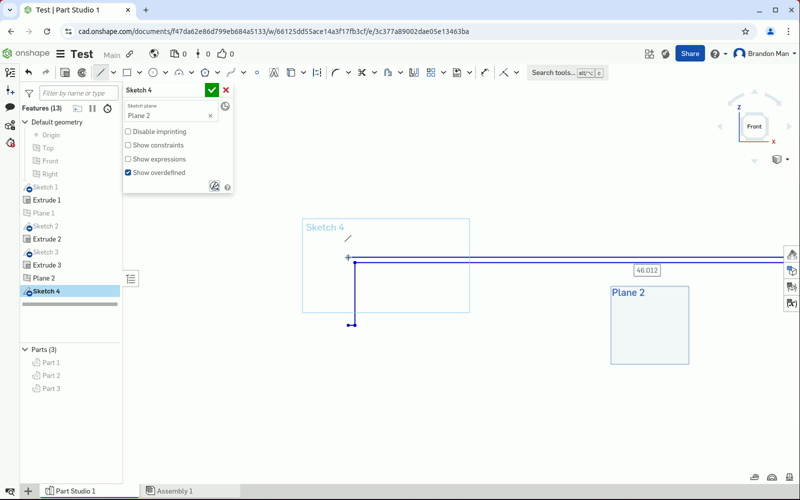
scroll(-6)
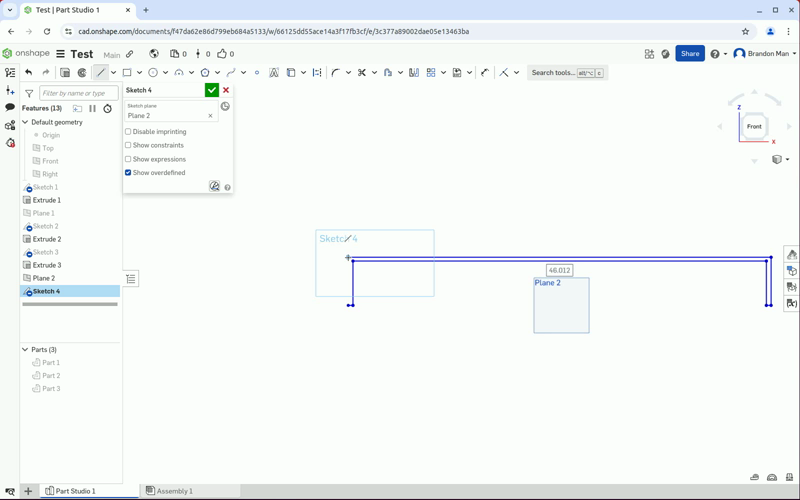
scroll(-6)
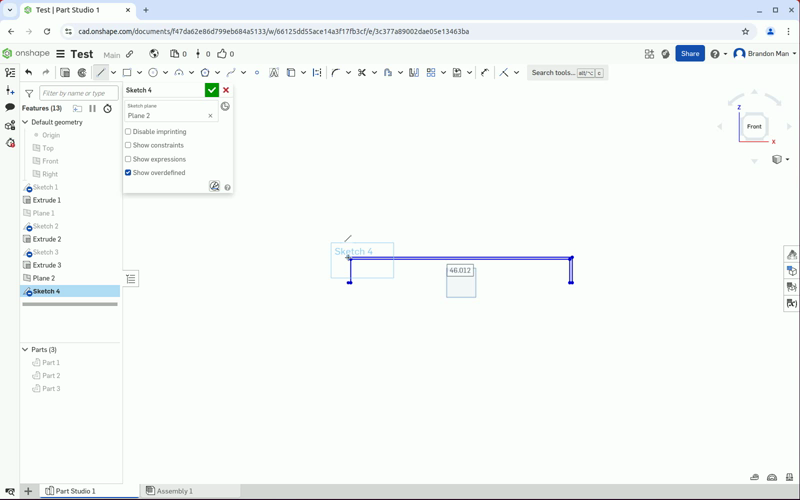
key_up(shift)
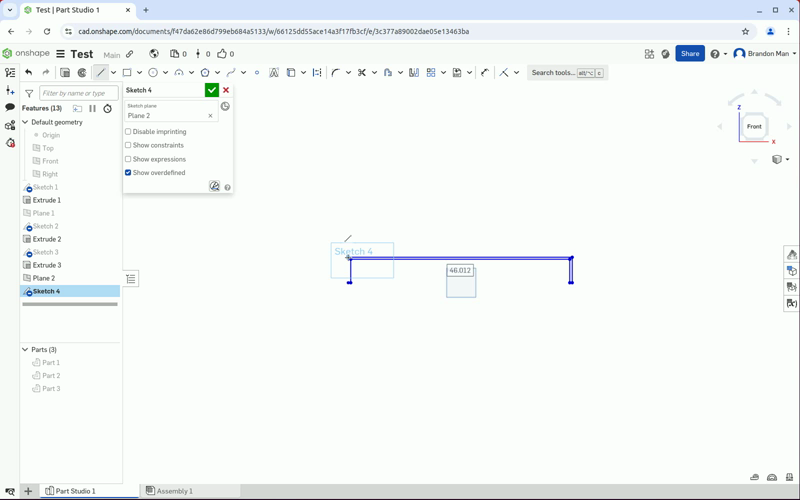
mouse_move(378, 257)
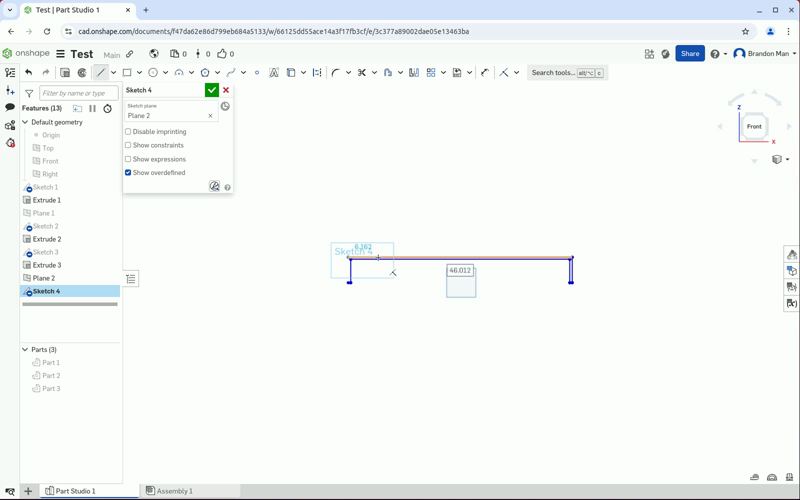
key_down(shift)
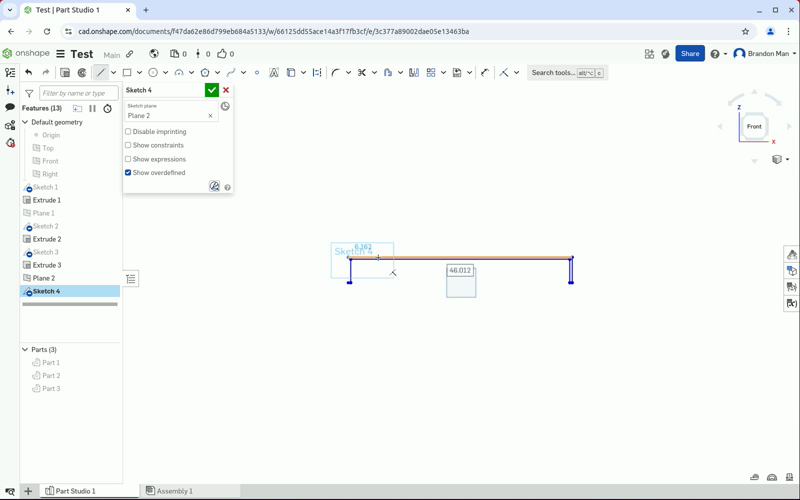
mouse_move(348, 282)
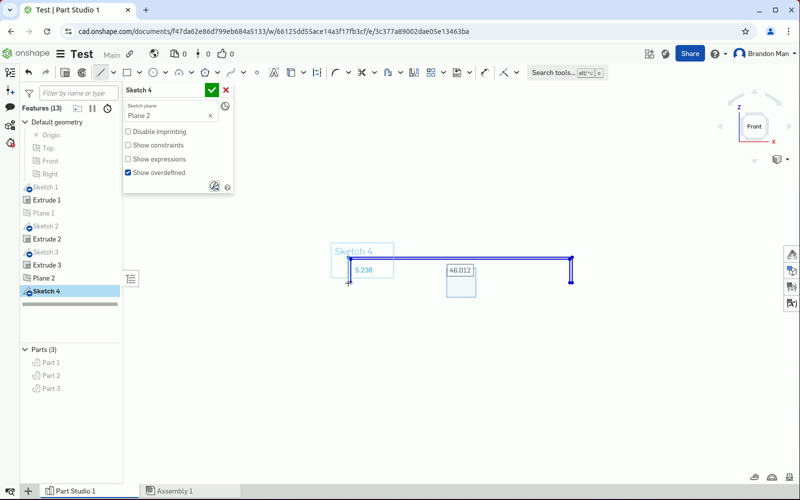
scroll(6)
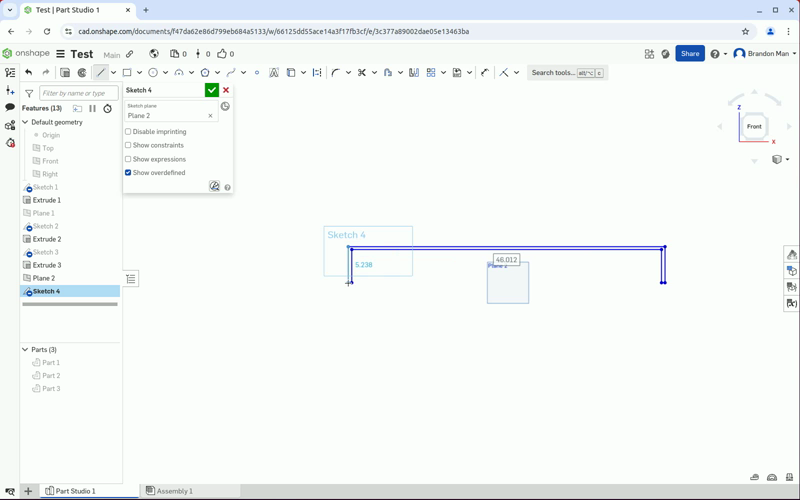
scroll(6)
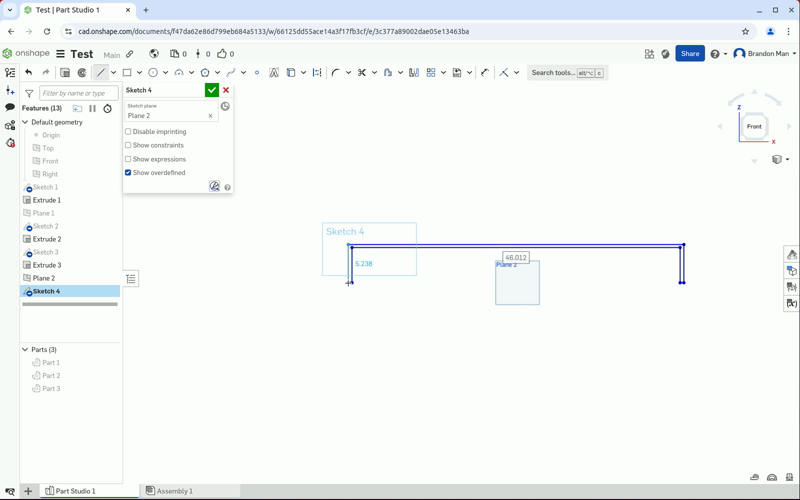
scroll(6)
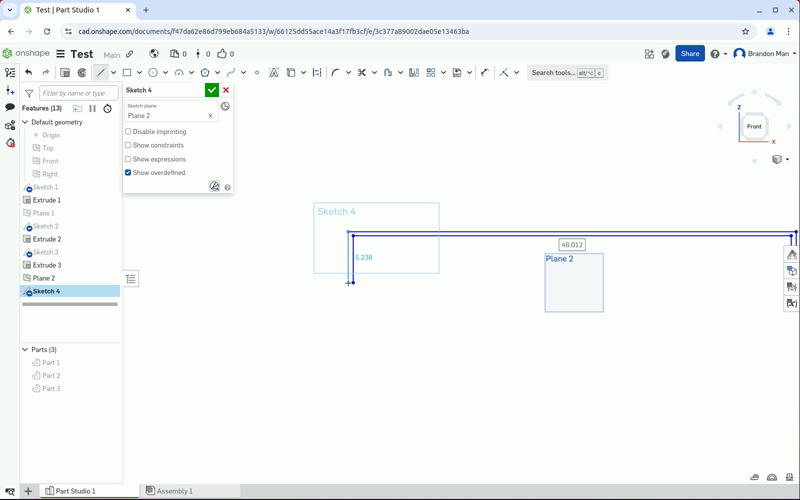
scroll(6)
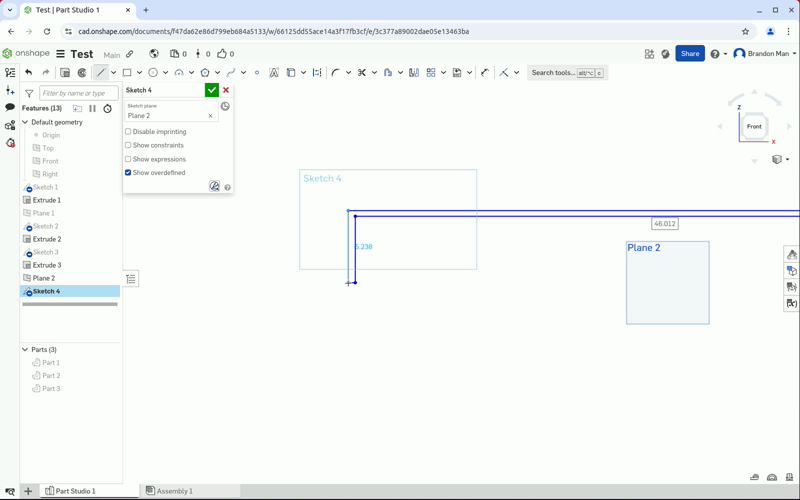
scroll(6)
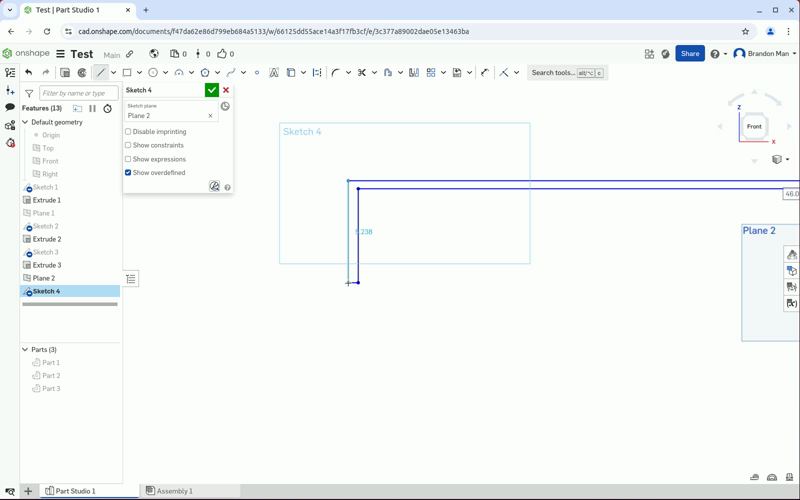
scroll(6)
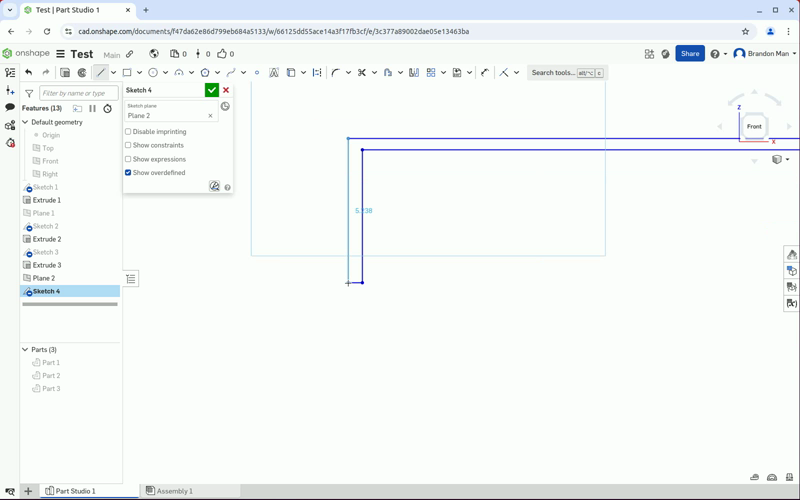
scroll(6)
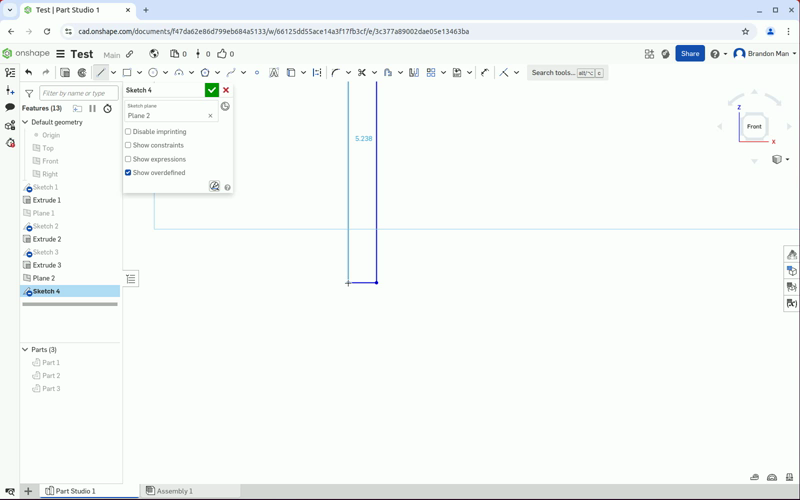
key_up(shift)
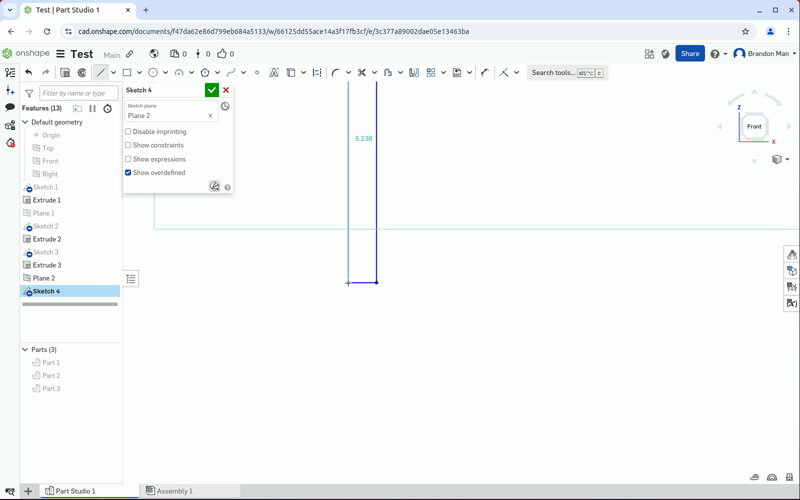
click(348, 282)
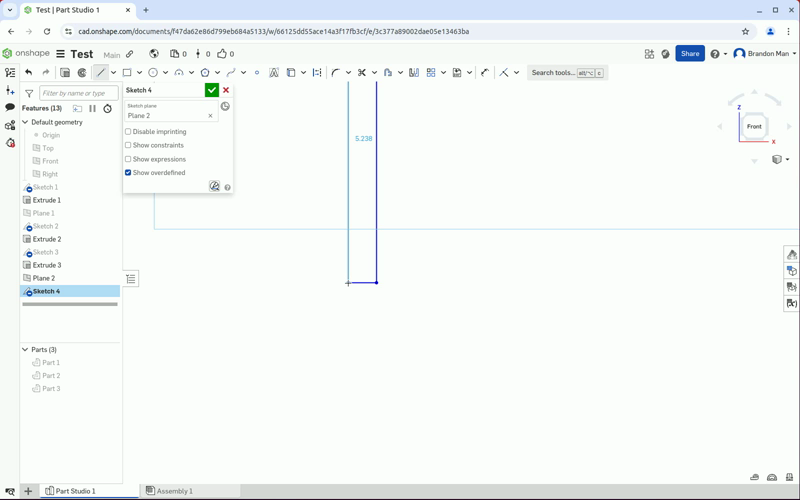
scroll(-6)
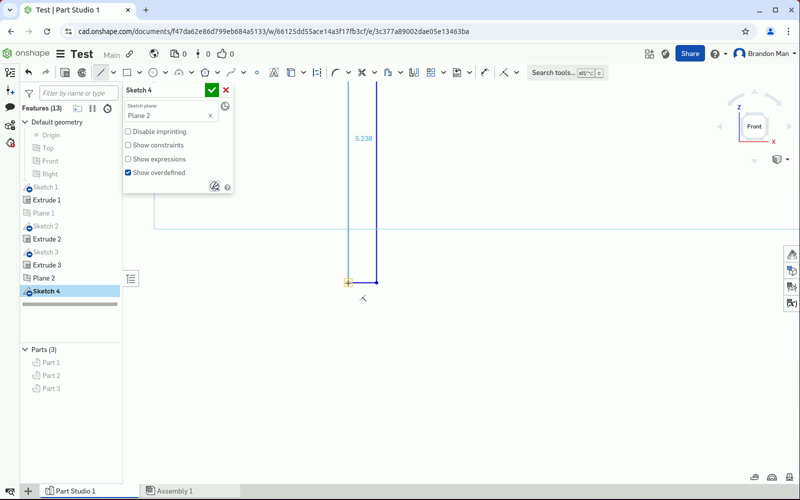
scroll(-6)
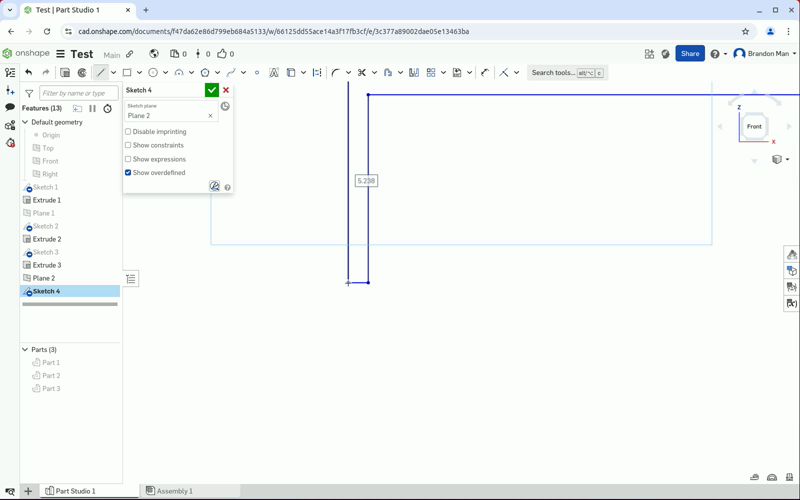
scroll(-6)
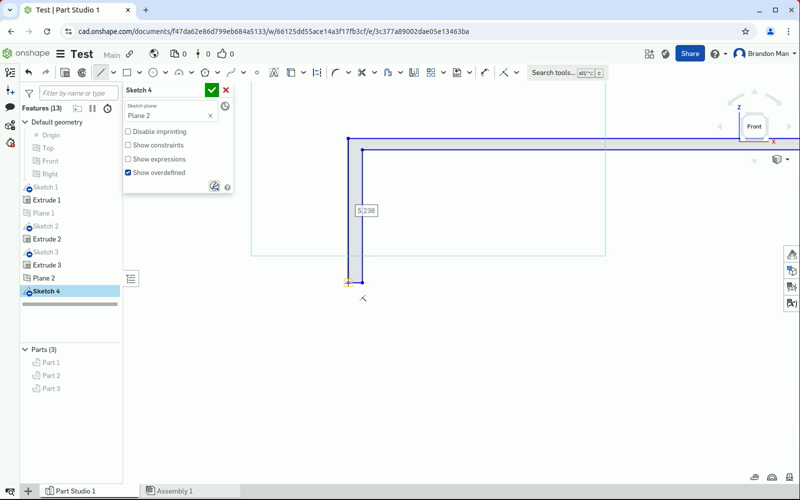
scroll(-6)
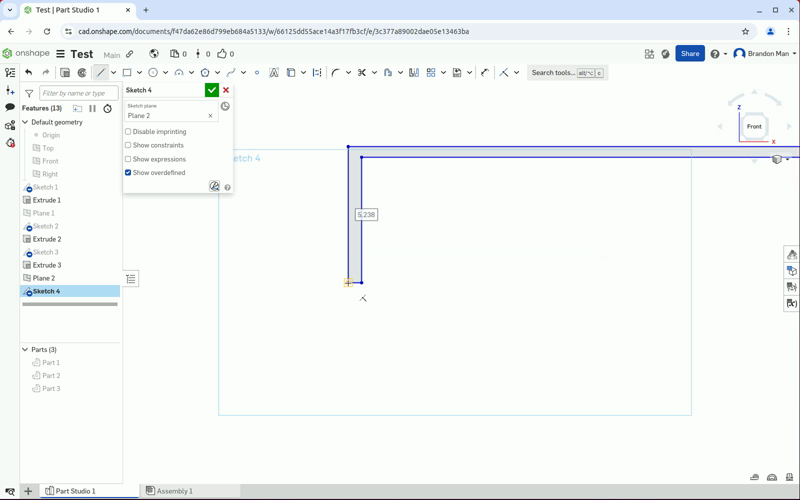
scroll(-6)
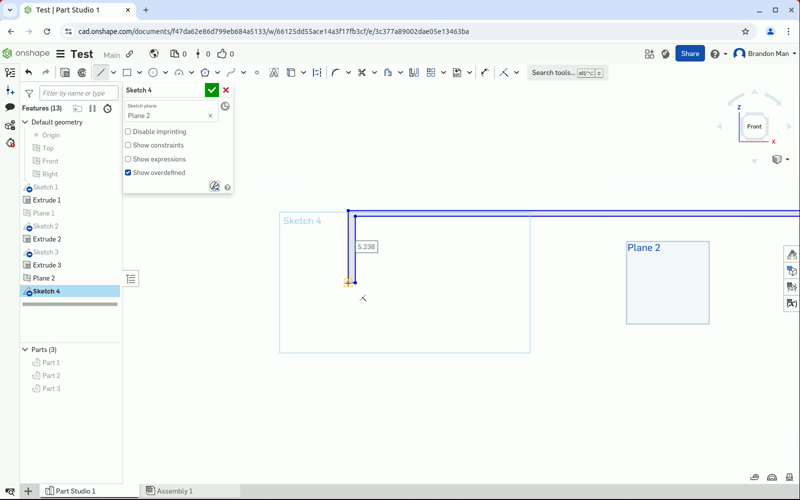
scroll(-6)
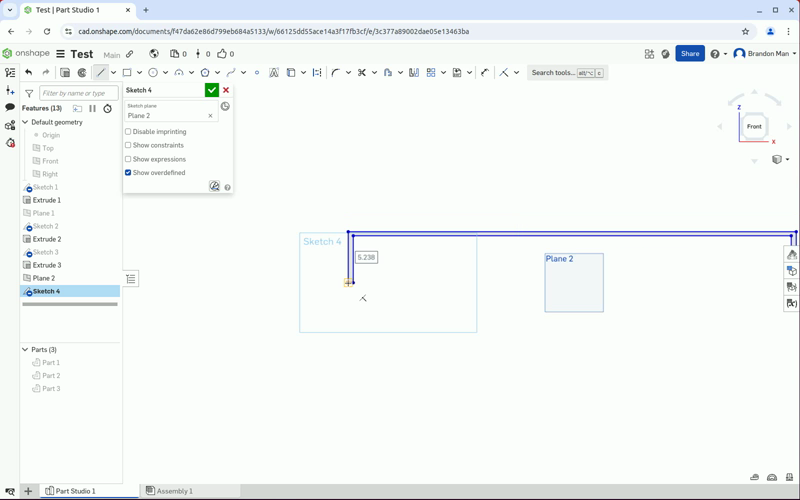
scroll(-6)
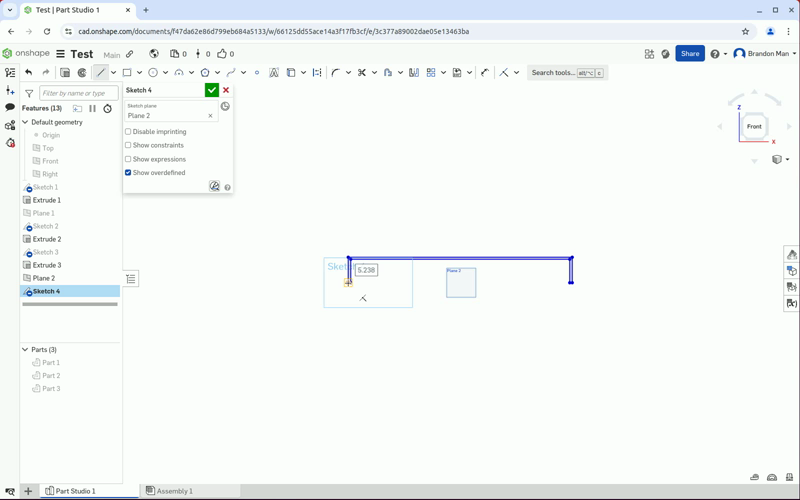
key(esc)
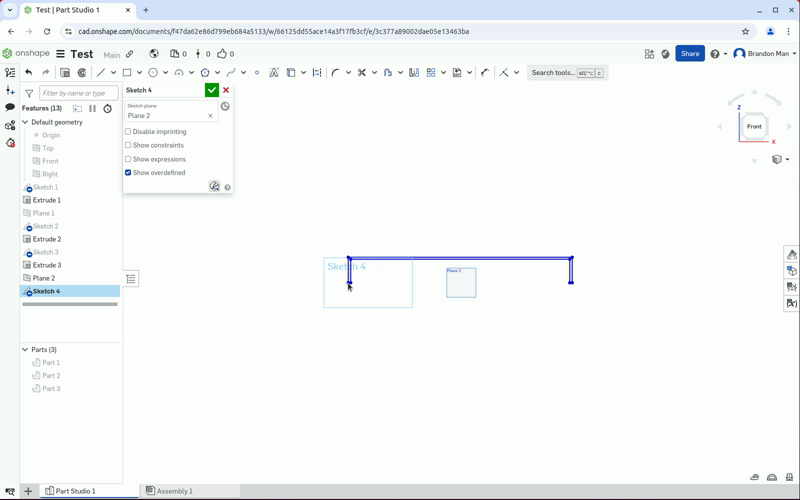
mouse_move(500, 257)
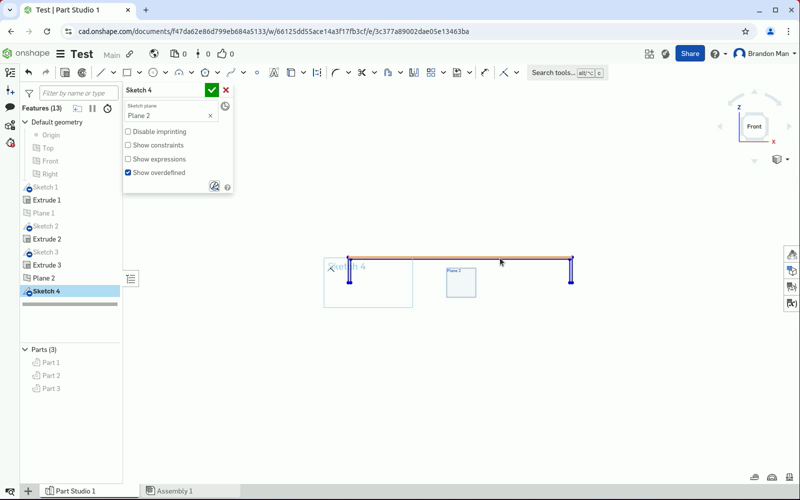
scroll(6)
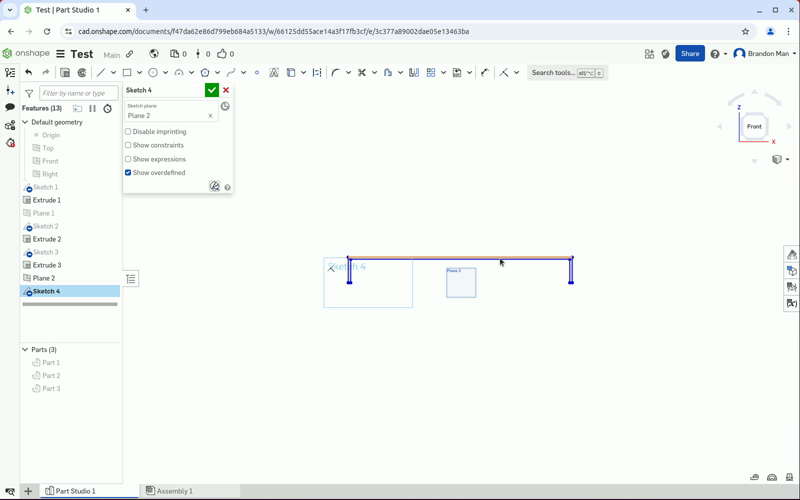
scroll(6)
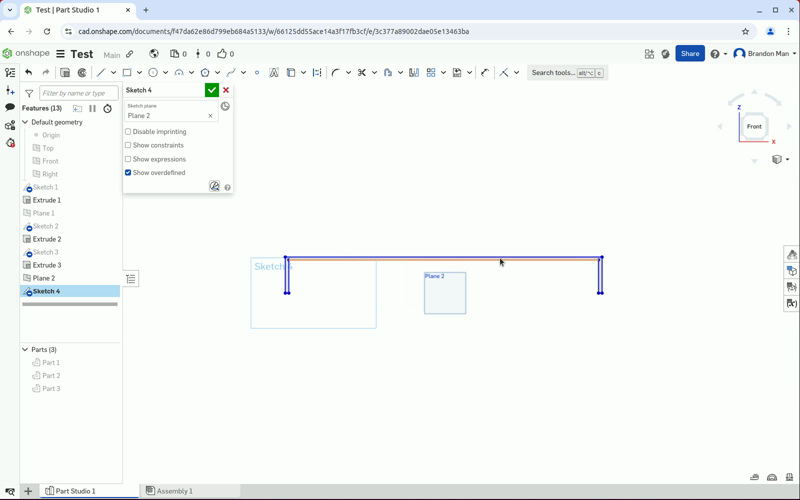
scroll(6)
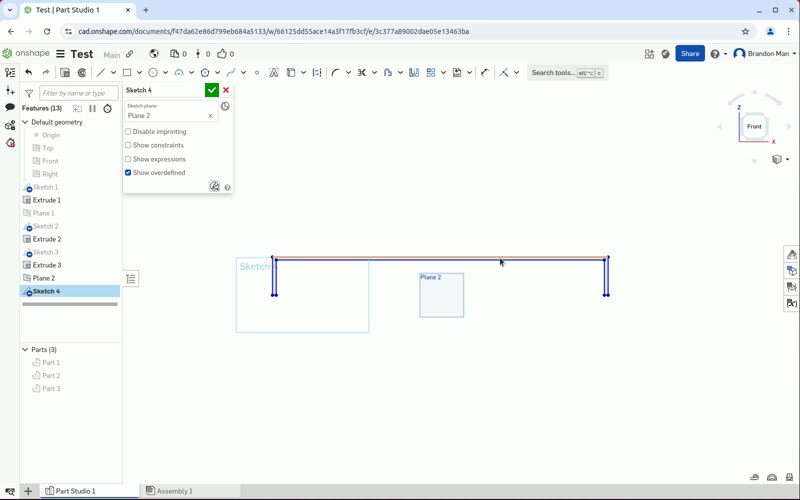
scroll(6)
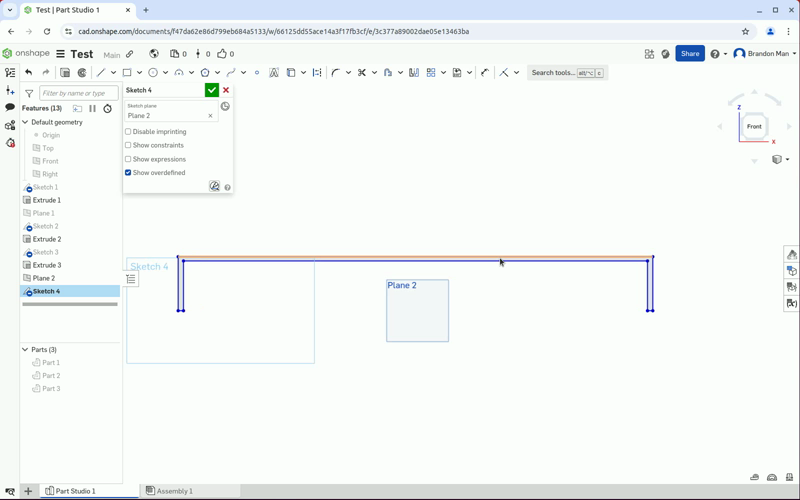
scroll(6)
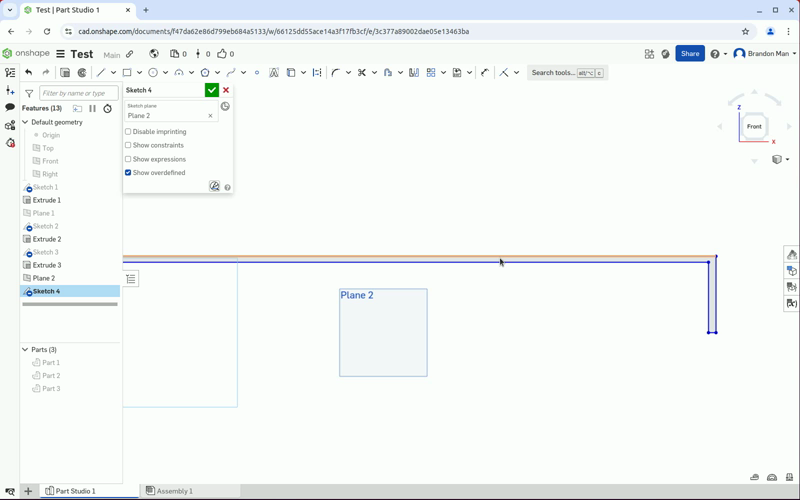
scroll(6)
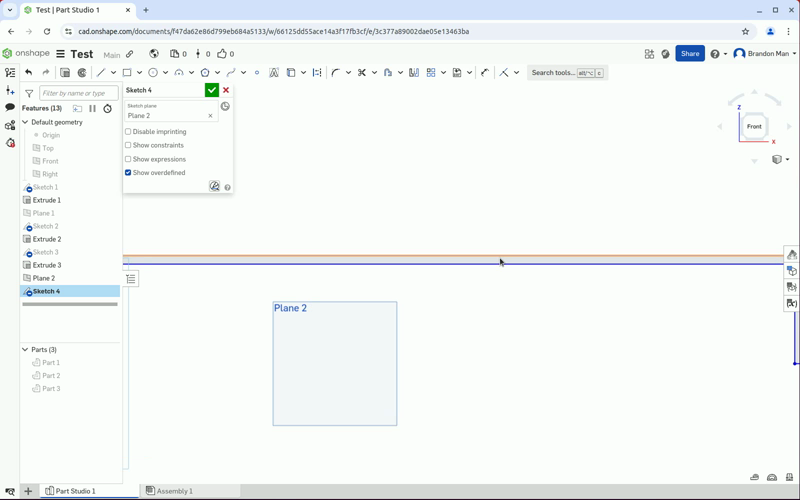
scroll(6)
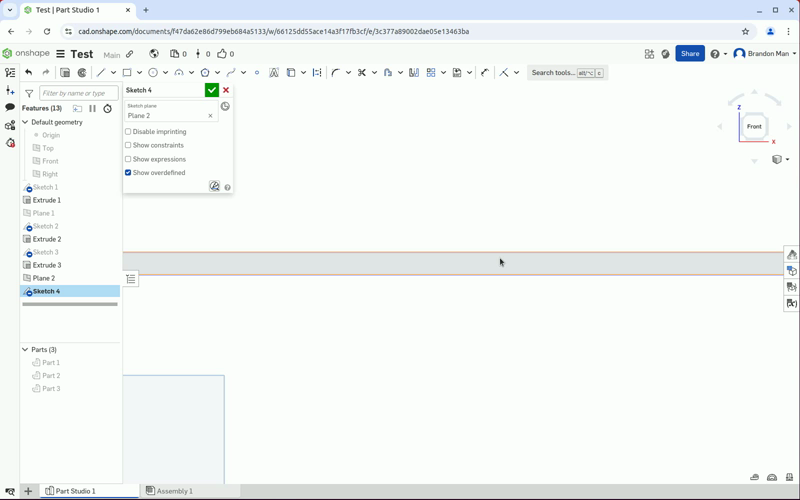
click(500, 257)
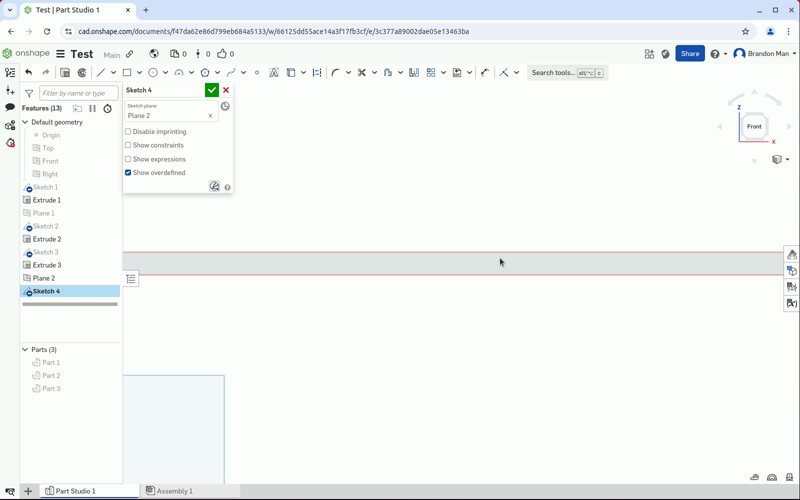
scroll(-6)
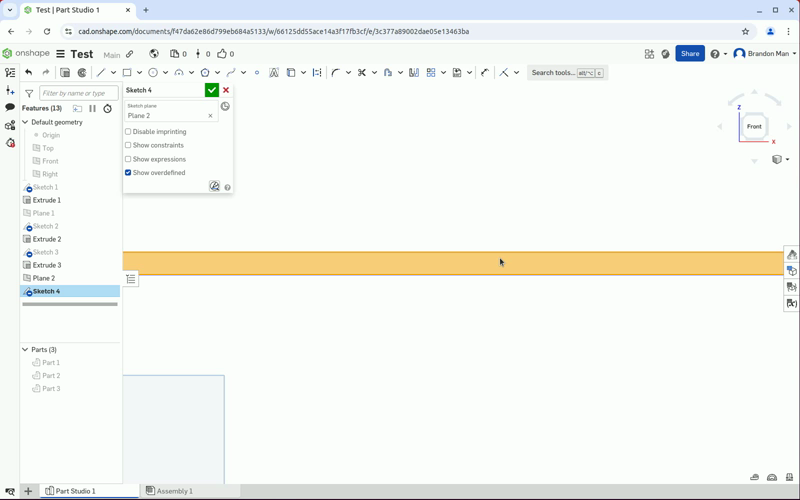
scroll(-6)
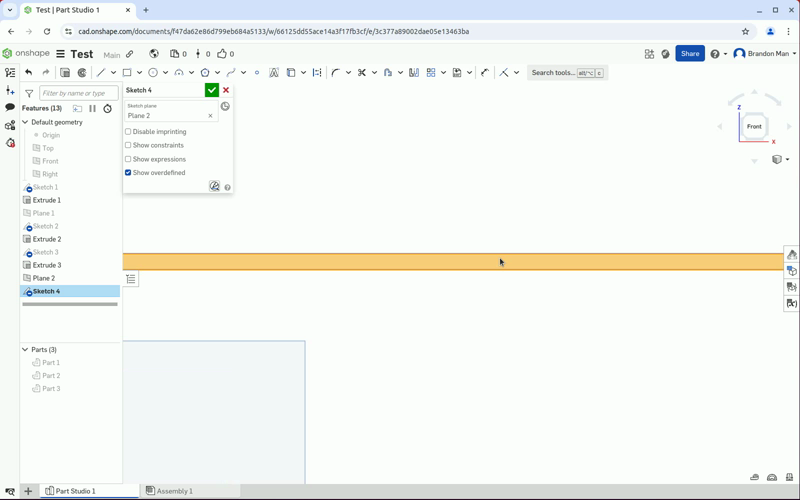
scroll(-6)
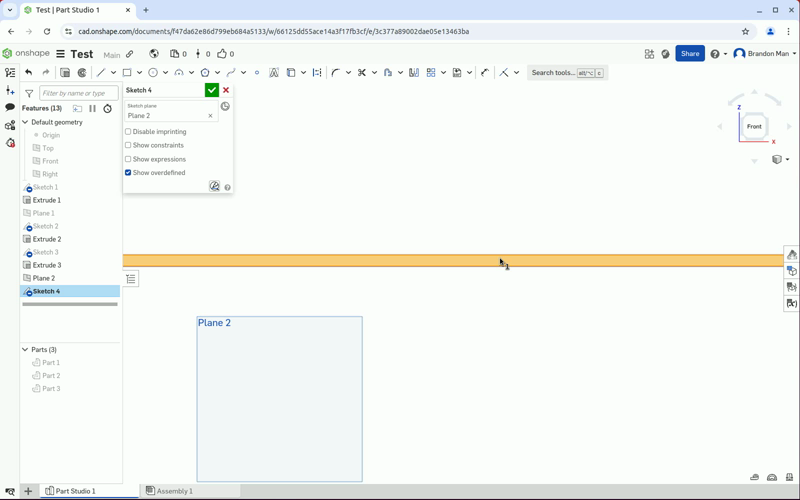
scroll(-6)
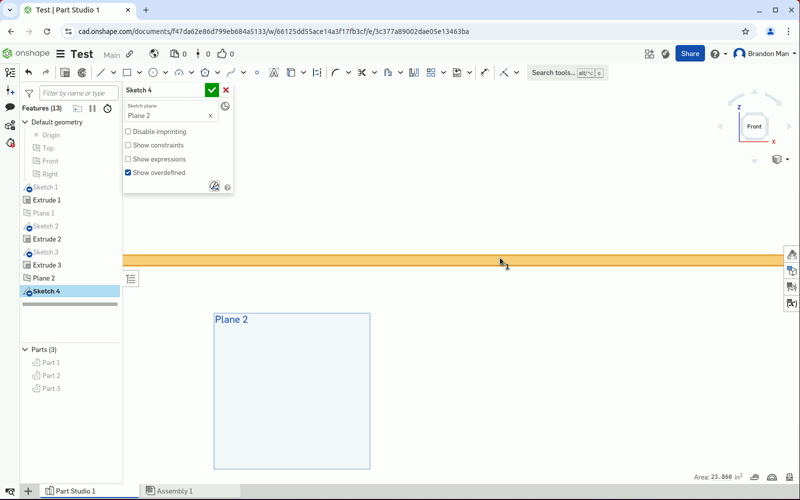
scroll(-6)
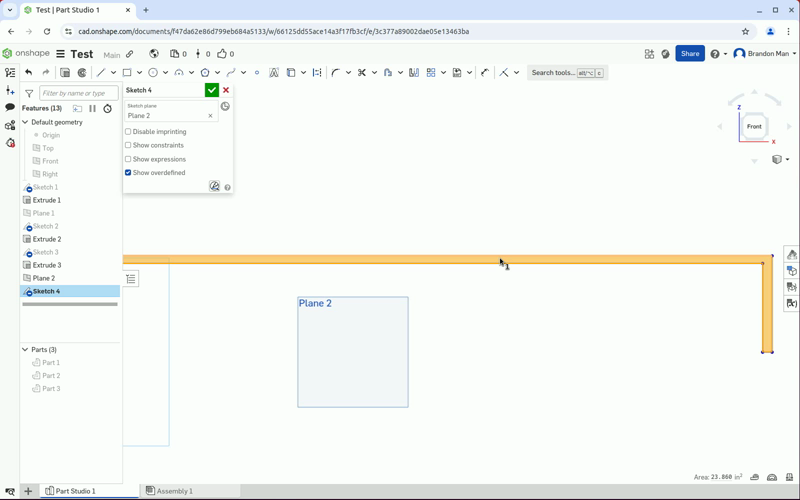
scroll(-6)
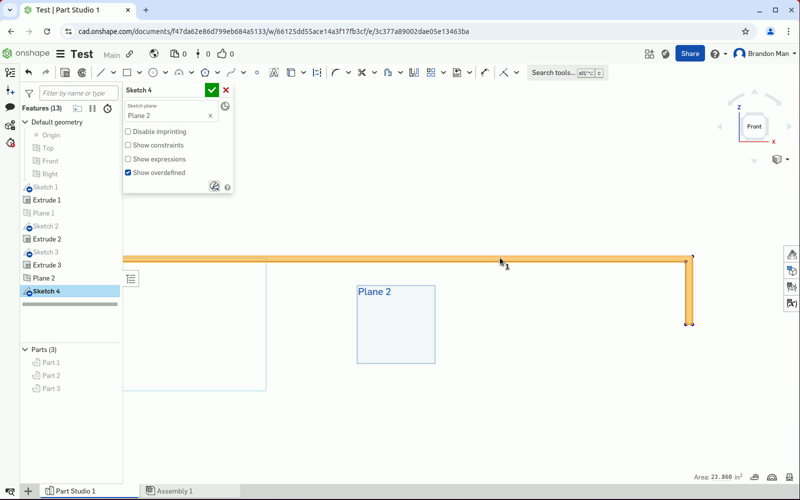
scroll(-6)
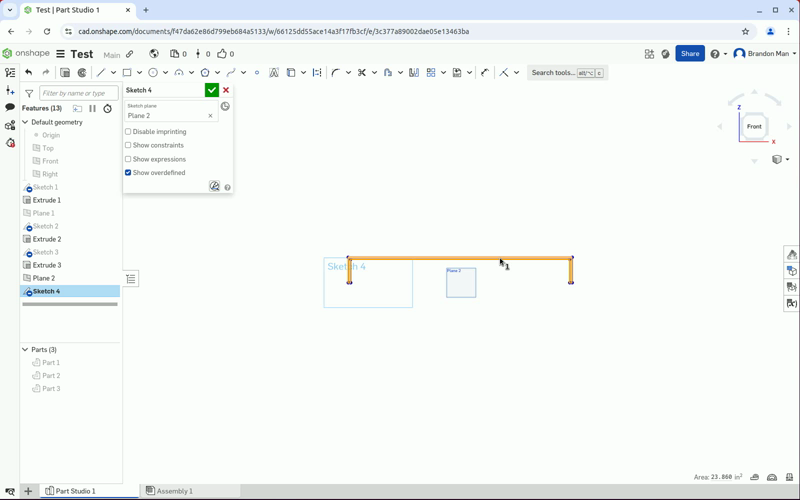
mouse_move(73, 352)
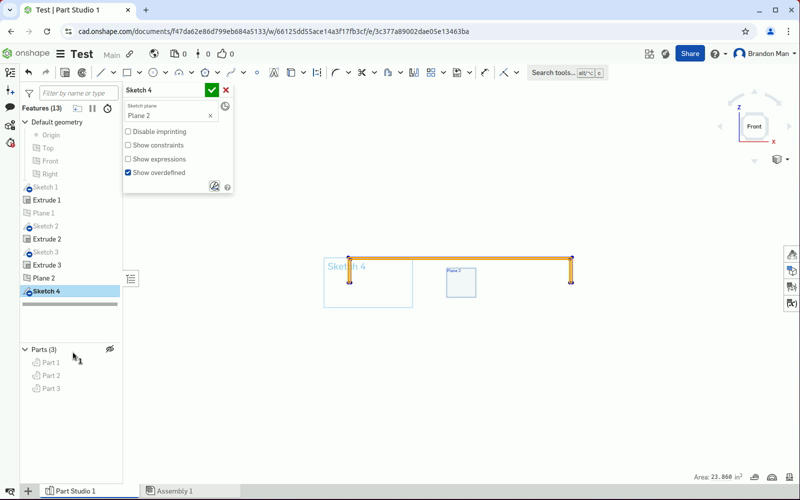
key(shift+y)
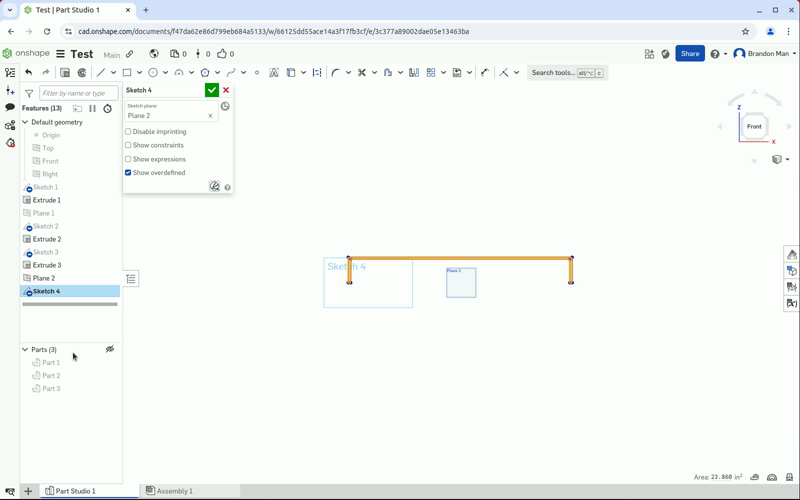
key(shift+e)
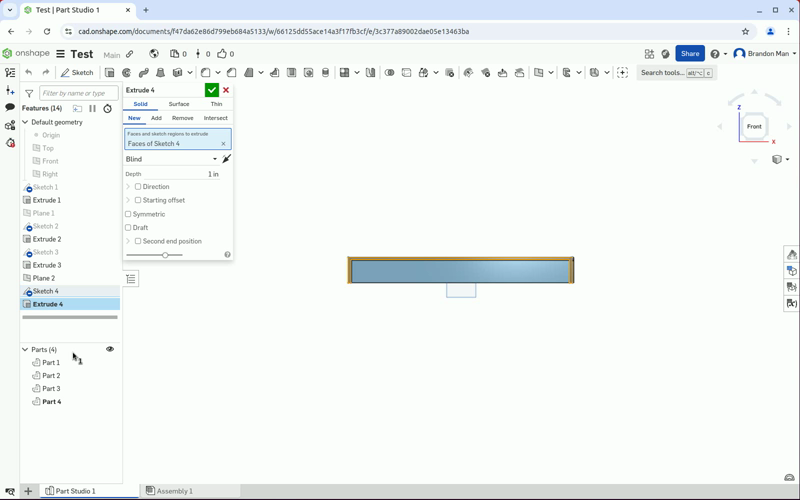
mouse_move(143, 106)
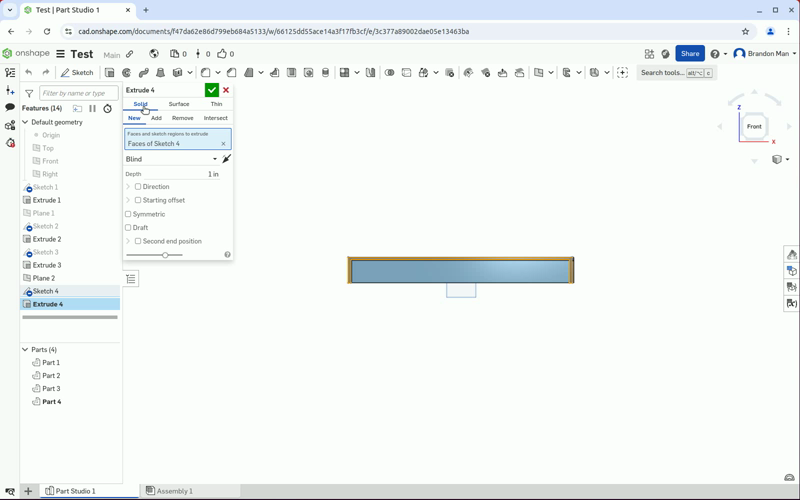
click(143, 106)
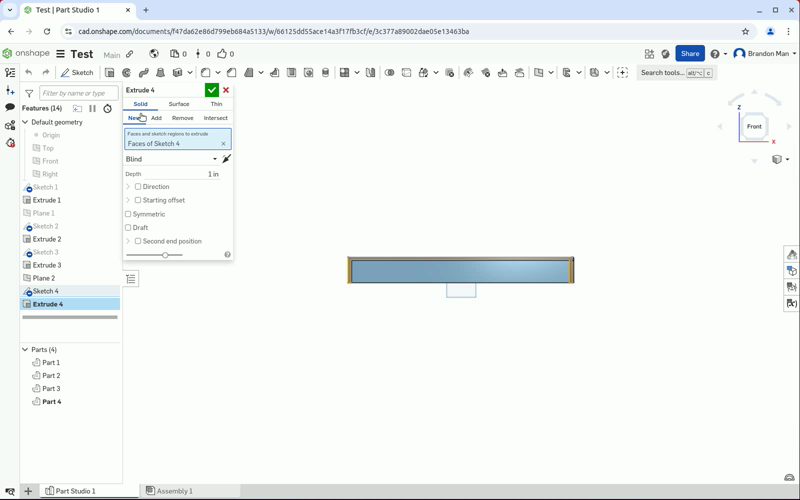
mouse_move(137, 120)
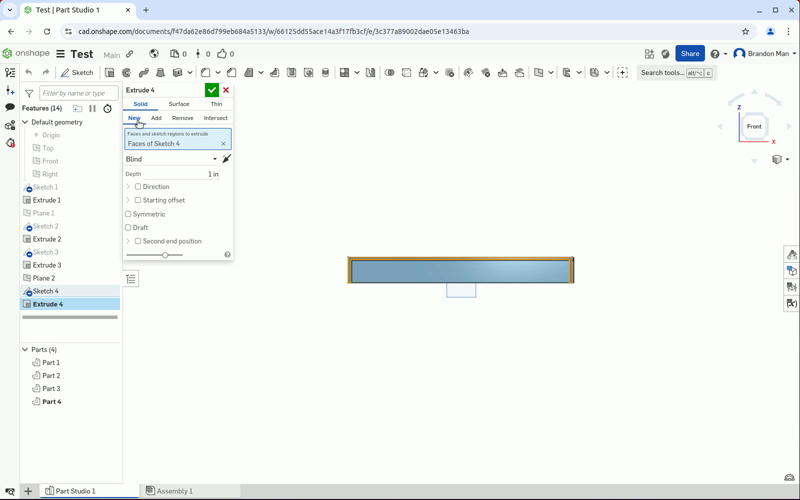
click(137, 120)
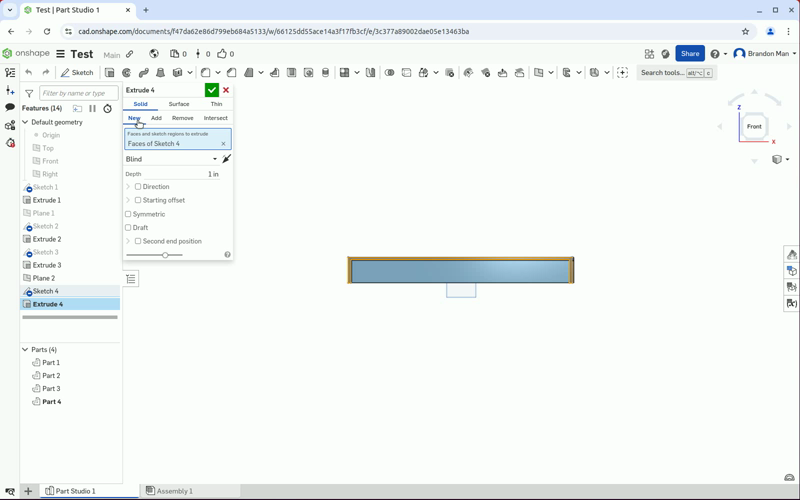
key(tab, 4)
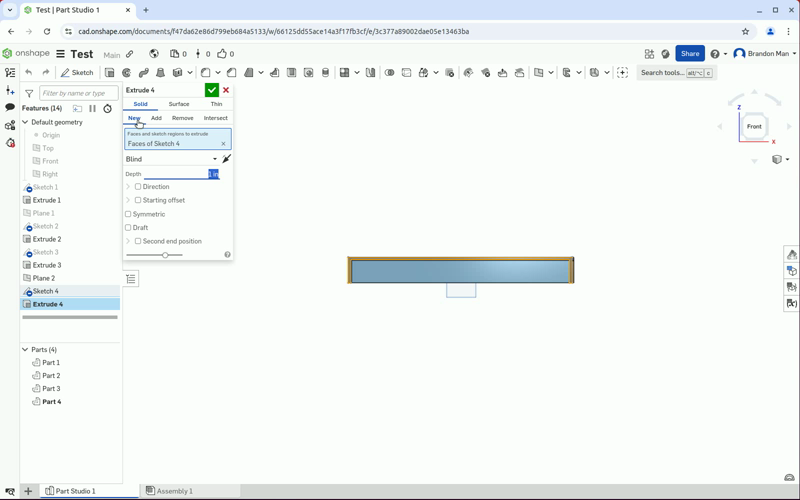
text(0.722)
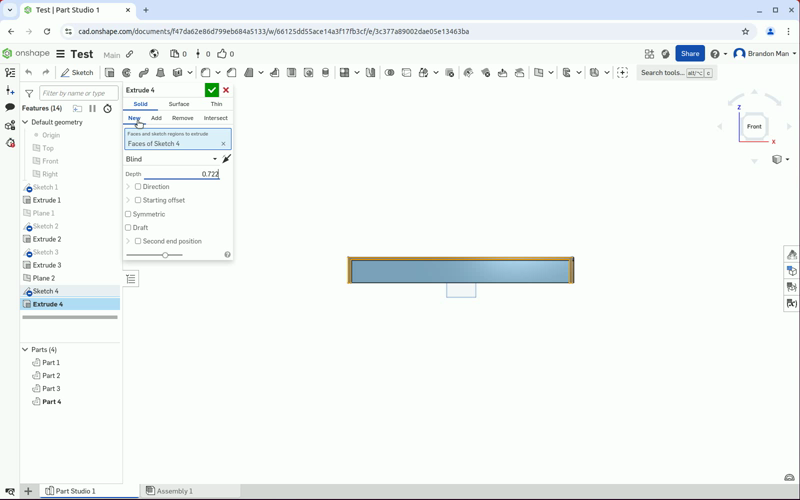
key(enter)
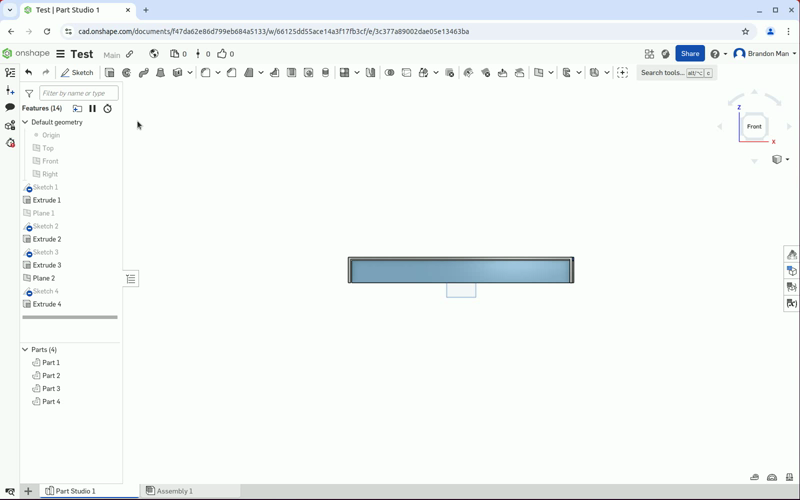
key(shift+h)
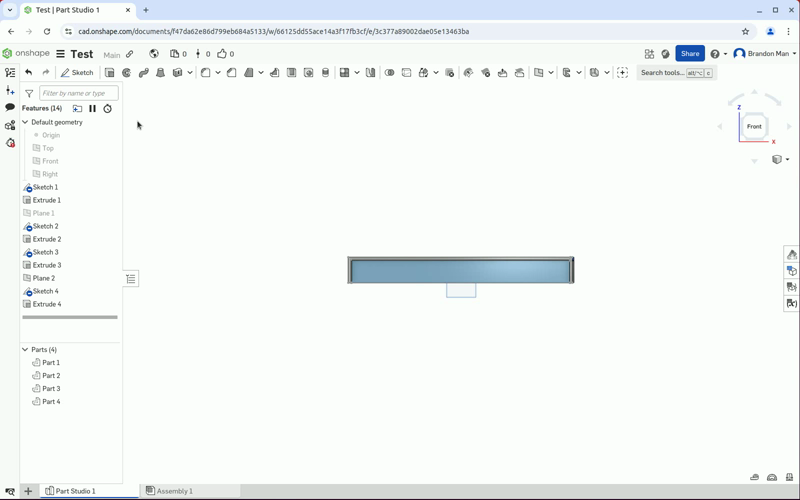
key(shift+h)
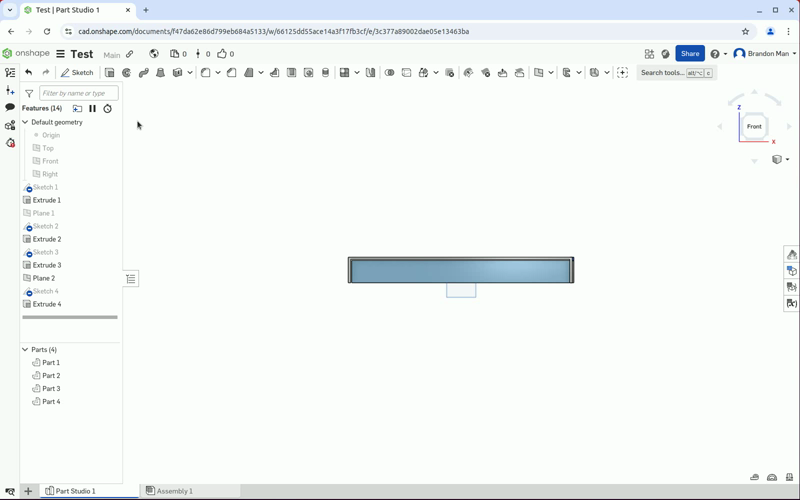
mouse_move(73, 189)
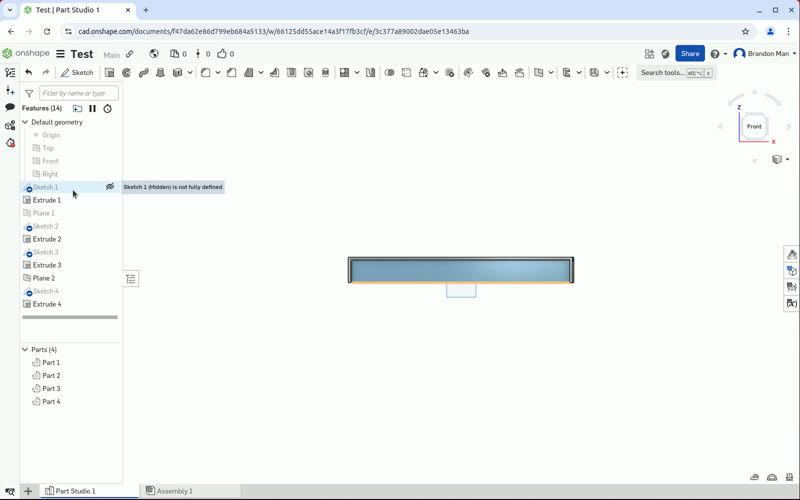
click(73, 189)
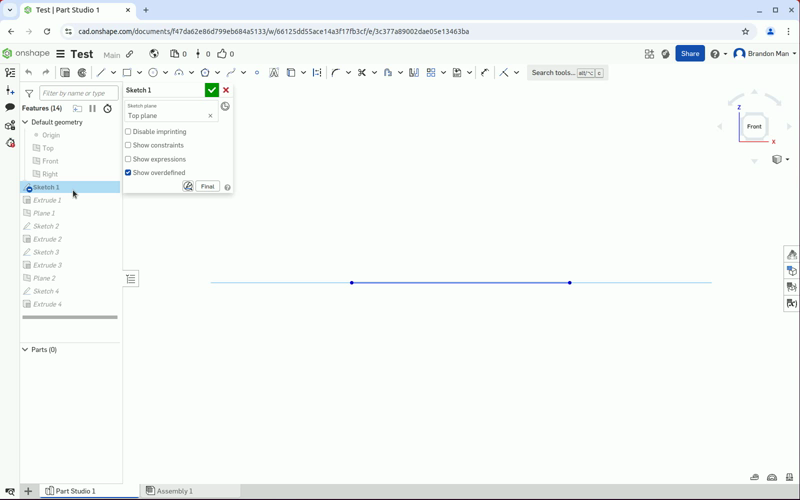
mouse_move(229, 92)
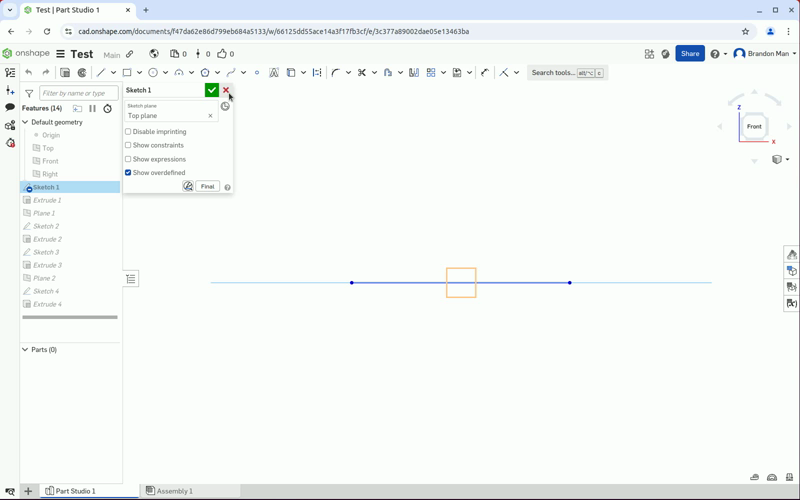
click(229, 92)
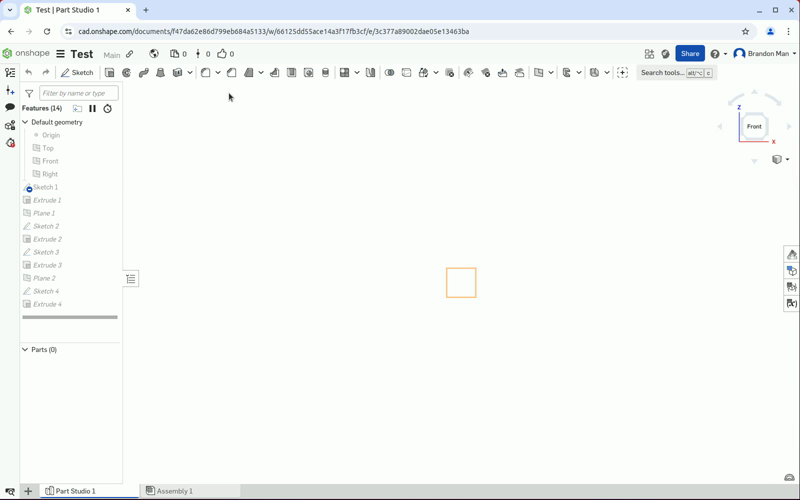
key(shift+s)
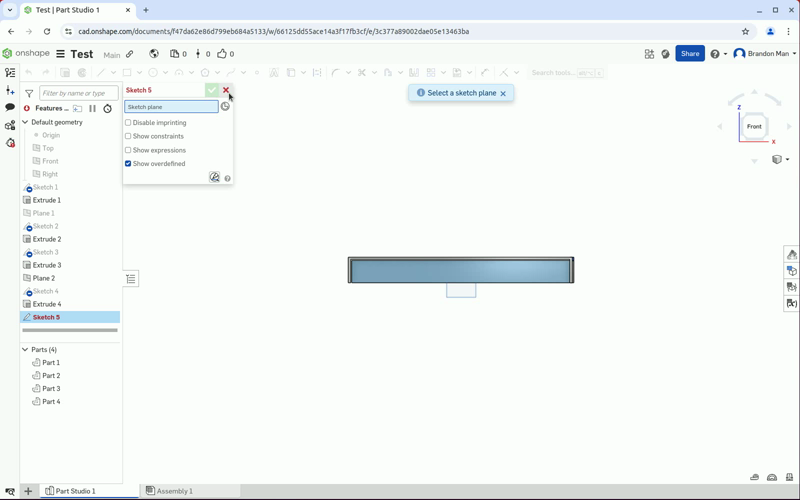
mouse_move(73, 280)
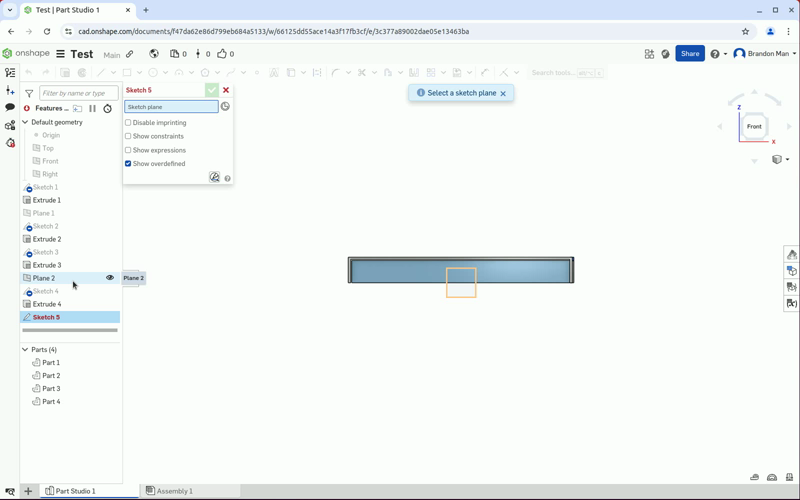
click(73, 280)
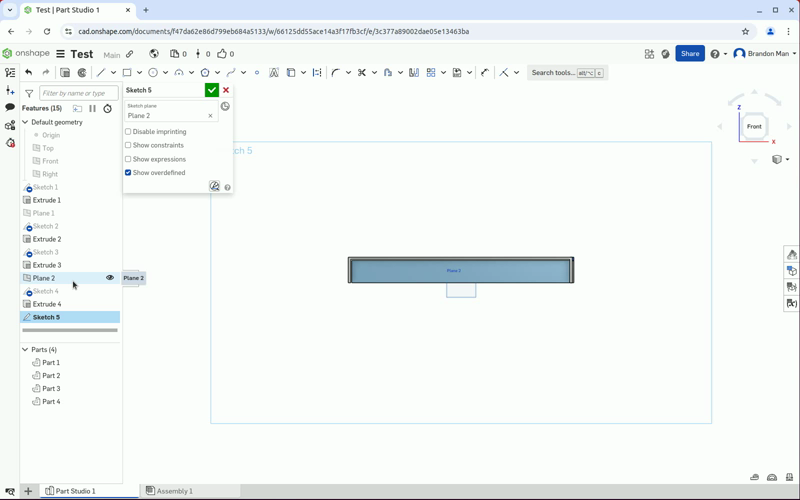
mouse_move(73, 352)
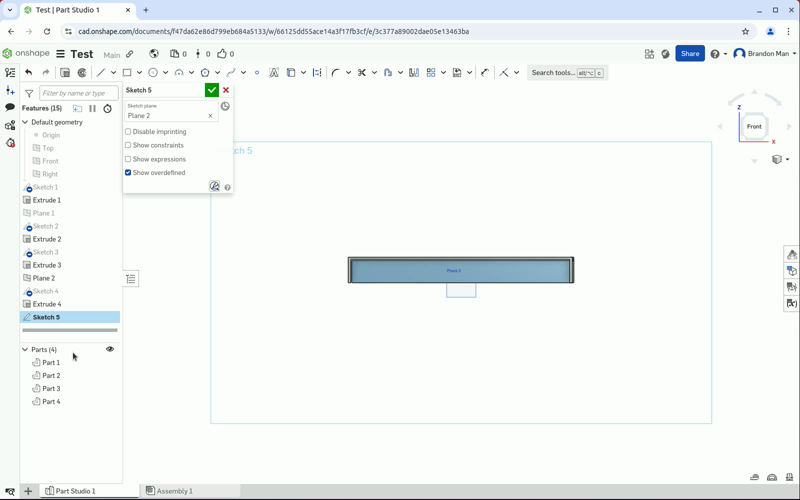
key(y)
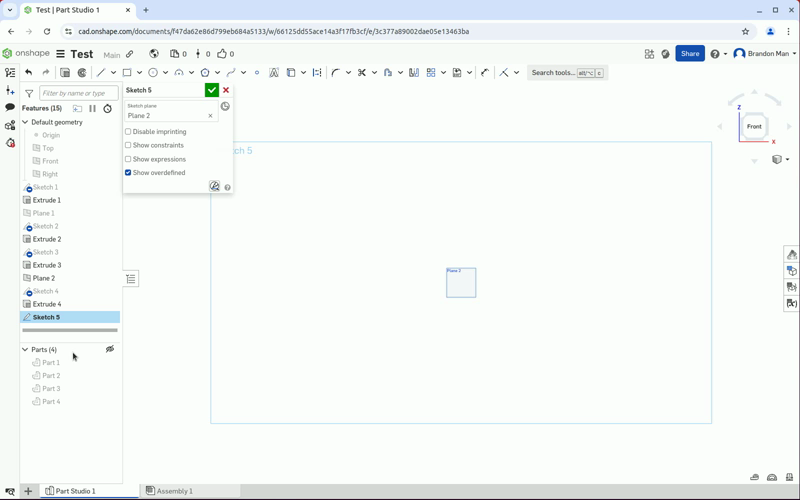
key(l)
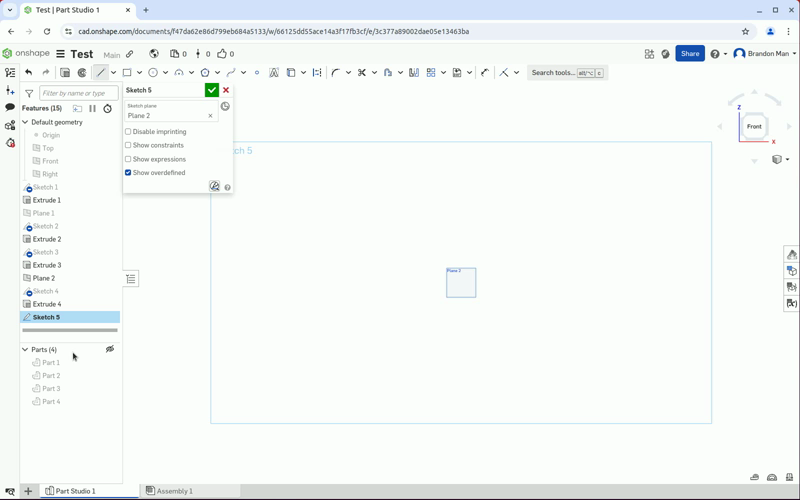
key_down(shift)
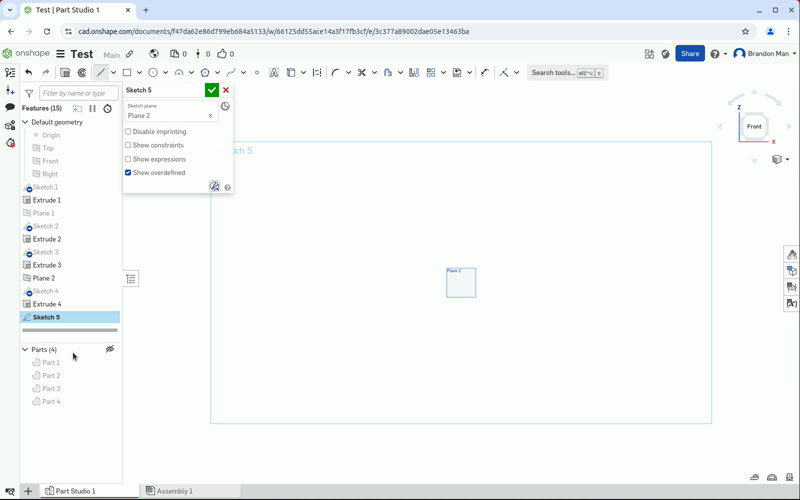
mouse_move(351, 282)
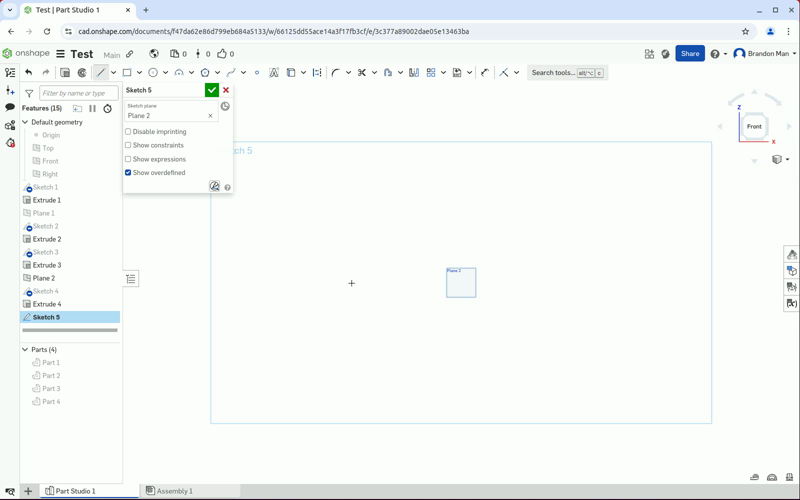
click(351, 282)
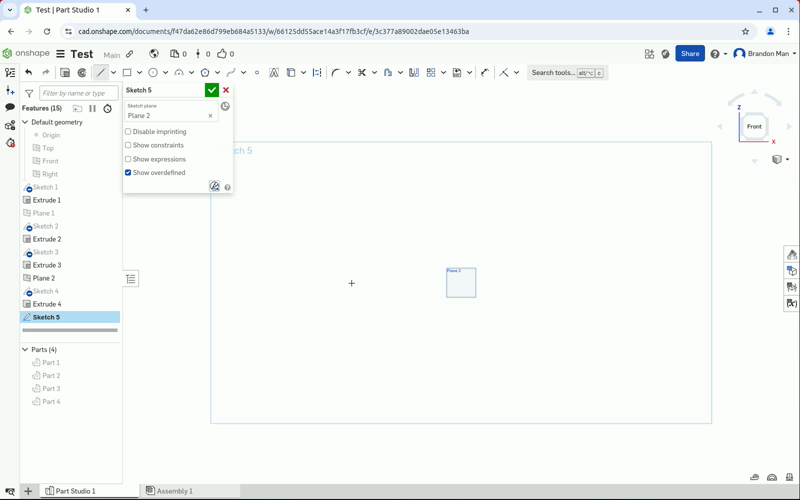
key_up(shift)
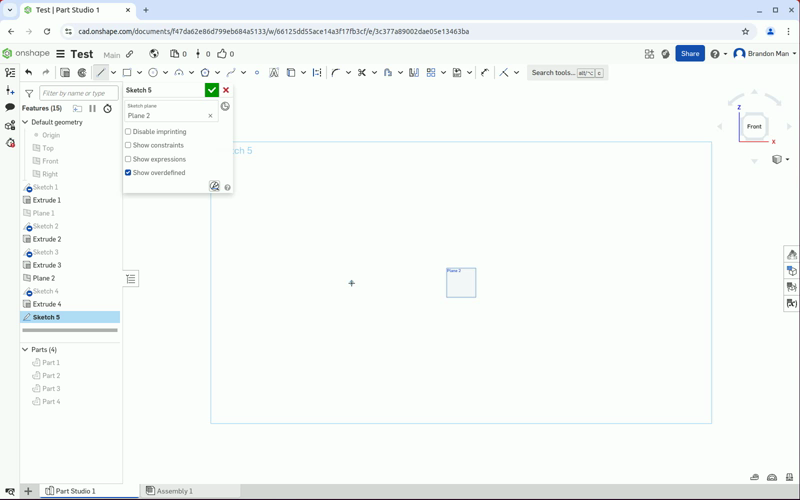
key_down(shift)
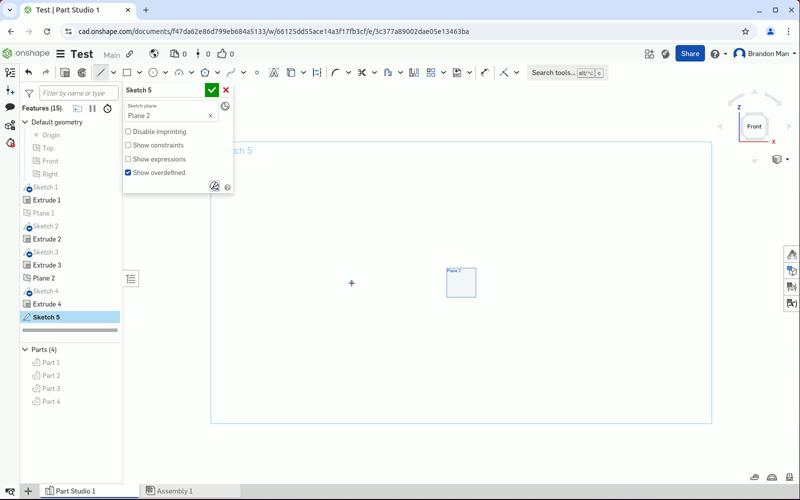
mouse_move(569, 282)
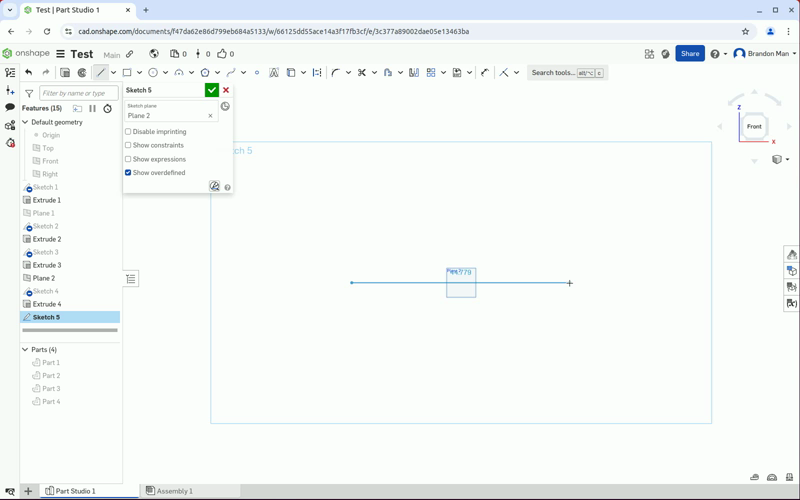
click(569, 282)
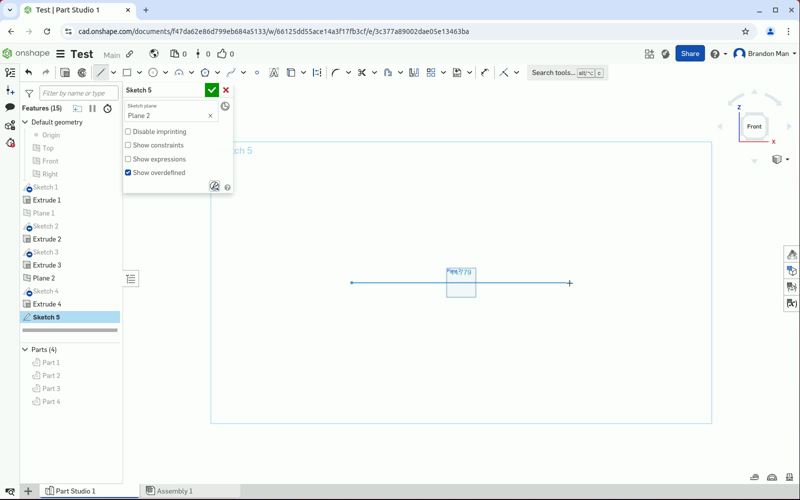
key_up(shift)
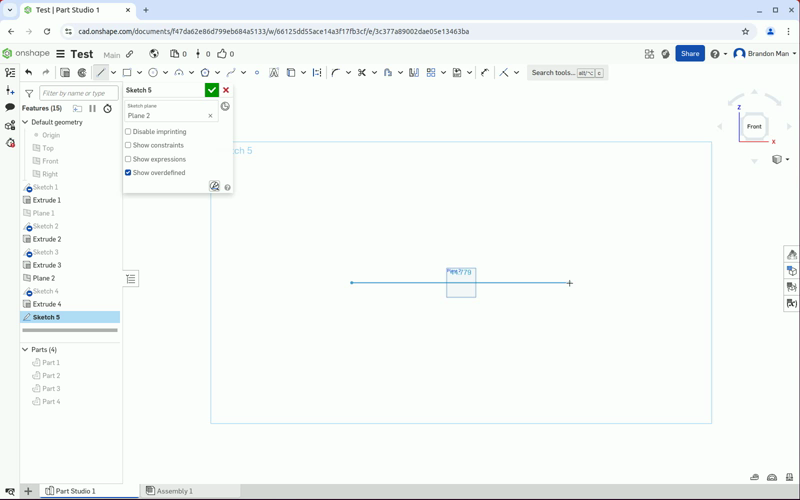
key_down(shift)
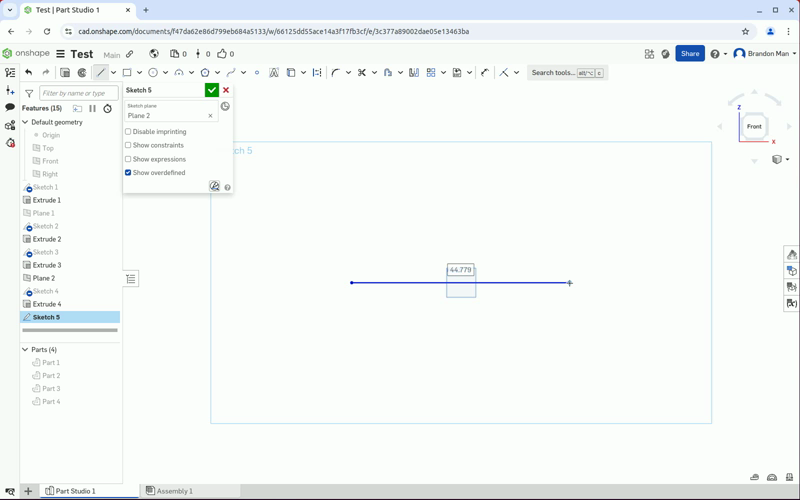
mouse_move(589, 282)
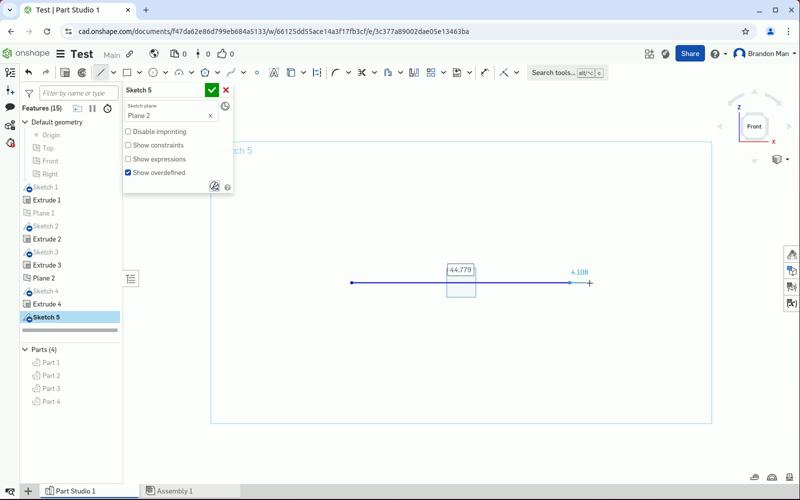
mouse_move(569, 260)
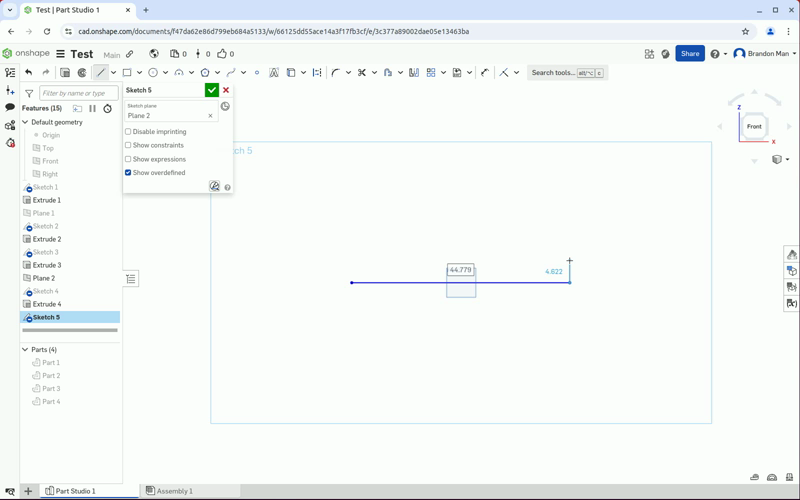
click(569, 260)
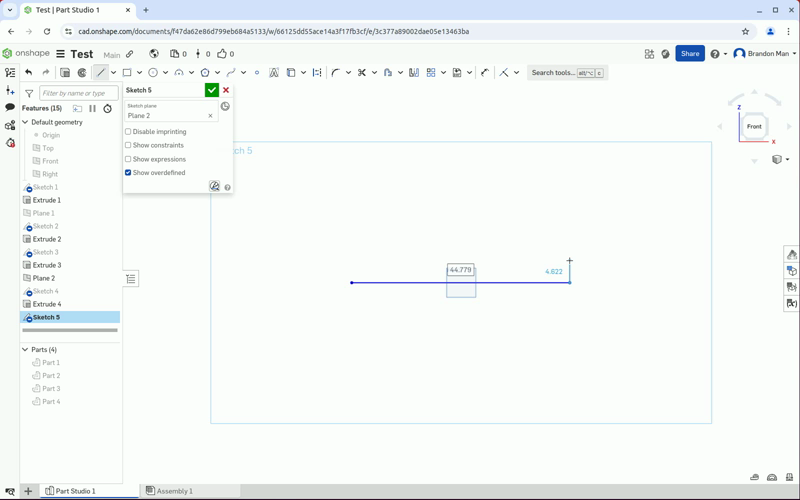
key_up(shift)
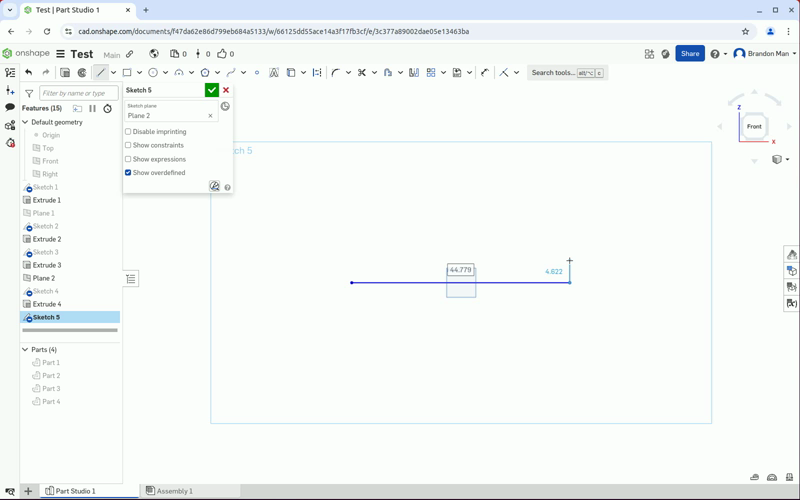
key_down(shift)
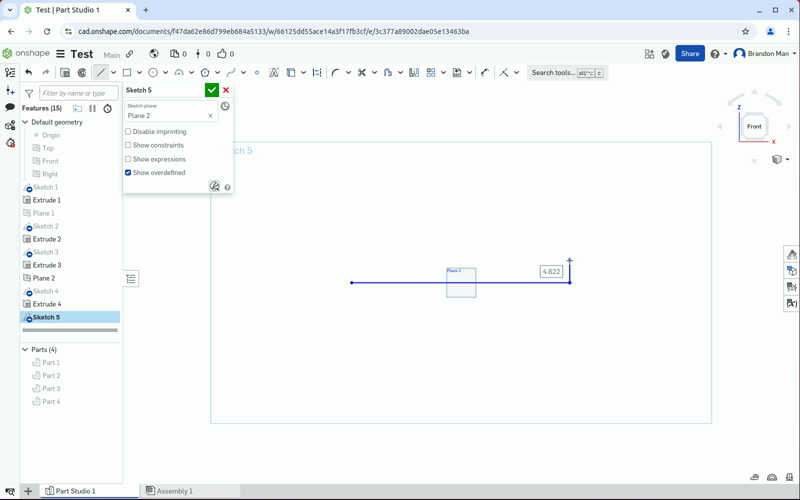
mouse_move(351, 260)
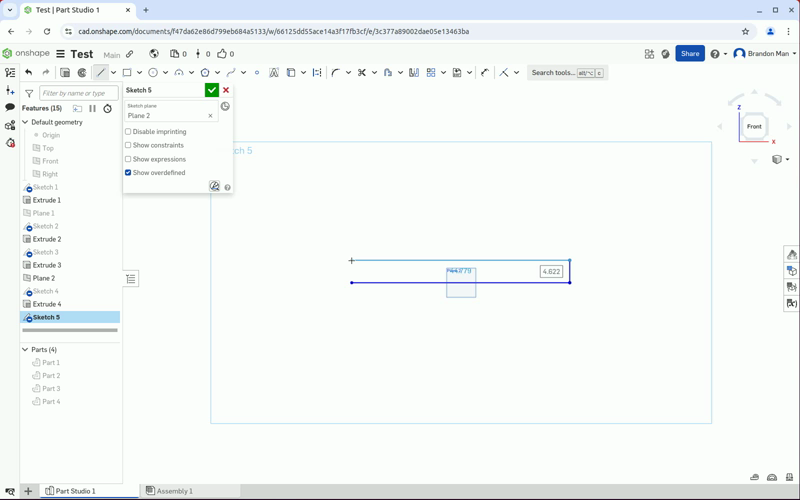
click(351, 260)
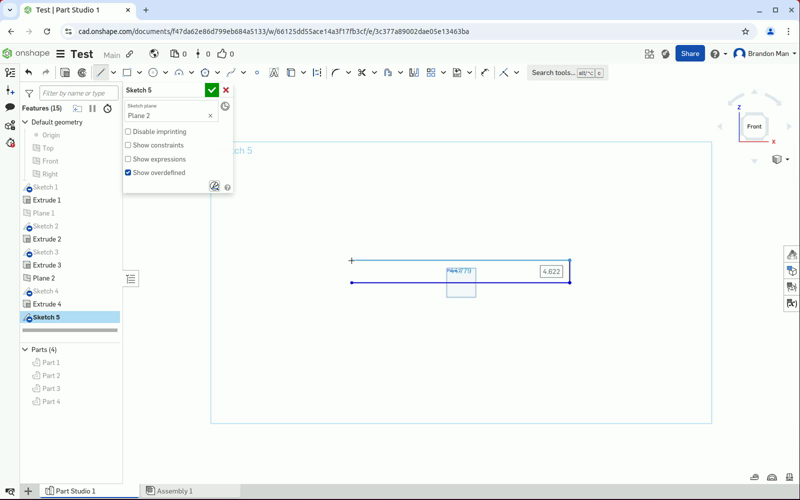
key_up(shift)
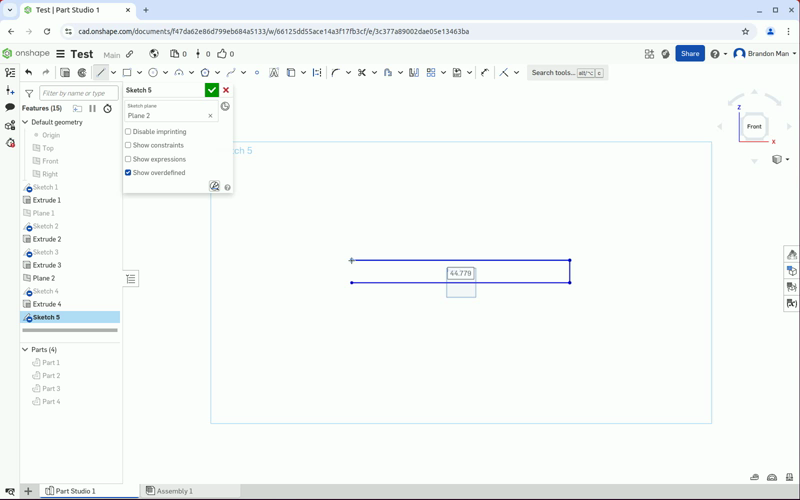
mouse_move(381, 260)
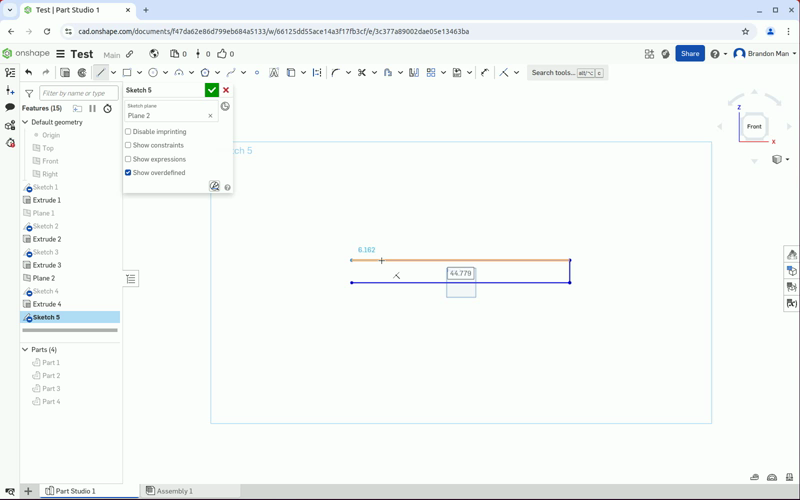
key_down(shift)
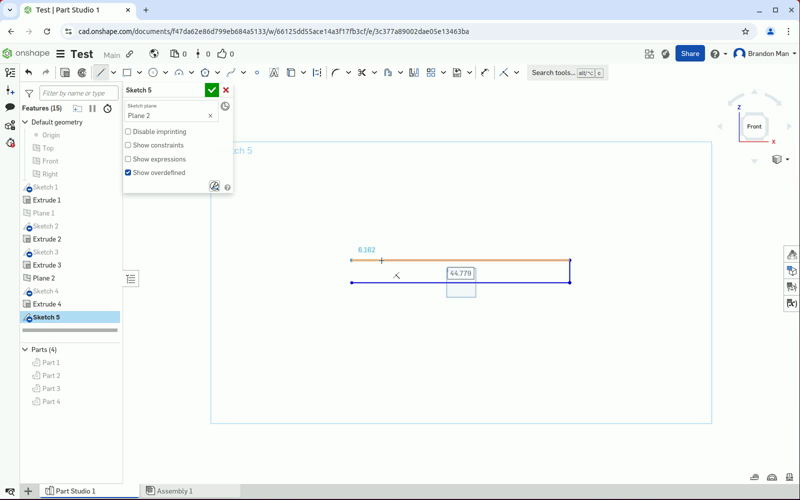
mouse_move(351, 282)
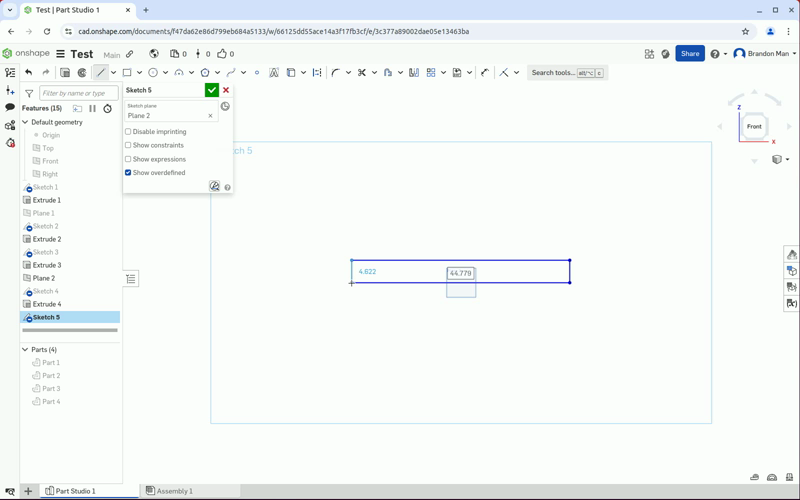
key_up(shift)
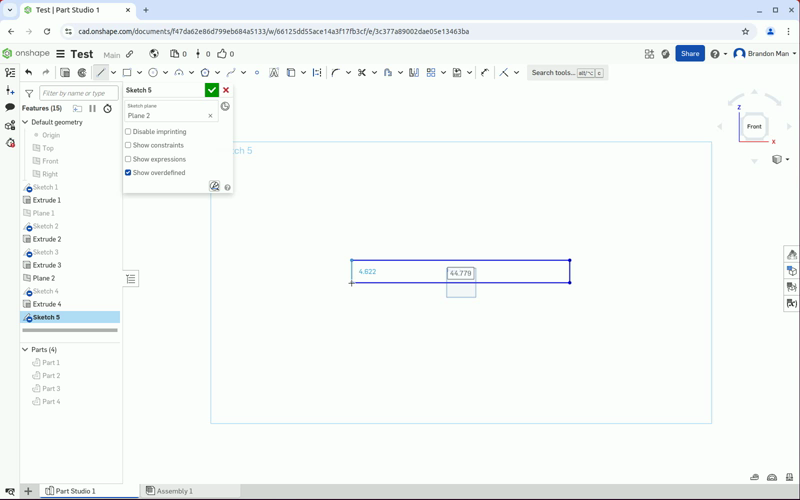
click(351, 282)
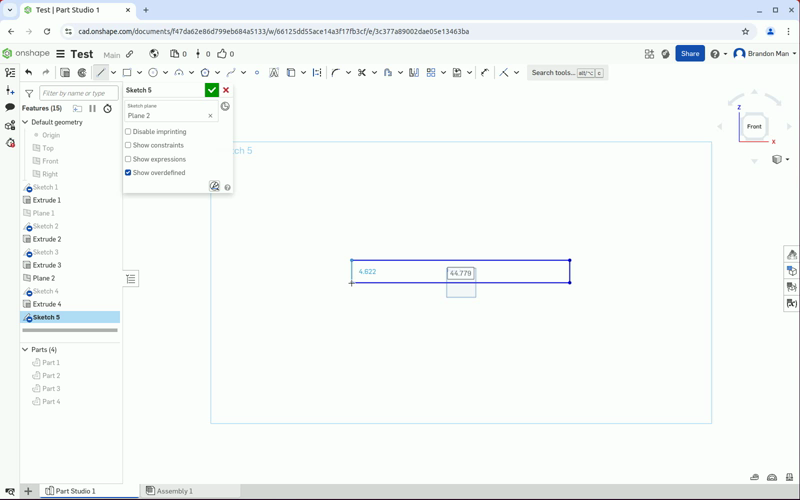
key(esc)
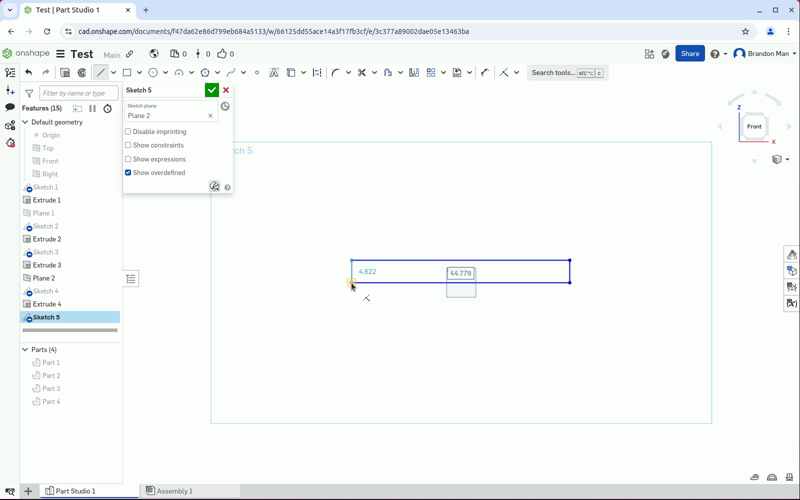
mouse_move(509, 270)
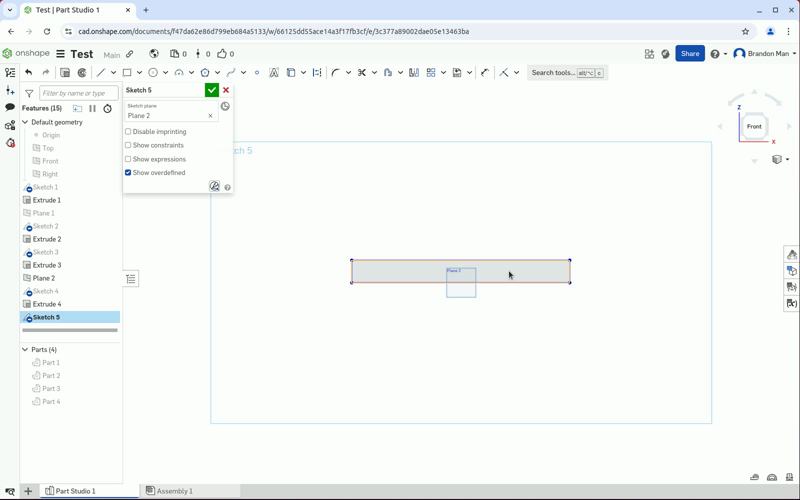
click(509, 270)
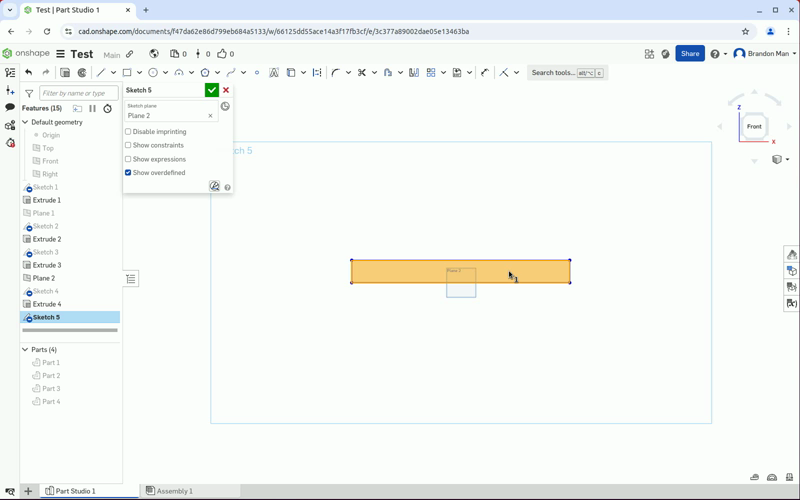
mouse_move(73, 352)
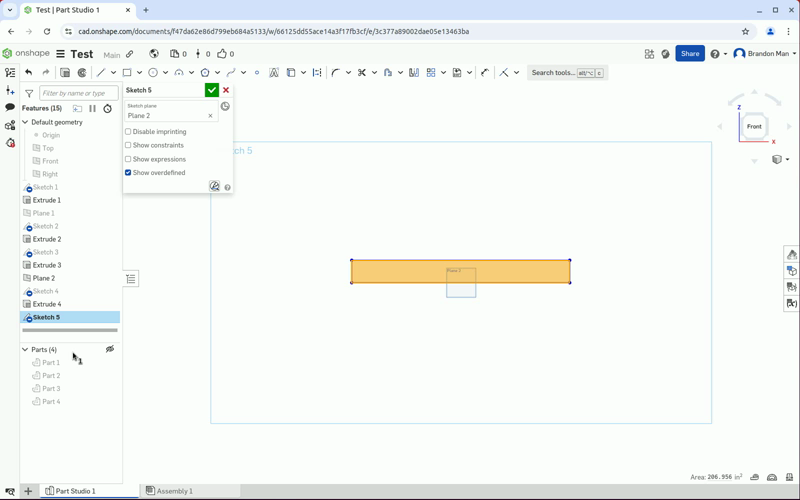
key(shift+y)
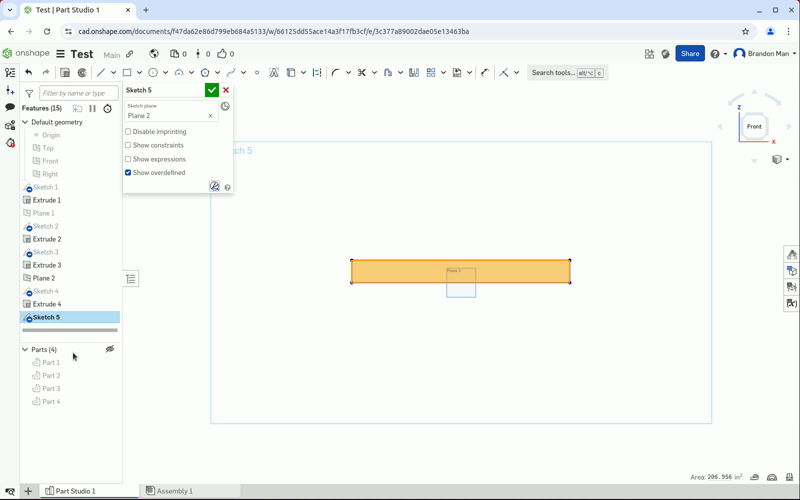
key(shift+e)
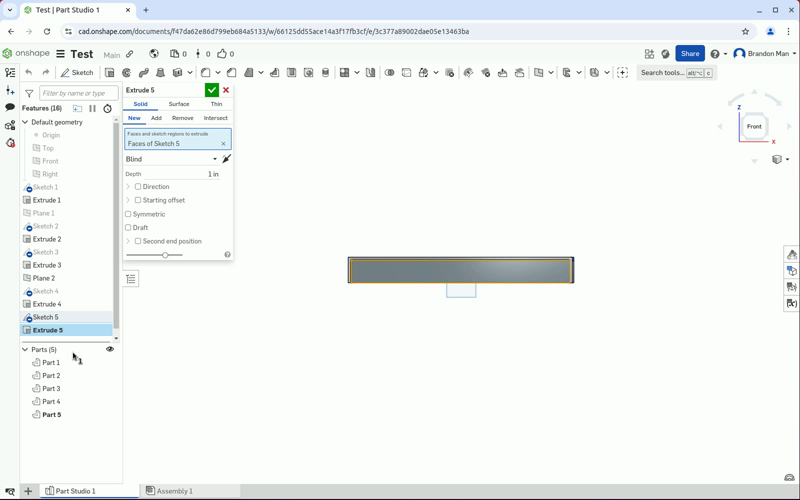
mouse_move(143, 106)
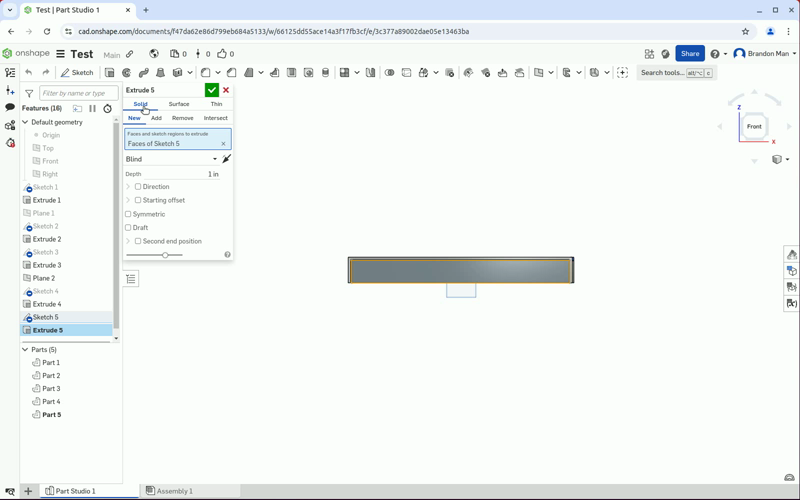
click(143, 106)
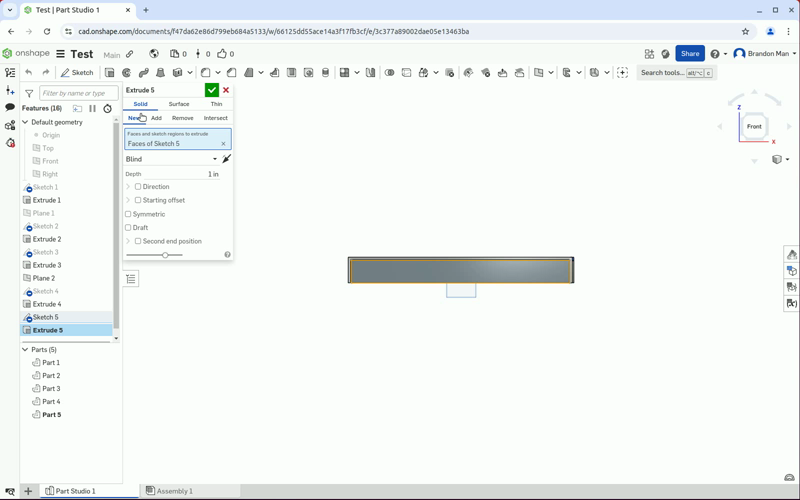
mouse_move(137, 120)
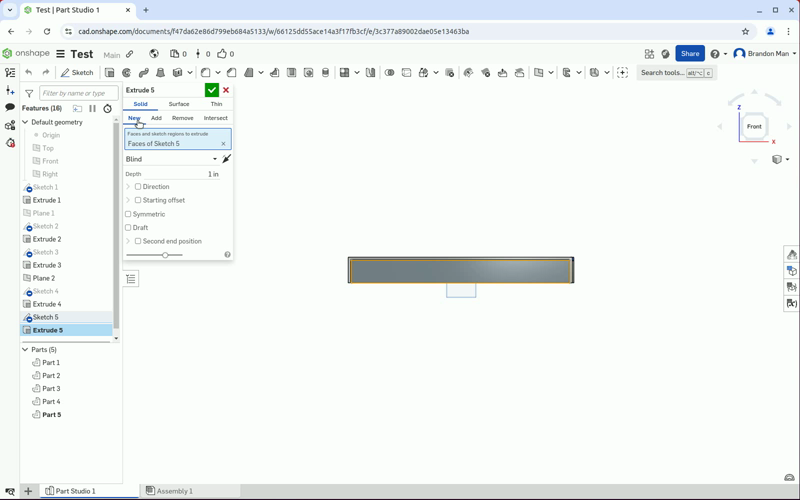
click(137, 120)
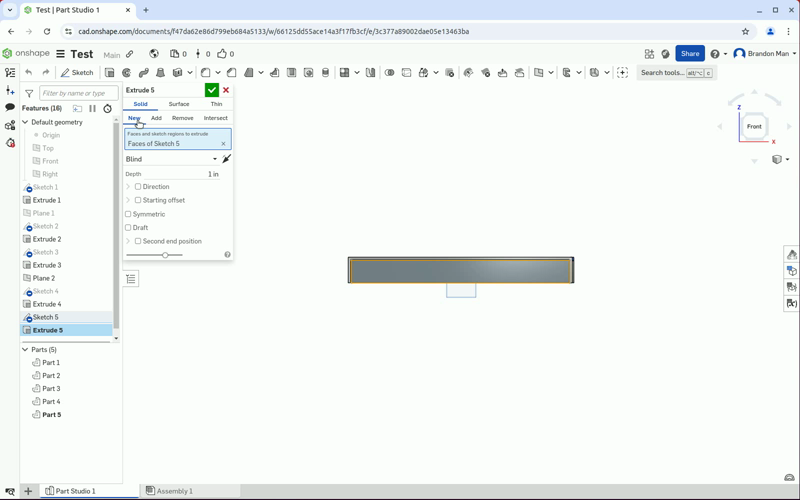
key(tab, 4)
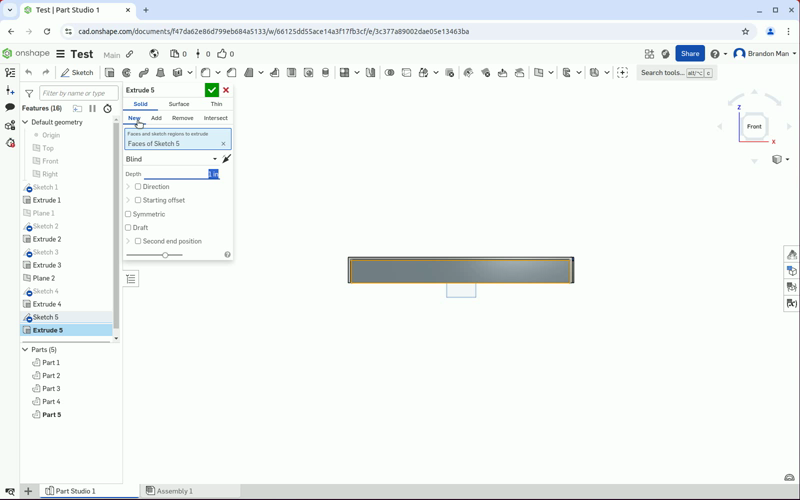
text(0.722)
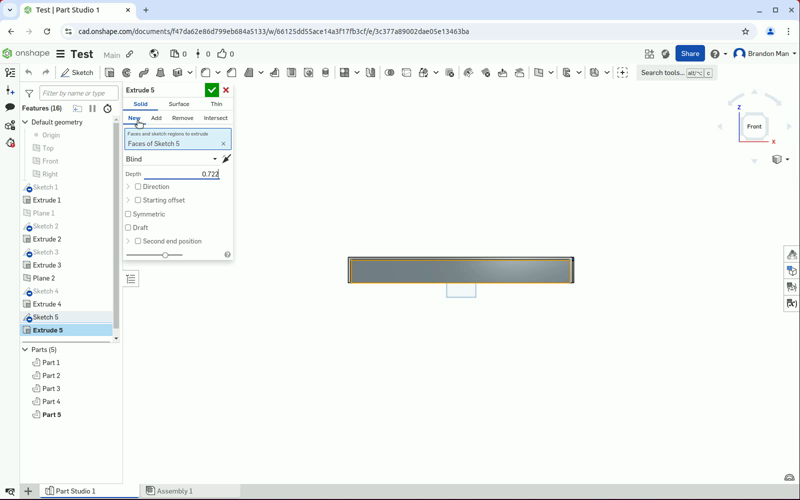
key(enter)
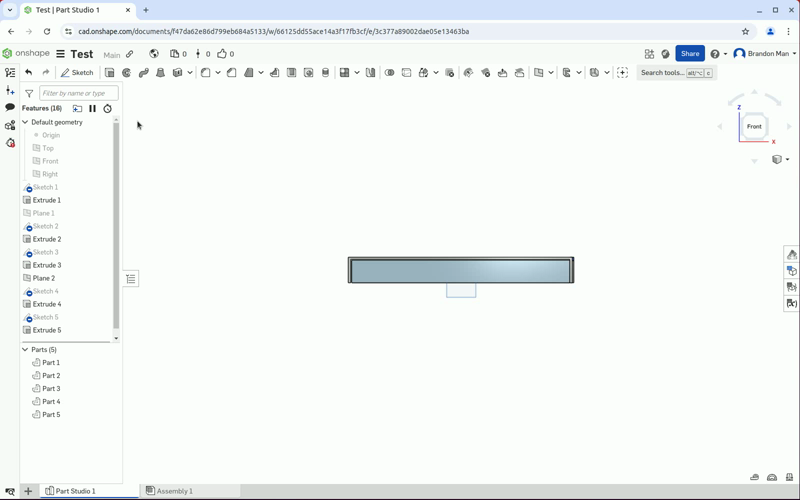
key(shift+h)
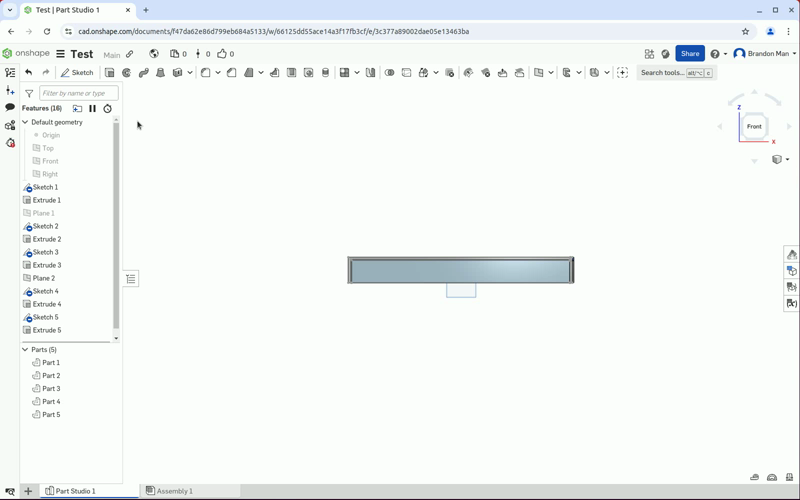
key(shift+h)
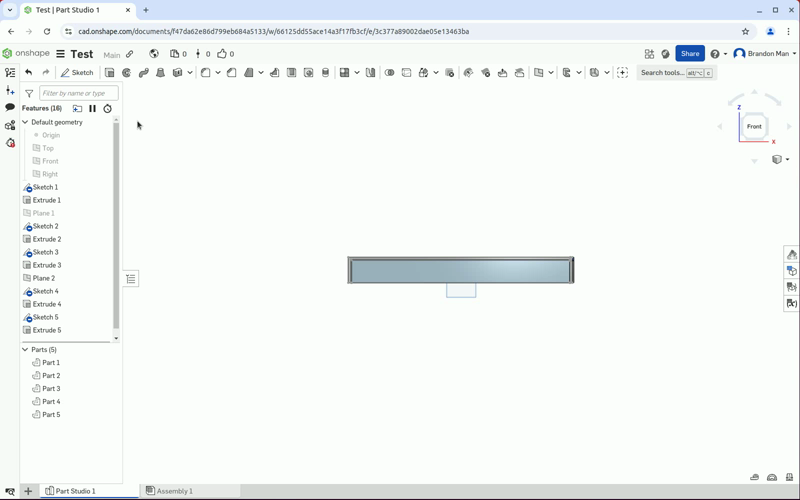
key(shift+7)
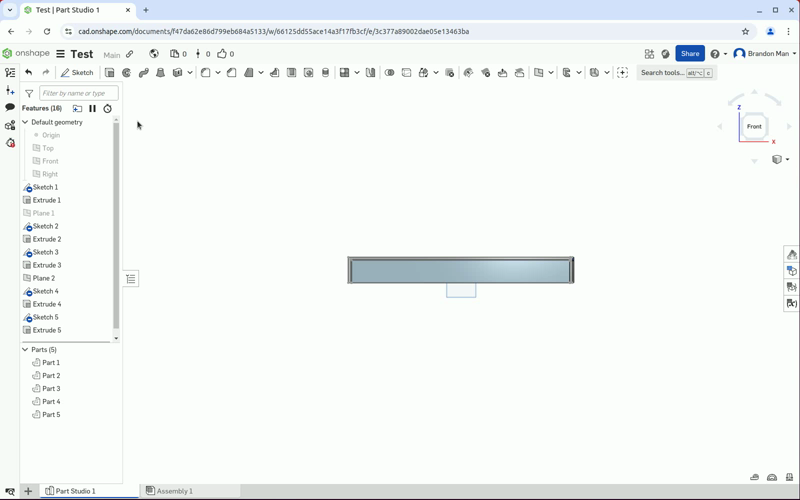
key(left, 2)
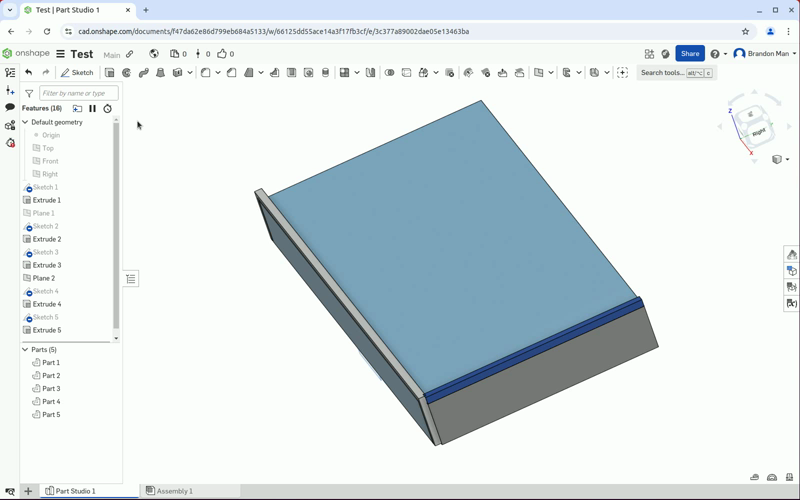
key(down, 2)
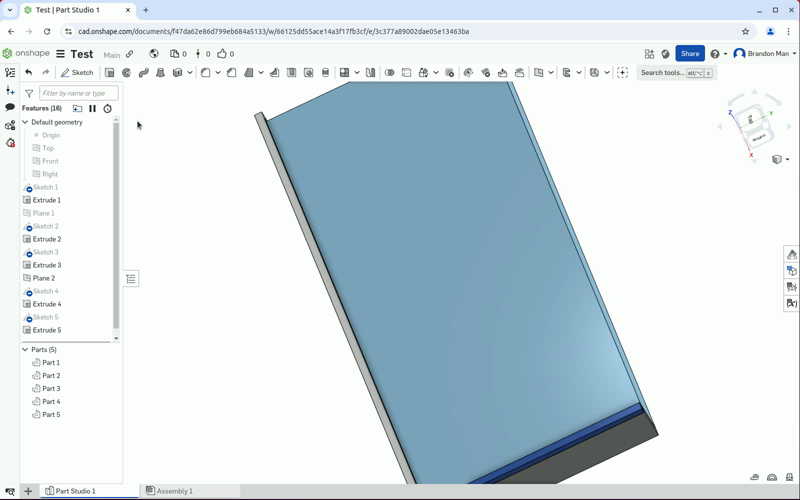
key(up, 2)
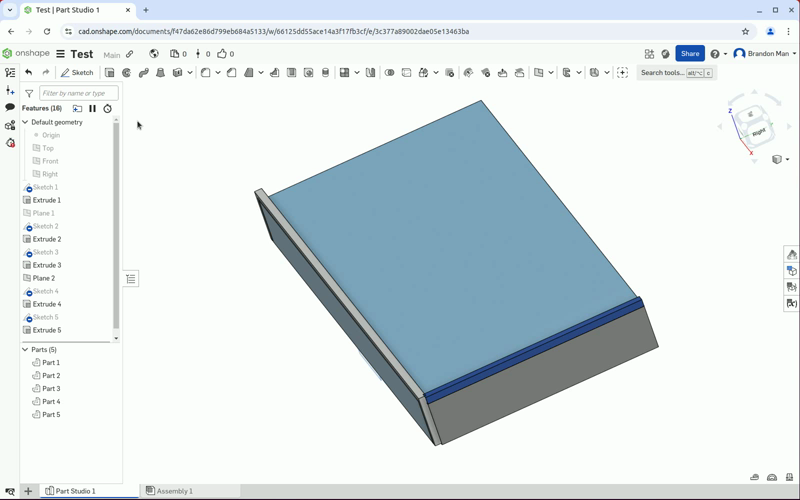
key(right, 2)
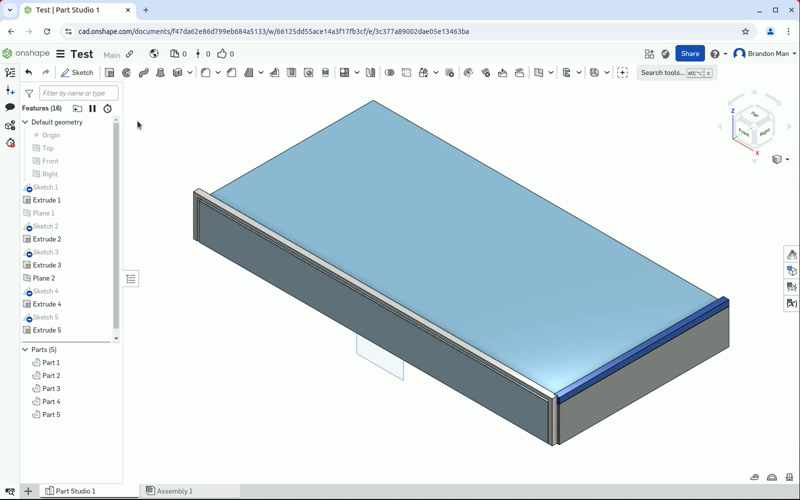
mouse_move(69, 189)
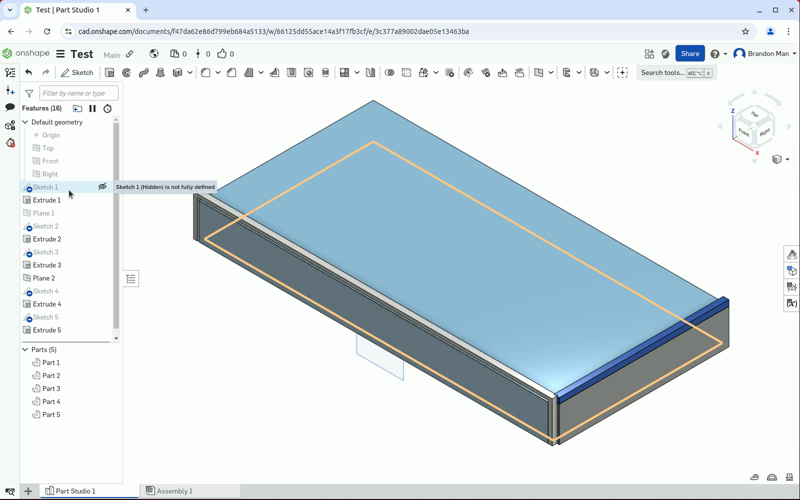
click(69, 189)